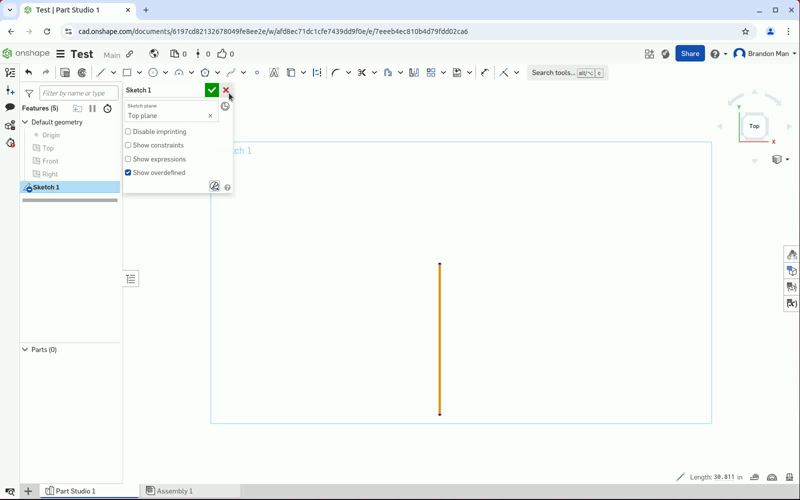
key(shift+h)
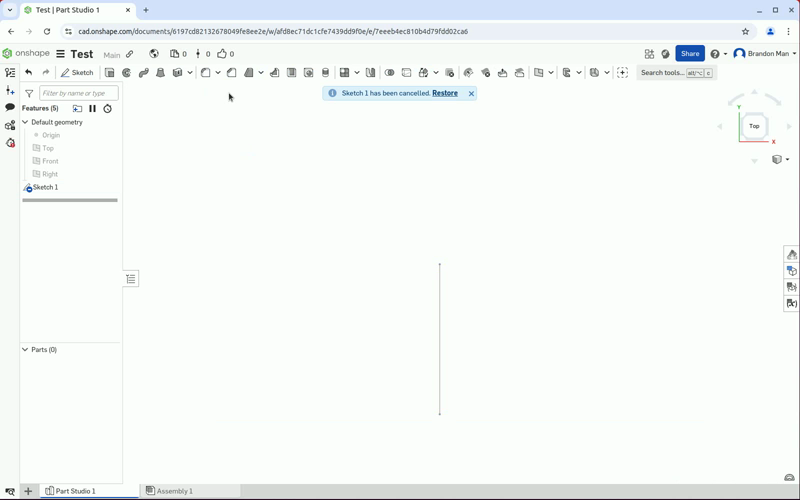
key(shift+s)
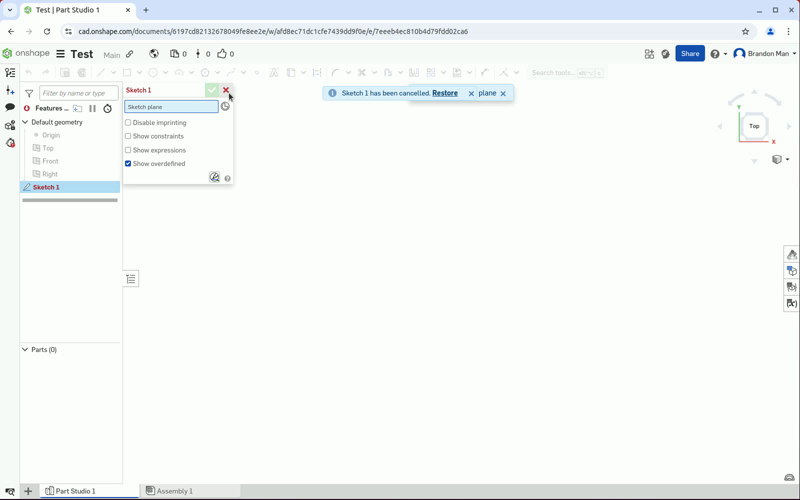
mouse_move(73, 150)
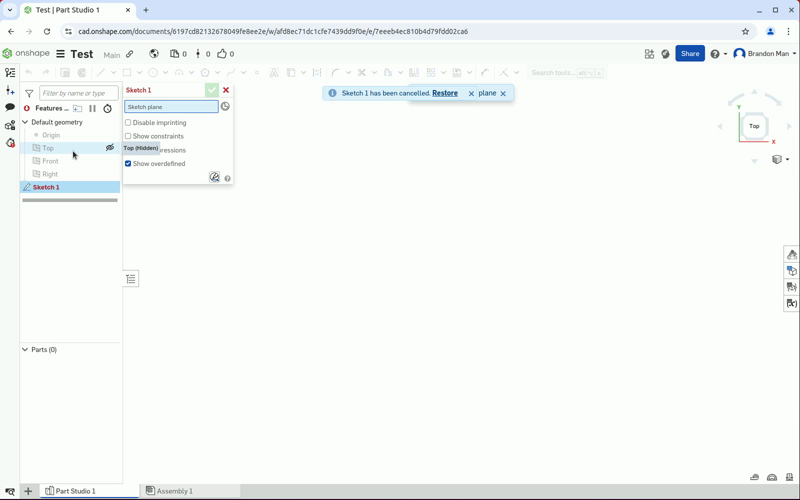
click(73, 150)
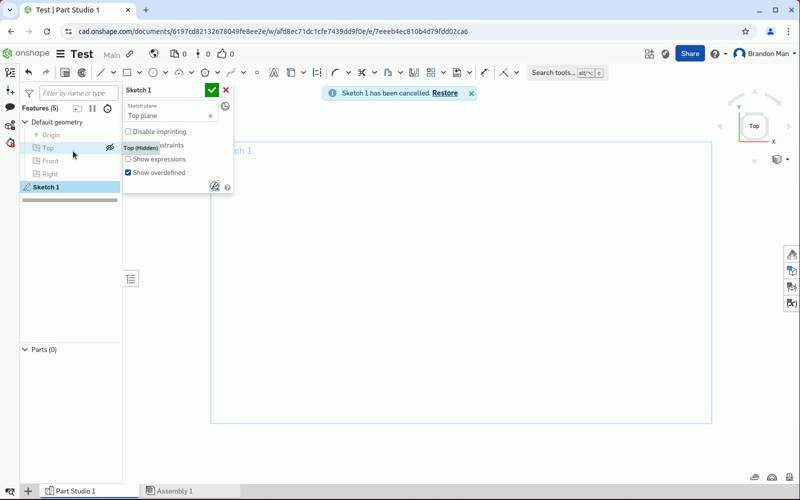
mouse_move(73, 352)
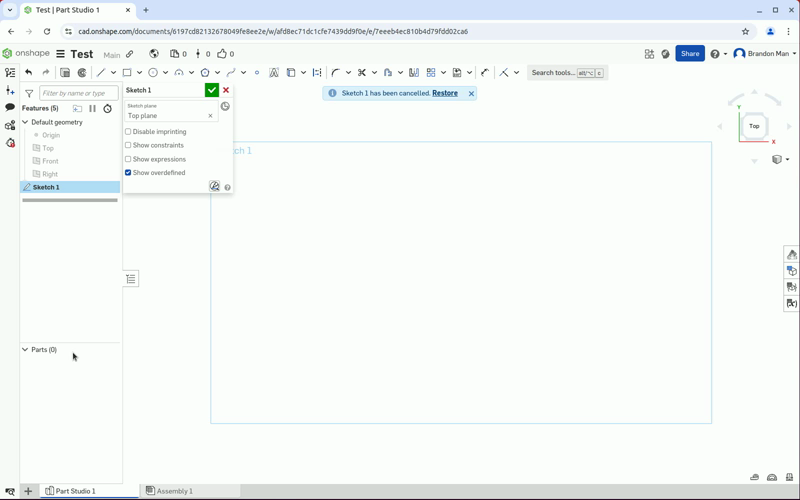
key(y)
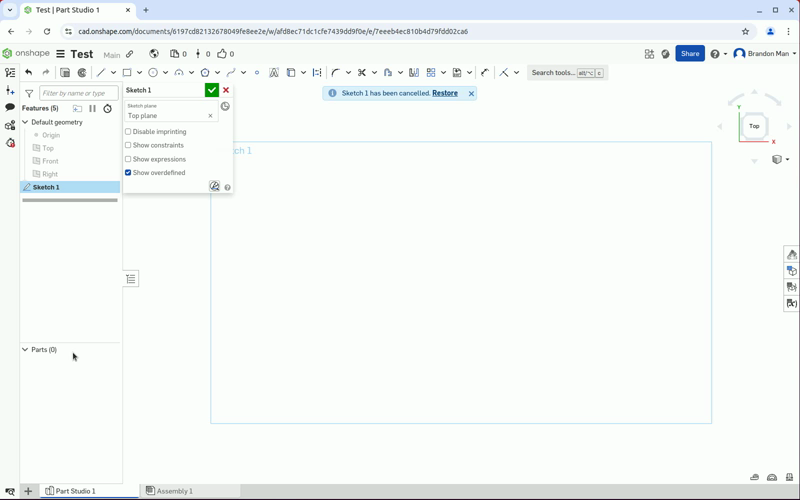
key(l)
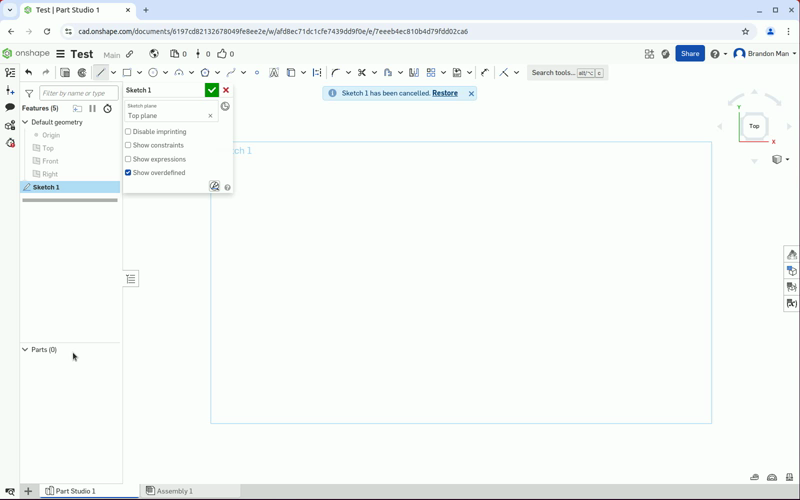
key_down(shift)
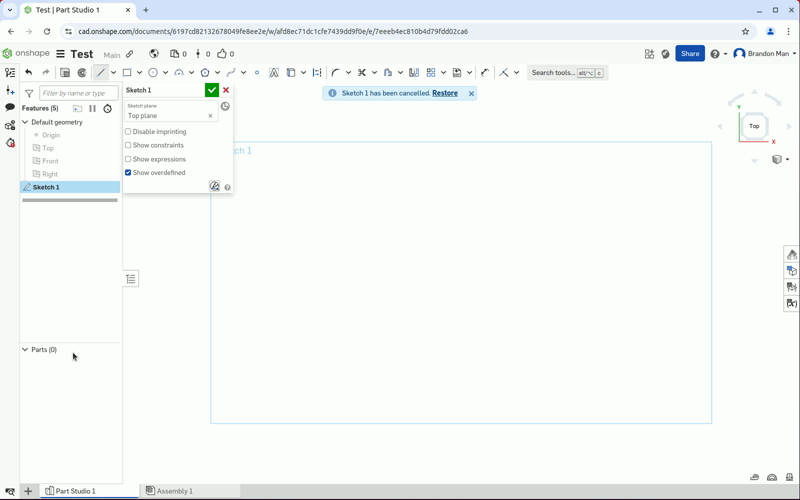
mouse_move(456, 282)
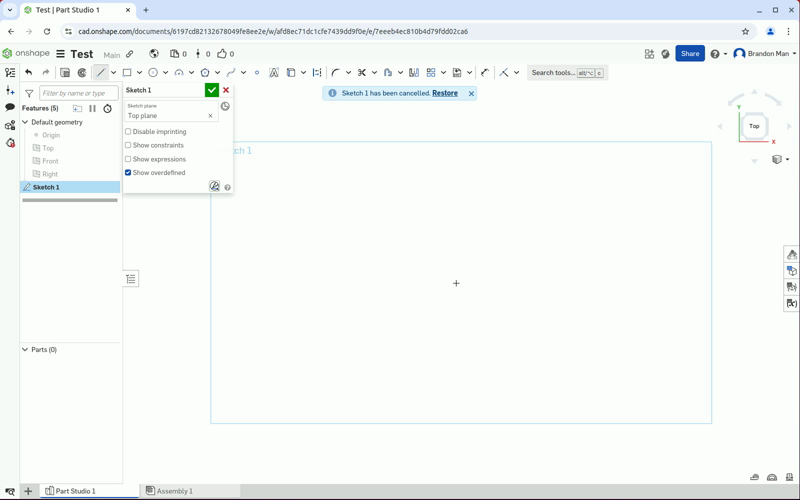
click(456, 282)
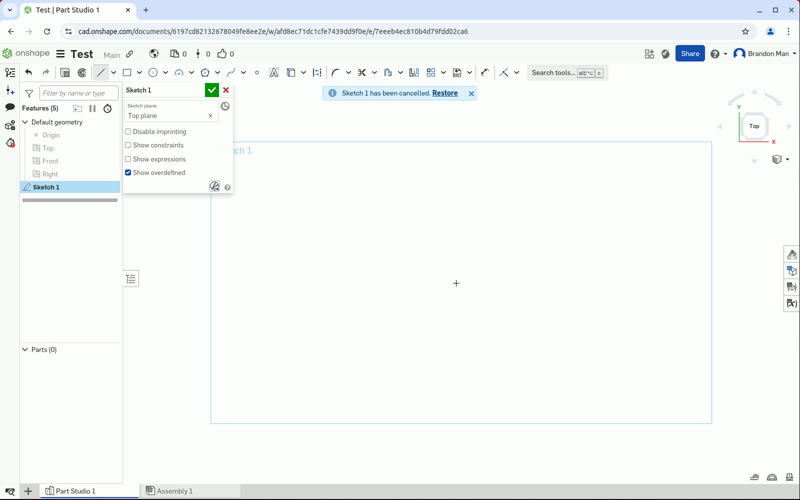
key_up(shift)
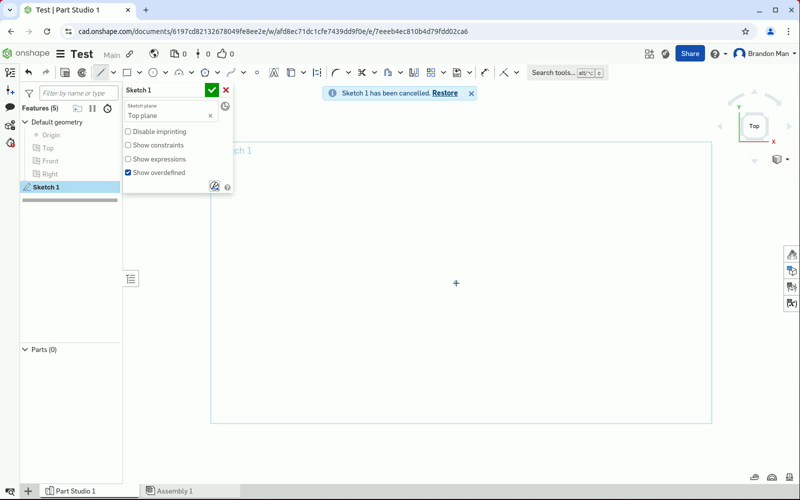
key_down(shift)
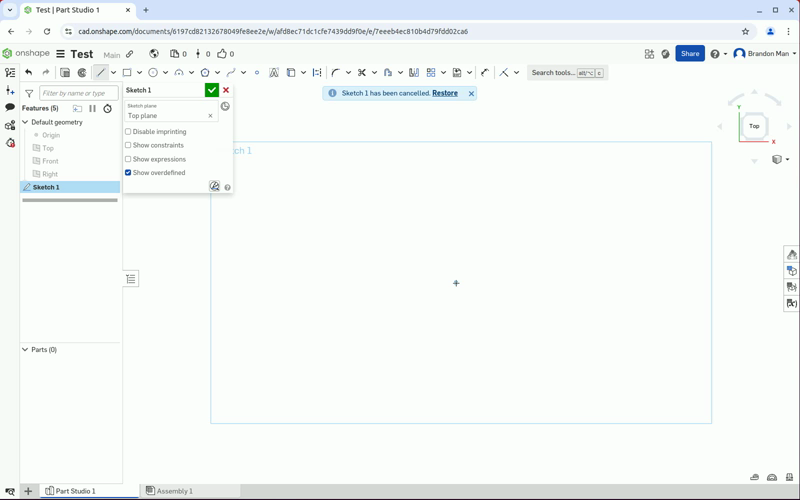
mouse_move(486, 282)
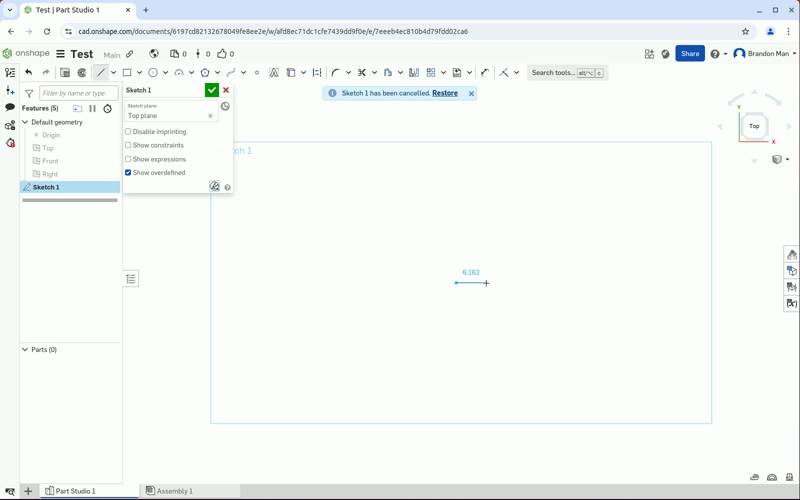
mouse_move(461, 282)
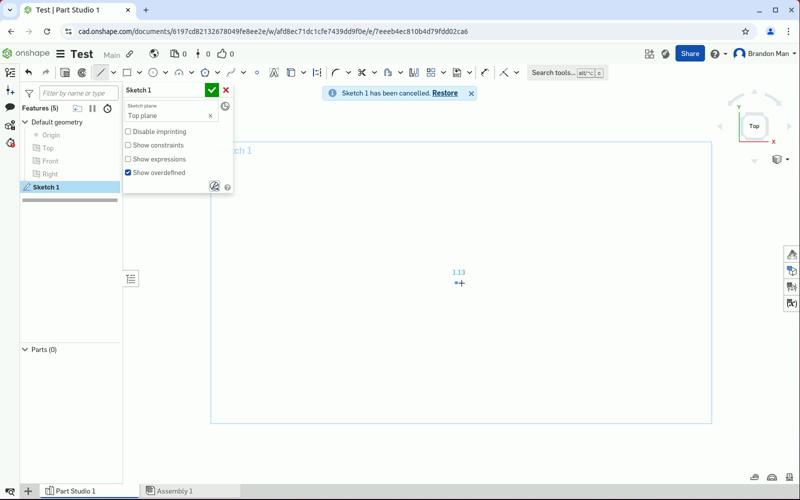
scroll(6)
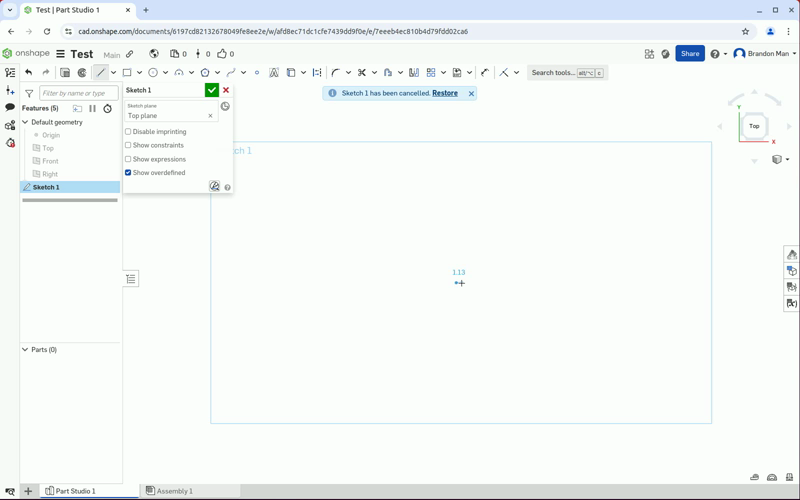
scroll(6)
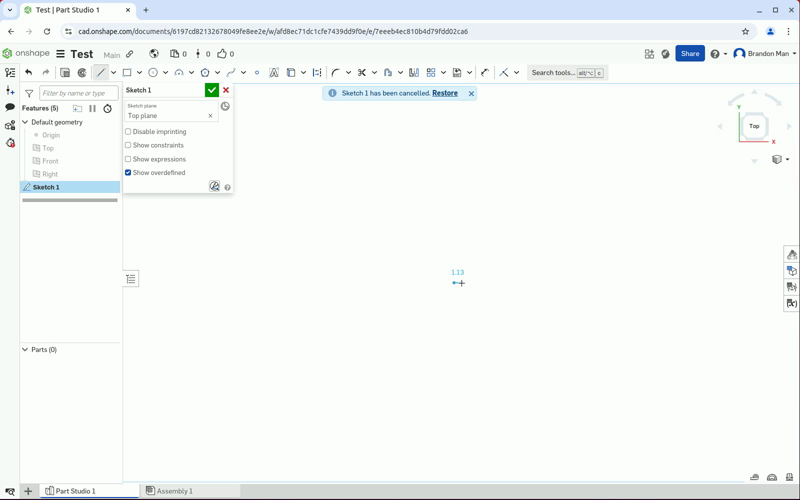
scroll(6)
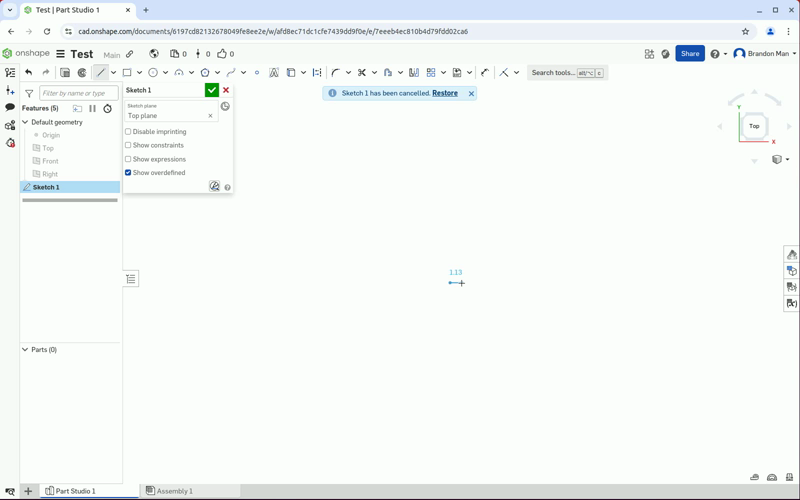
scroll(6)
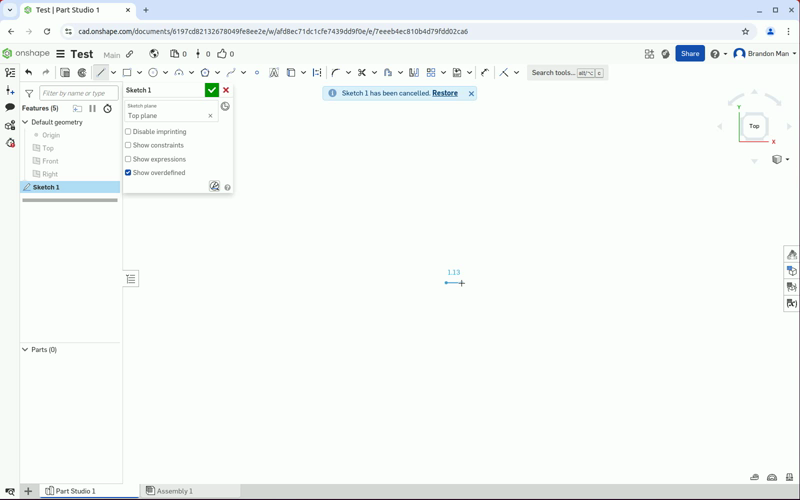
scroll(6)
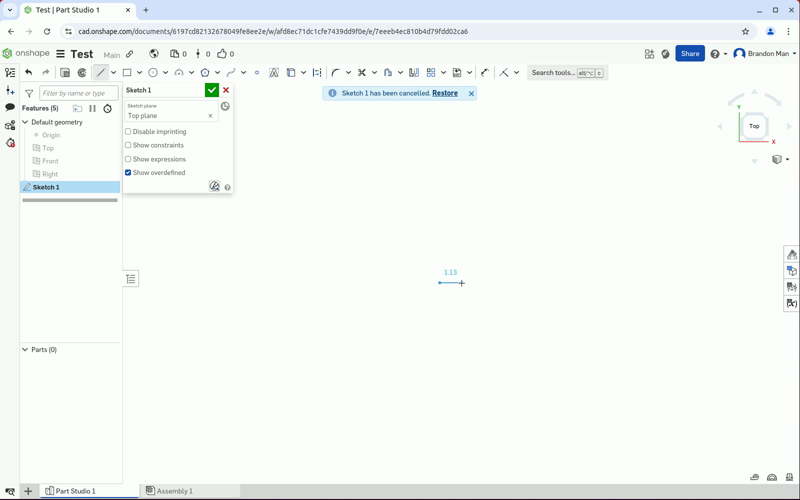
scroll(6)
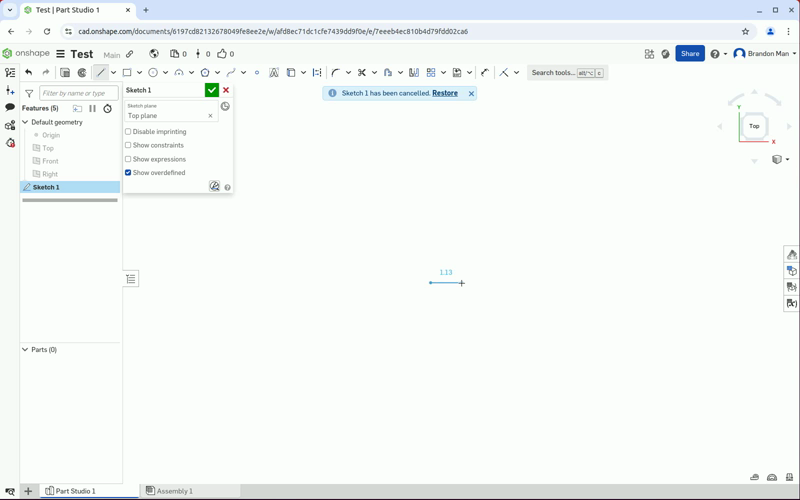
scroll(6)
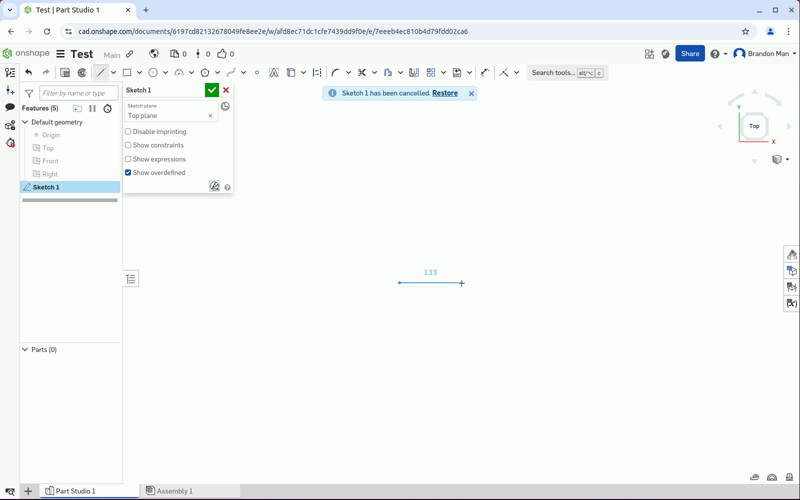
click(461, 282)
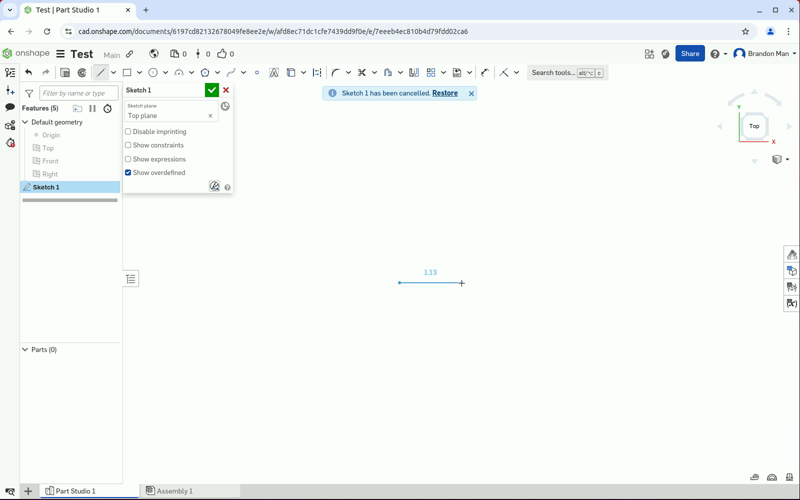
scroll(-6)
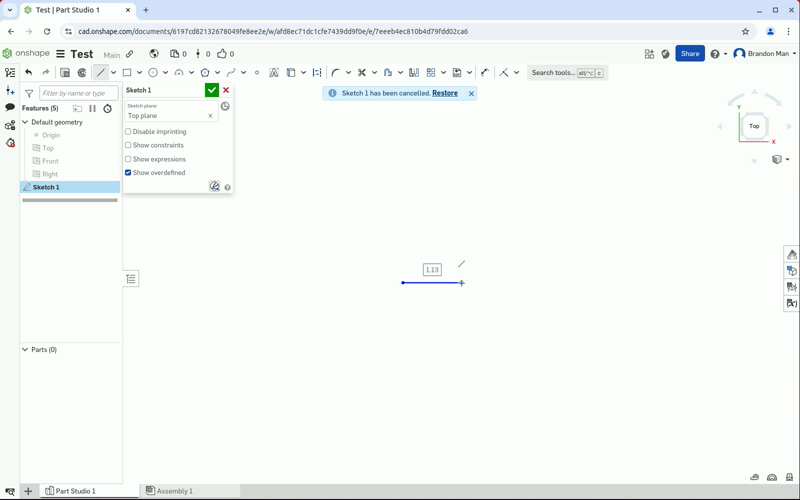
scroll(-6)
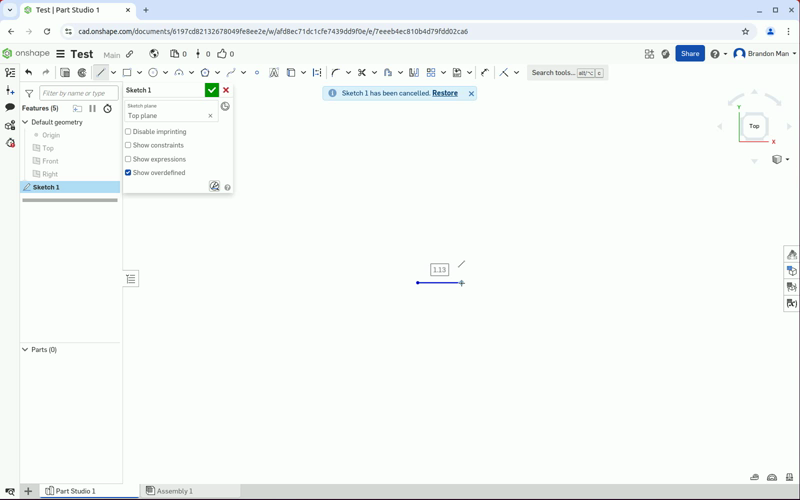
scroll(-6)
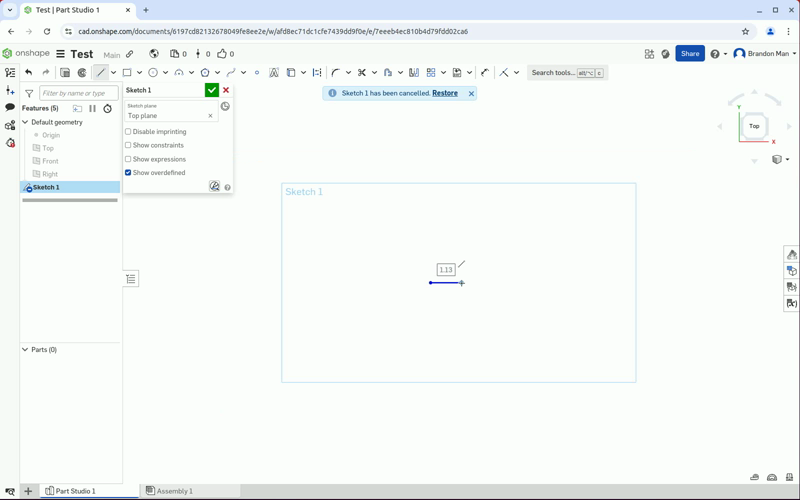
scroll(-6)
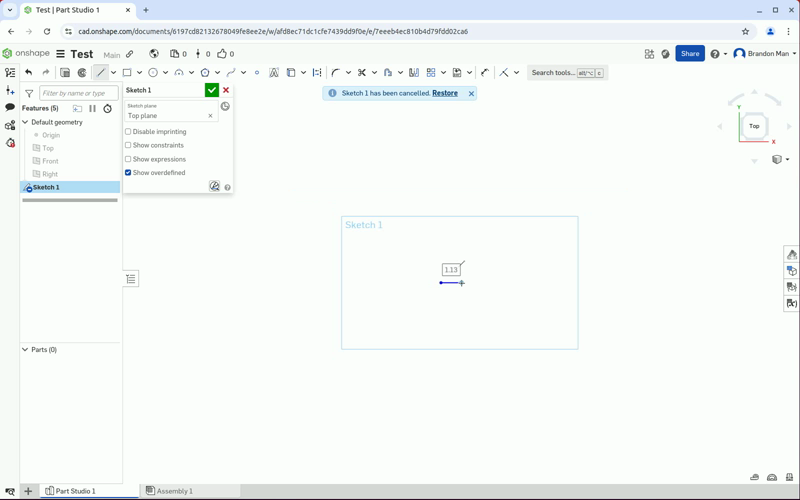
scroll(-6)
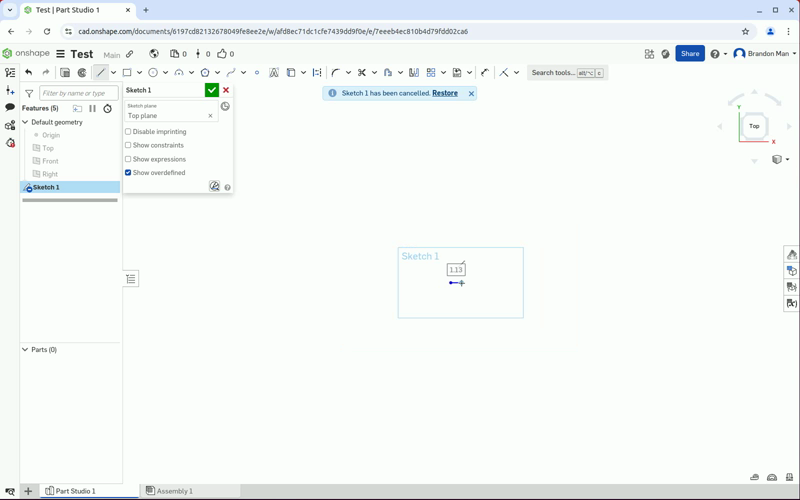
scroll(-6)
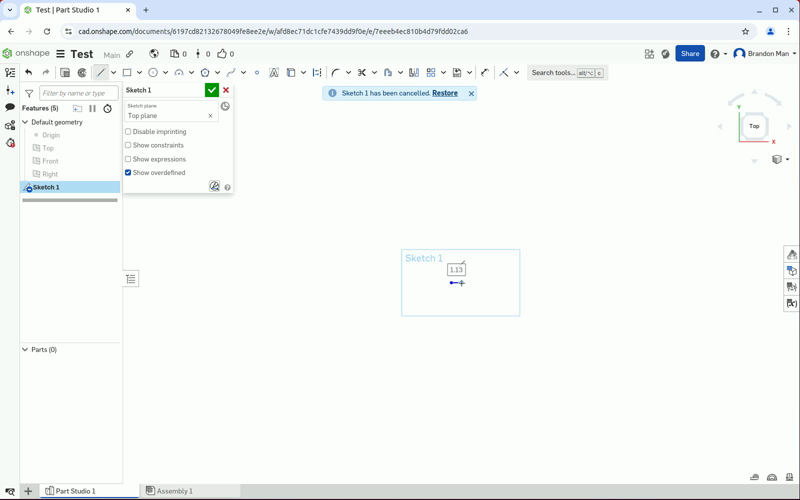
scroll(-6)
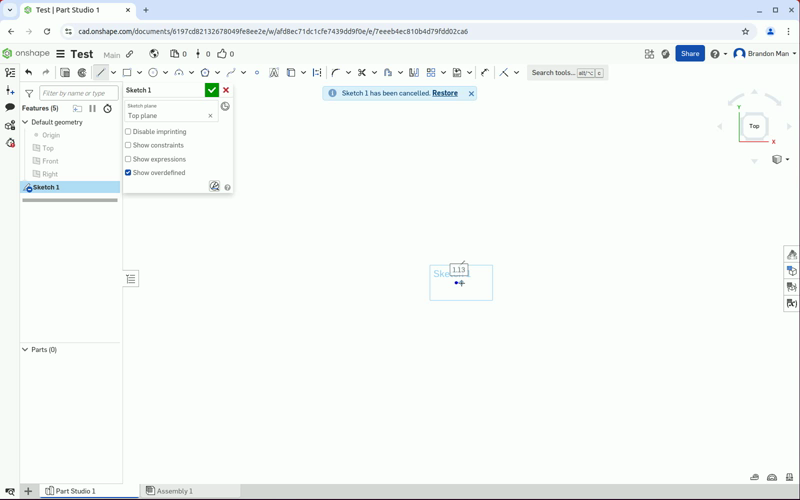
key_up(shift)
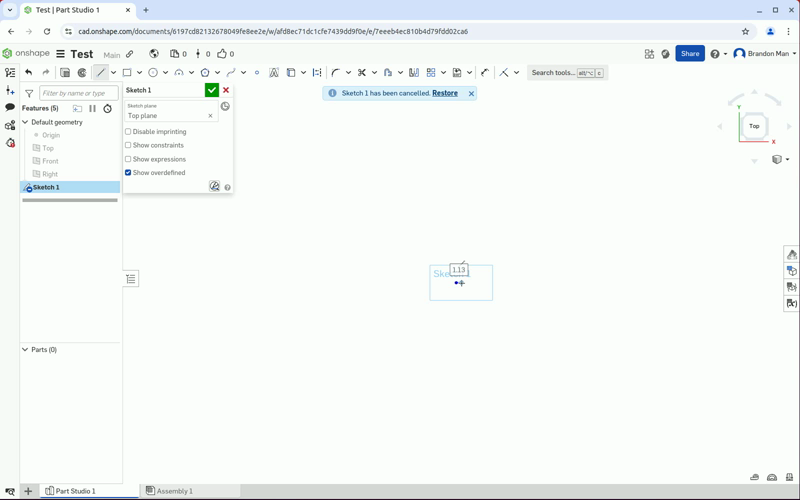
key_down(shift)
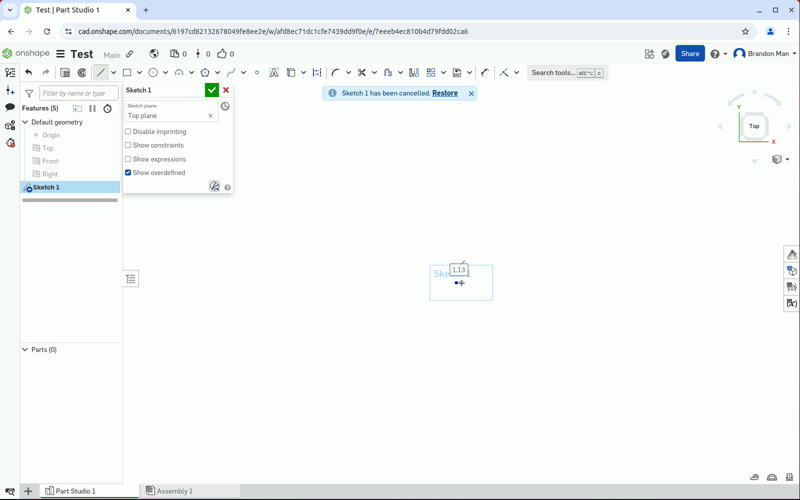
mouse_move(492, 282)
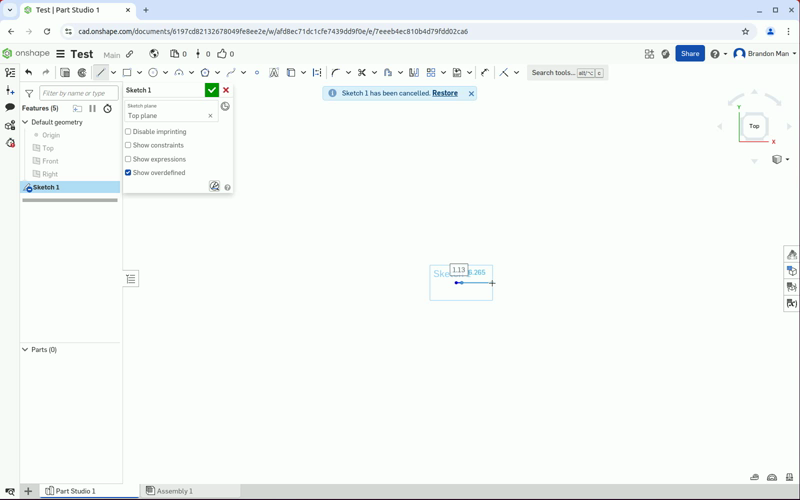
mouse_move(461, 279)
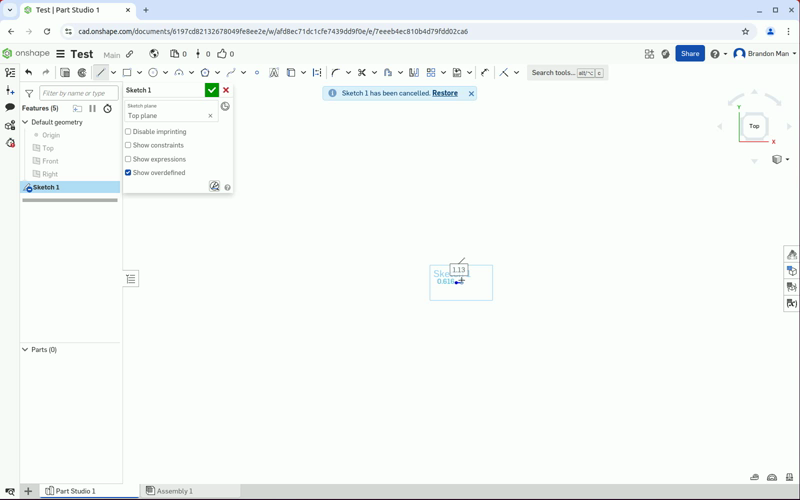
scroll(6)
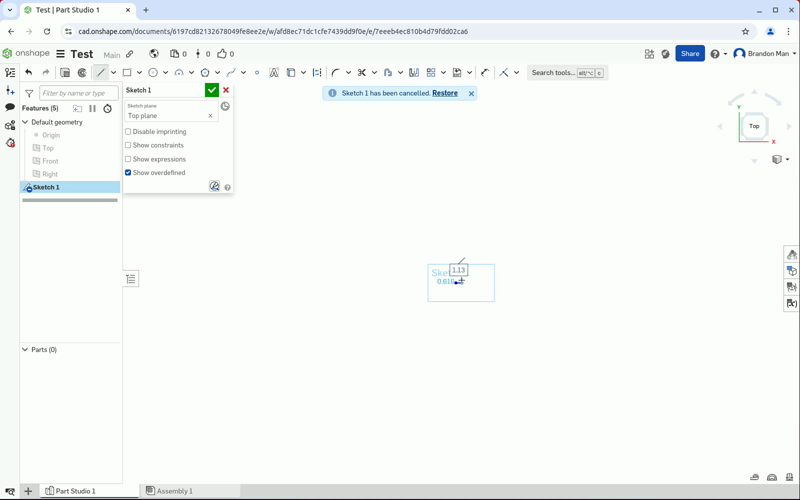
scroll(6)
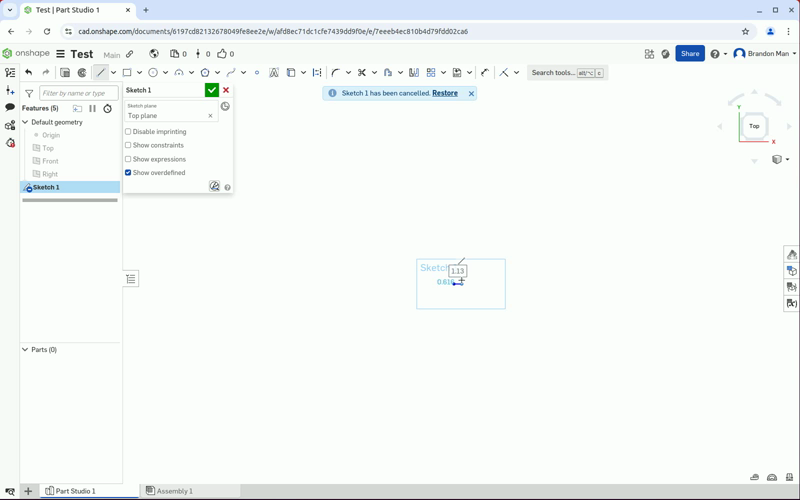
scroll(6)
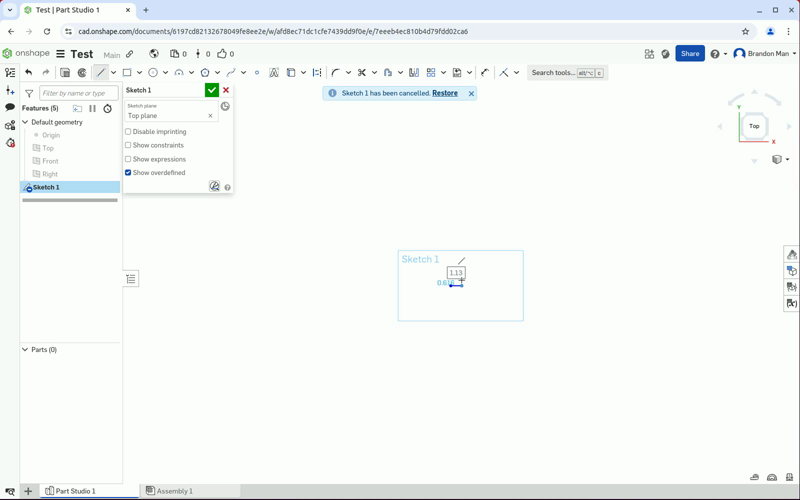
scroll(6)
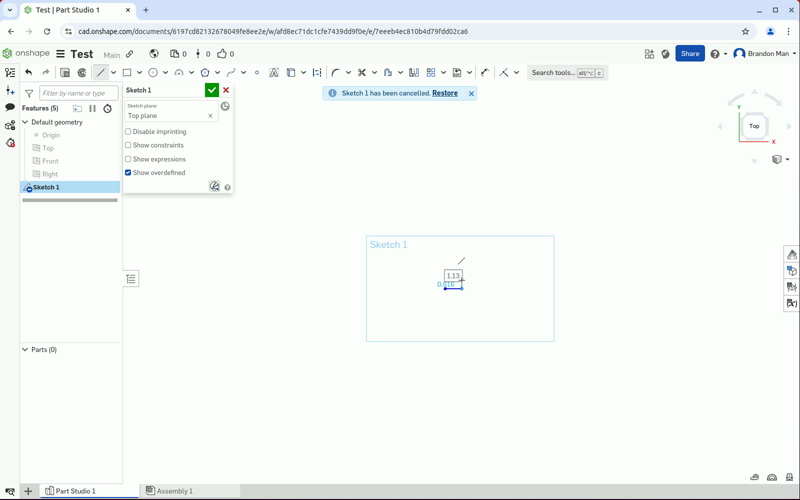
scroll(6)
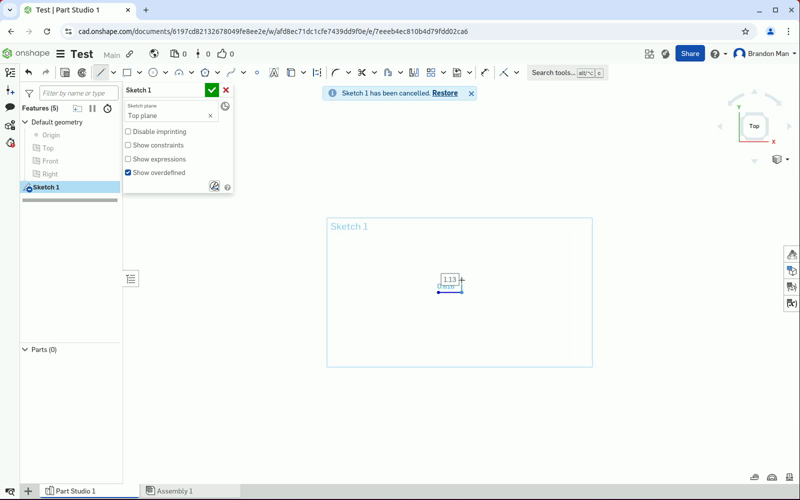
scroll(6)
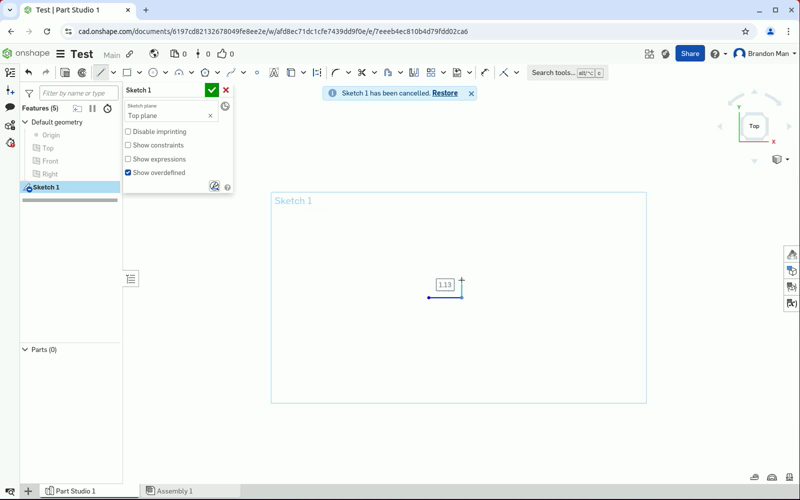
scroll(6)
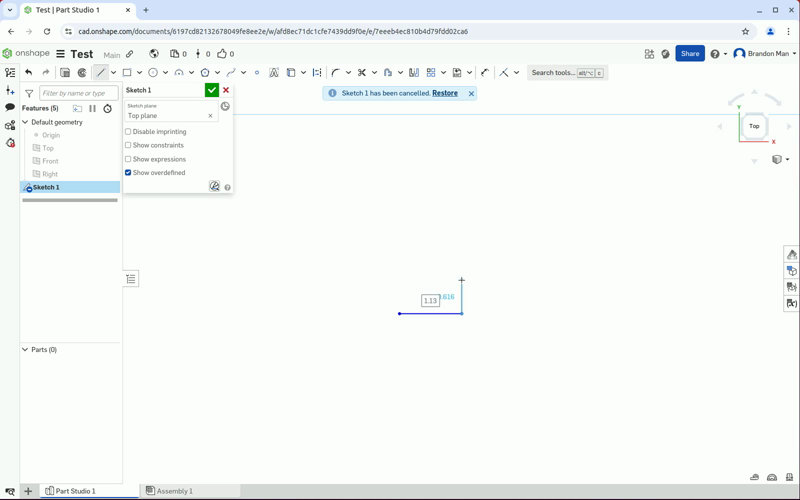
click(461, 279)
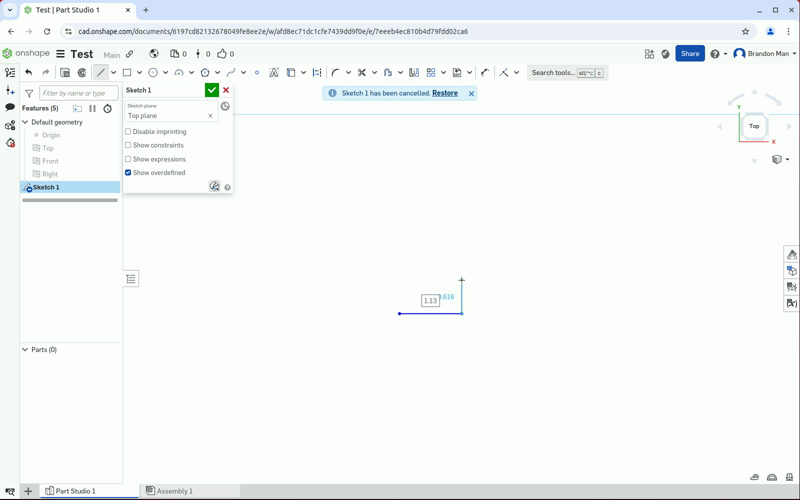
scroll(-6)
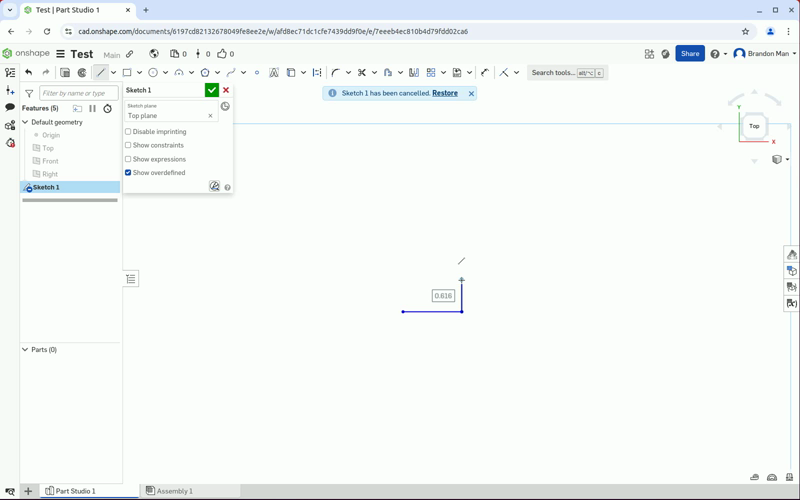
scroll(-6)
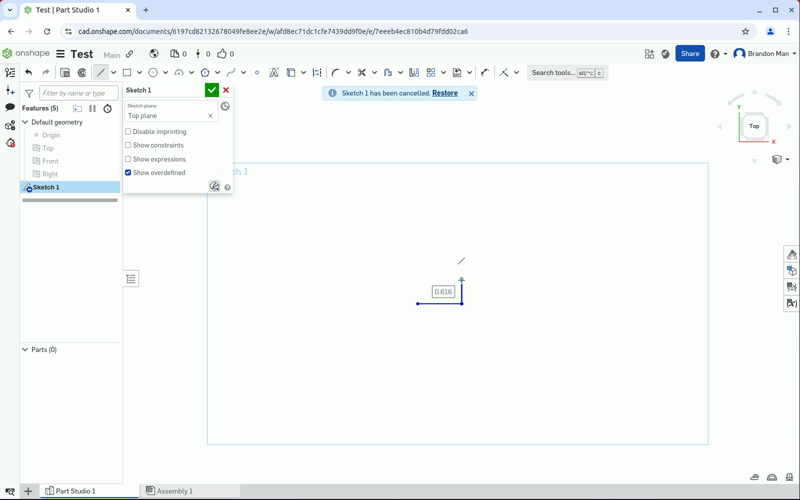
scroll(-6)
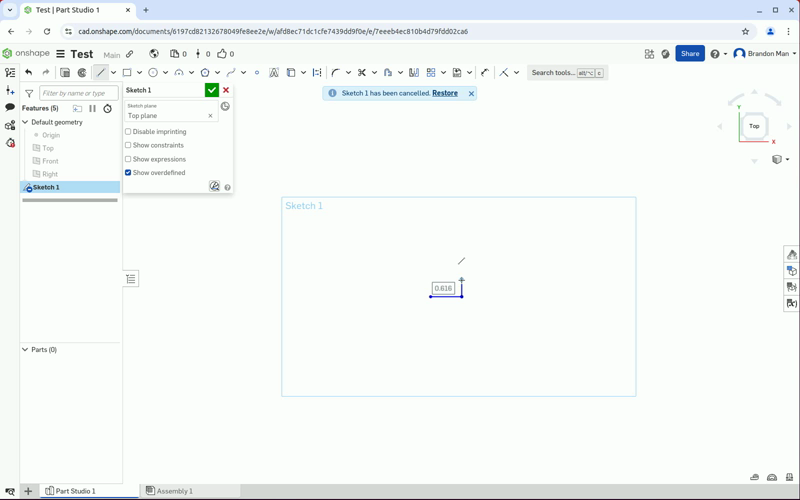
scroll(-6)
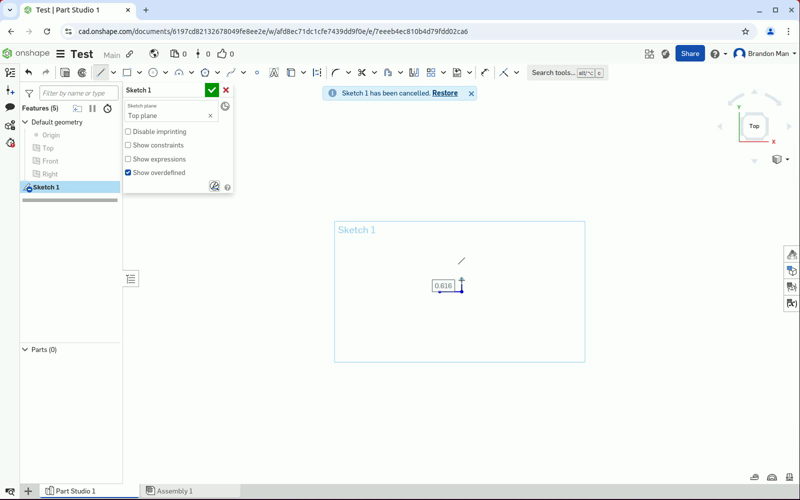
scroll(-6)
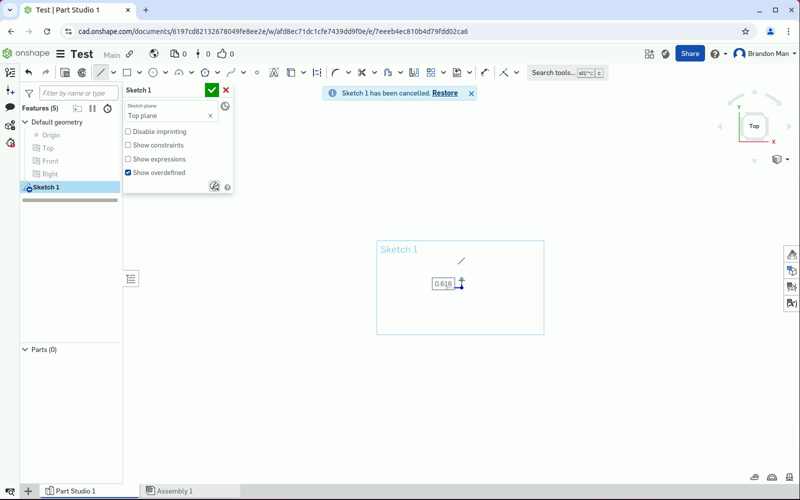
scroll(-6)
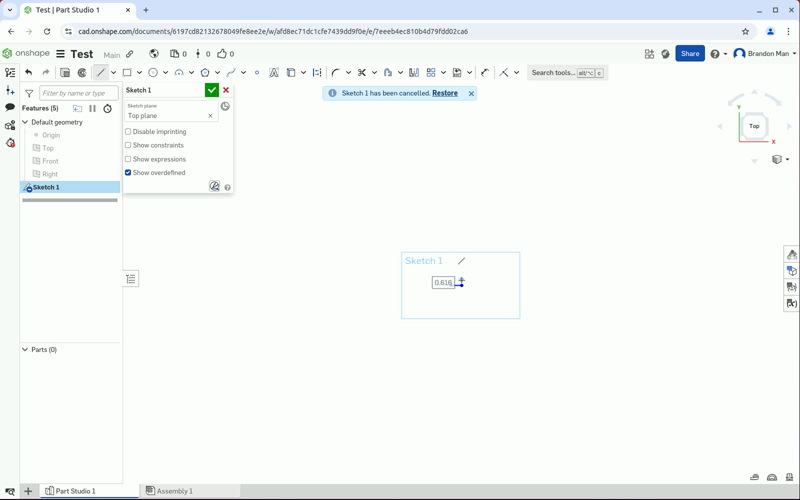
scroll(-6)
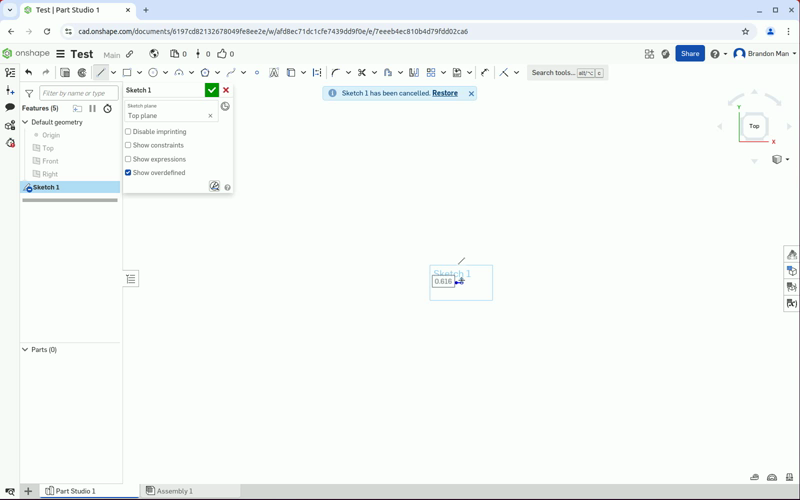
key_up(shift)
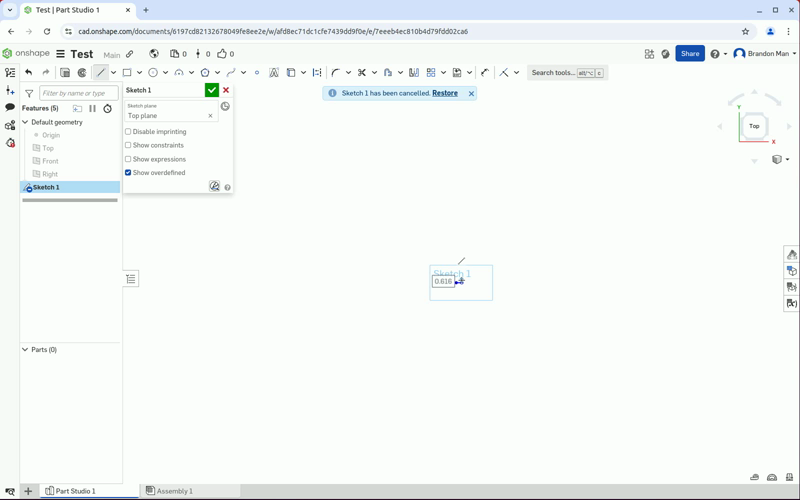
key_down(shift)
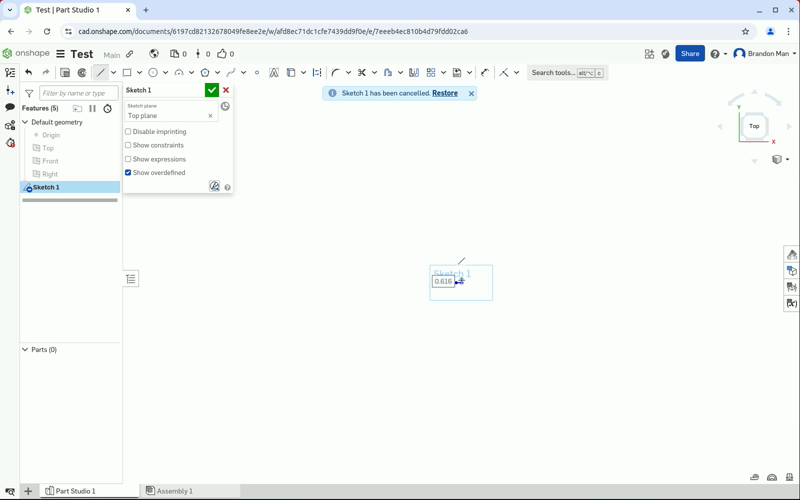
mouse_move(492, 279)
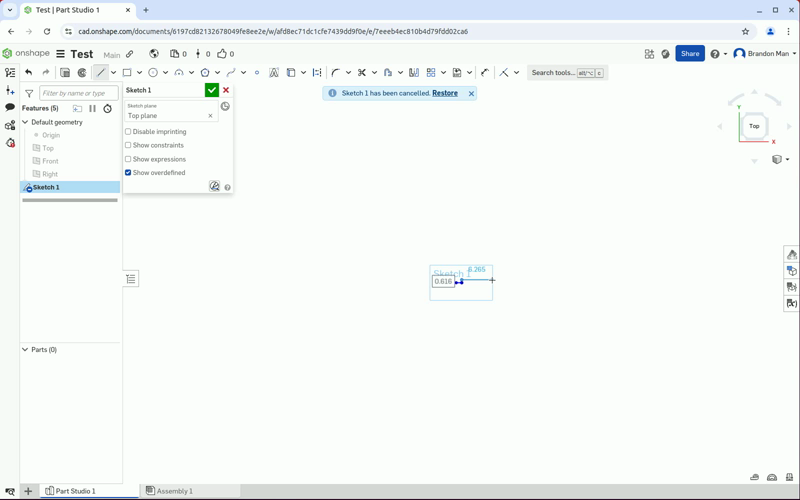
mouse_move(456, 279)
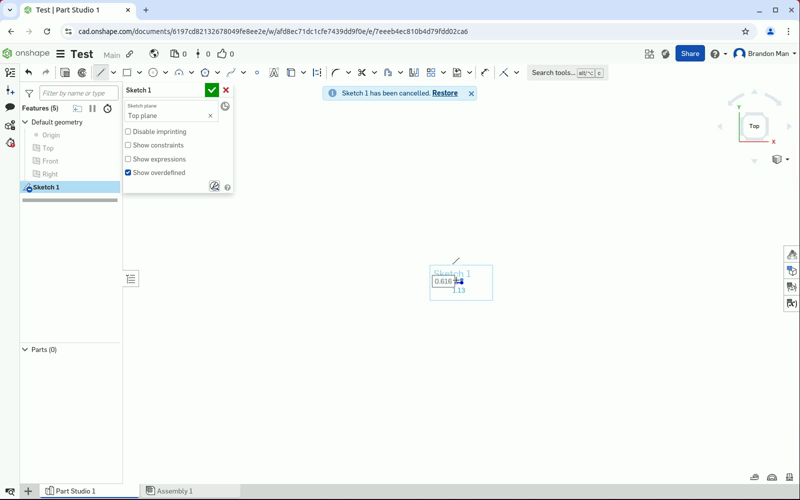
scroll(6)
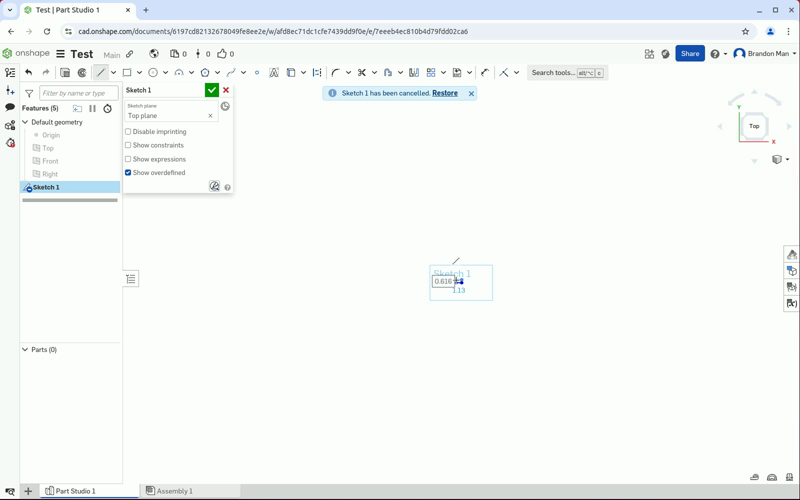
scroll(6)
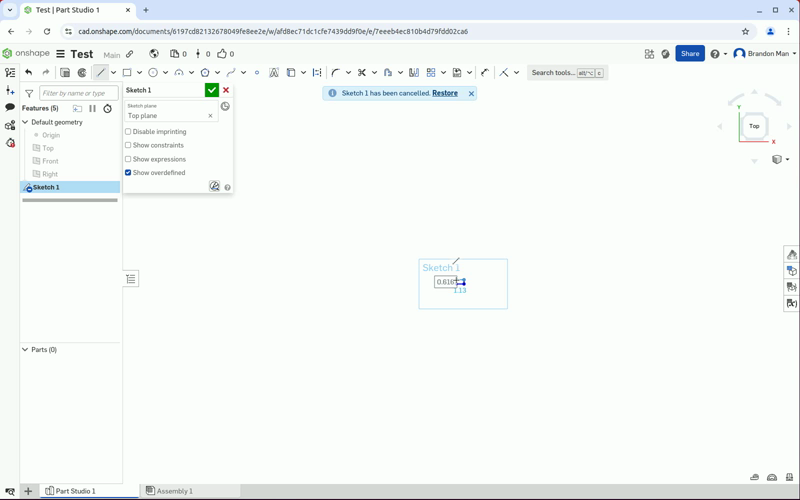
scroll(6)
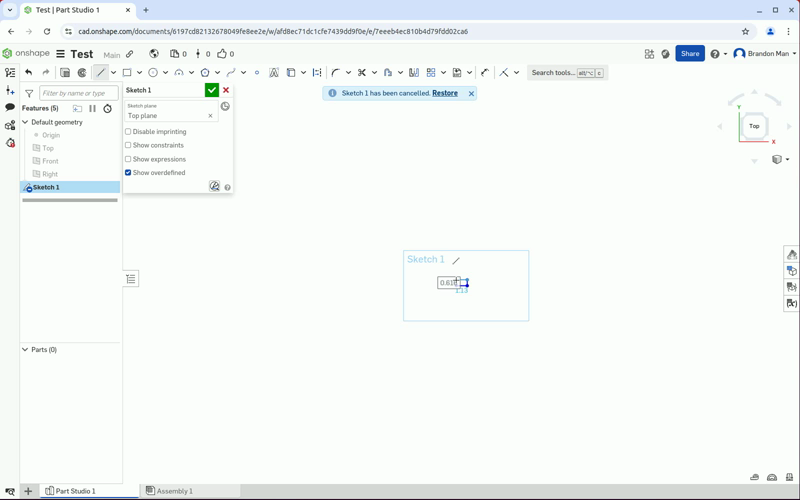
scroll(6)
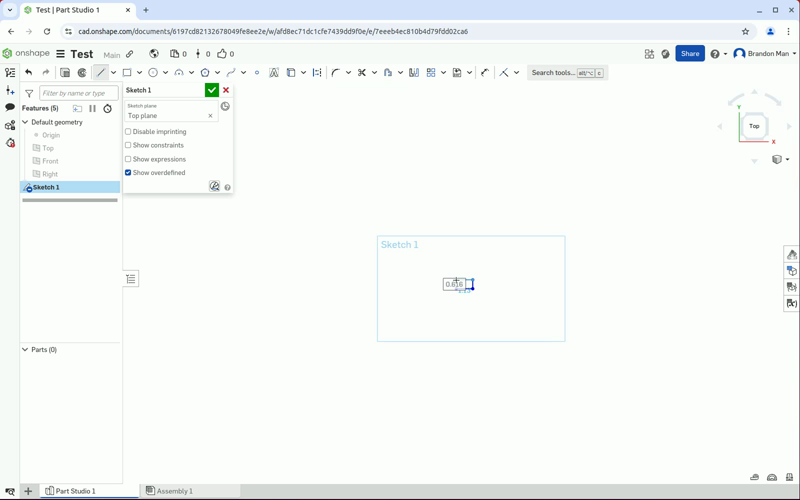
scroll(6)
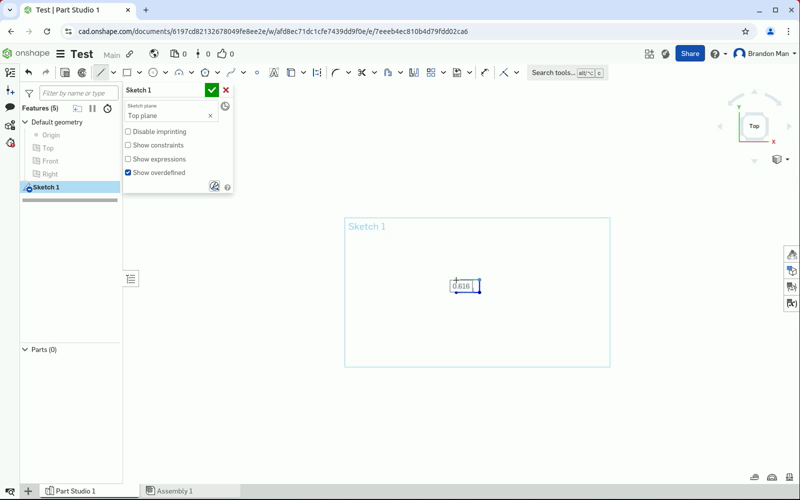
scroll(6)
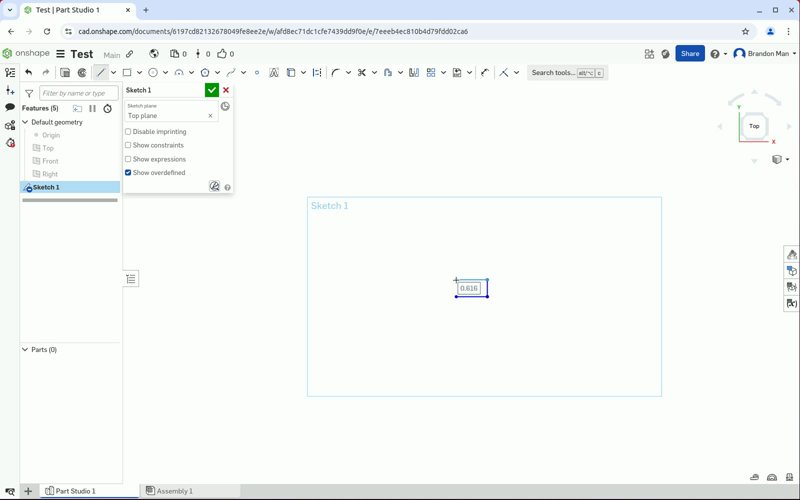
scroll(6)
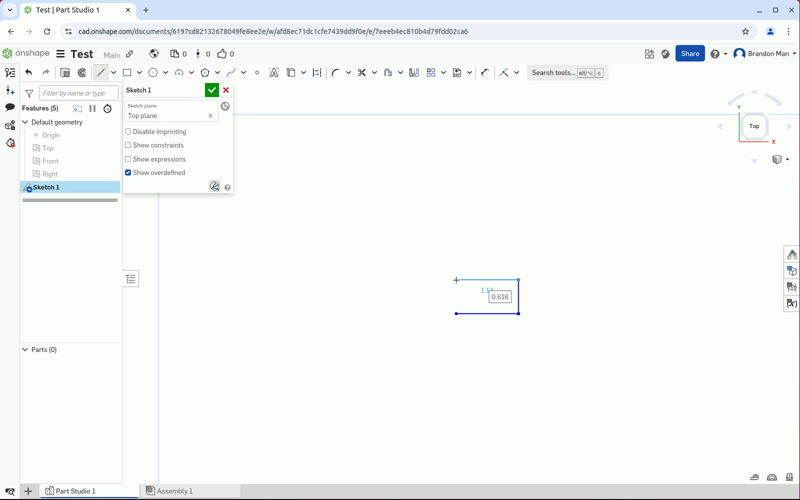
click(456, 279)
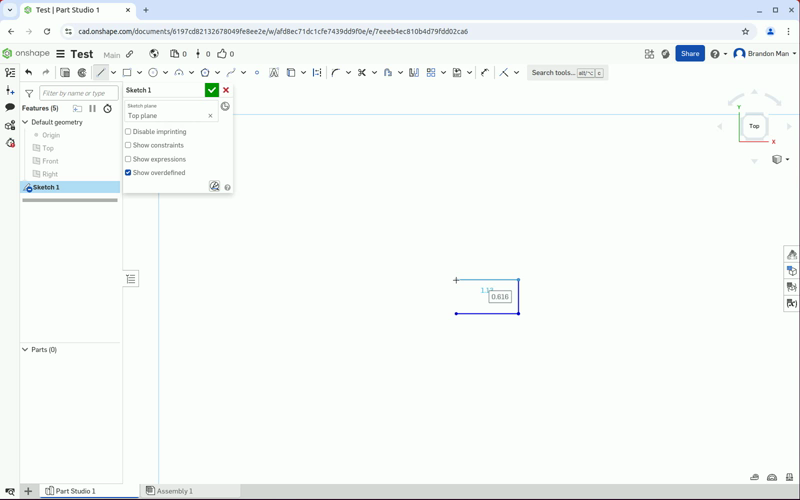
scroll(-6)
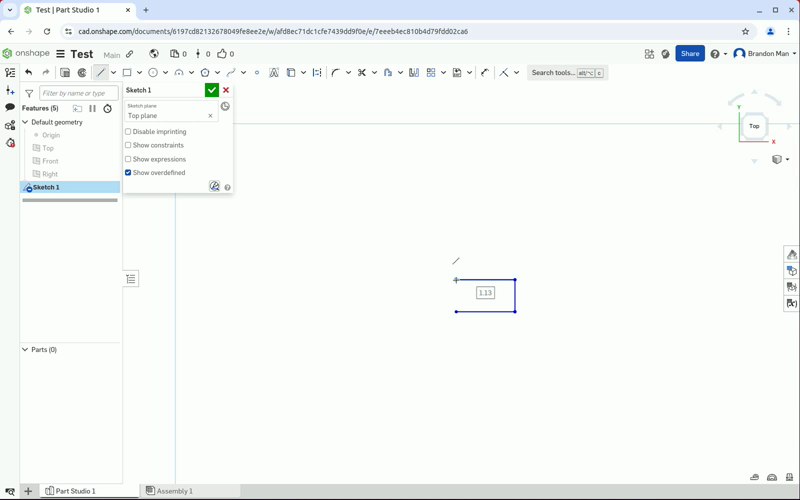
scroll(-6)
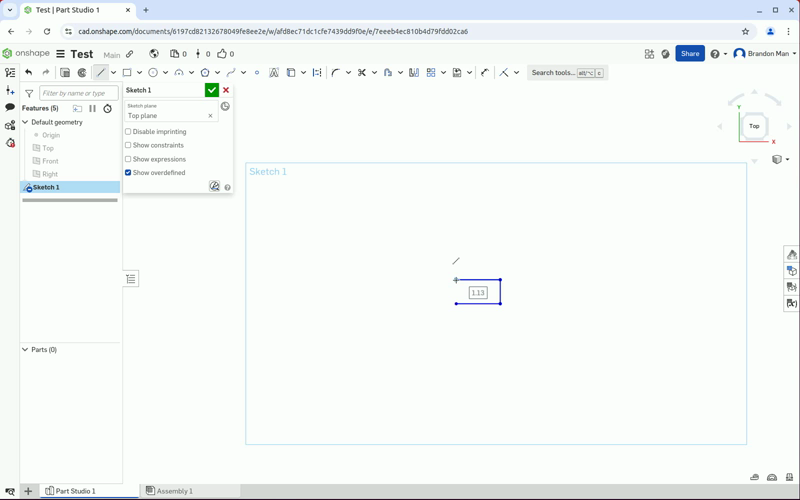
scroll(-6)
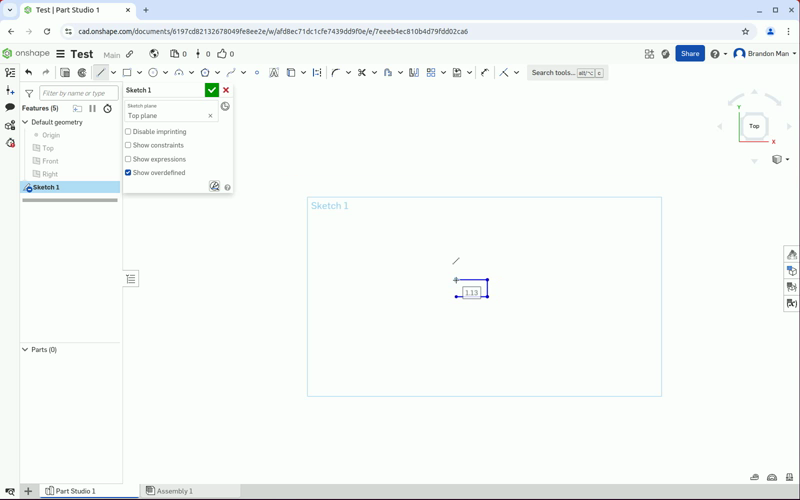
scroll(-6)
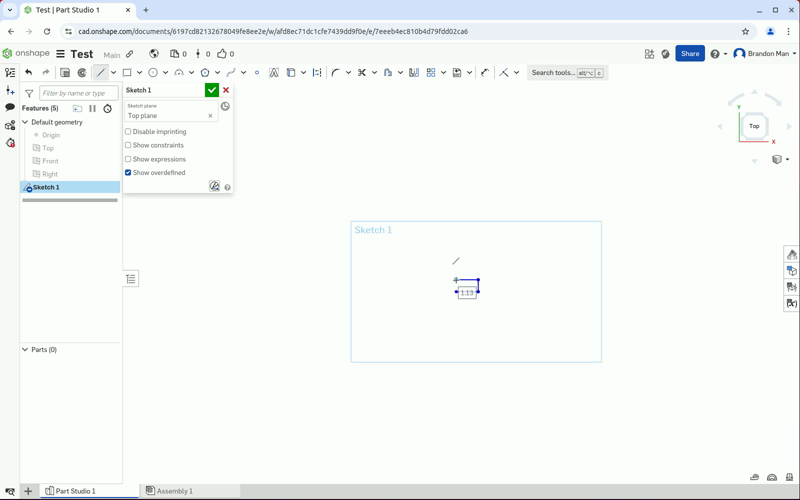
scroll(-6)
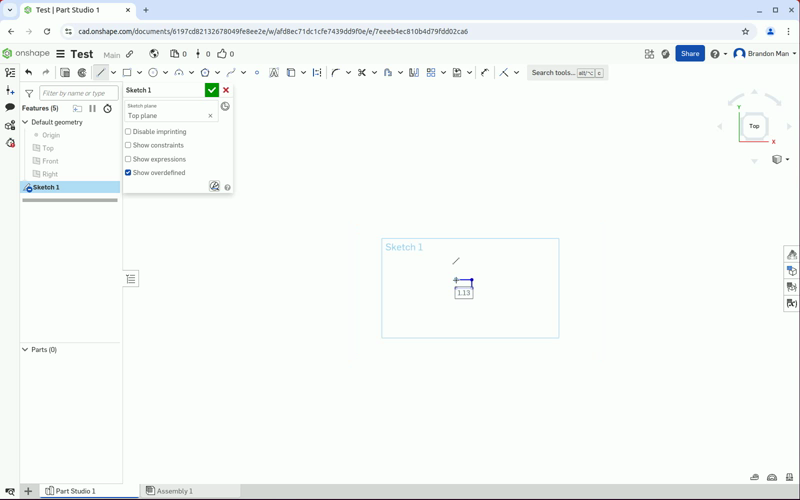
scroll(-6)
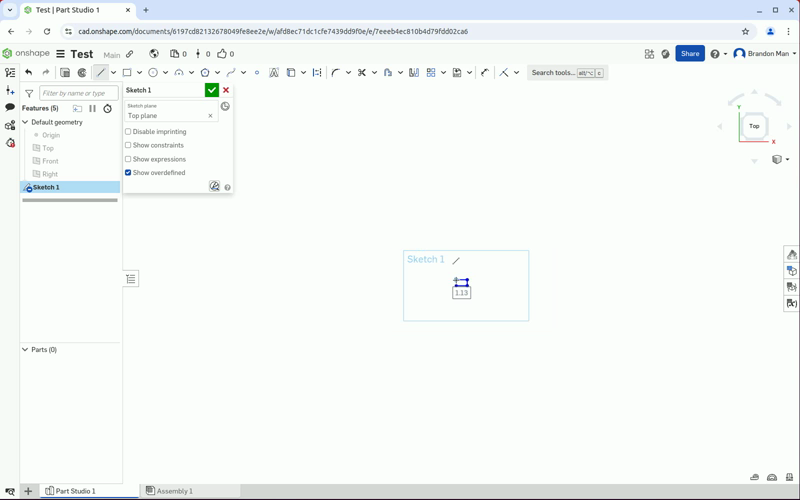
scroll(-6)
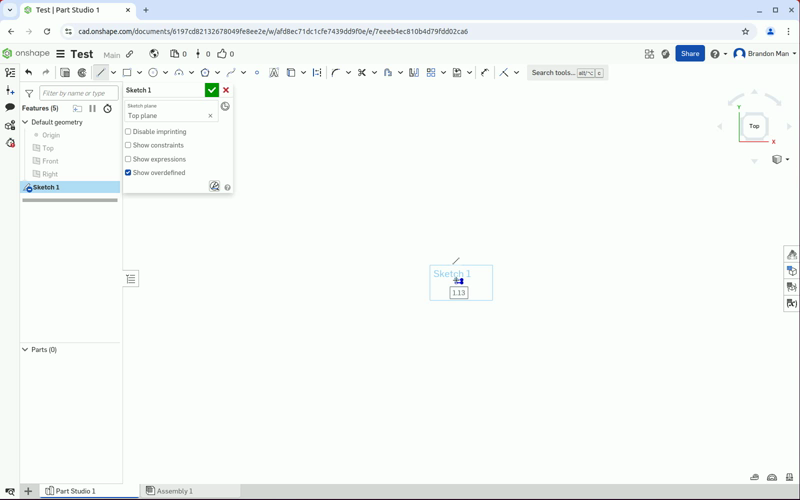
key_up(shift)
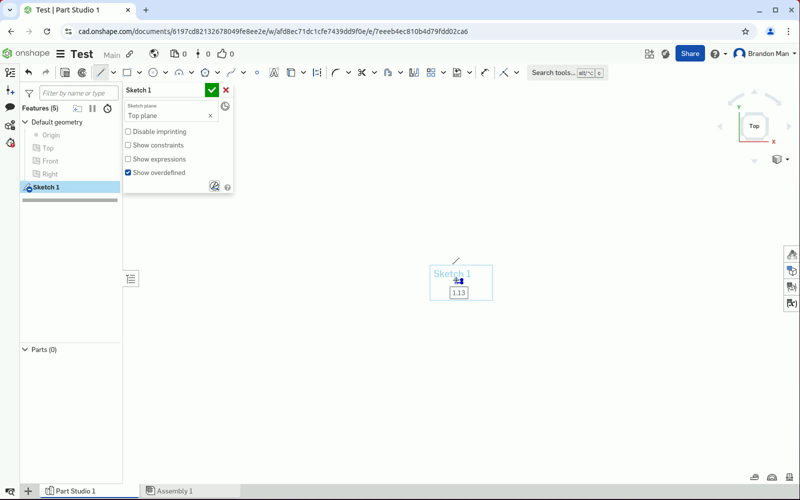
mouse_move(486, 279)
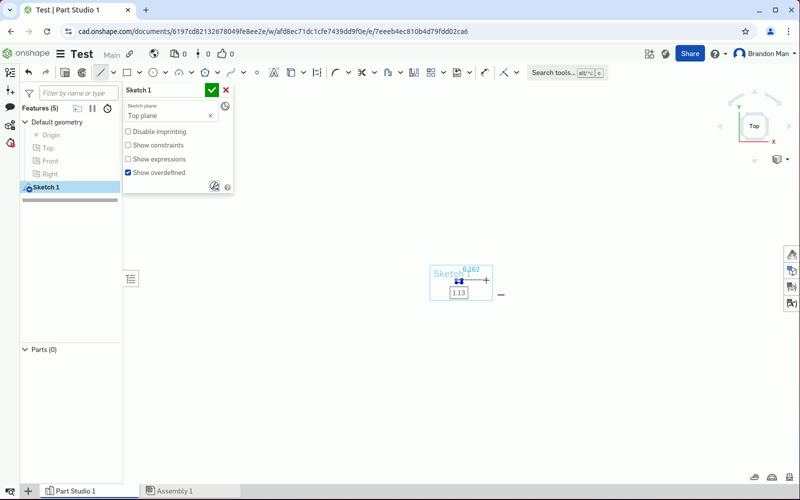
key_down(shift)
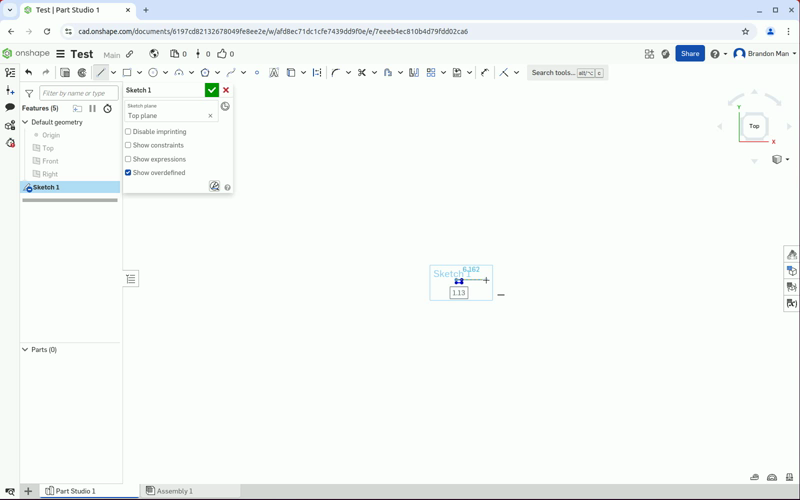
mouse_move(456, 282)
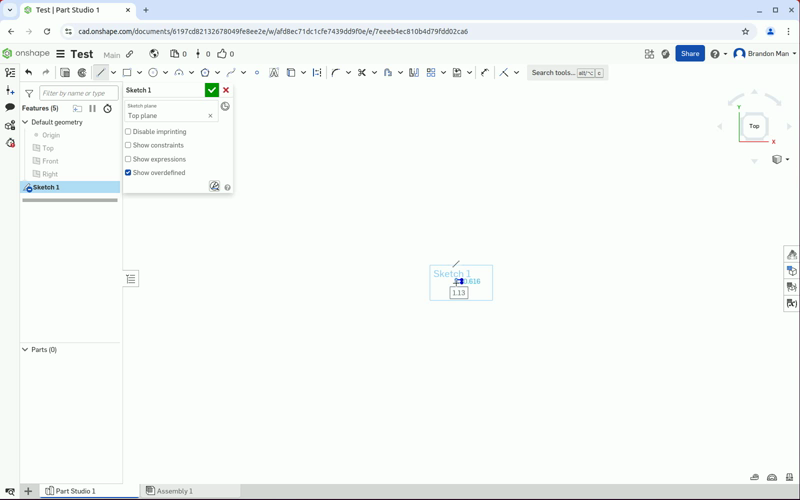
scroll(6)
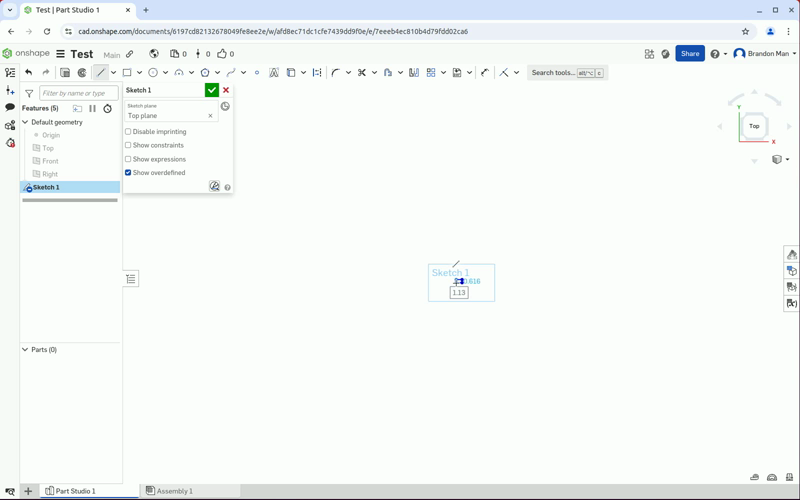
scroll(6)
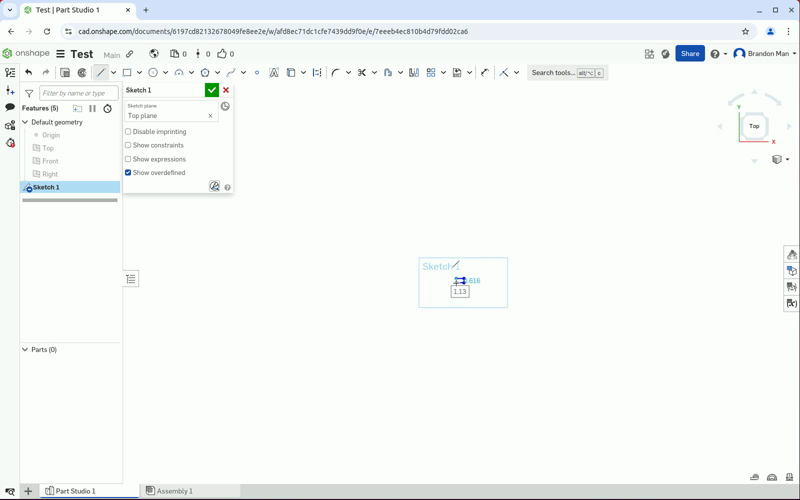
scroll(6)
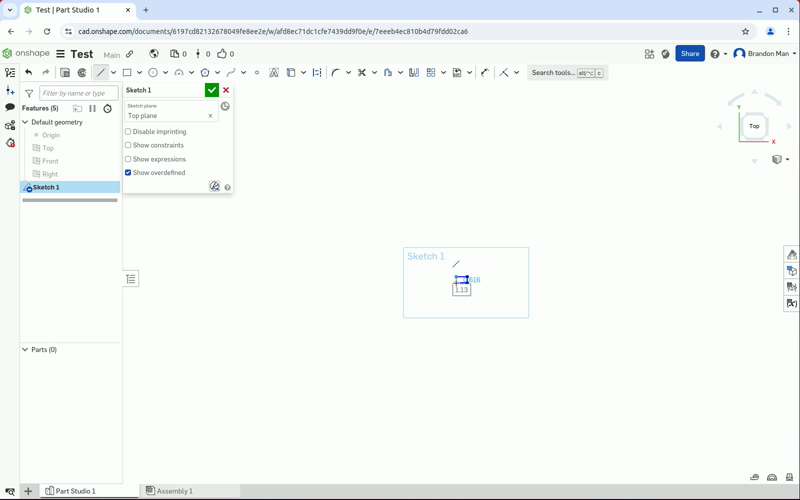
scroll(6)
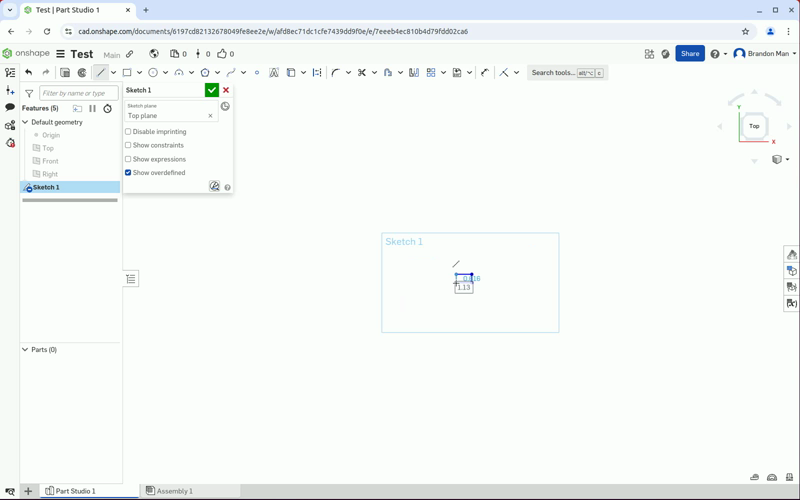
scroll(6)
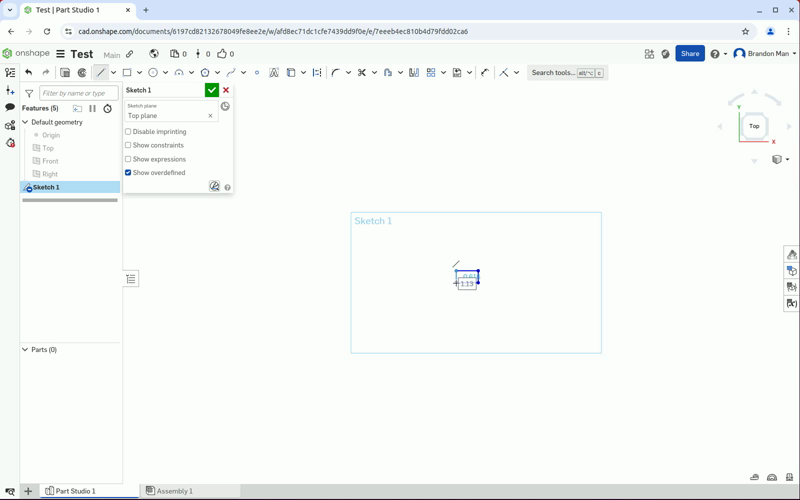
scroll(6)
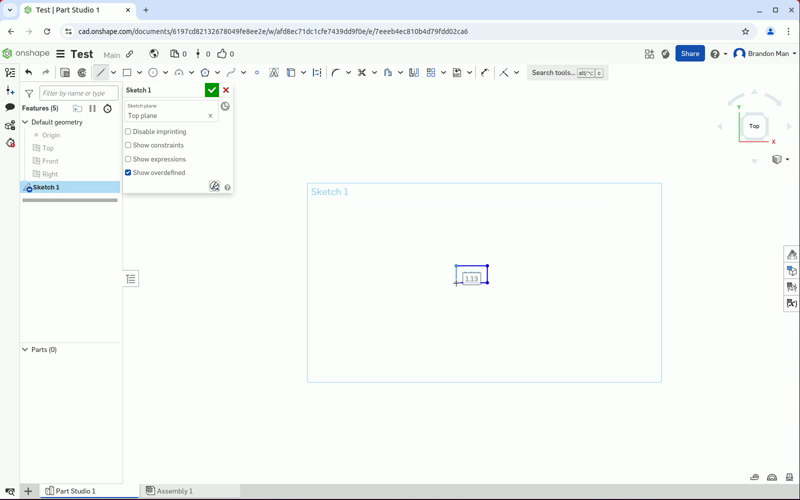
scroll(6)
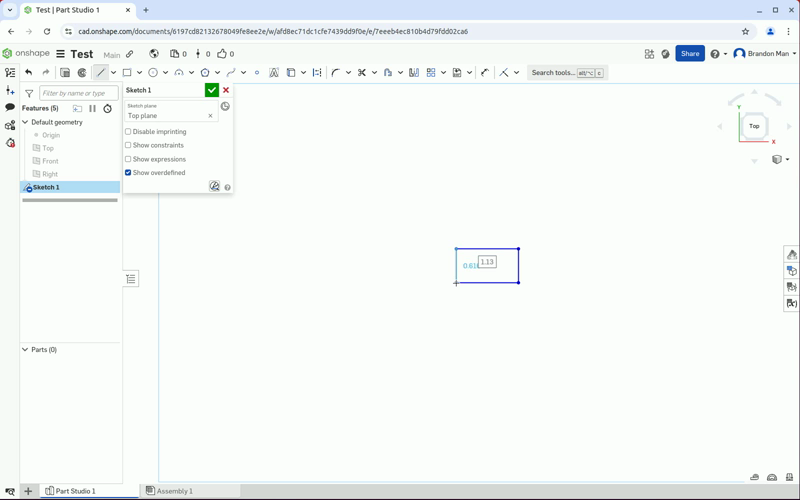
key_up(shift)
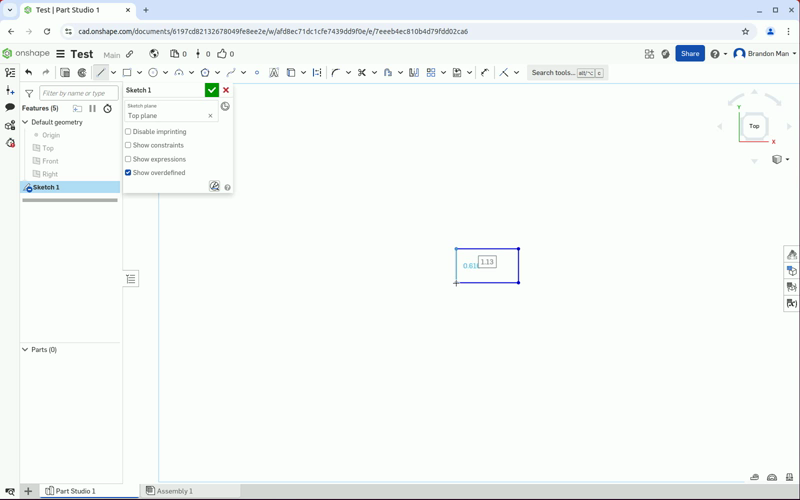
click(456, 282)
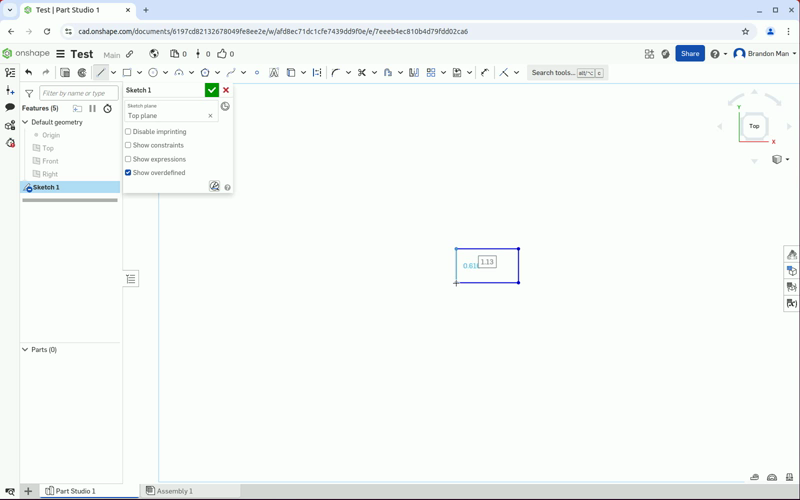
scroll(-6)
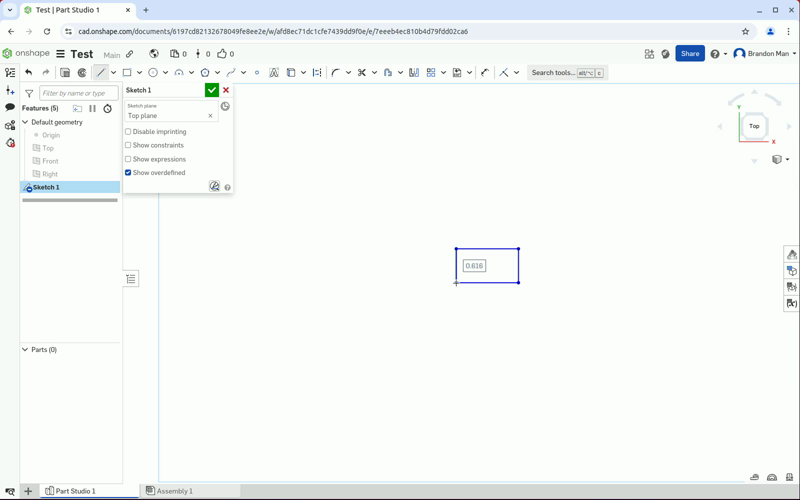
scroll(-6)
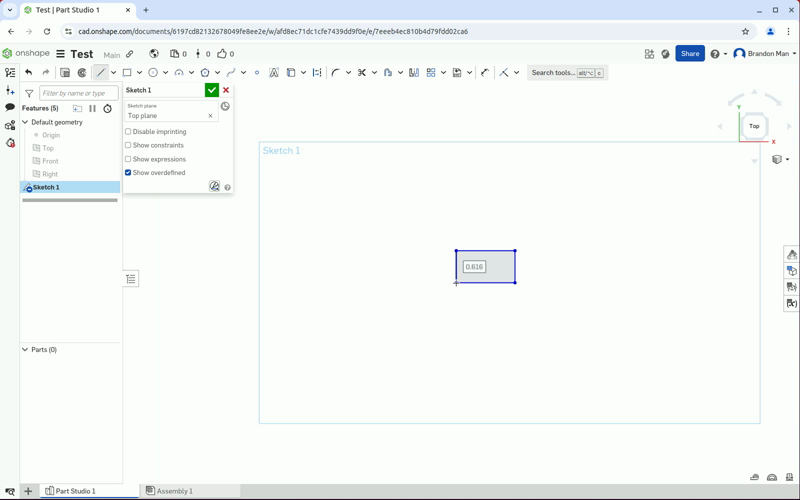
scroll(-6)
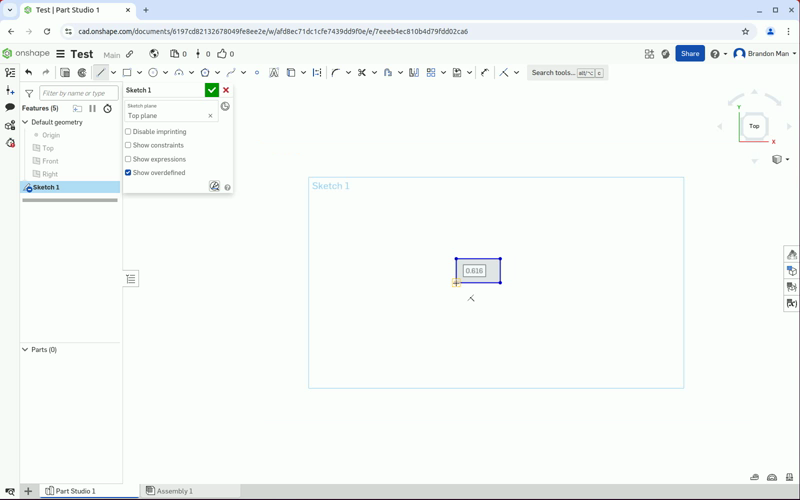
scroll(-6)
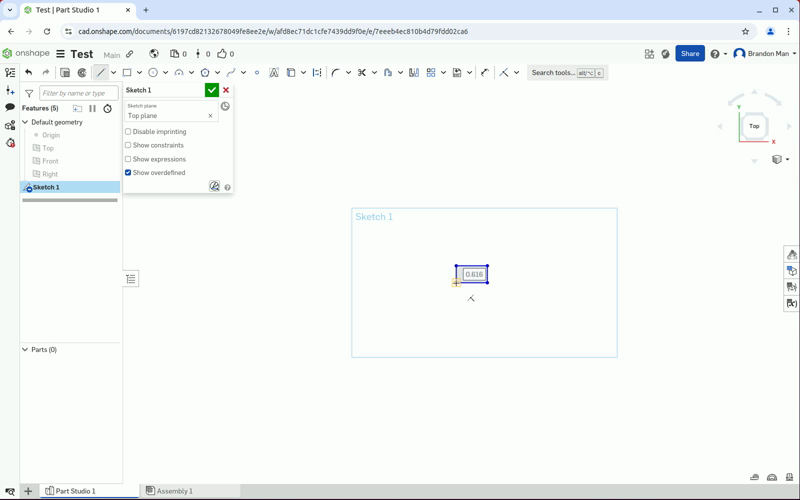
scroll(-6)
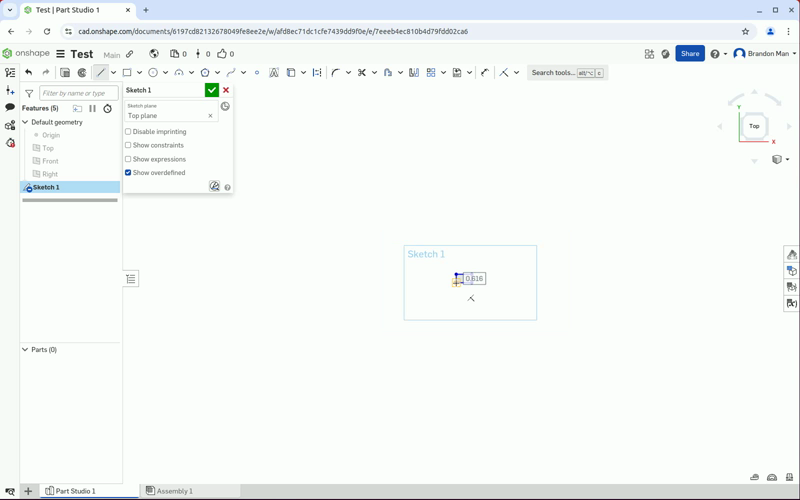
scroll(-6)
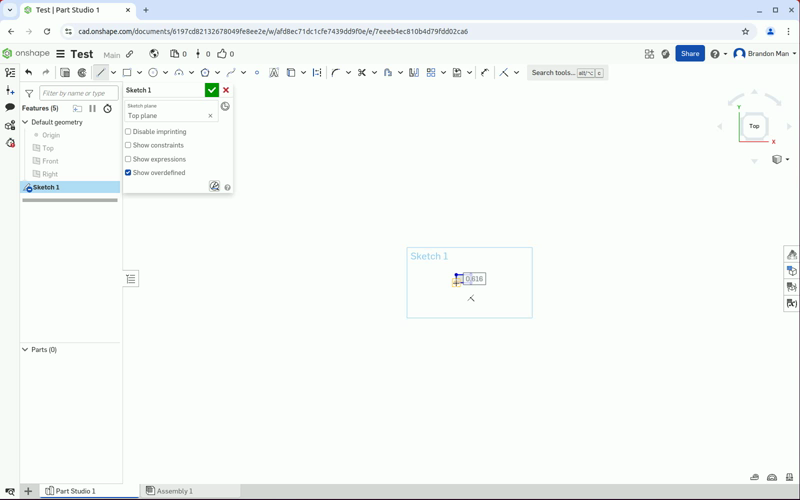
scroll(-6)
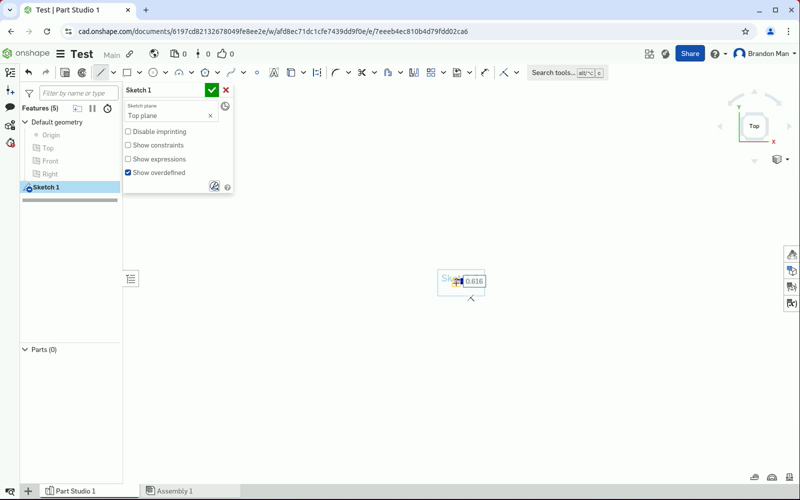
key(esc)
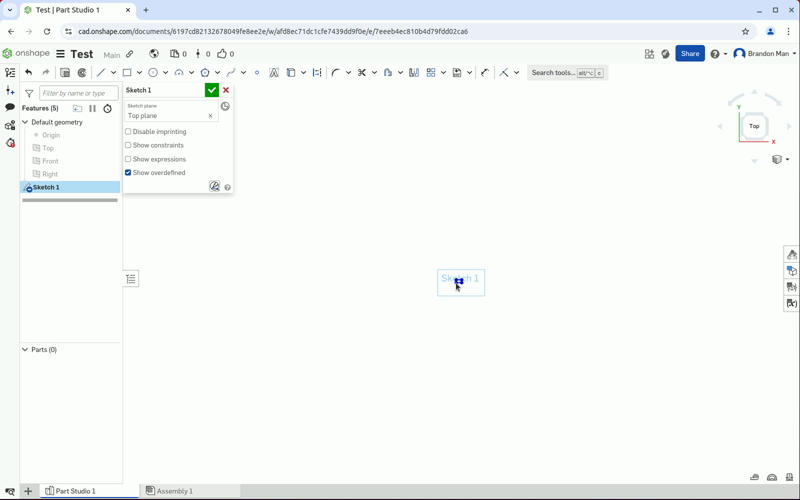
mouse_move(458, 281)
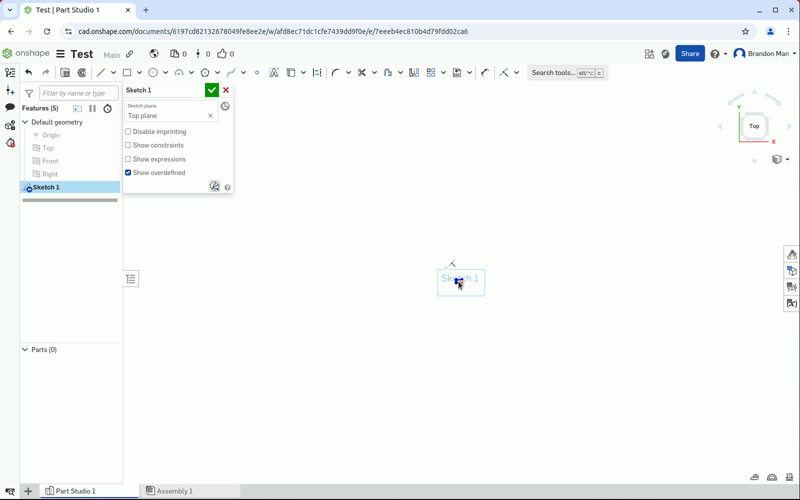
scroll(6)
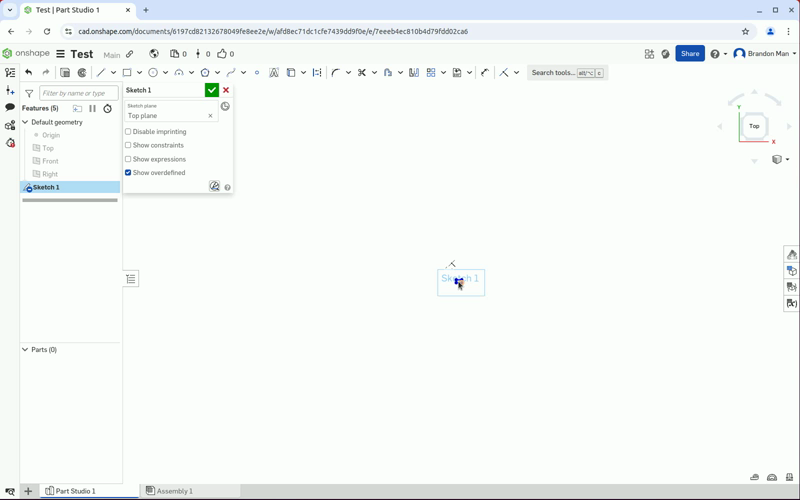
scroll(6)
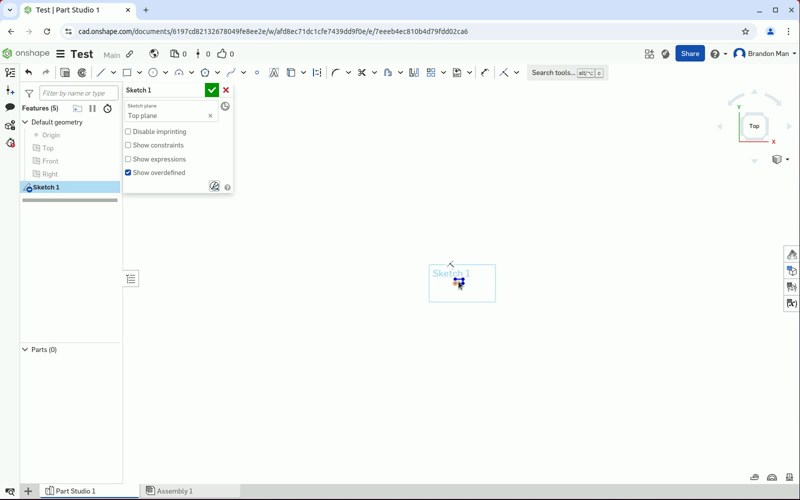
scroll(6)
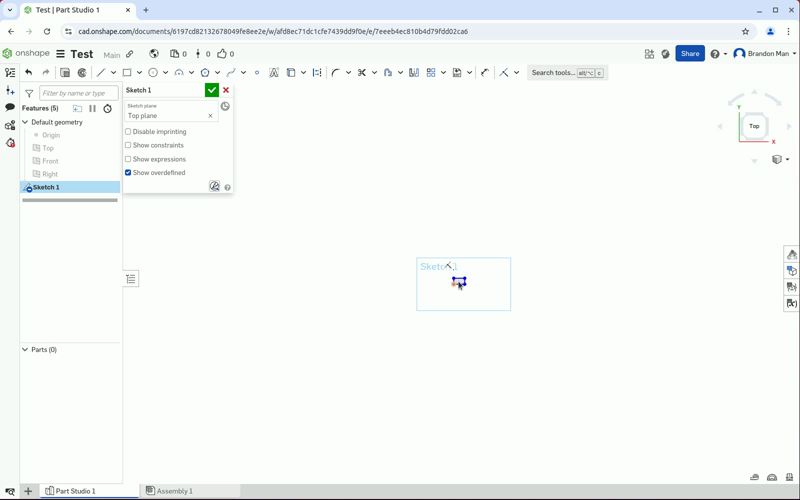
scroll(6)
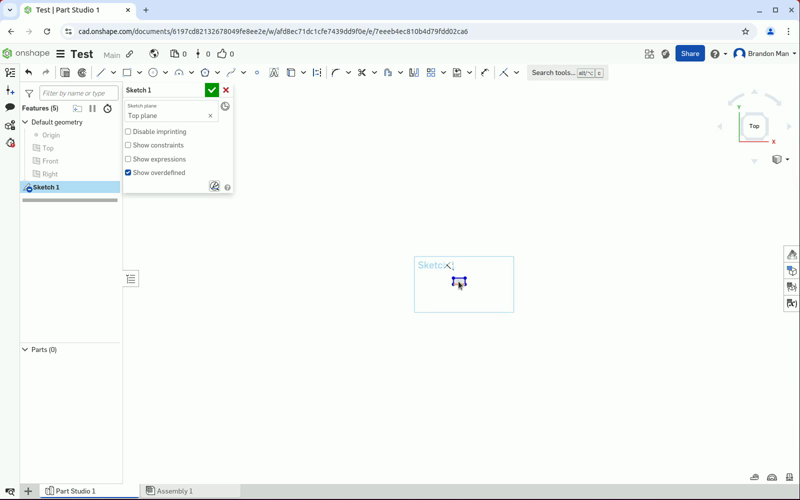
scroll(6)
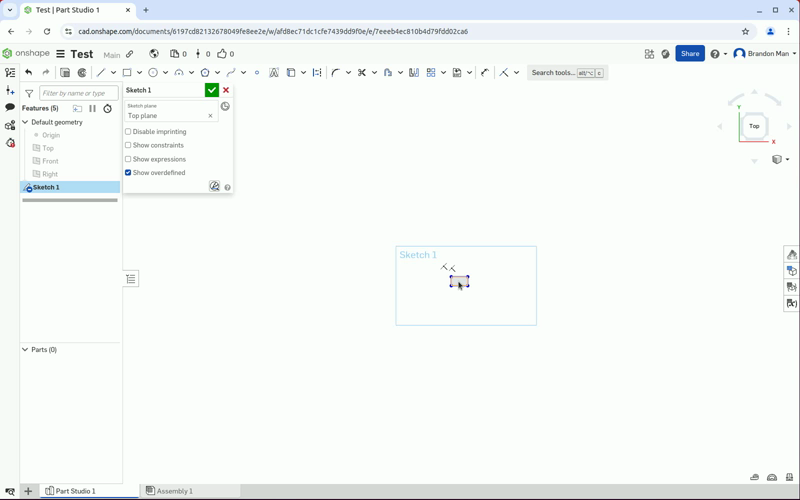
scroll(6)
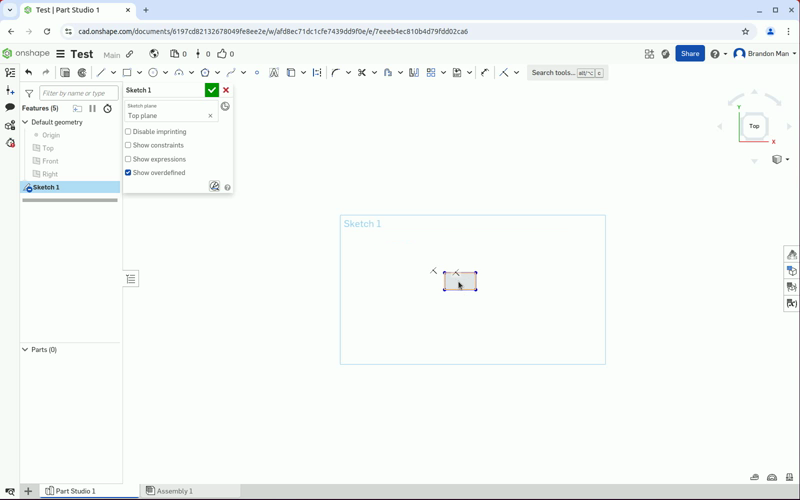
scroll(6)
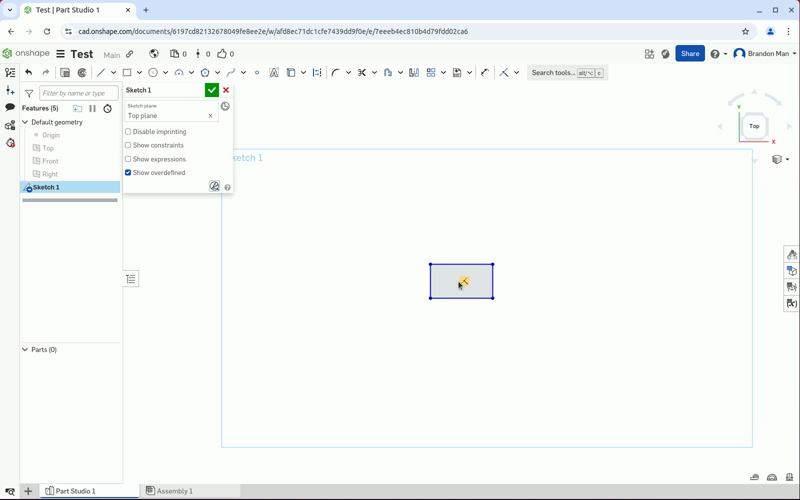
click(458, 281)
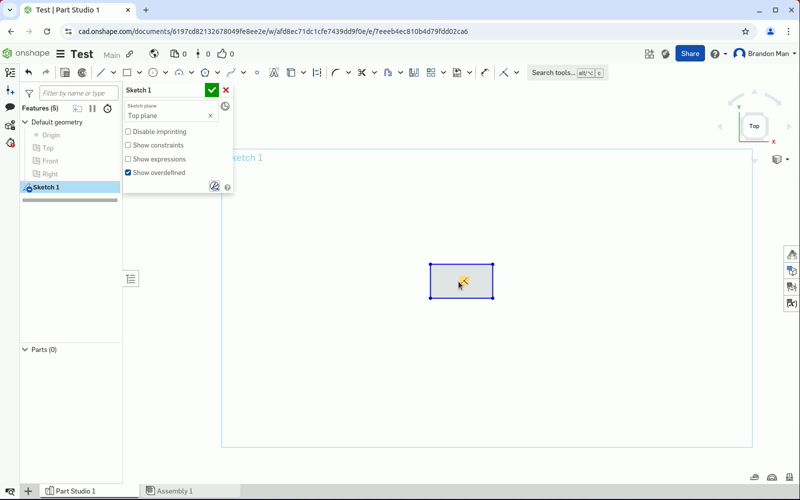
scroll(-6)
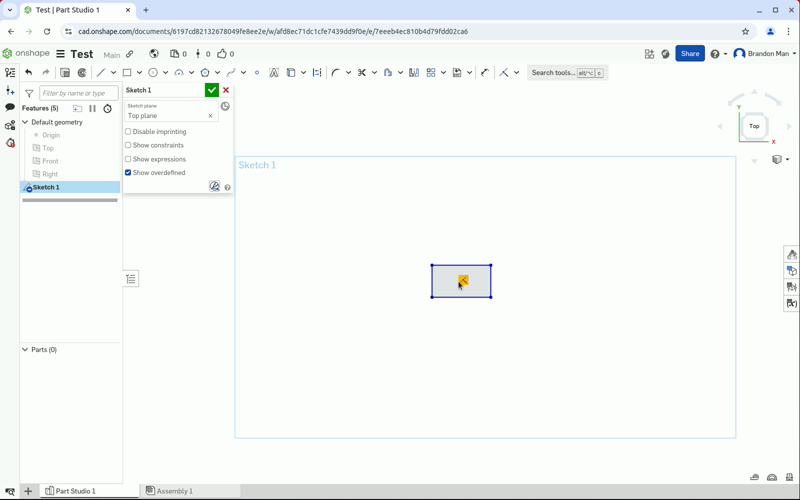
scroll(-6)
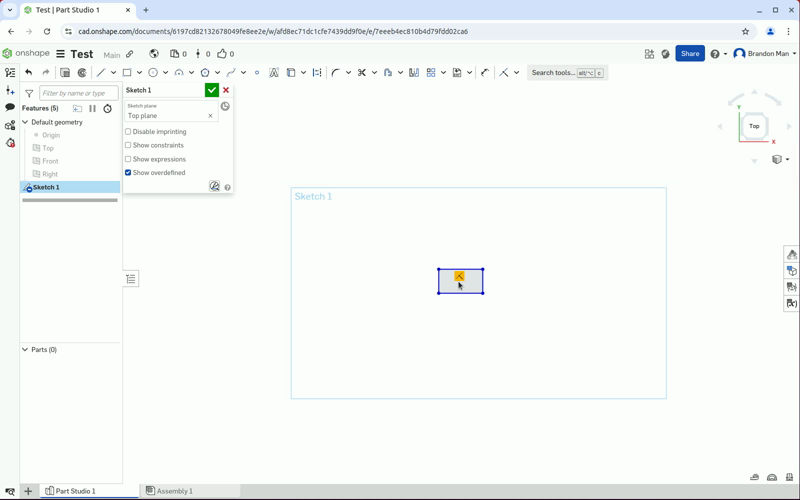
scroll(-6)
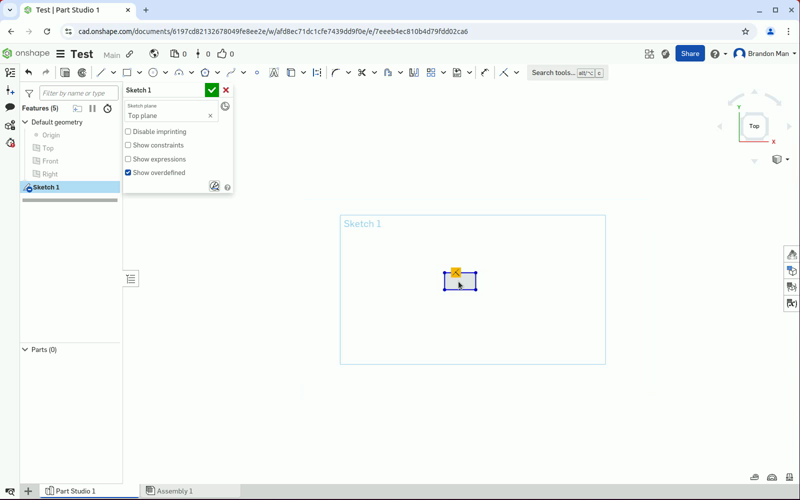
scroll(-6)
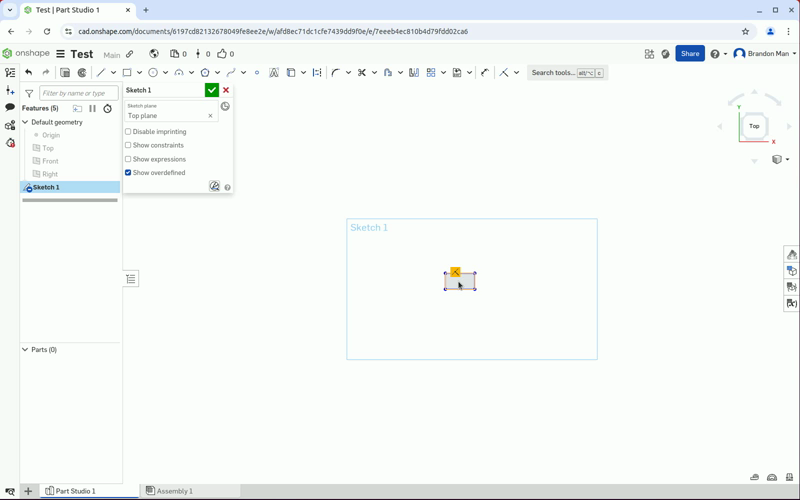
scroll(-6)
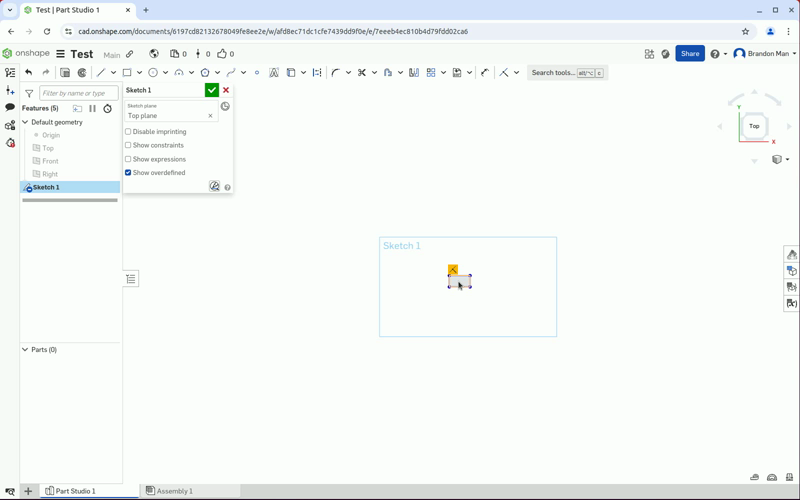
scroll(-6)
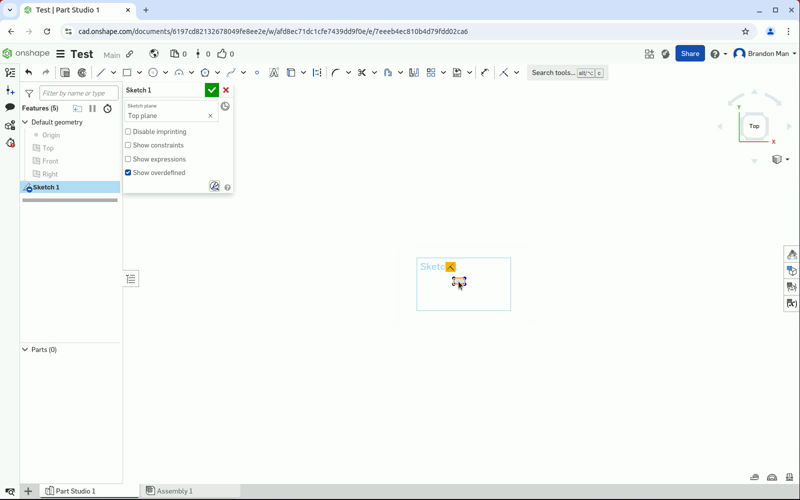
scroll(-6)
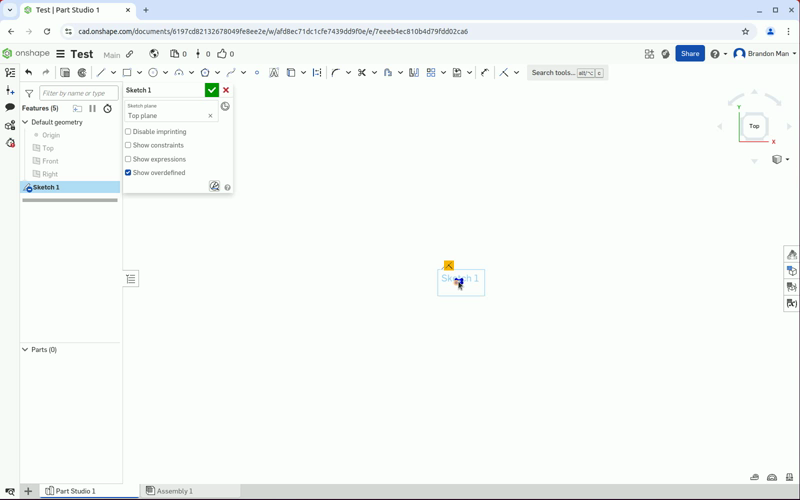
mouse_move(73, 352)
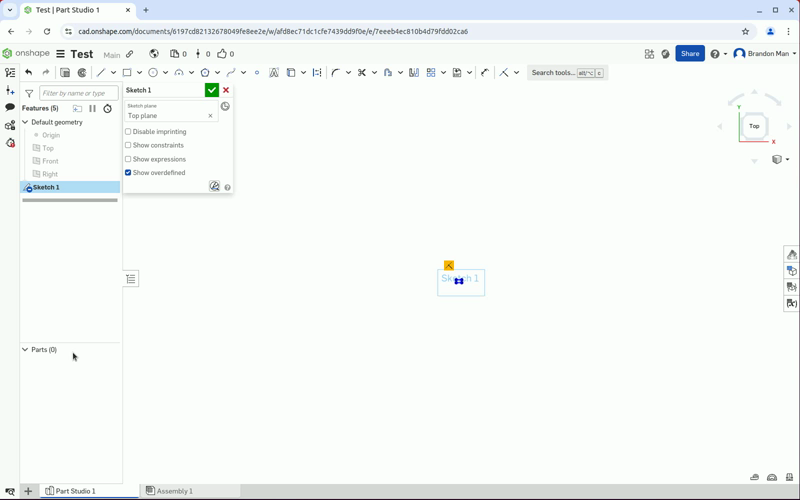
key(shift+y)
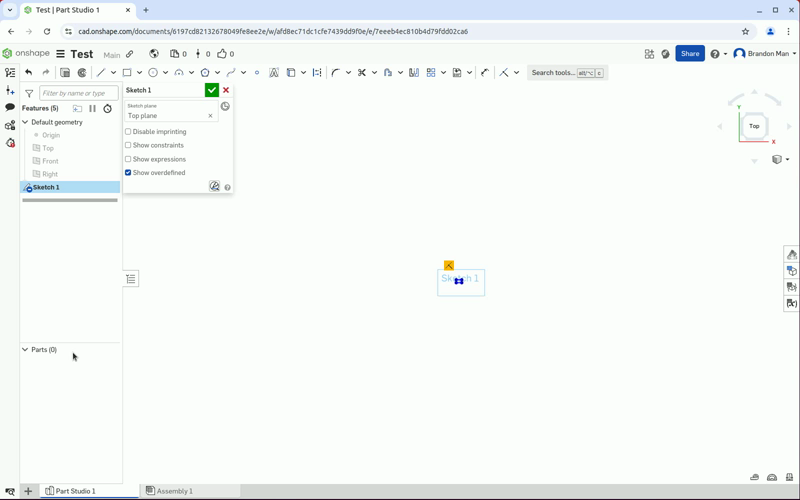
key(shift+e)
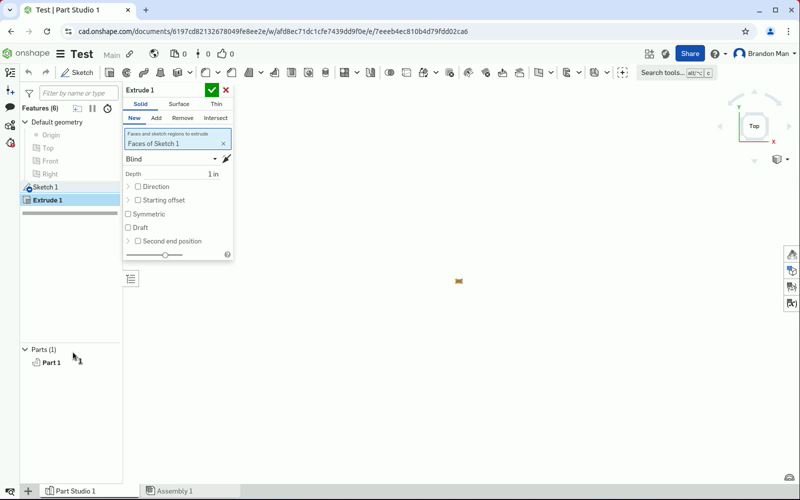
mouse_move(143, 106)
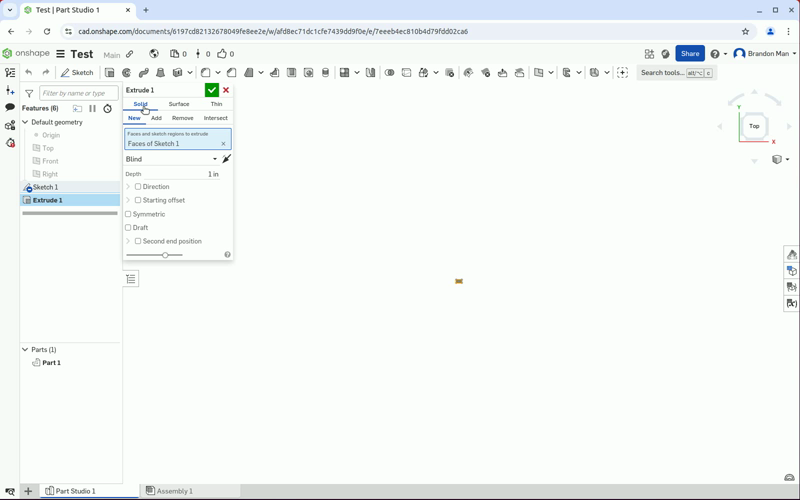
click(143, 106)
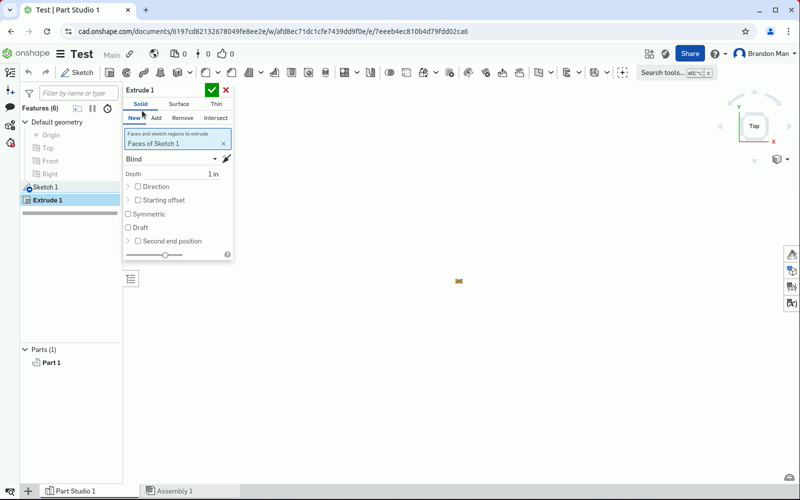
mouse_move(137, 120)
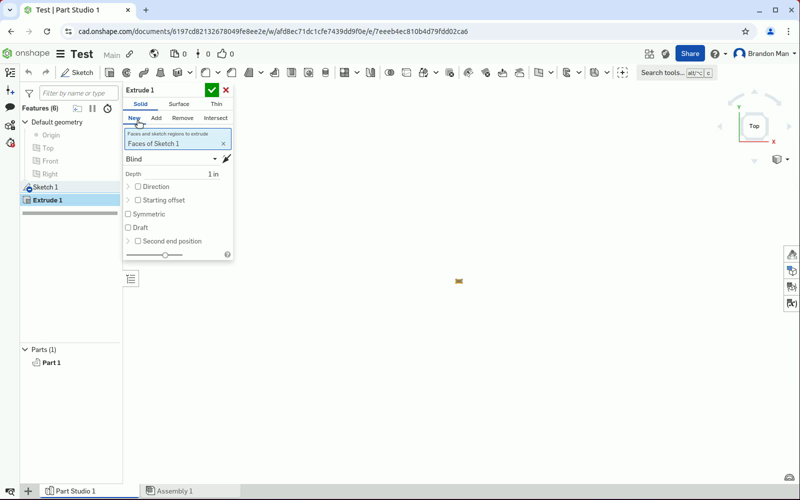
click(137, 120)
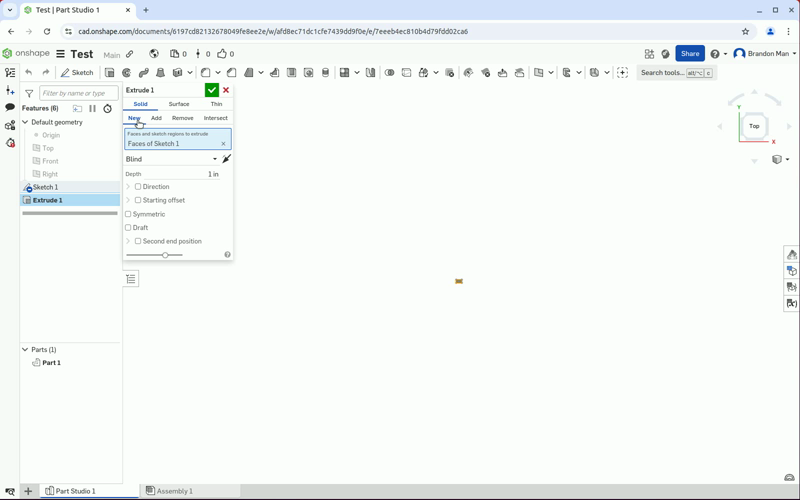
key(tab, 4)
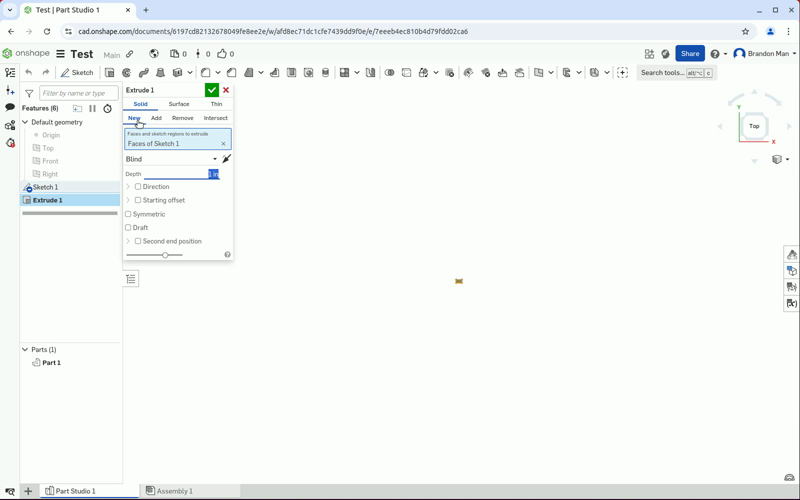
text(23.108)
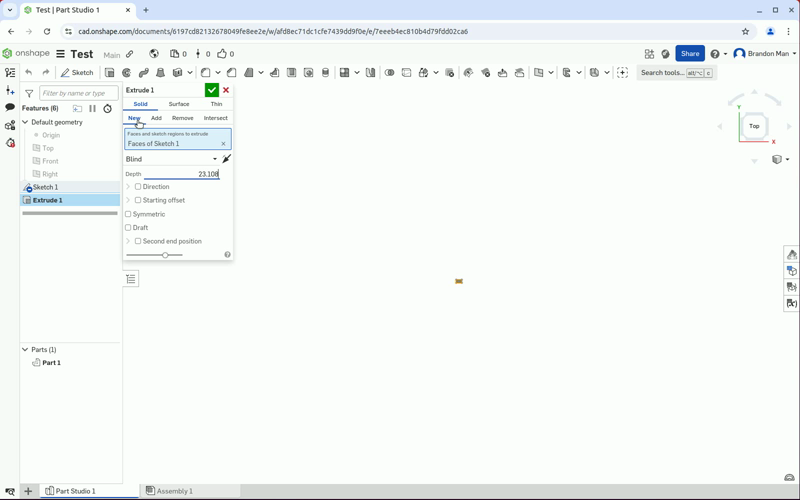
key(enter)
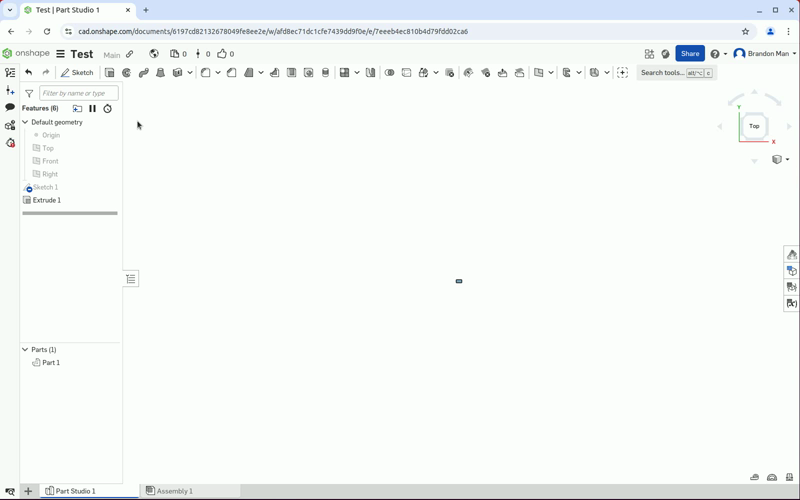
key(shift+h)
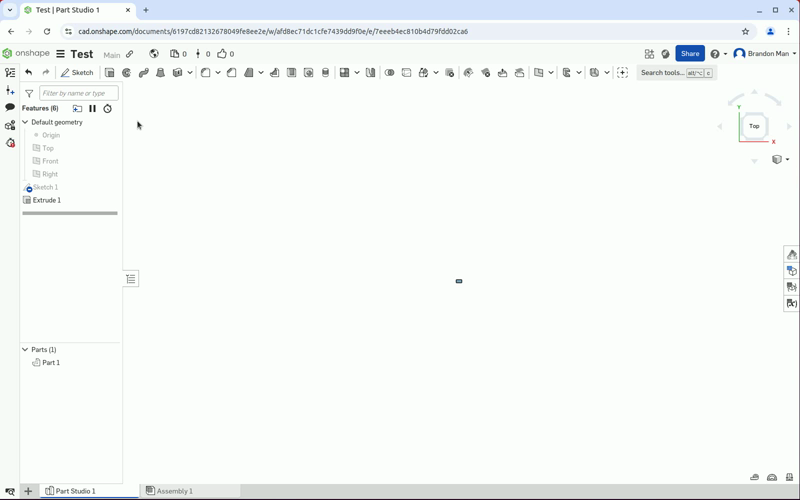
key(shift+h)
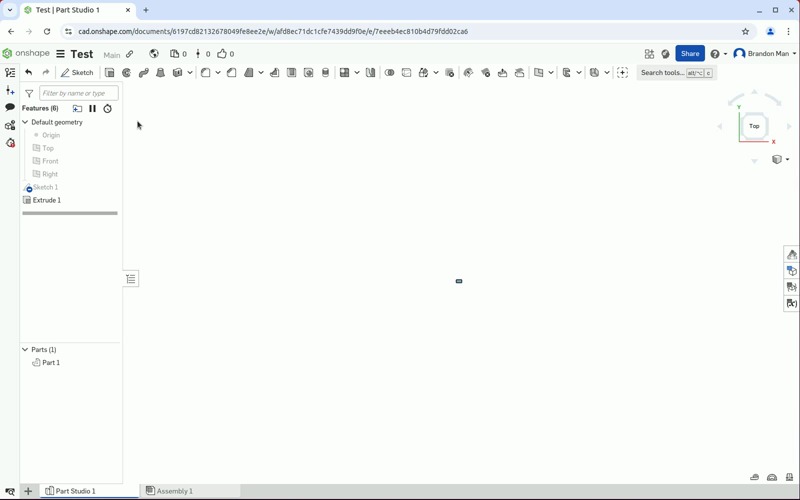
mouse_move(73, 189)
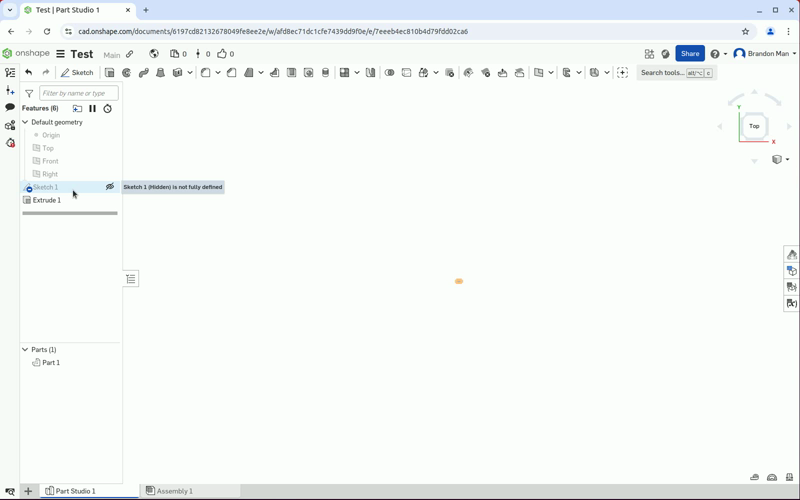
click(73, 189)
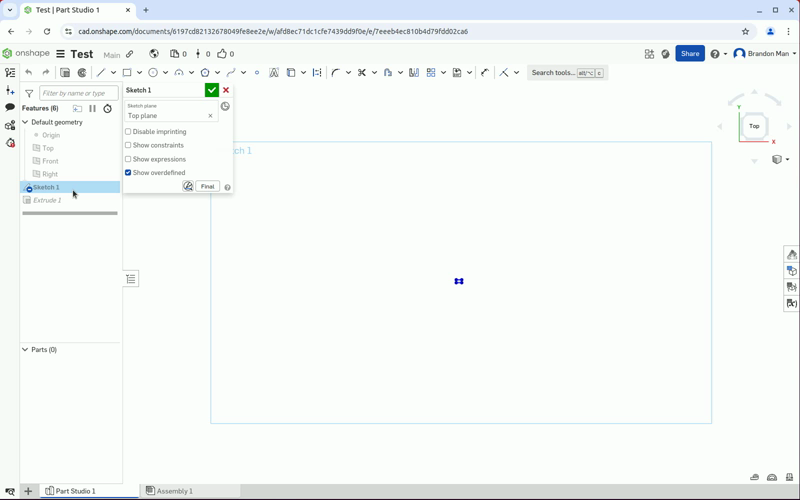
mouse_move(229, 92)
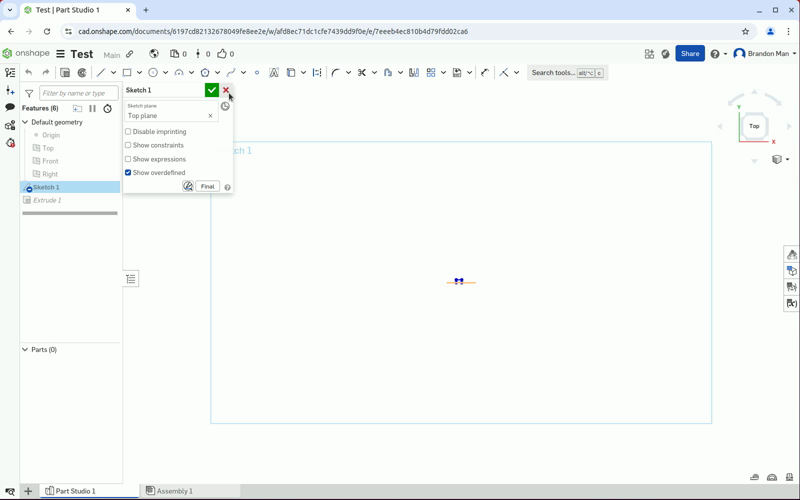
click(229, 92)
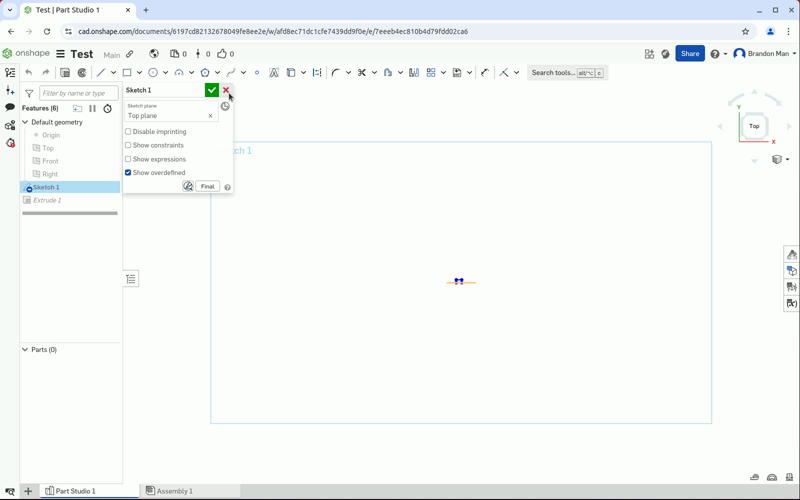
key(shift+s)
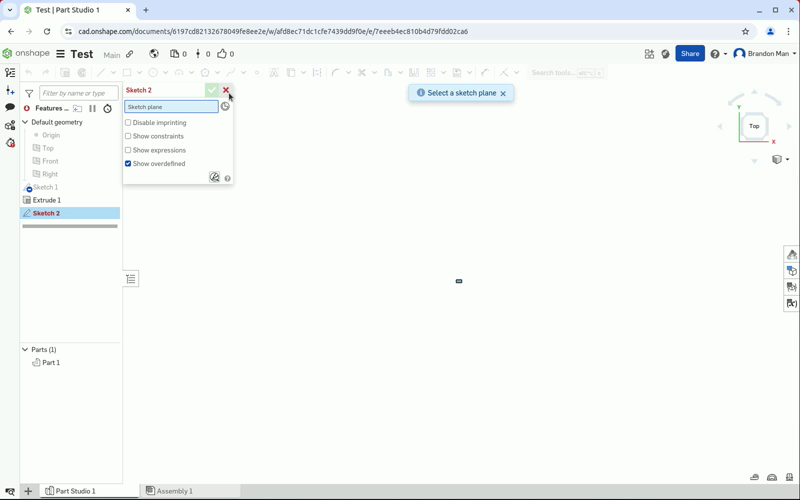
mouse_move(73, 150)
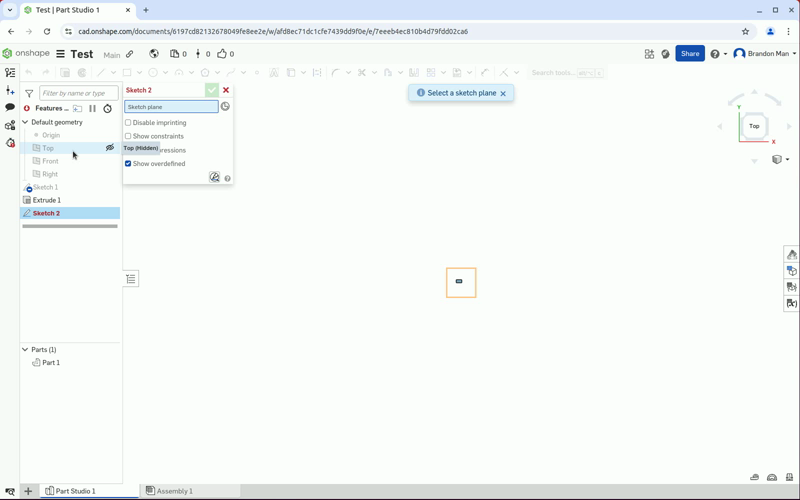
click(73, 150)
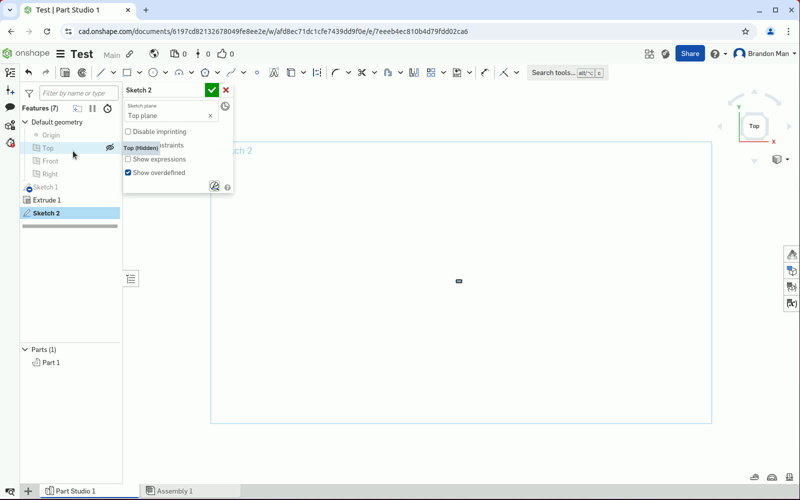
mouse_move(73, 352)
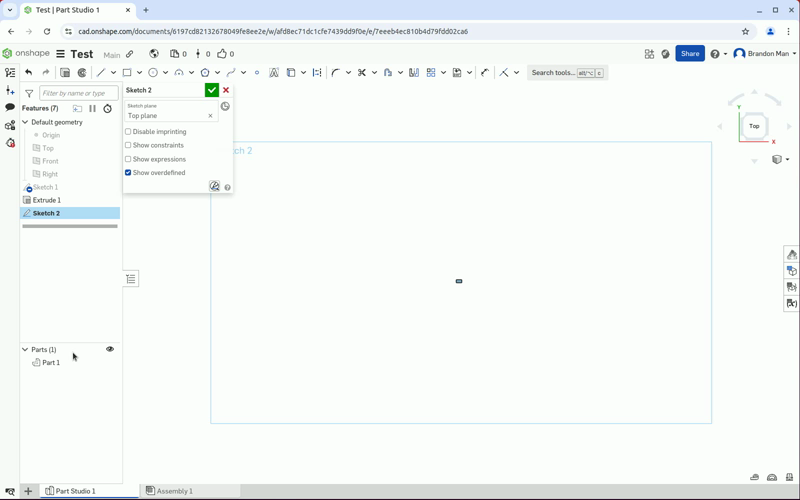
key(y)
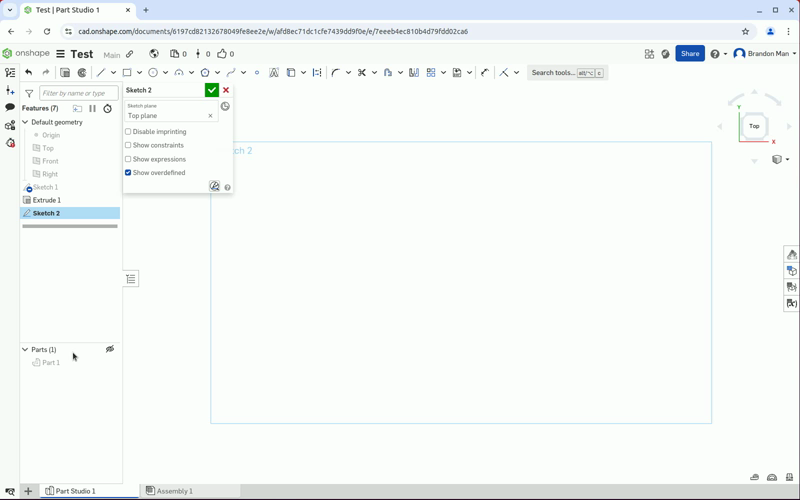
key(l)
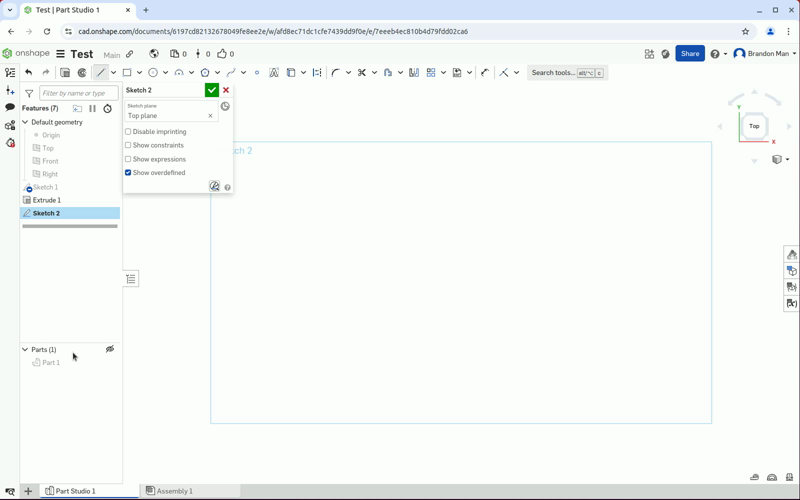
key_down(shift)
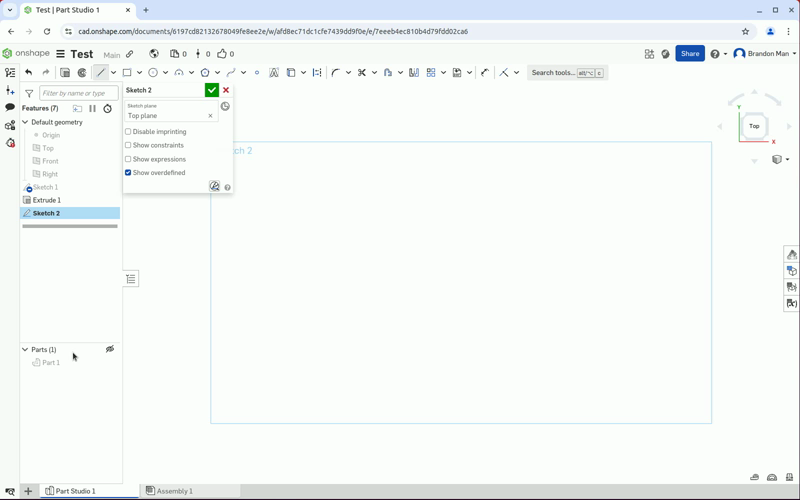
mouse_move(404, 282)
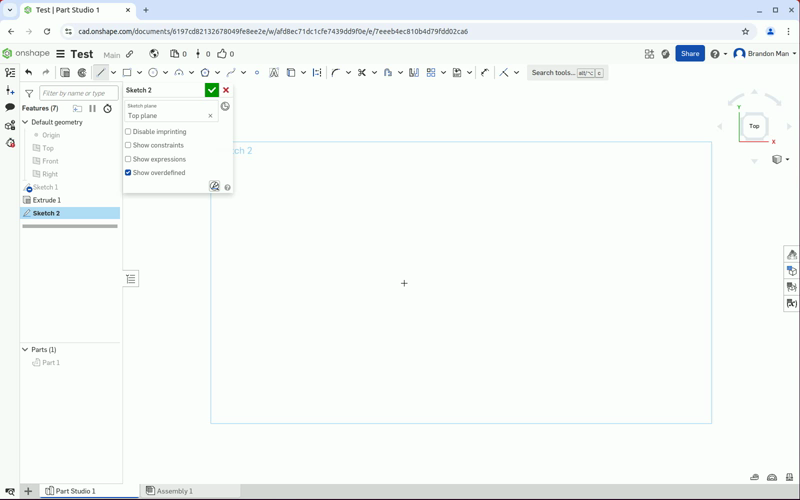
click(404, 282)
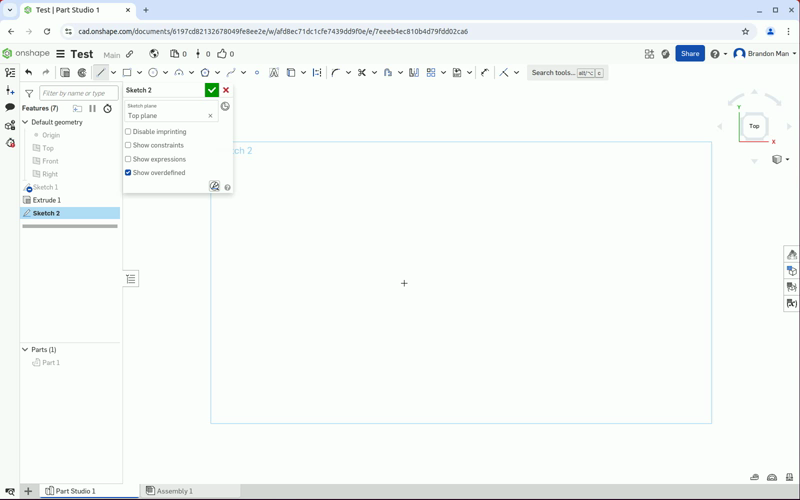
key_up(shift)
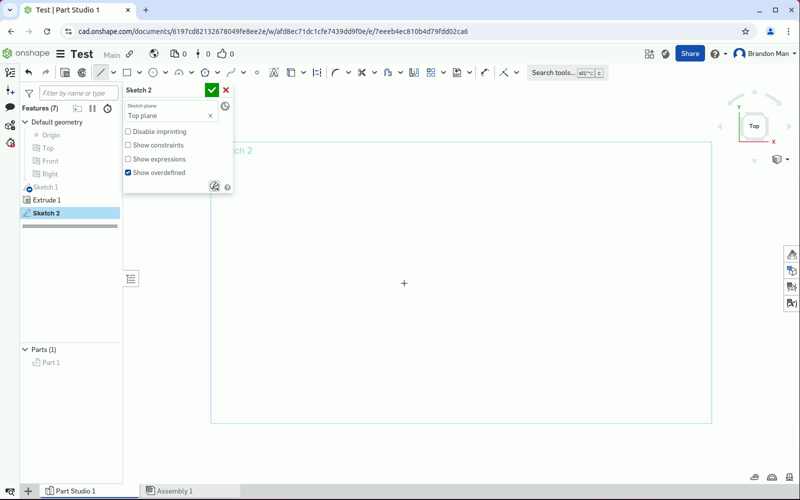
key_down(shift)
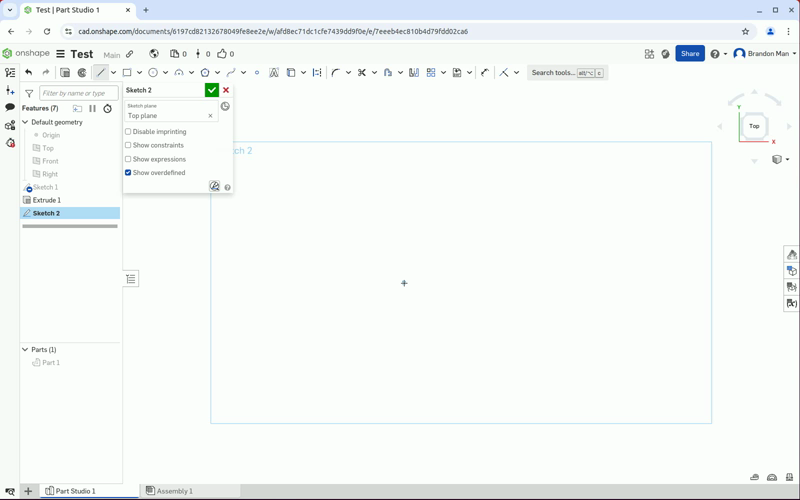
mouse_move(434, 282)
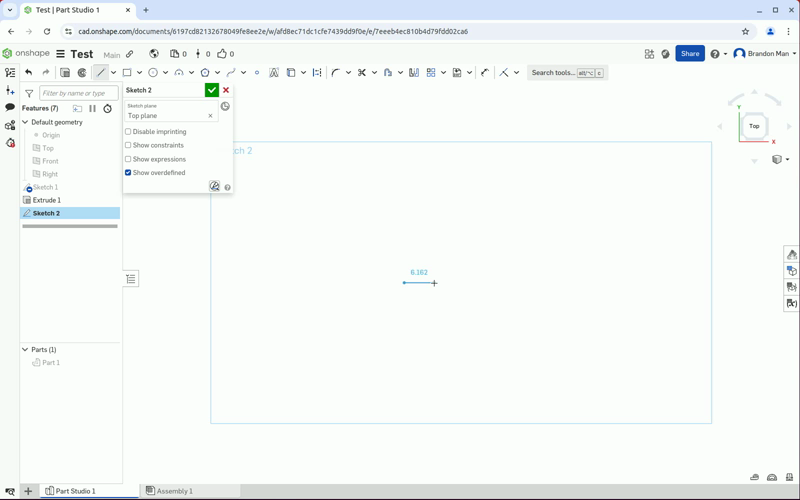
mouse_move(456, 282)
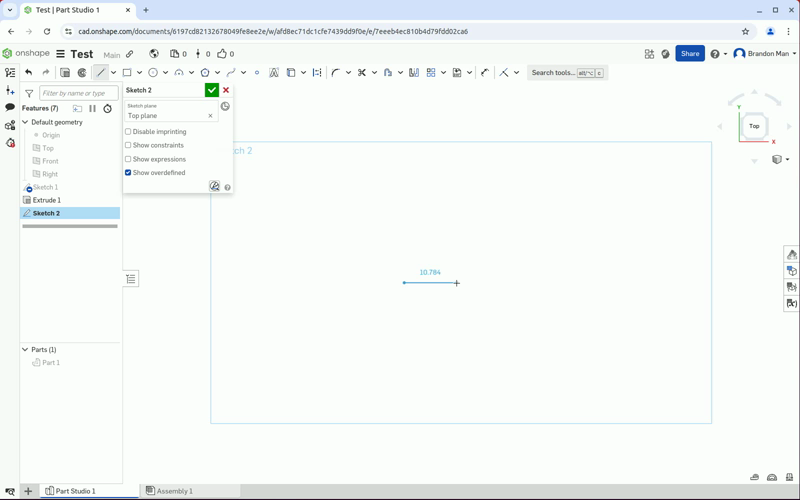
click(456, 282)
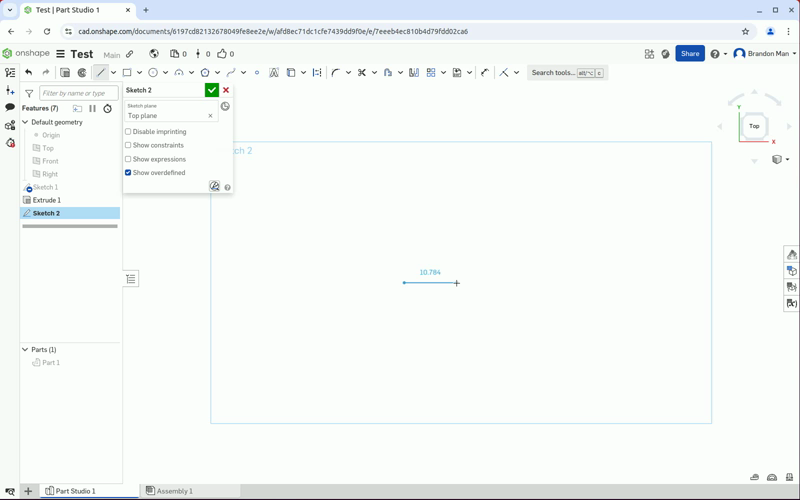
key_up(shift)
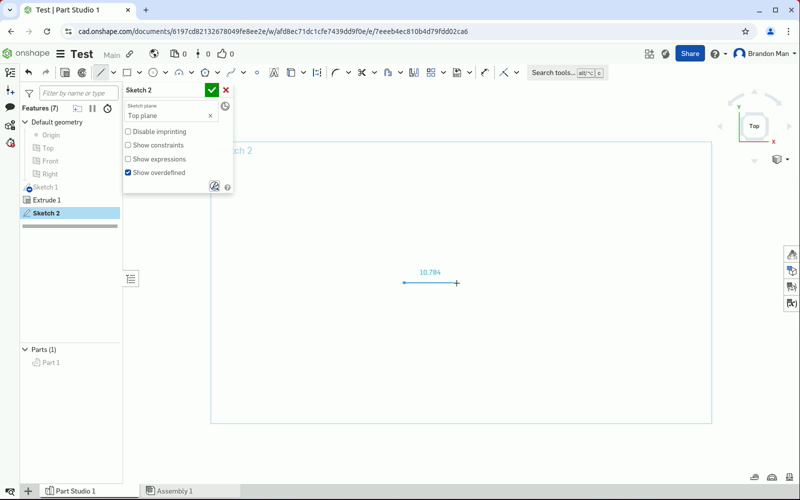
key_down(shift)
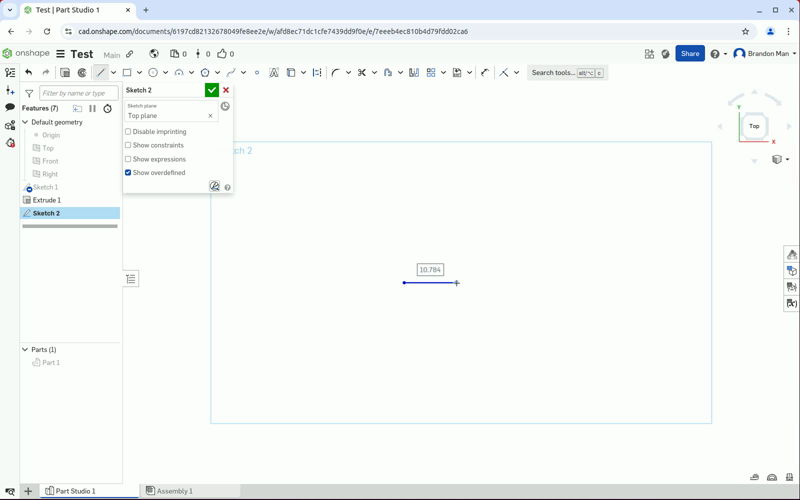
mouse_move(486, 282)
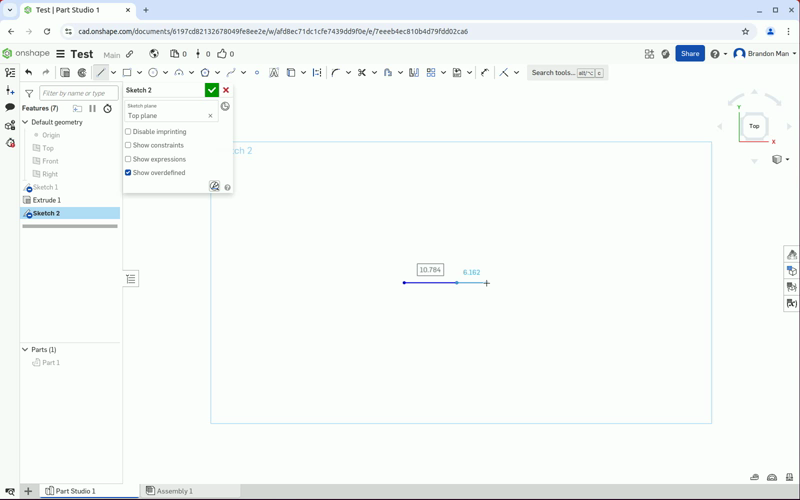
mouse_move(456, 280)
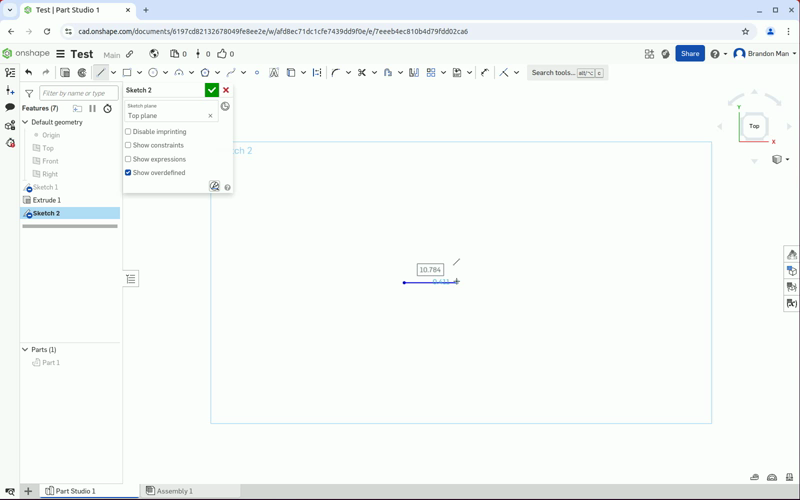
scroll(6)
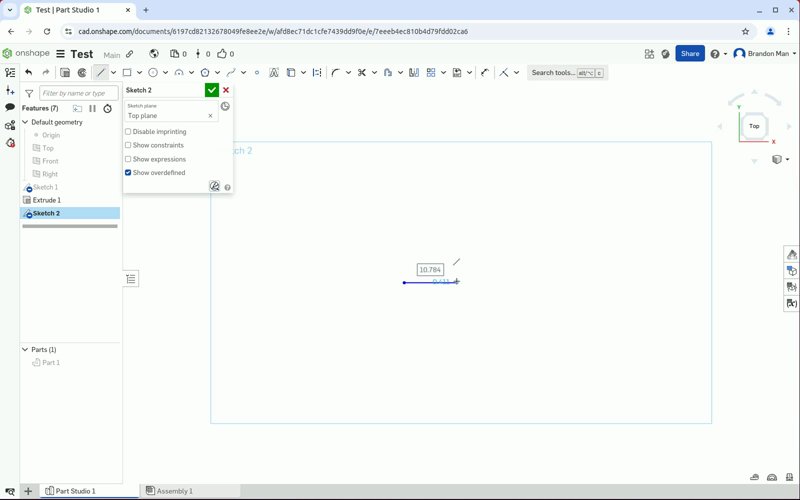
scroll(6)
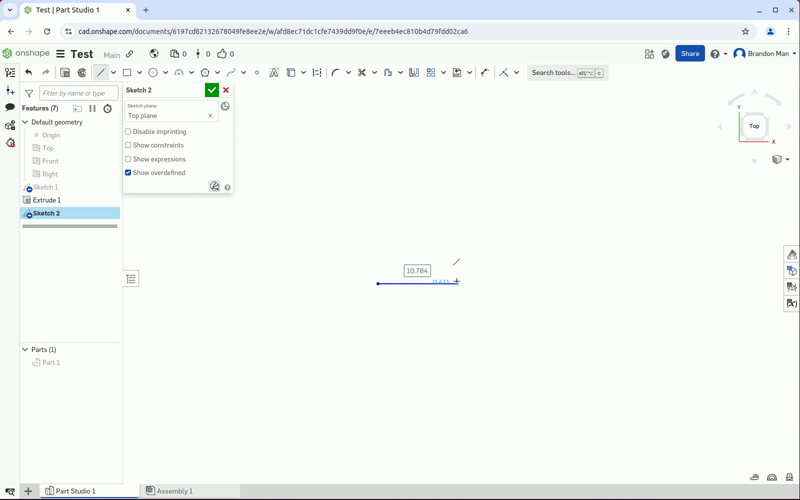
scroll(6)
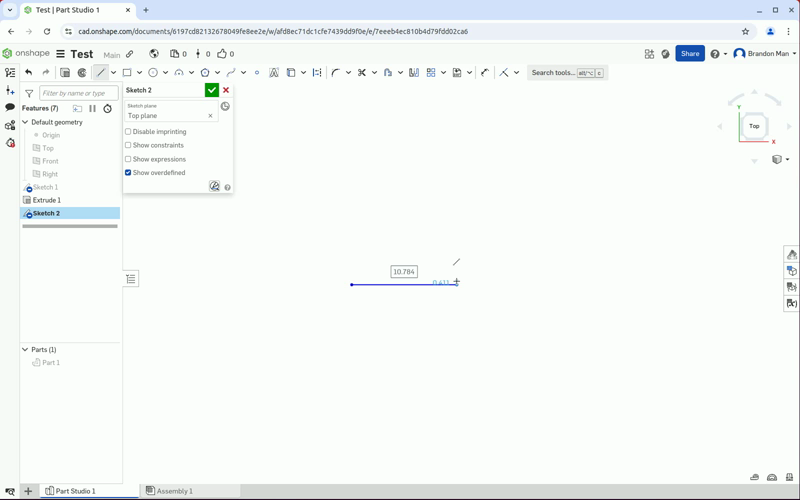
scroll(6)
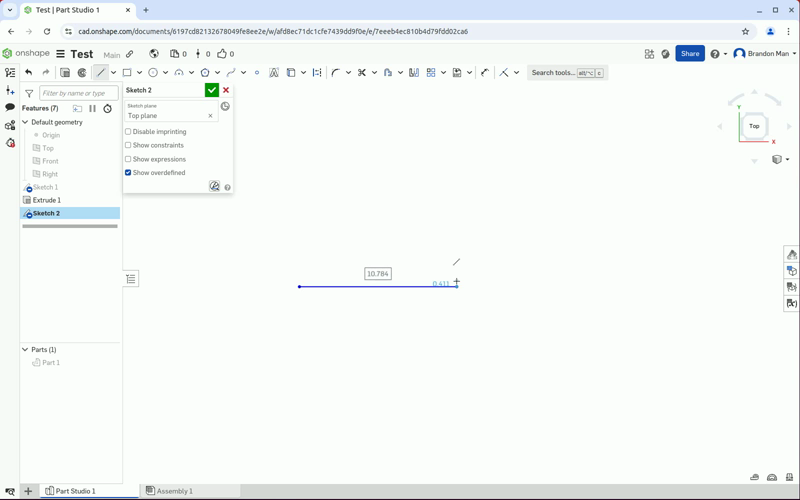
scroll(6)
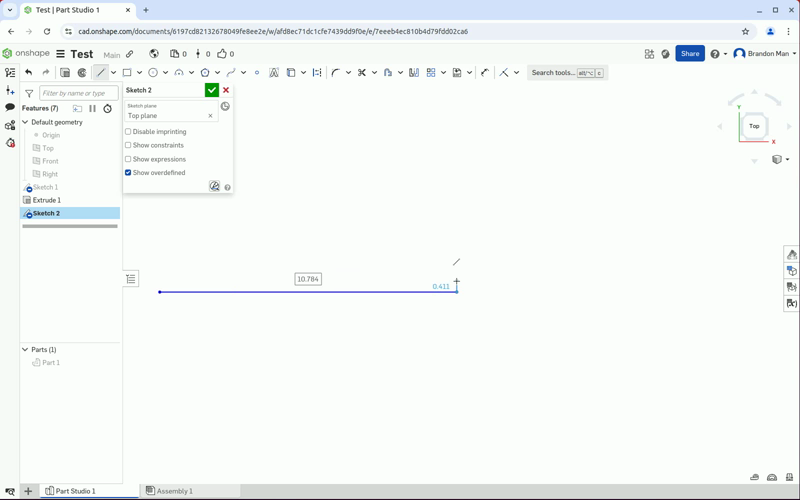
scroll(6)
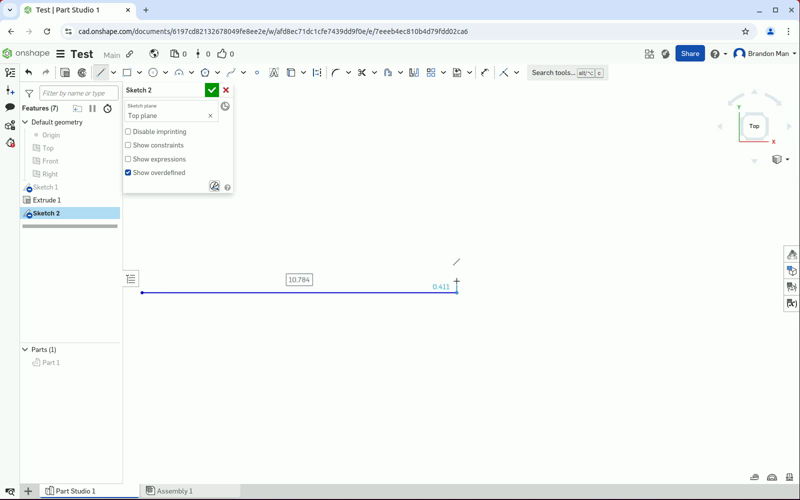
scroll(6)
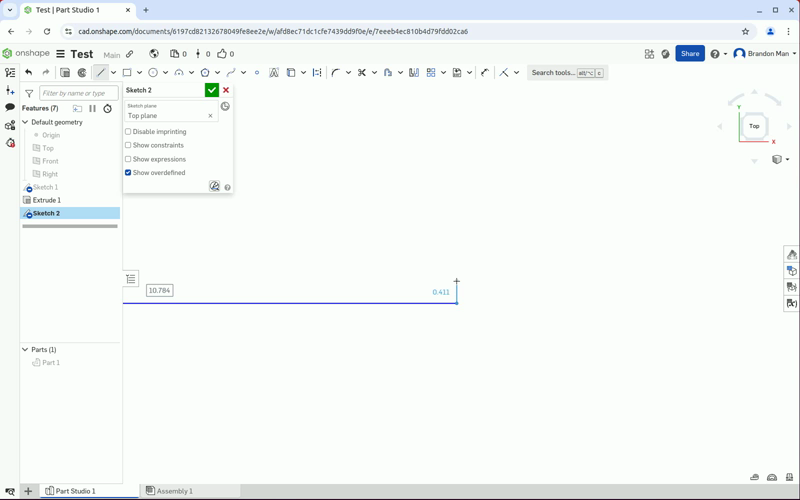
click(456, 280)
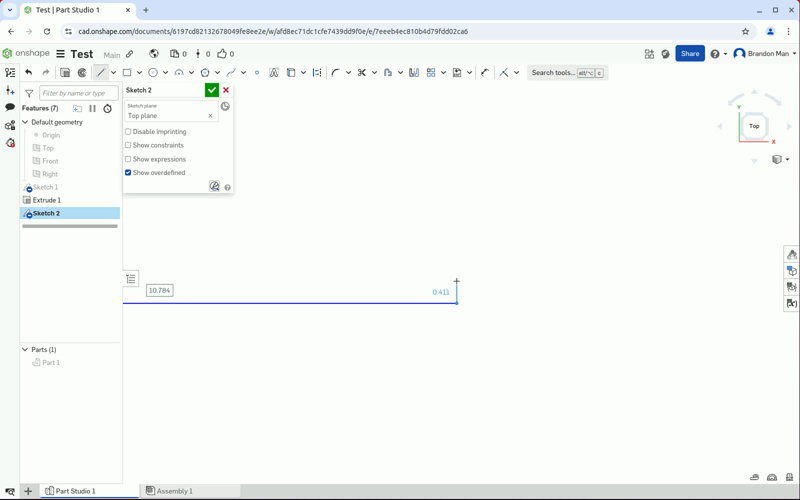
scroll(-6)
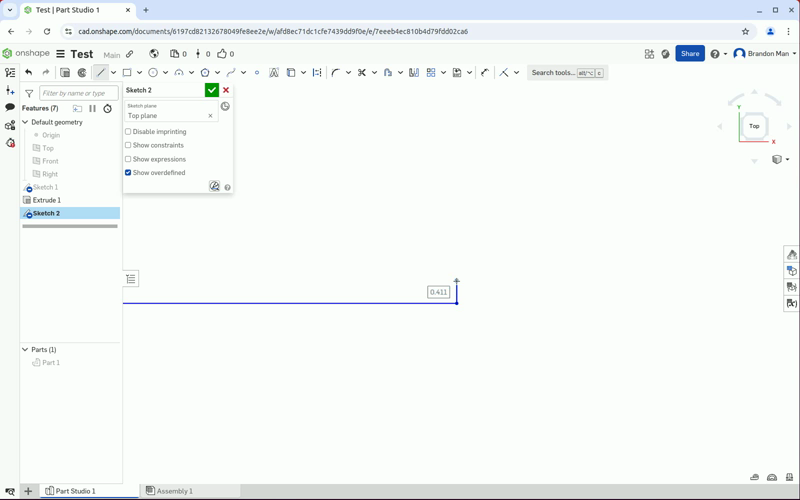
scroll(-6)
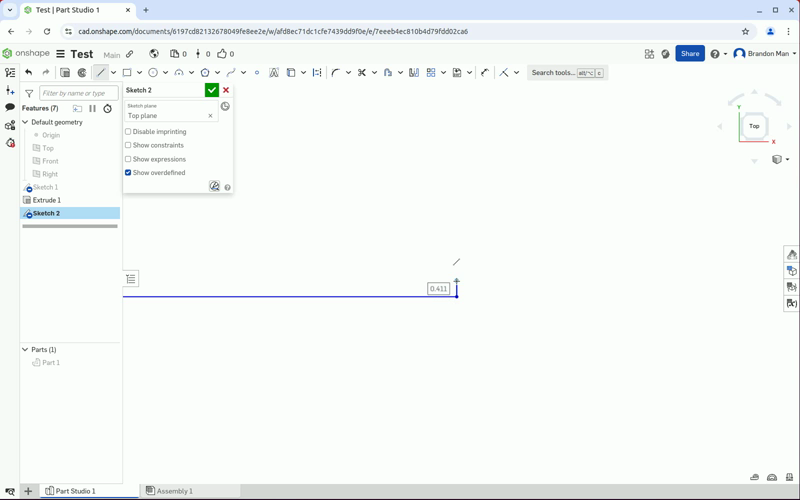
scroll(-6)
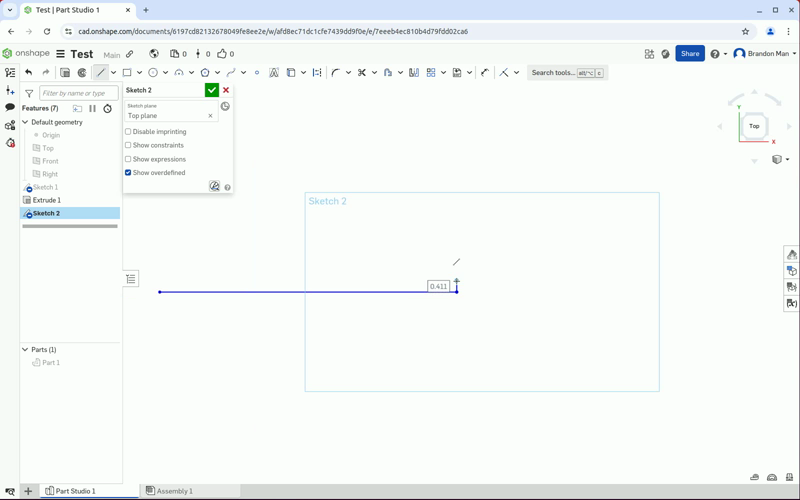
scroll(-6)
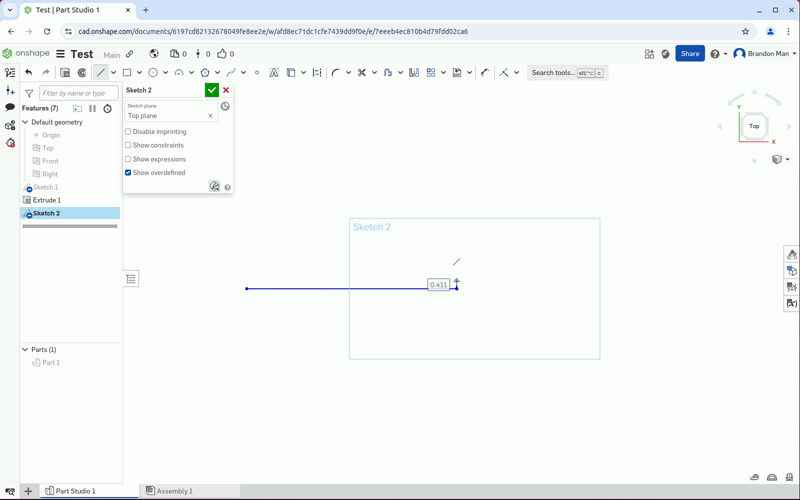
scroll(-6)
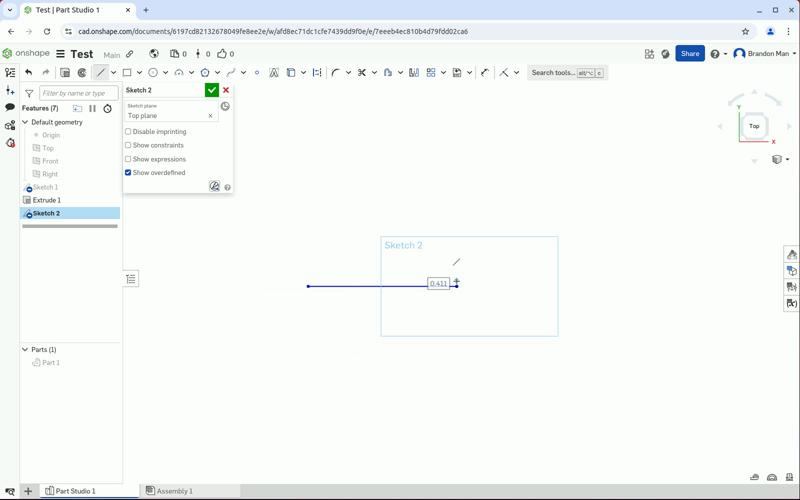
scroll(-6)
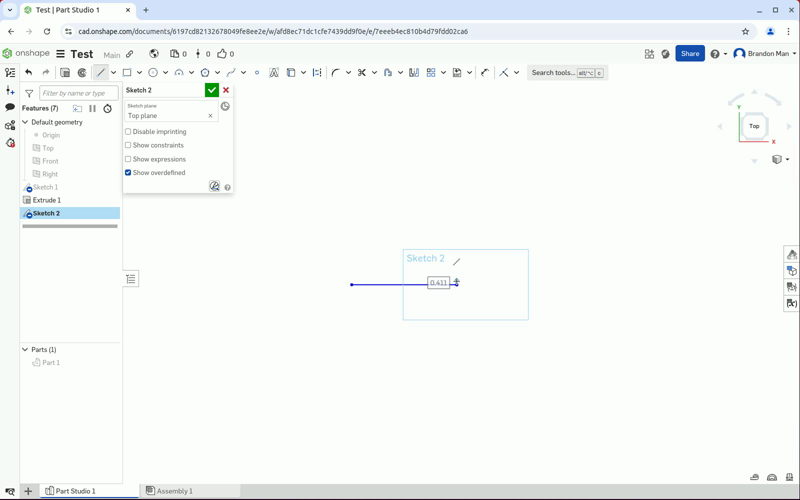
scroll(-6)
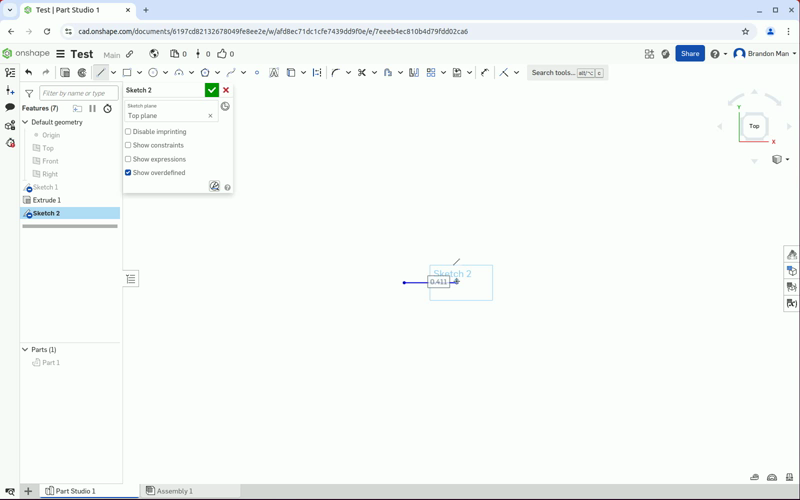
key_up(shift)
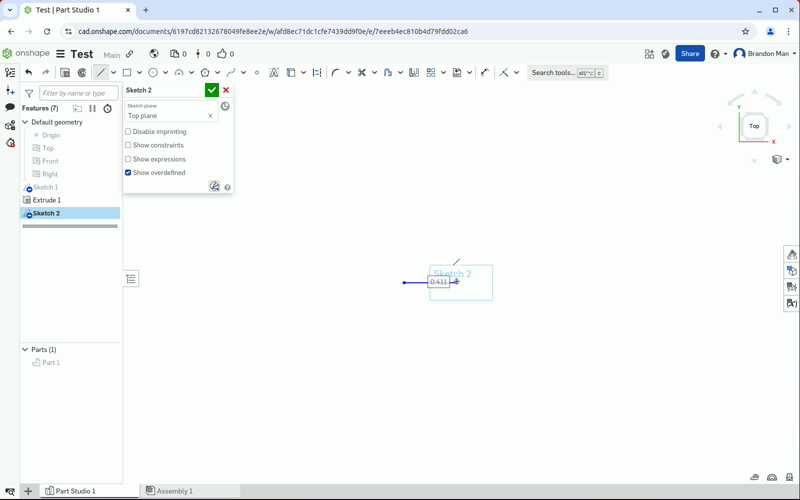
key_down(shift)
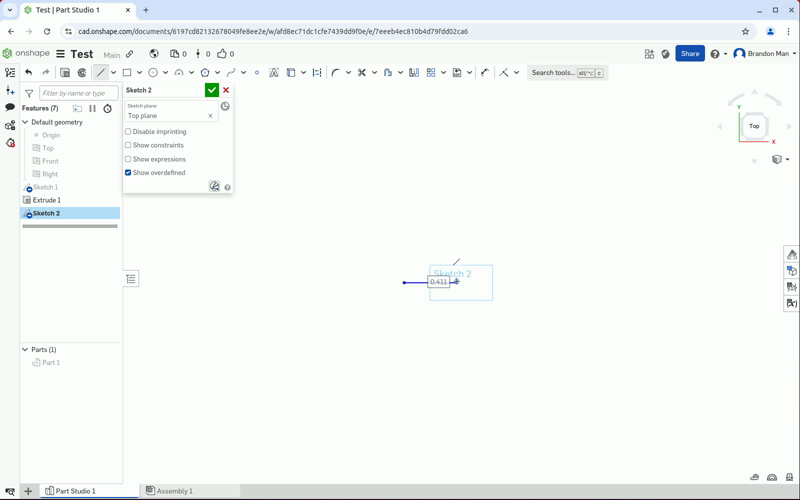
mouse_move(486, 280)
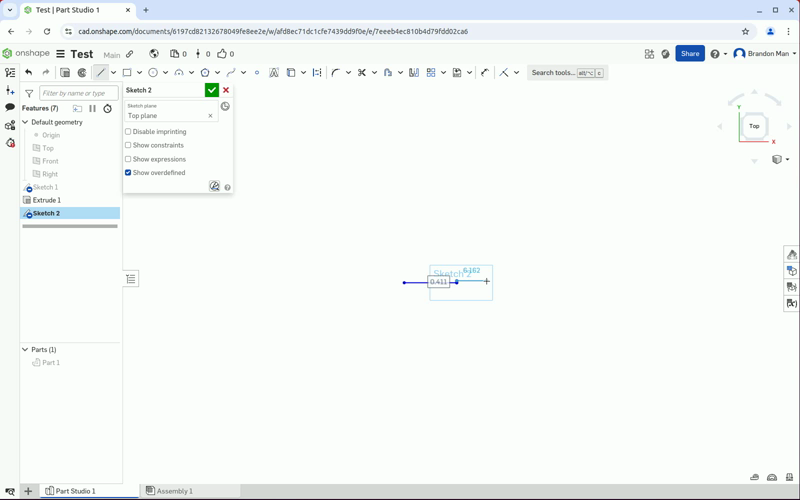
mouse_move(404, 280)
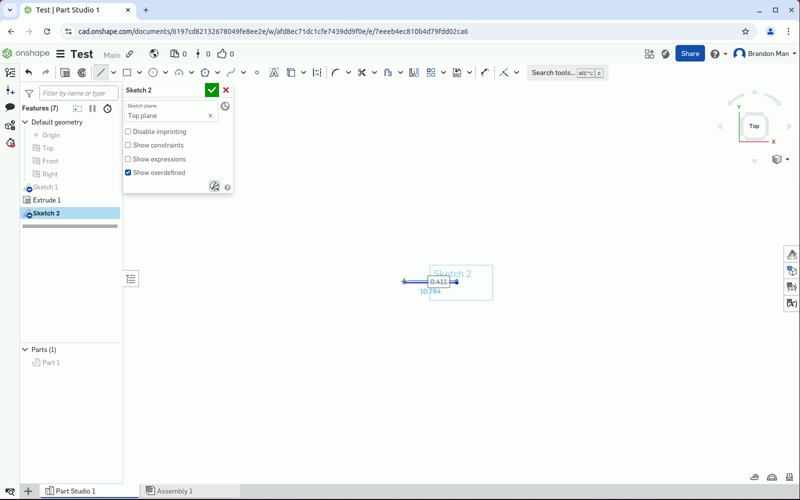
scroll(6)
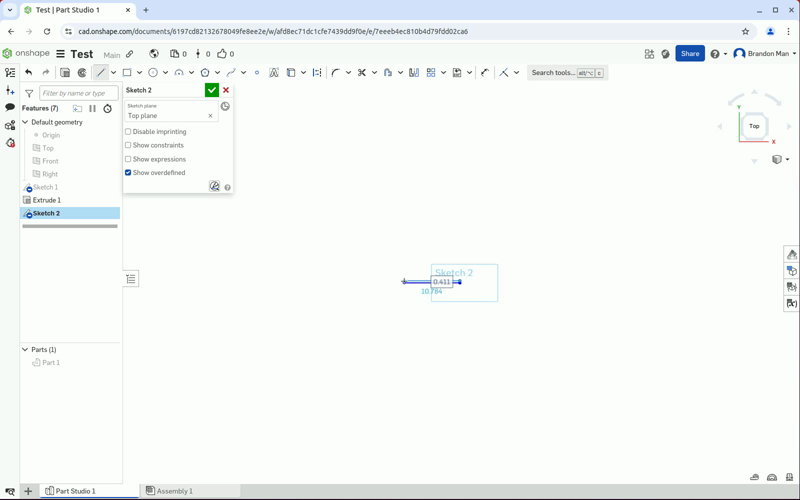
scroll(6)
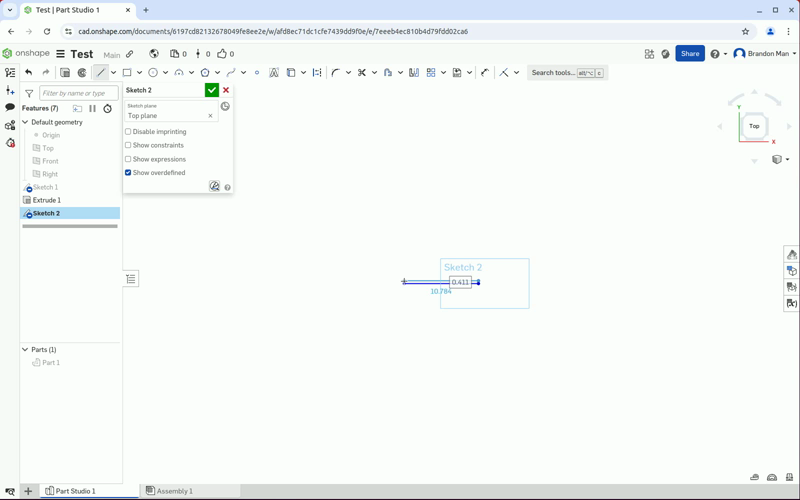
scroll(6)
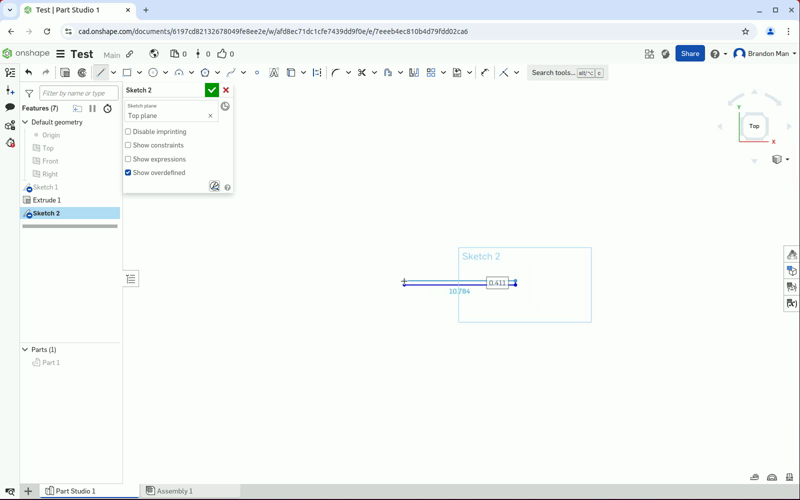
scroll(6)
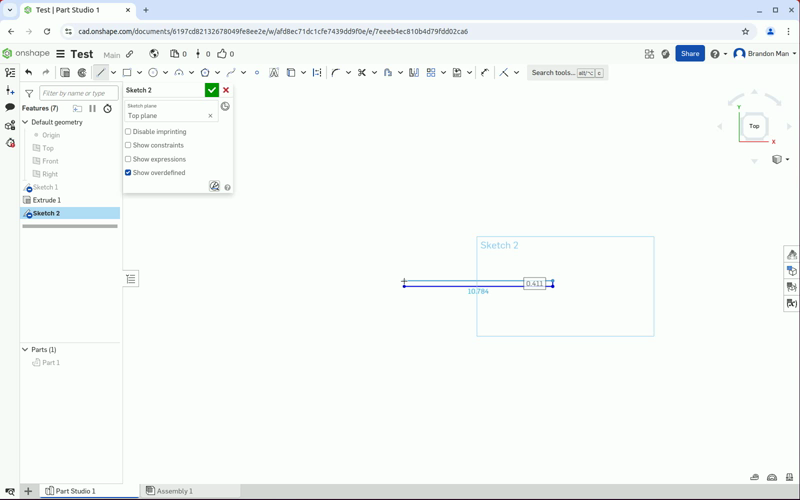
scroll(6)
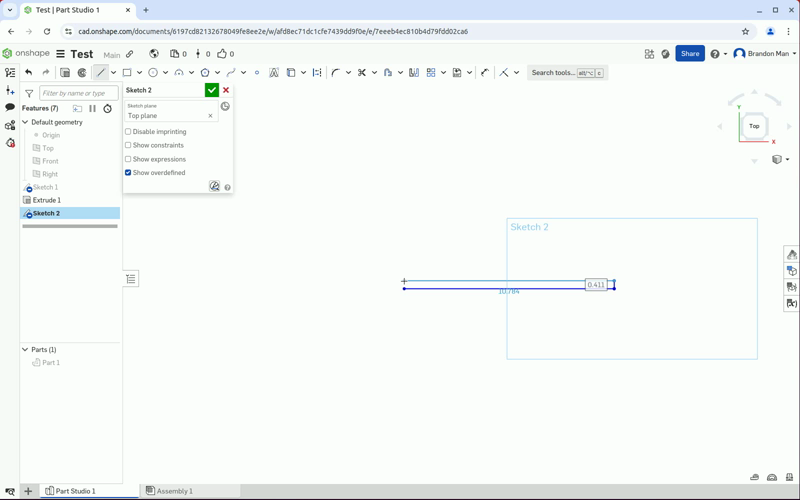
scroll(6)
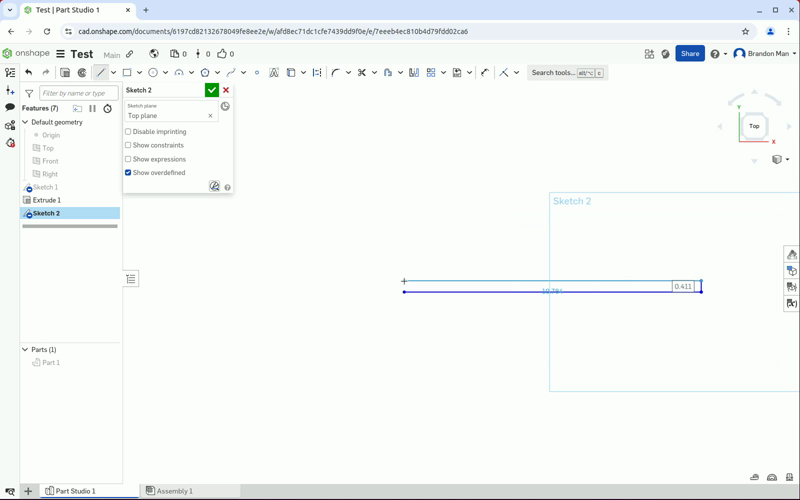
scroll(6)
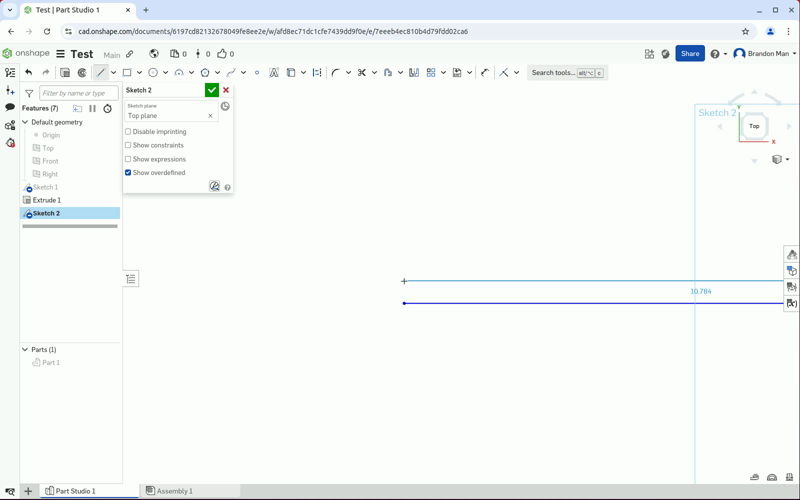
click(404, 280)
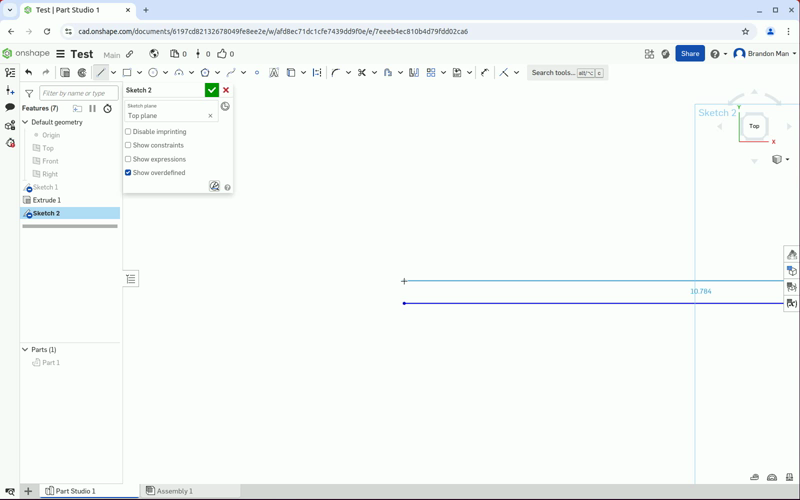
scroll(-6)
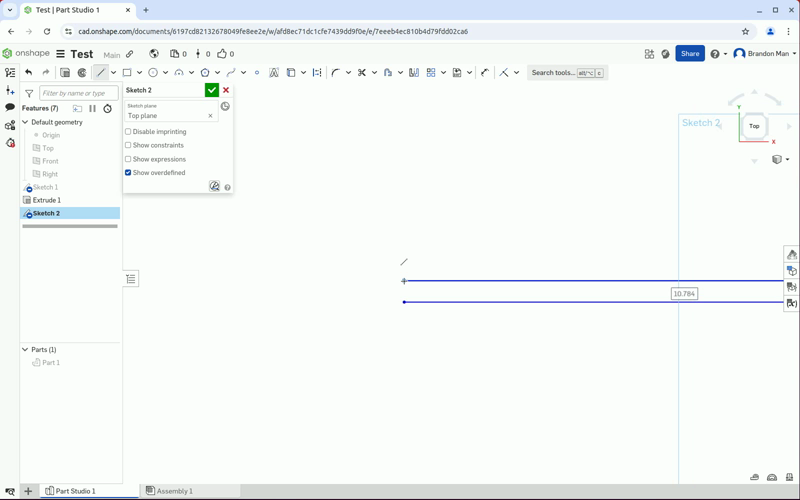
scroll(-6)
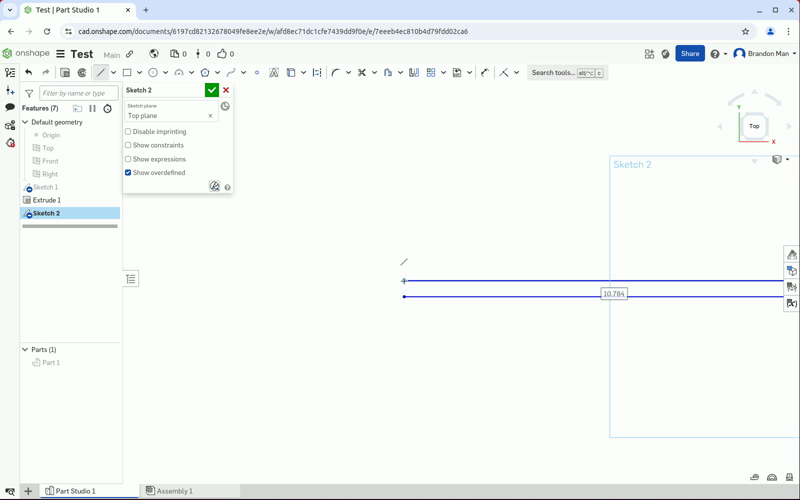
scroll(-6)
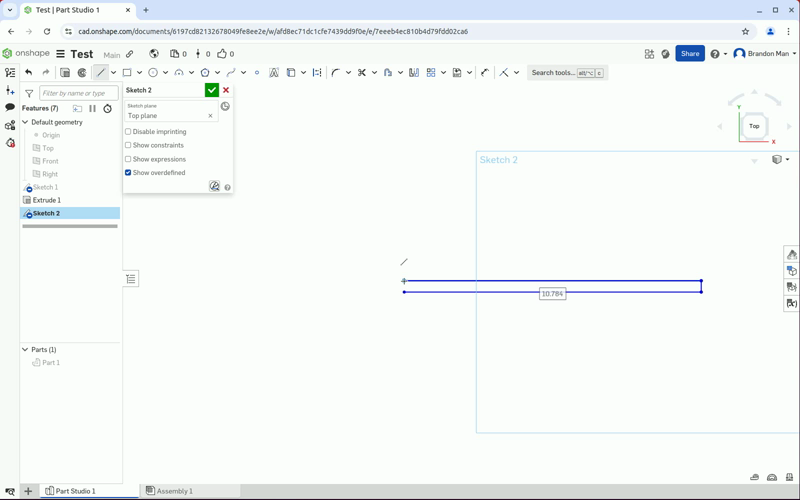
scroll(-6)
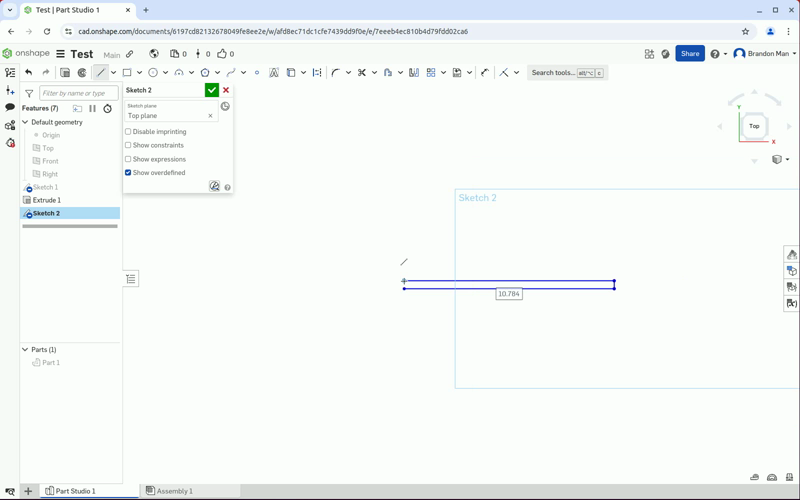
scroll(-6)
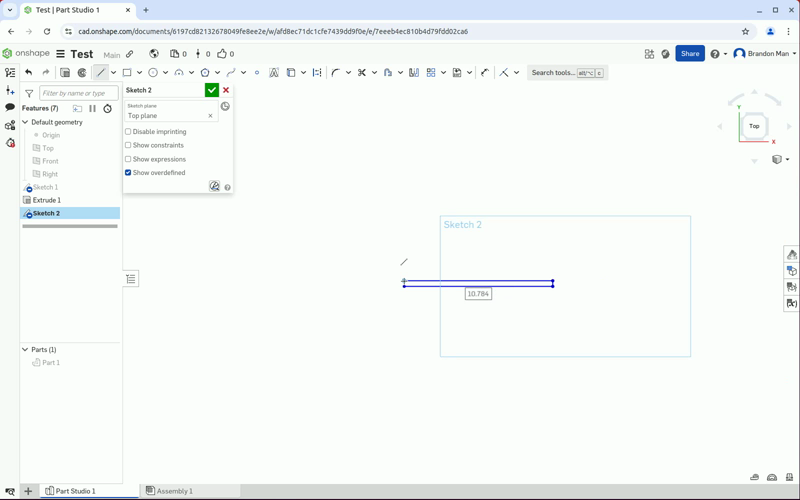
scroll(-6)
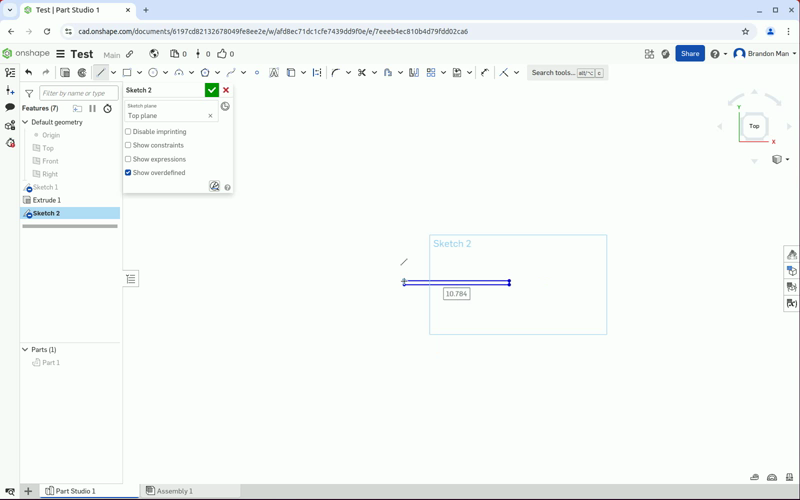
scroll(-6)
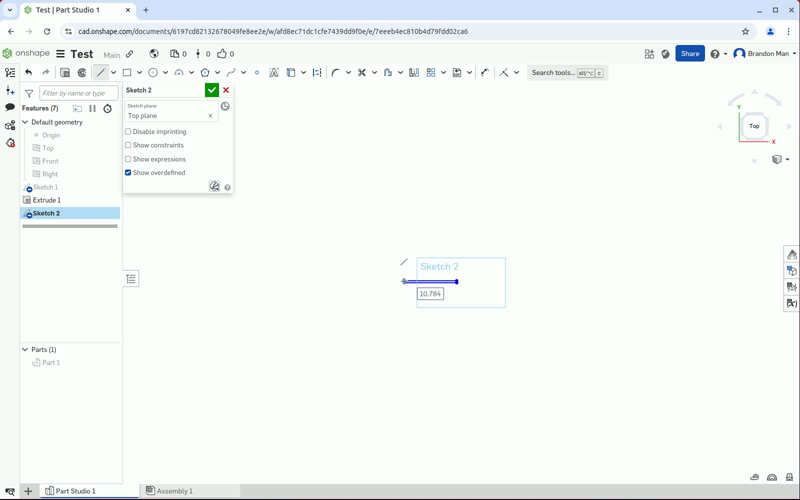
key_up(shift)
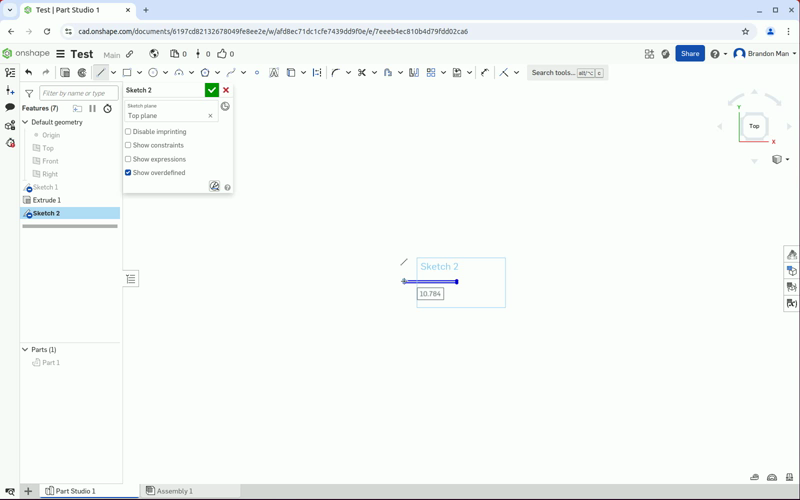
mouse_move(434, 280)
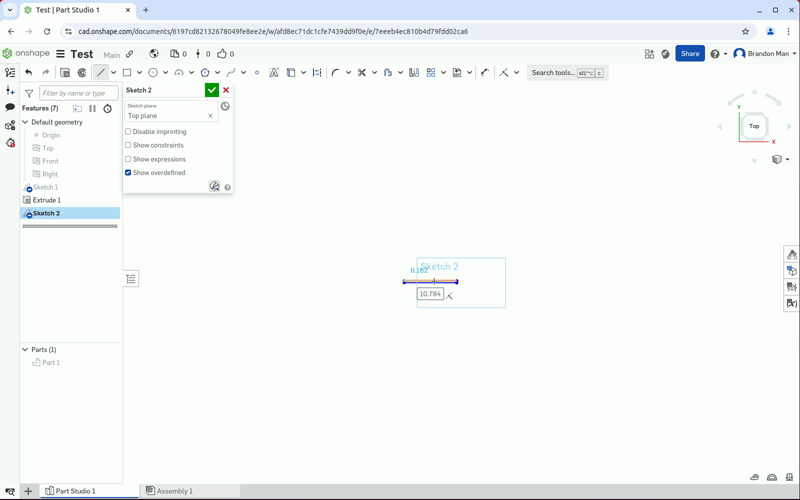
key_down(shift)
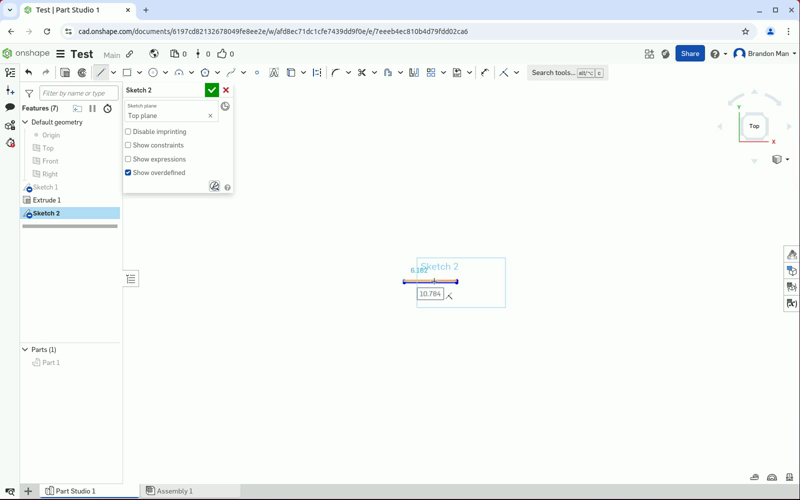
mouse_move(404, 282)
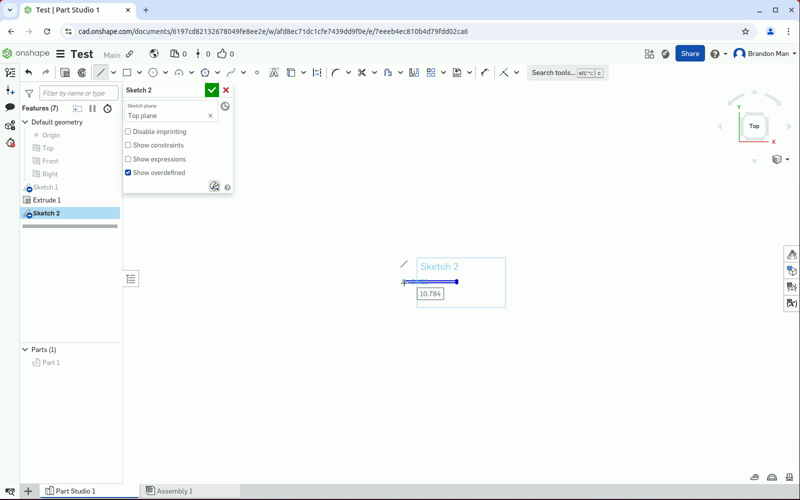
scroll(6)
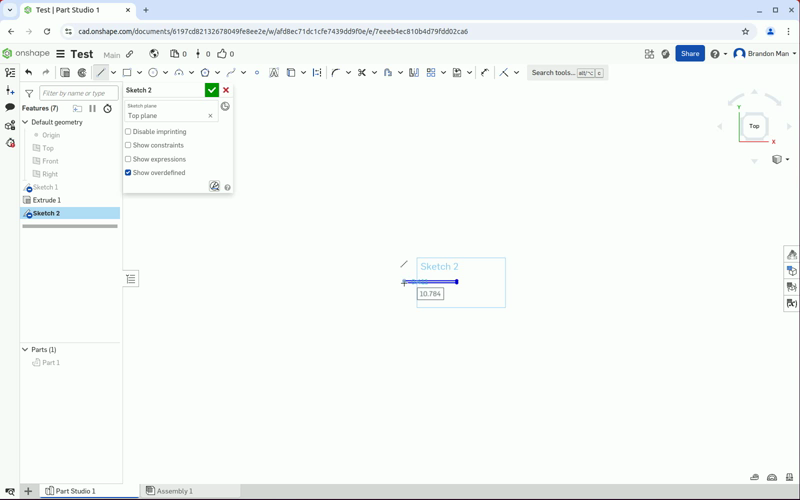
scroll(6)
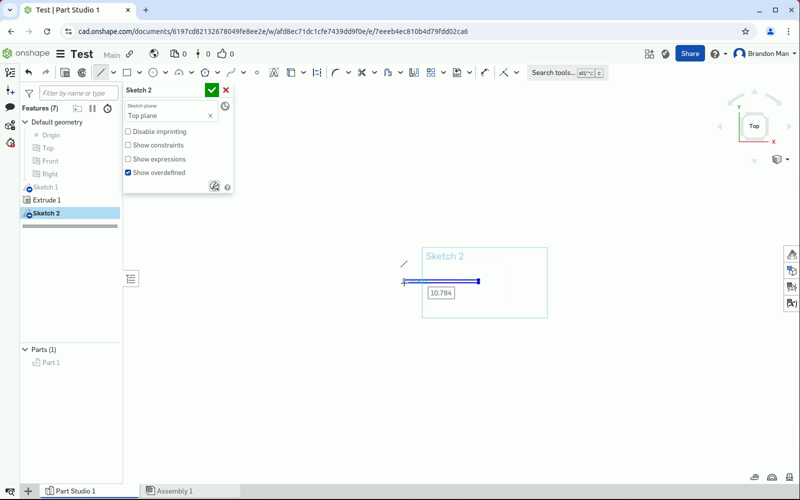
scroll(6)
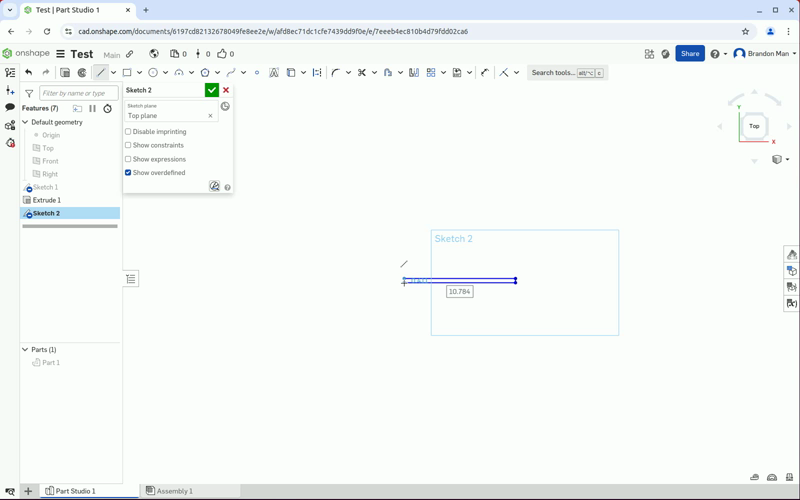
scroll(6)
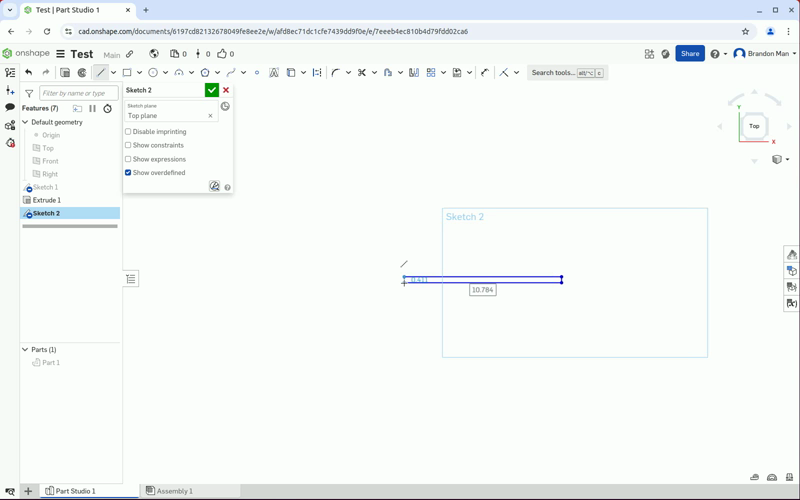
scroll(6)
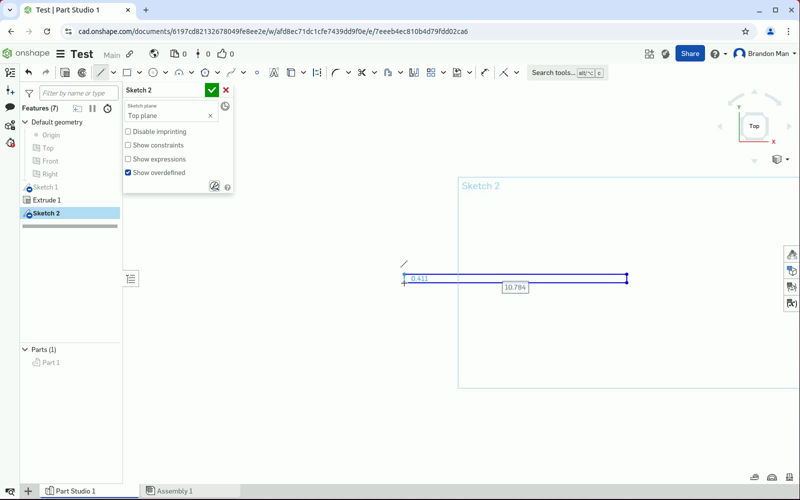
scroll(6)
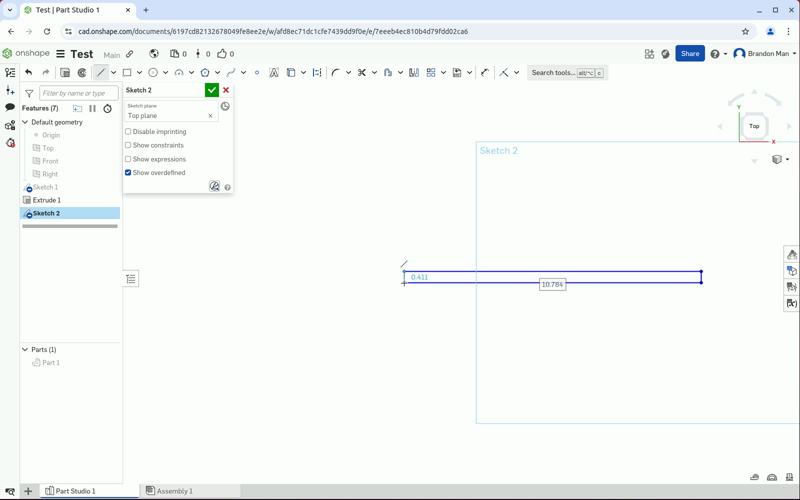
scroll(6)
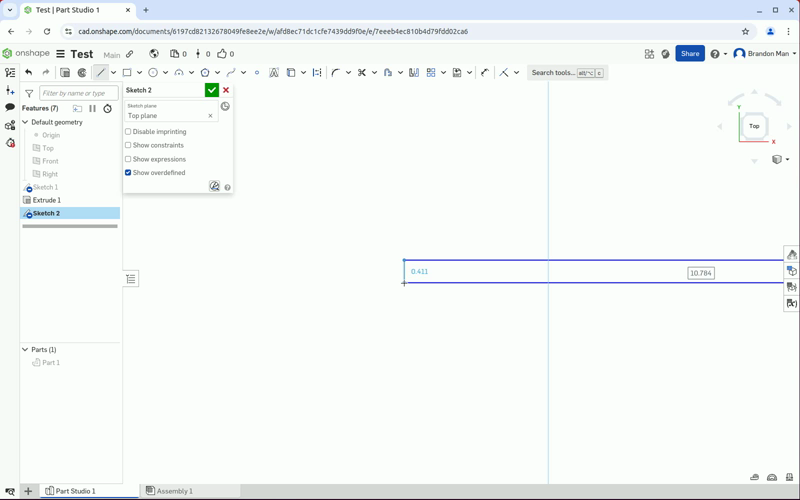
key_up(shift)
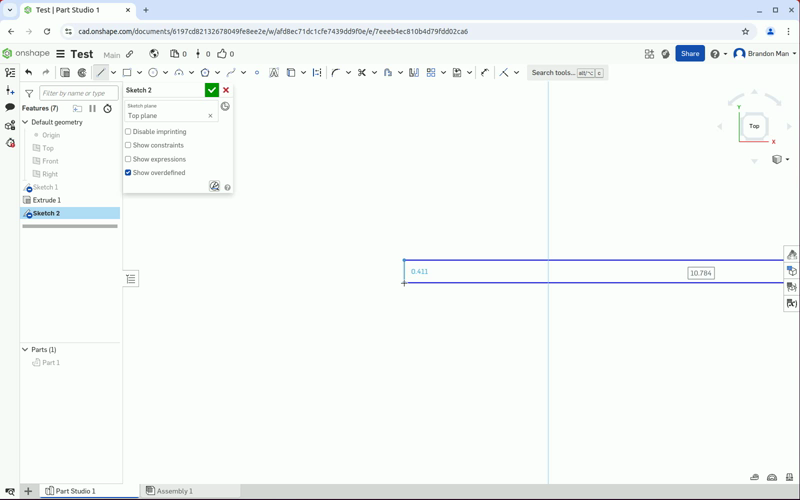
click(404, 282)
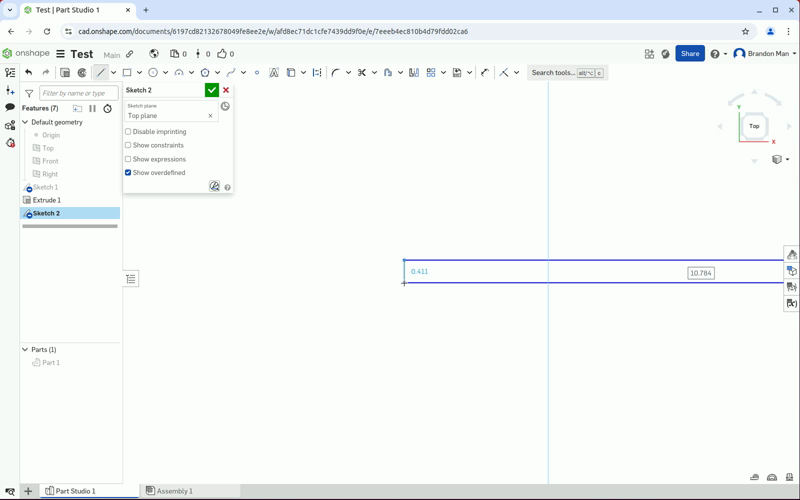
scroll(-6)
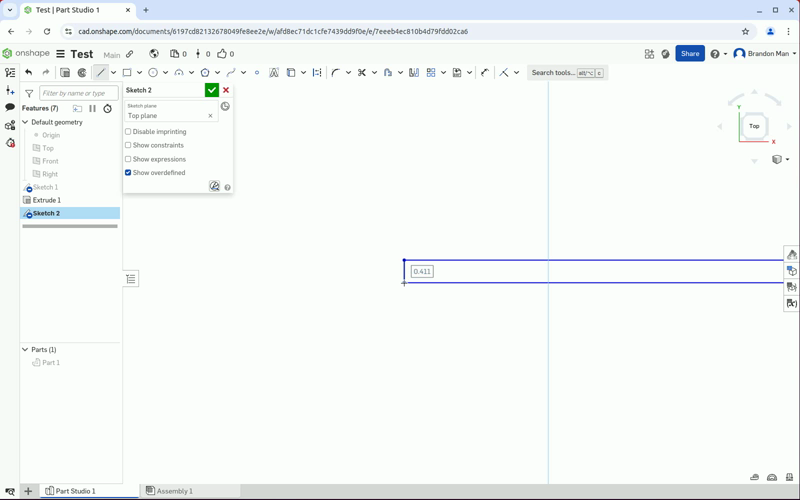
scroll(-6)
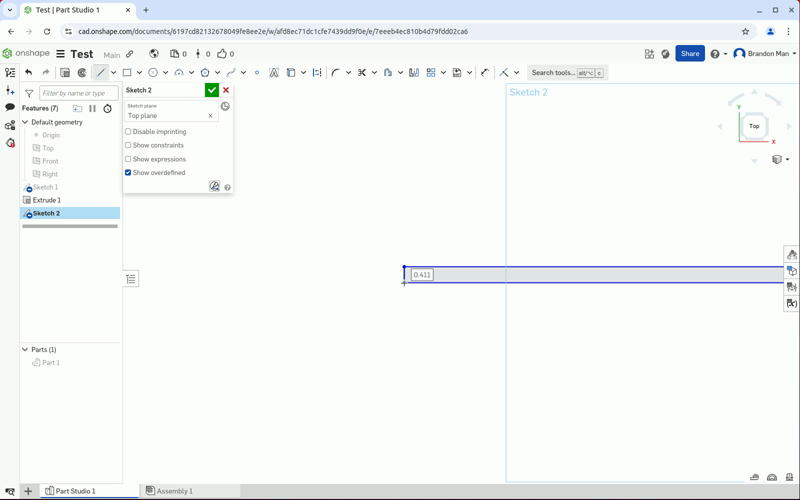
scroll(-6)
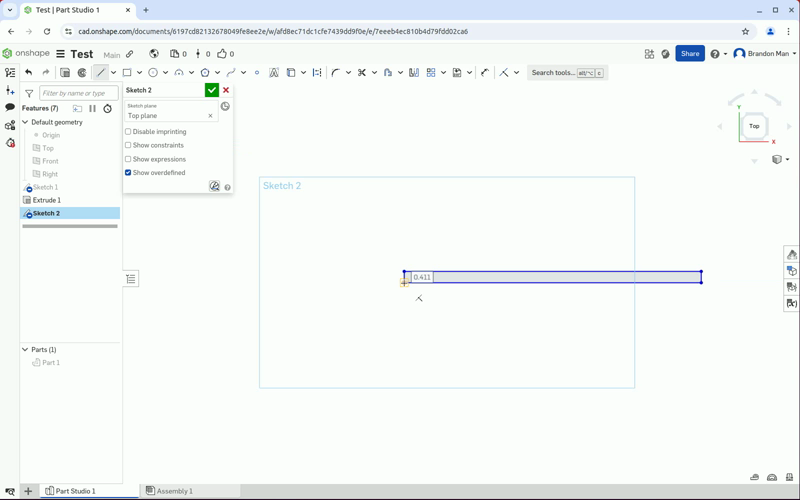
scroll(-6)
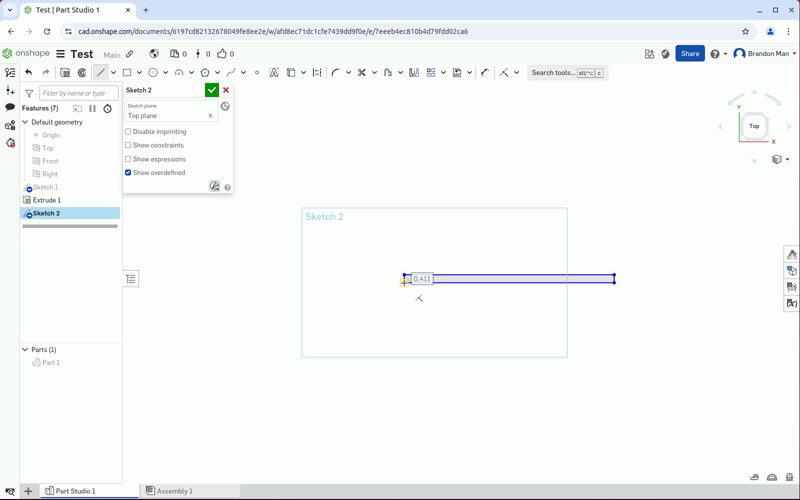
scroll(-6)
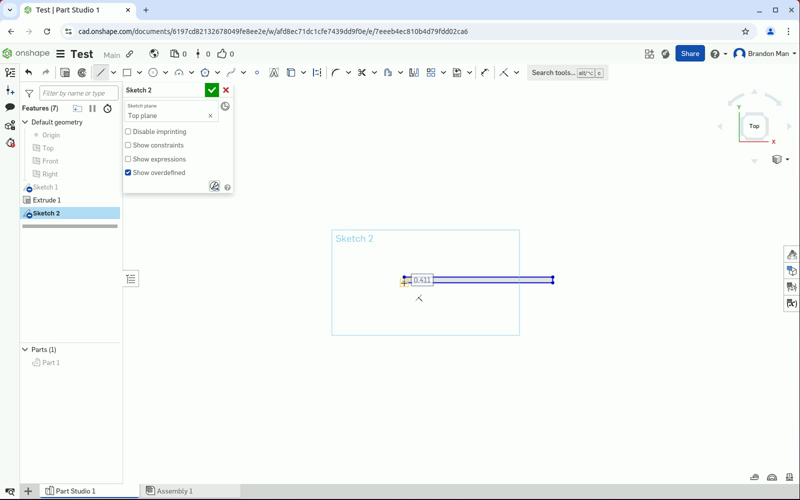
scroll(-6)
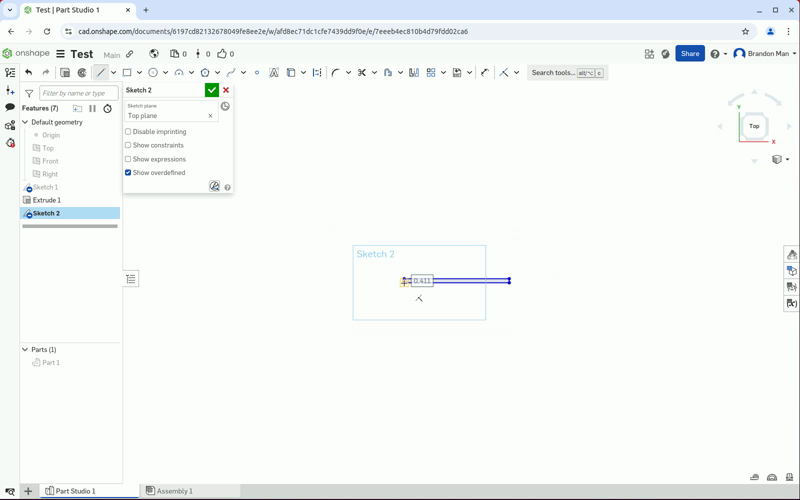
scroll(-6)
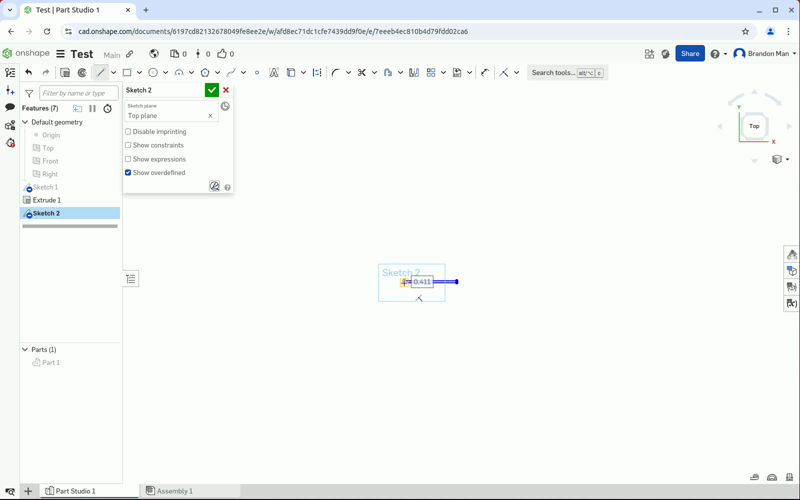
key(esc)
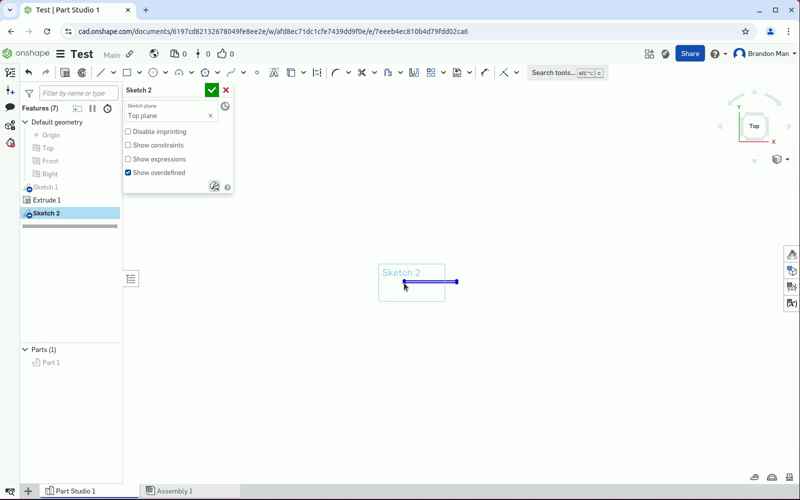
mouse_move(405, 282)
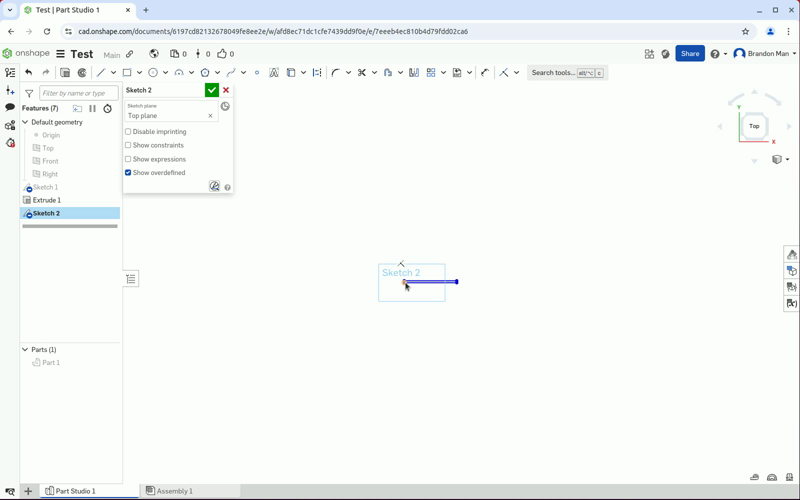
scroll(6)
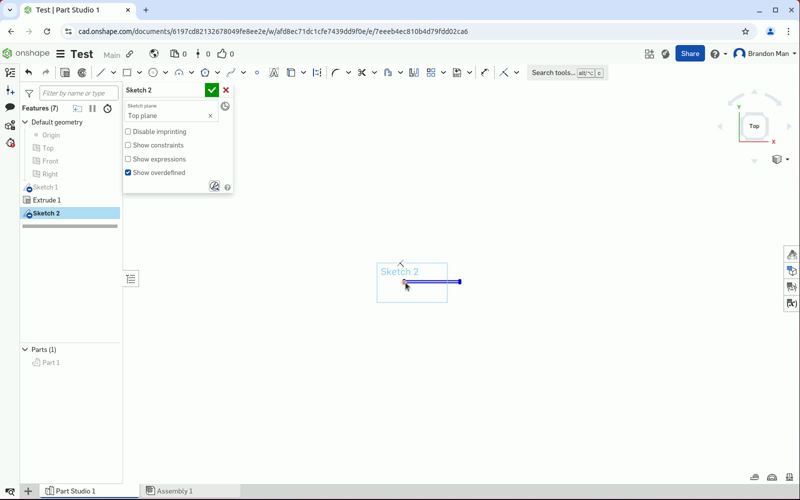
scroll(6)
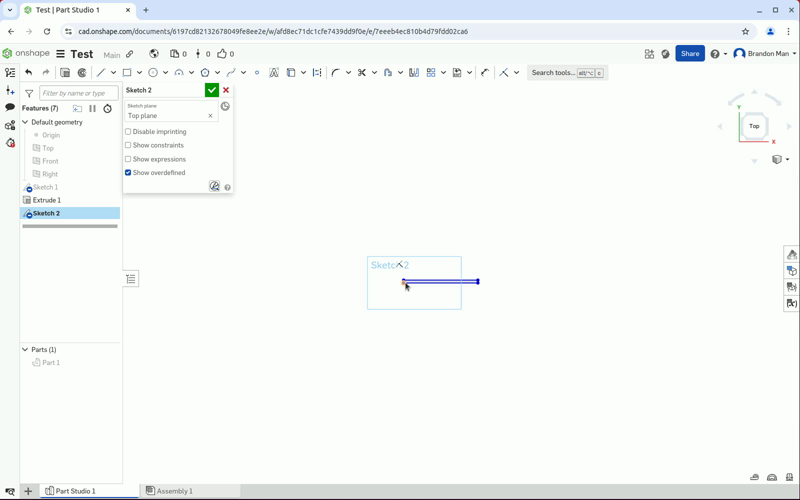
scroll(6)
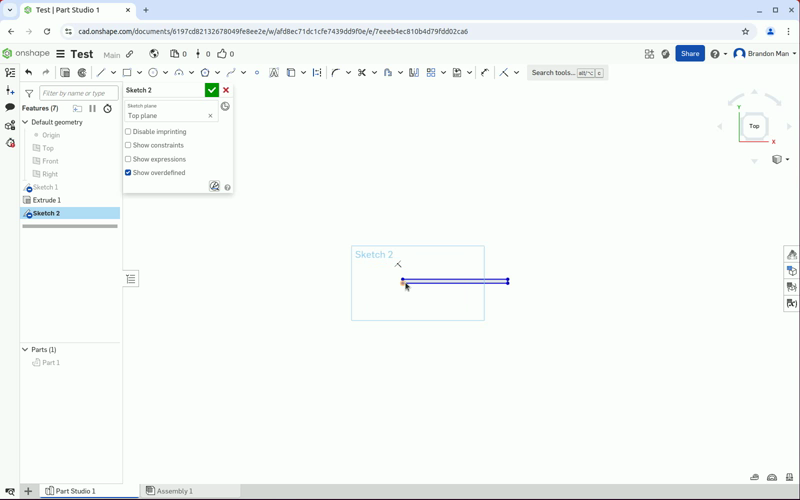
scroll(6)
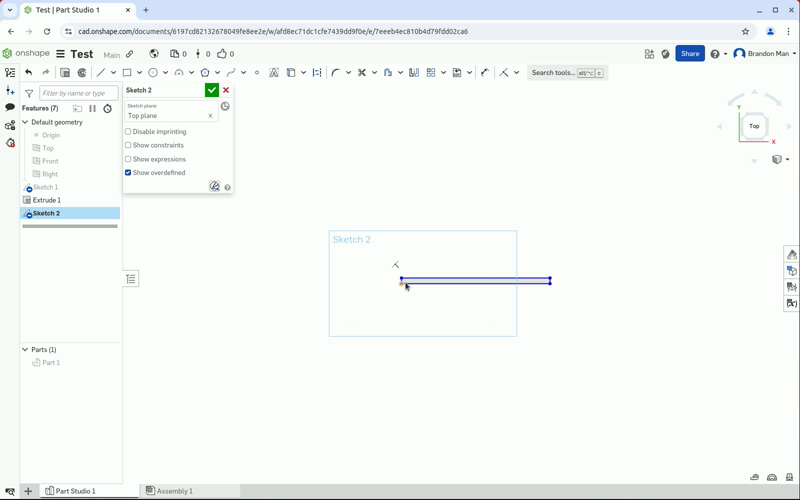
scroll(6)
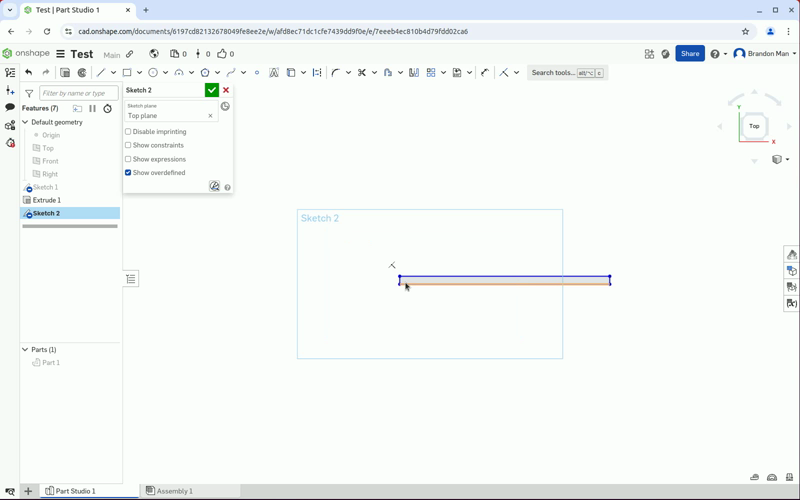
scroll(6)
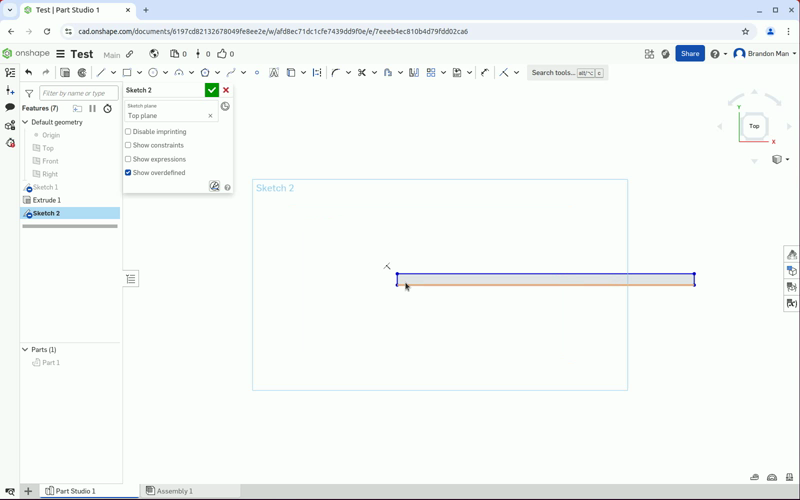
scroll(6)
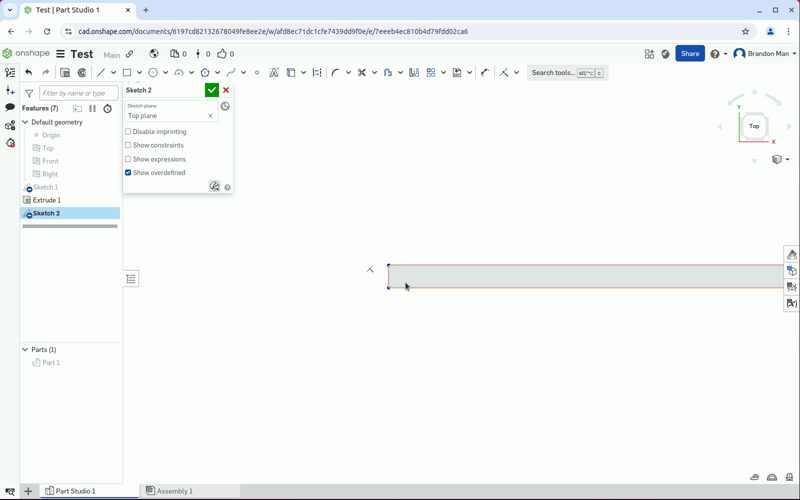
click(405, 282)
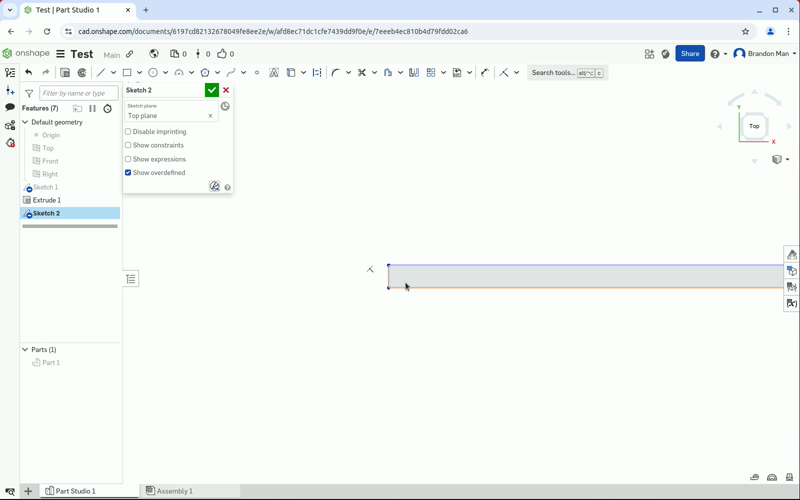
scroll(-6)
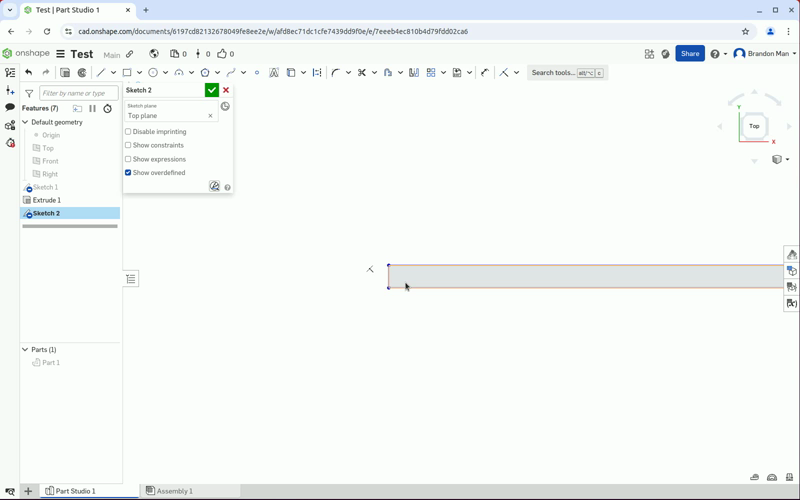
scroll(-6)
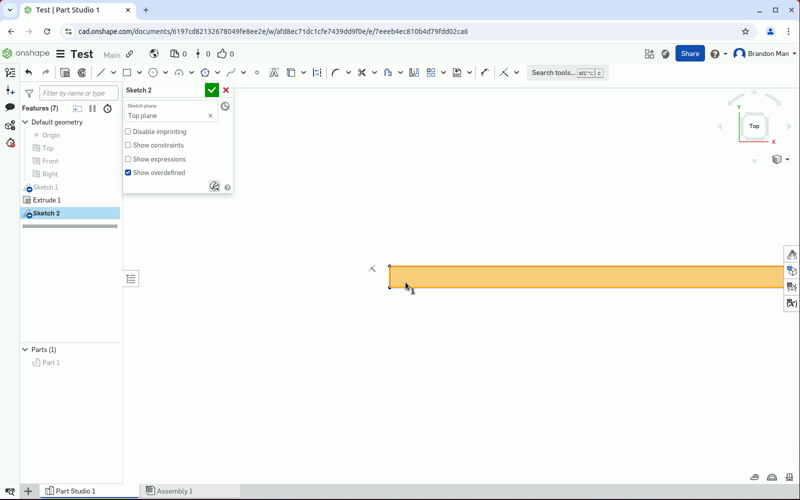
scroll(-6)
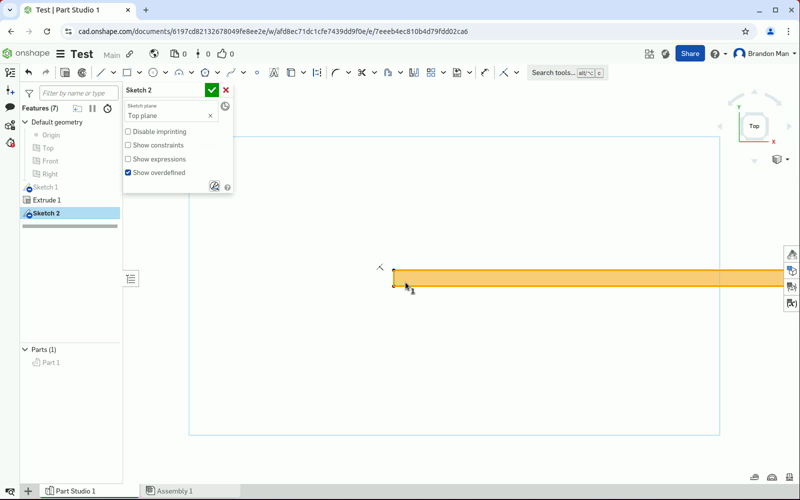
scroll(-6)
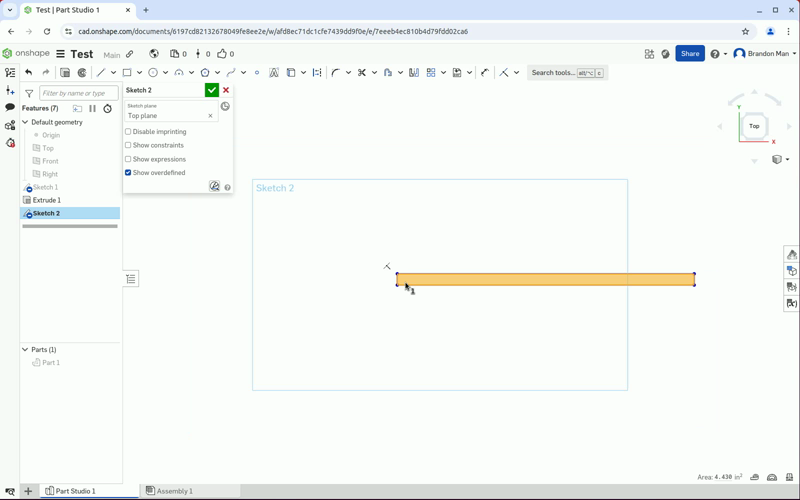
scroll(-6)
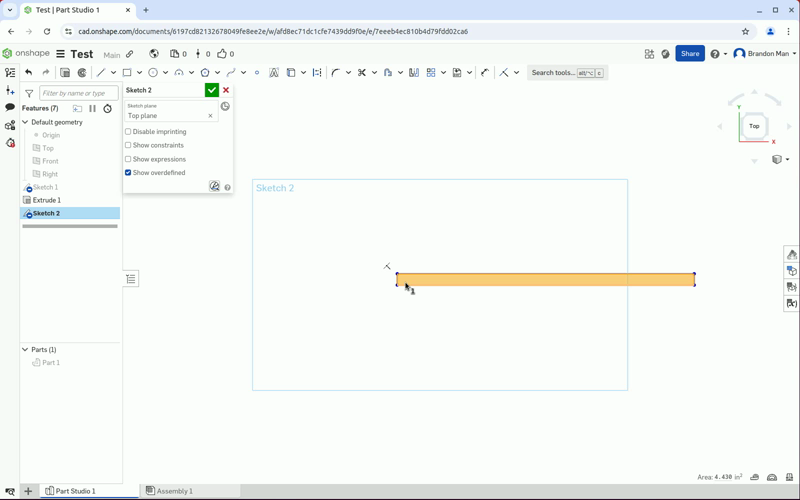
scroll(-6)
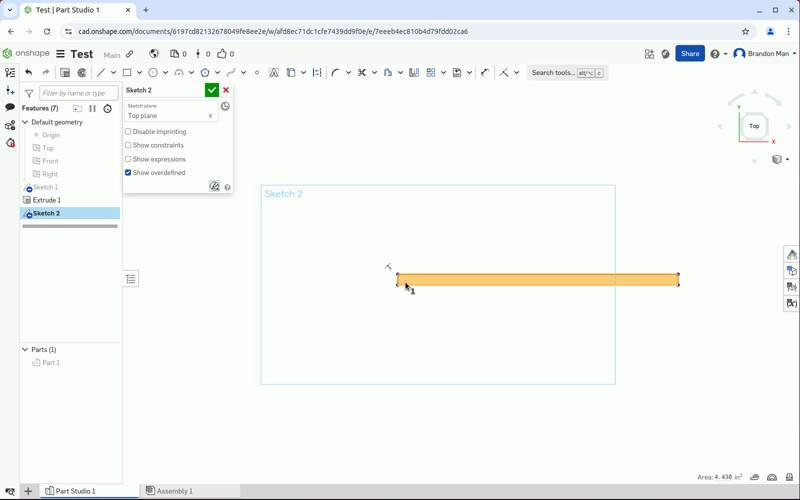
scroll(-6)
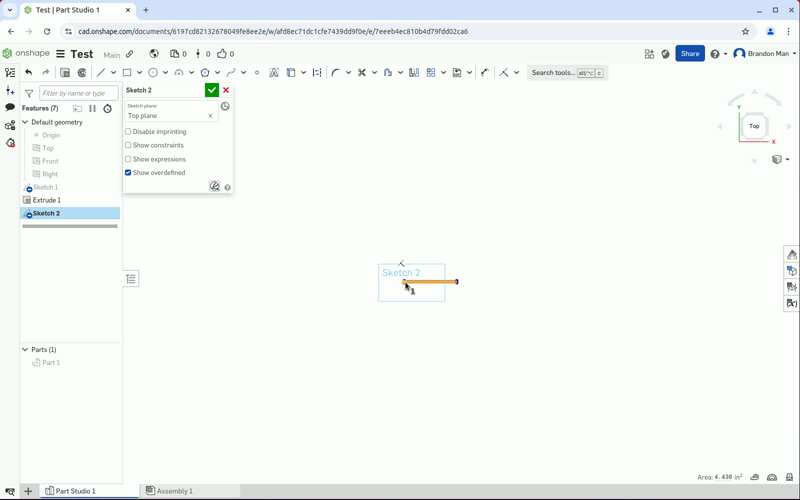
mouse_move(73, 352)
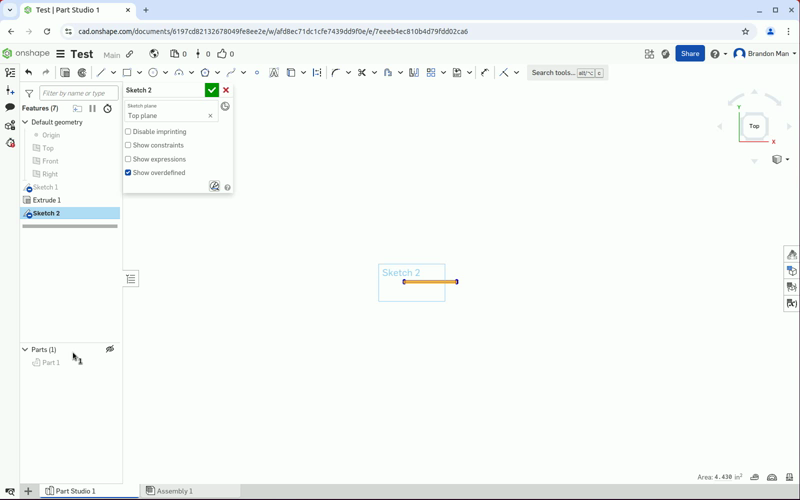
key(shift+y)
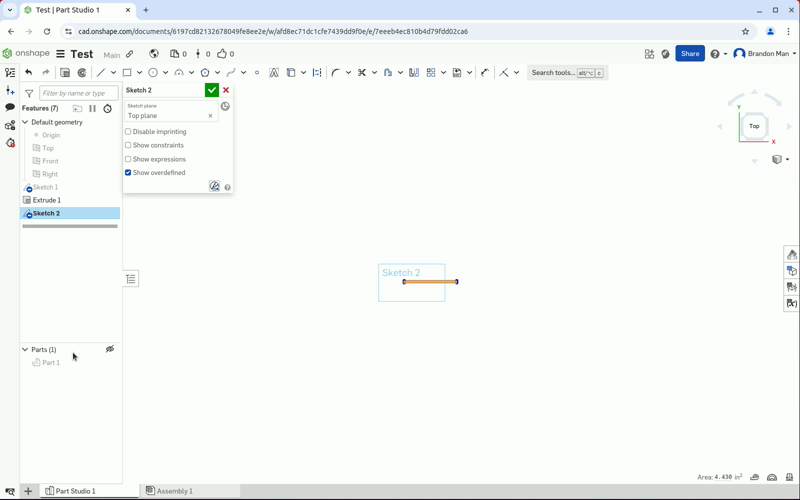
key(shift+e)
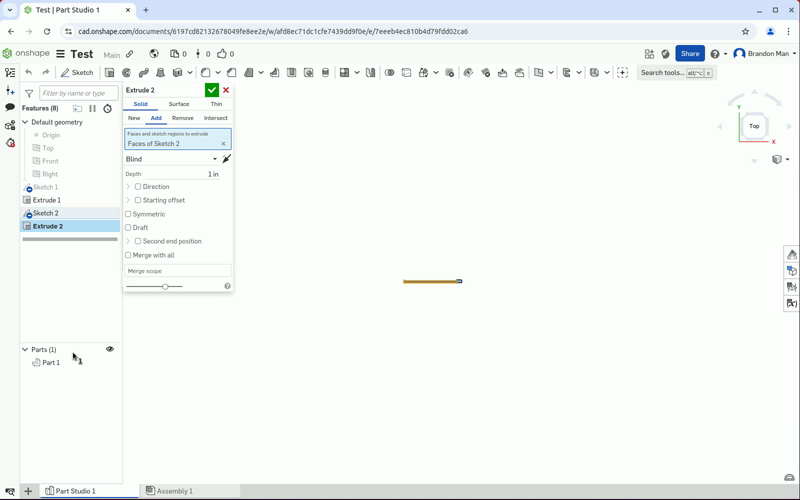
mouse_move(143, 106)
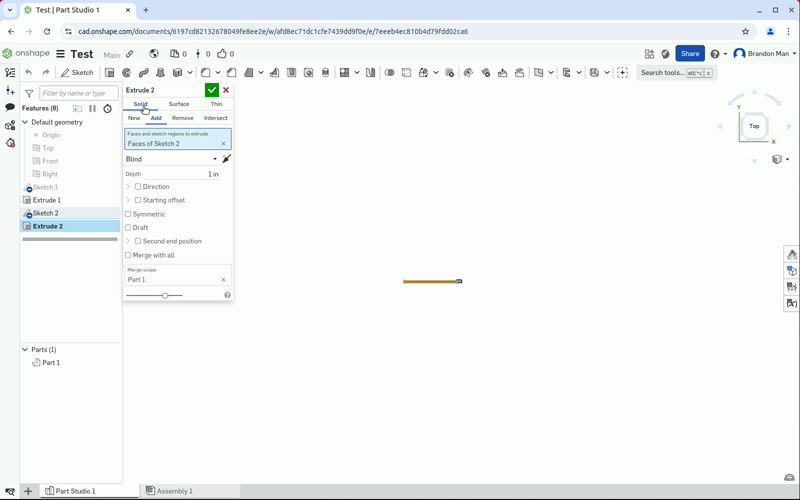
click(143, 106)
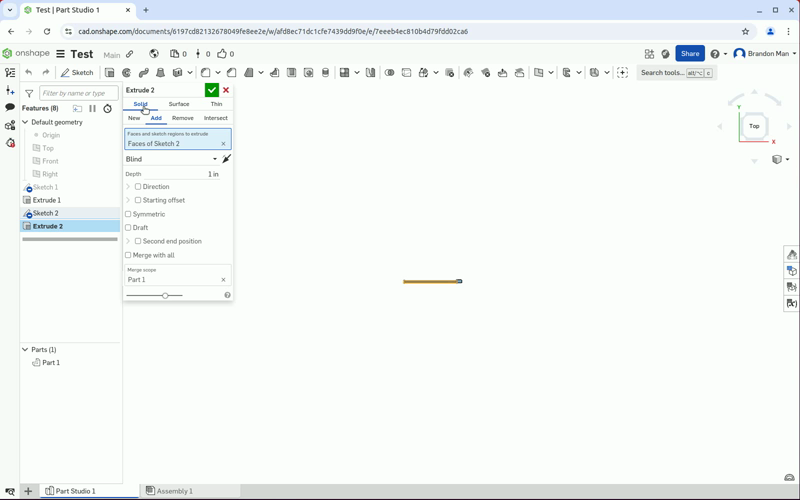
mouse_move(137, 120)
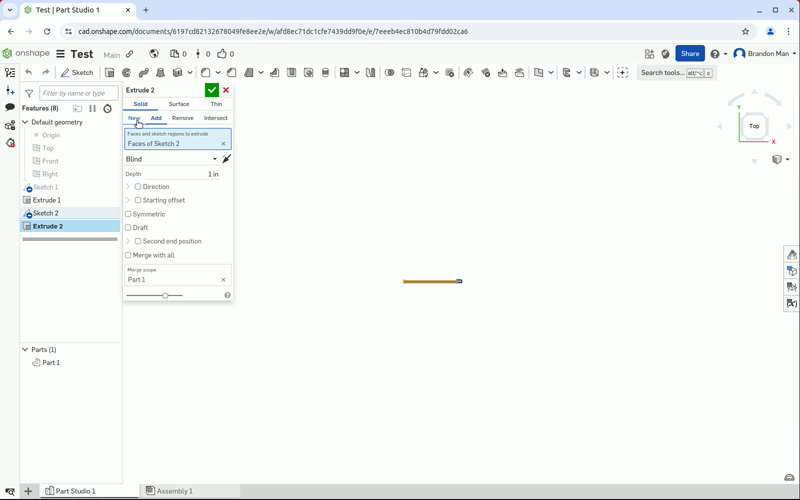
click(137, 120)
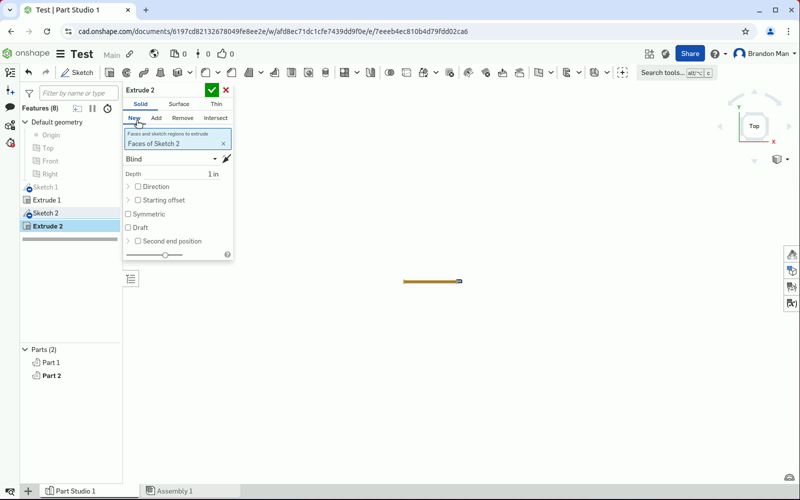
key(tab, 4)
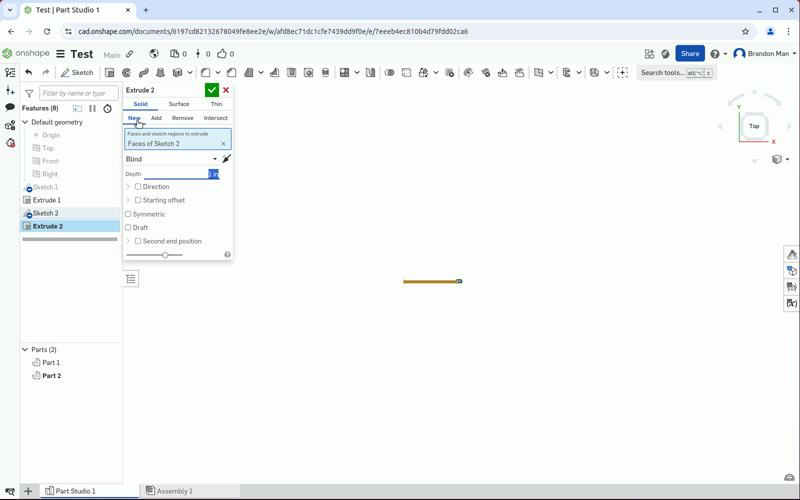
text(23.108)
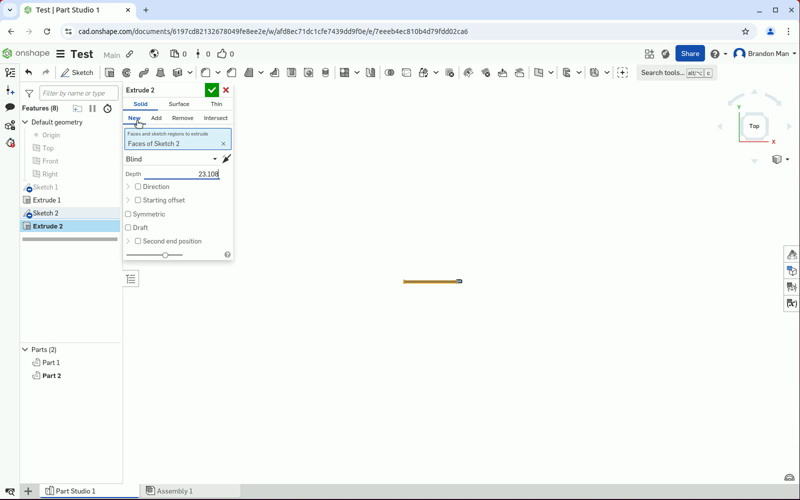
key(enter)
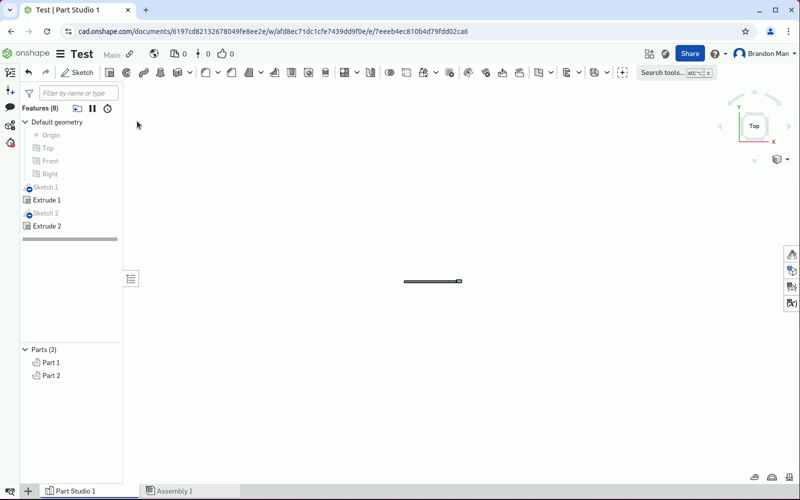
key(shift+h)
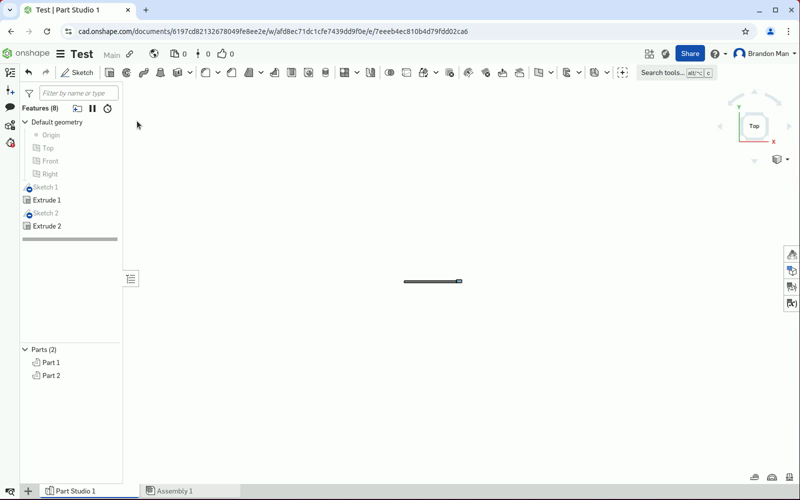
key(shift+h)
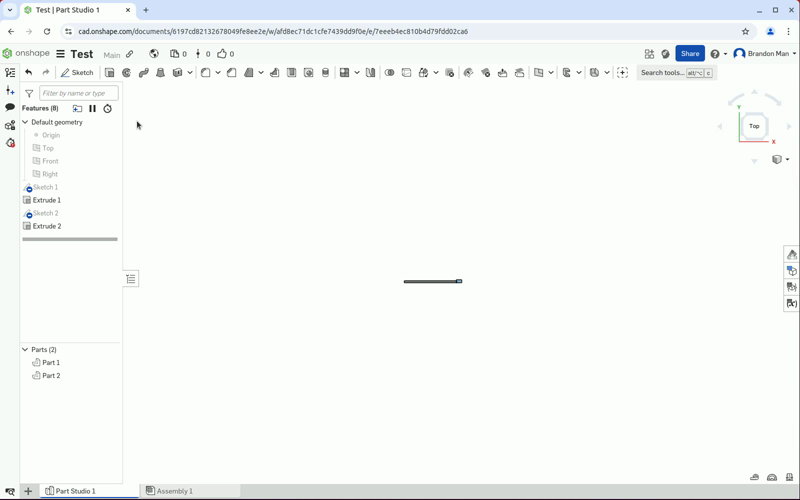
mouse_move(73, 189)
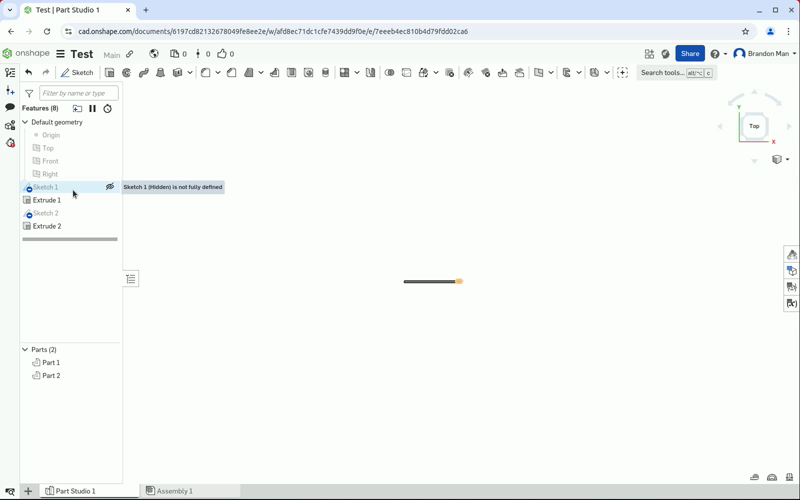
click(73, 189)
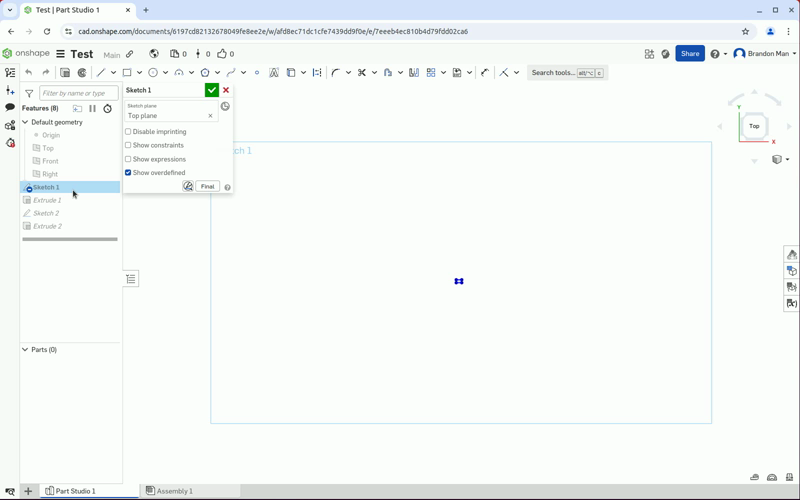
mouse_move(229, 92)
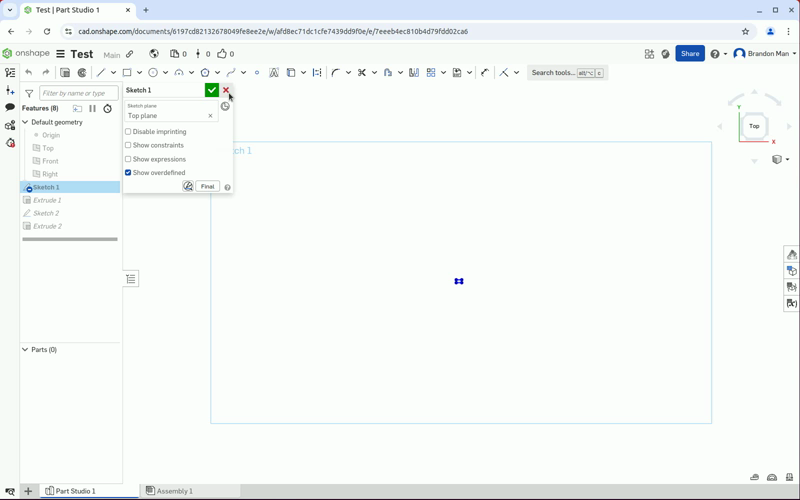
click(229, 92)
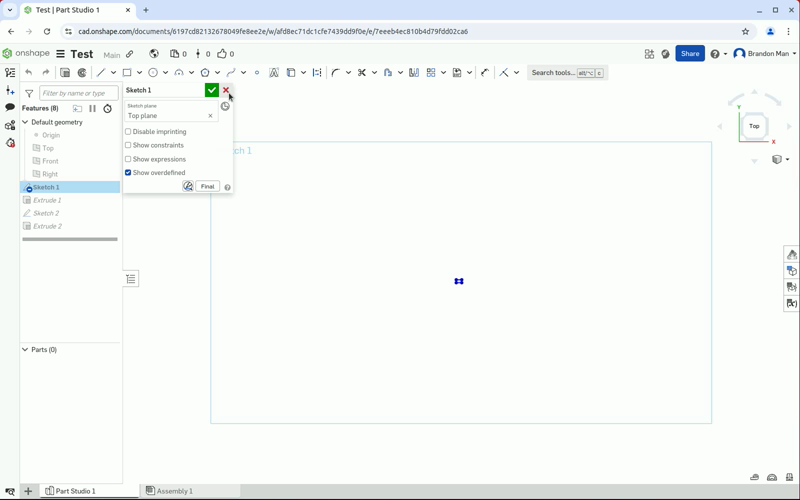
key(shift+s)
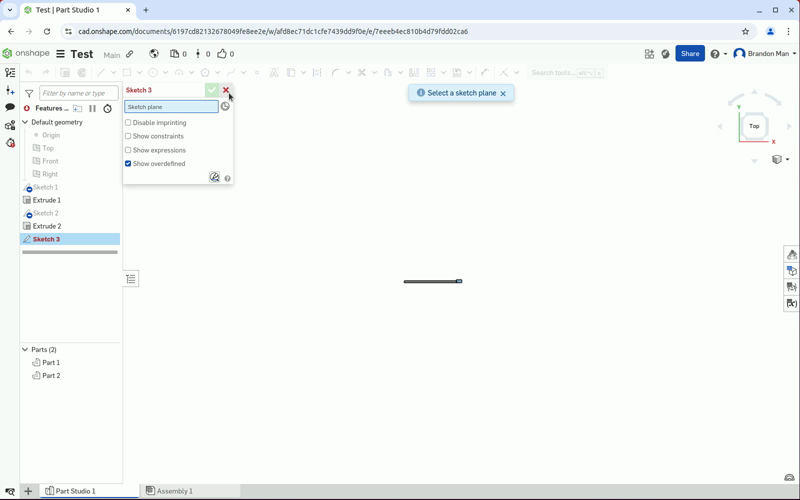
mouse_move(73, 150)
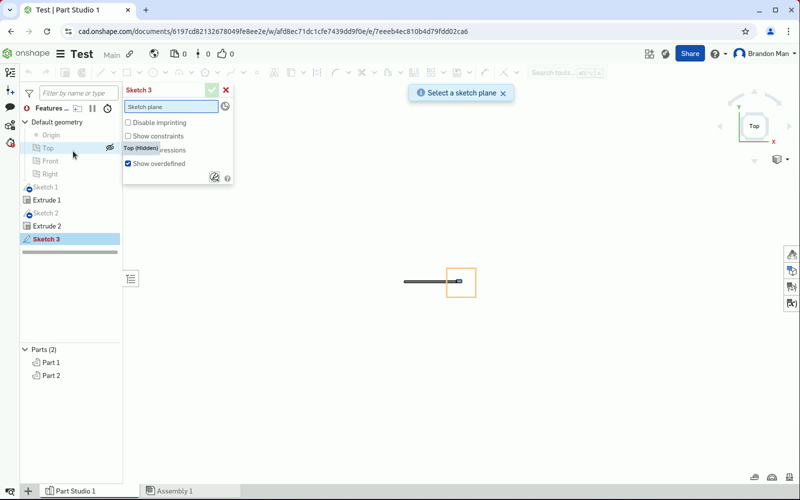
click(73, 150)
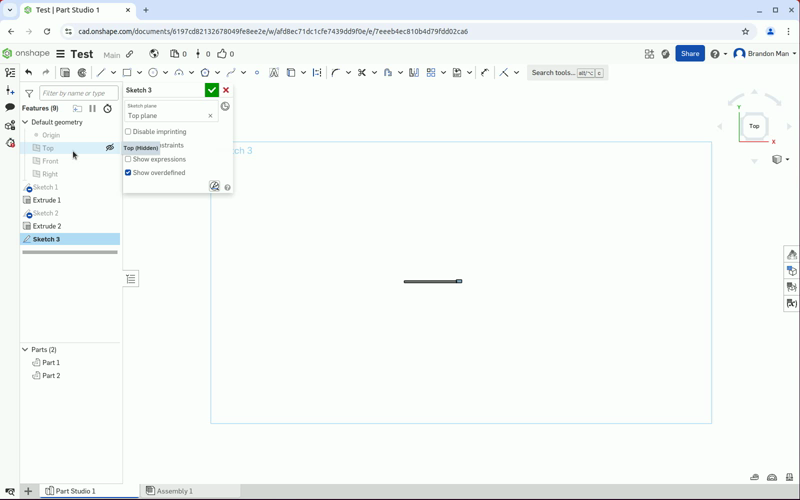
mouse_move(73, 352)
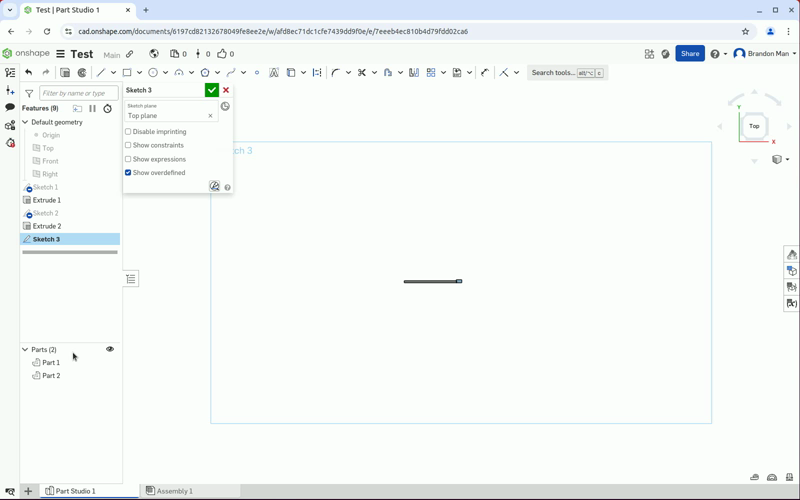
key(y)
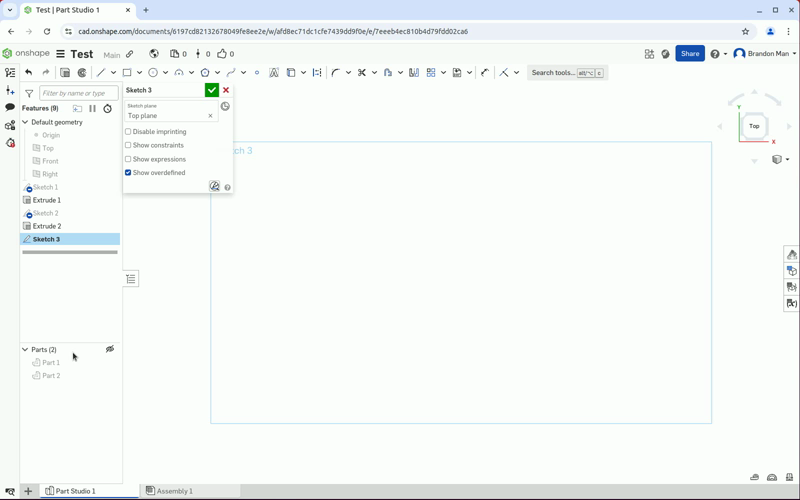
key(l)
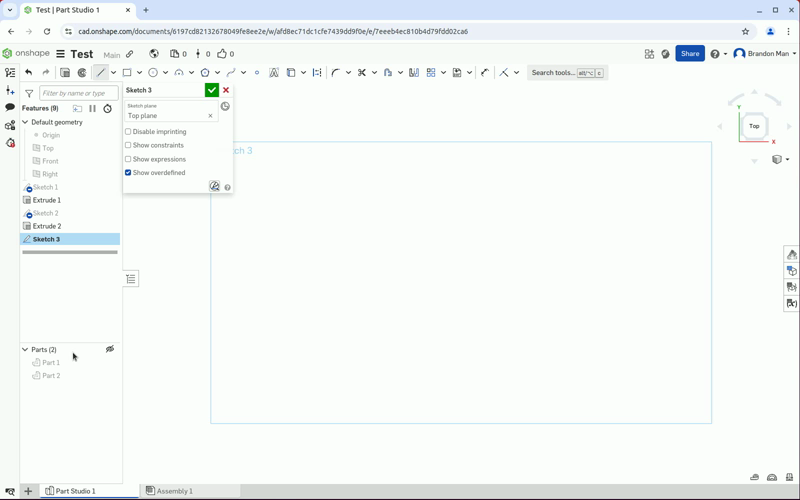
key_down(shift)
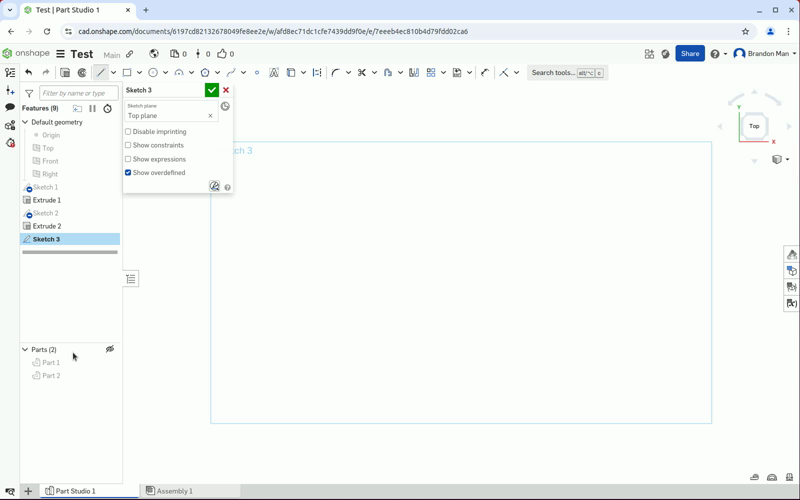
mouse_move(456, 280)
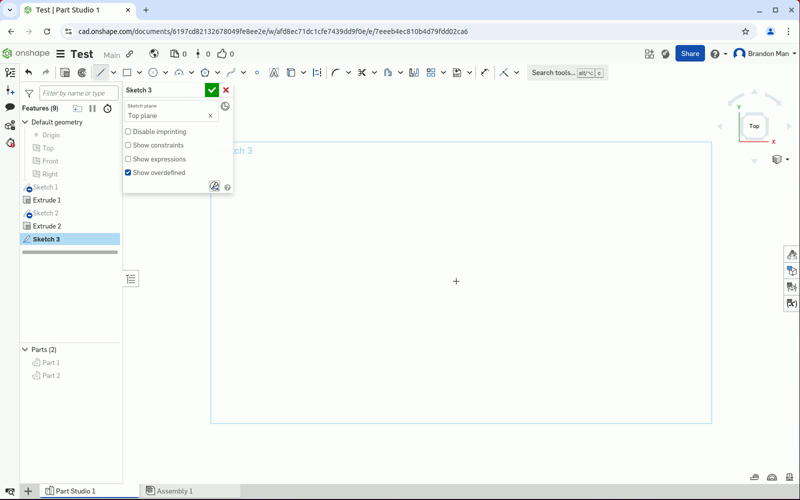
click(456, 280)
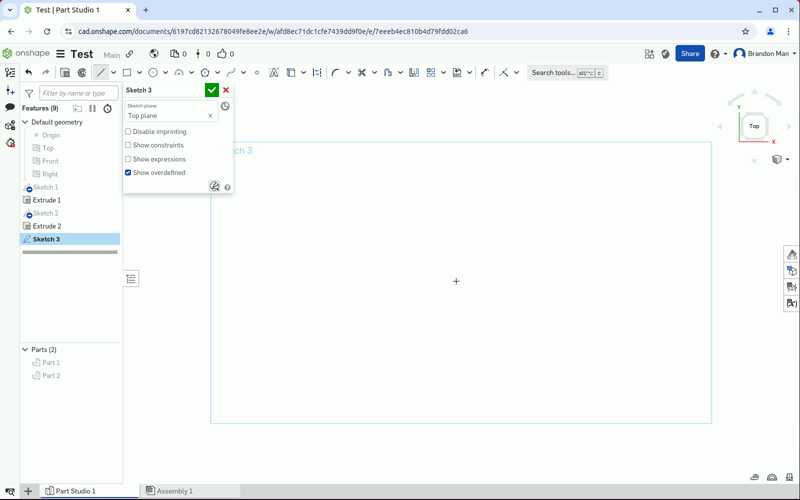
key_up(shift)
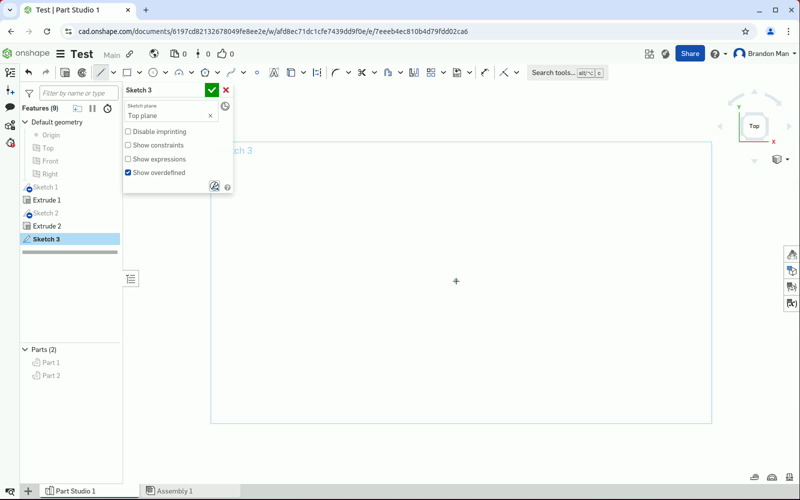
key_down(shift)
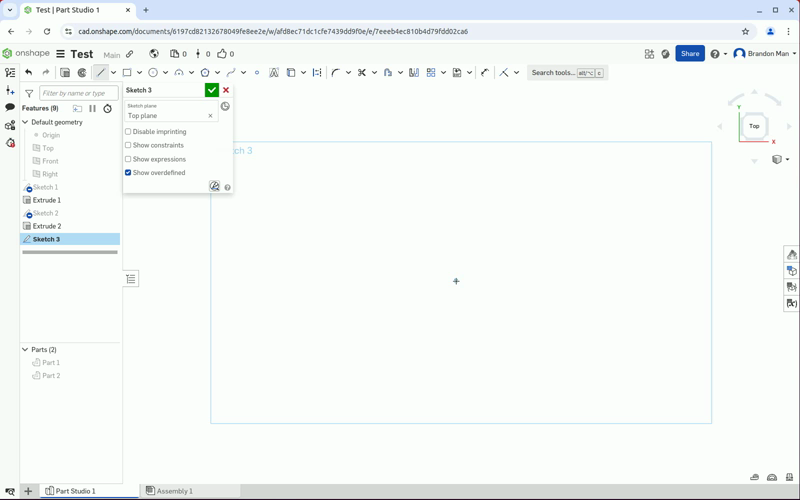
mouse_move(486, 280)
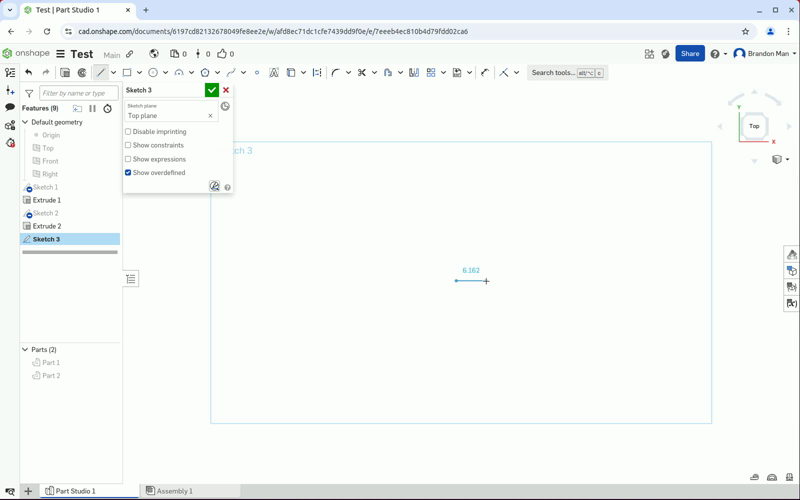
mouse_move(460, 280)
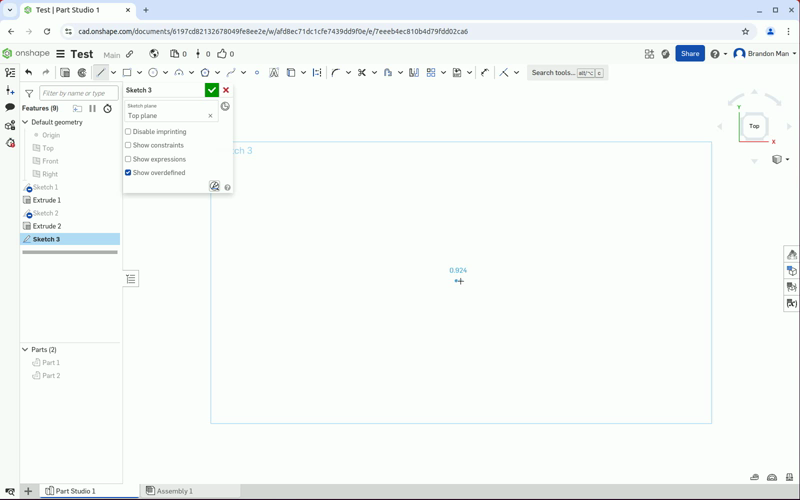
scroll(6)
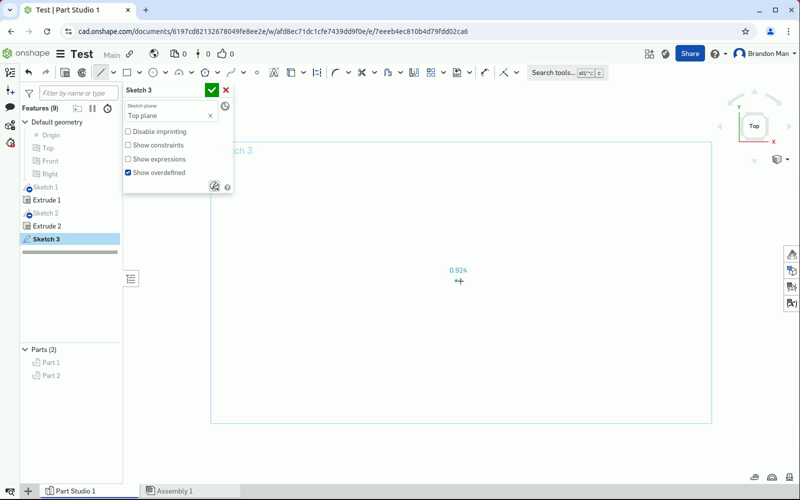
scroll(6)
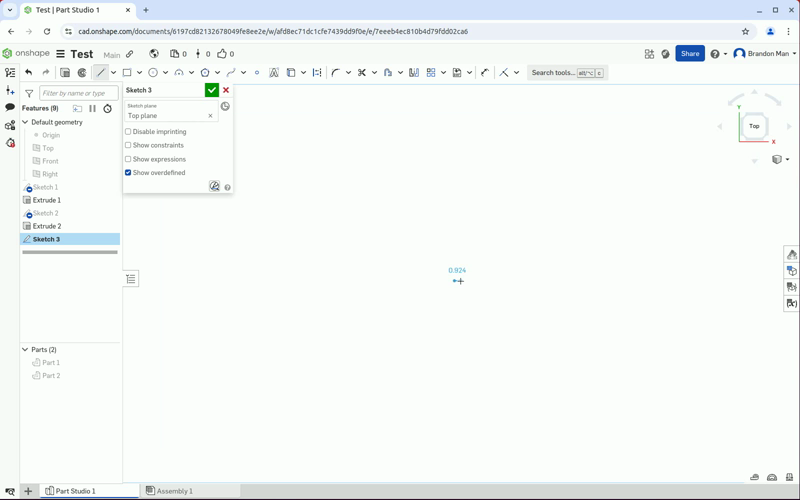
scroll(6)
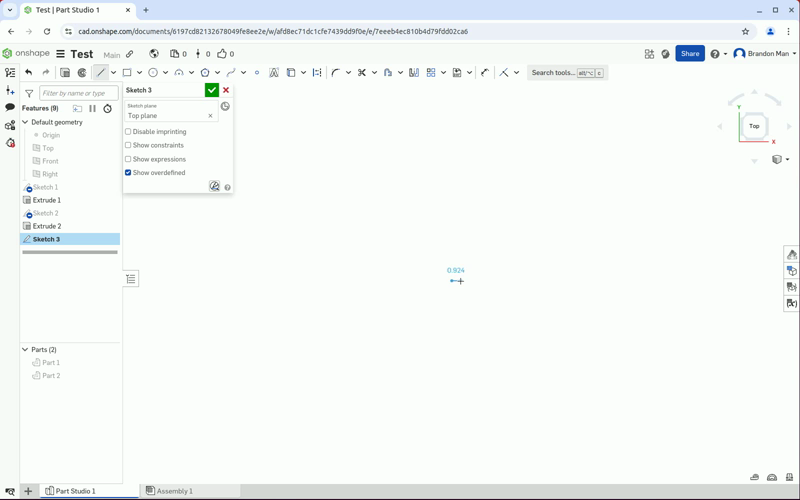
scroll(6)
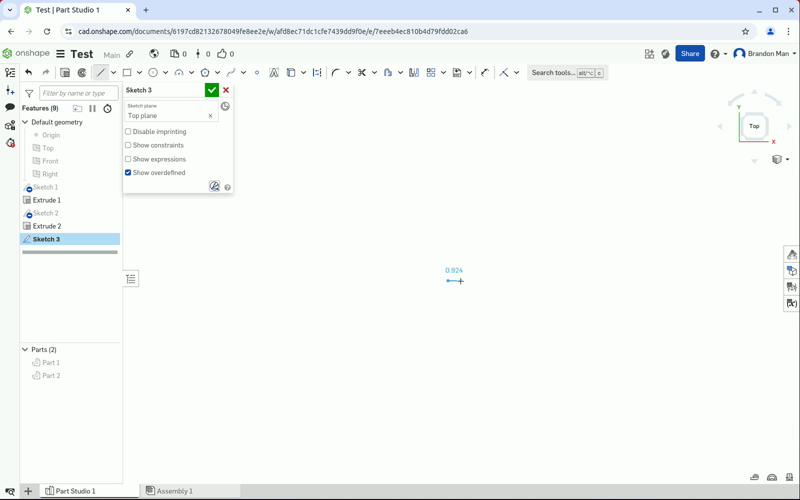
scroll(6)
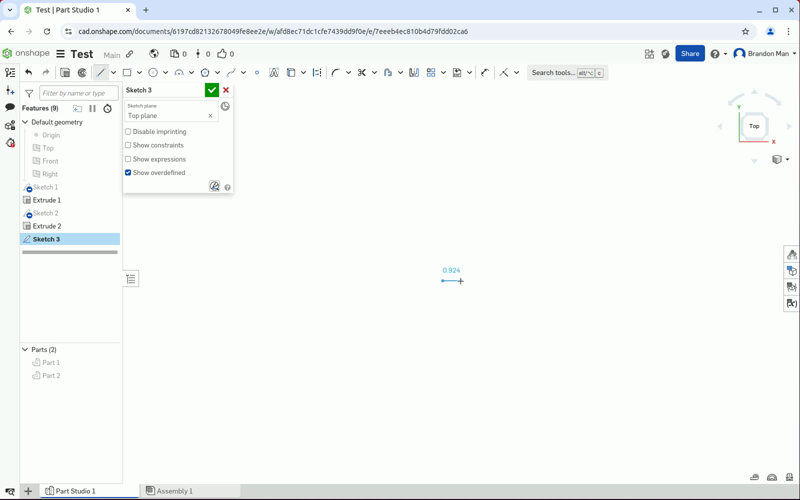
scroll(6)
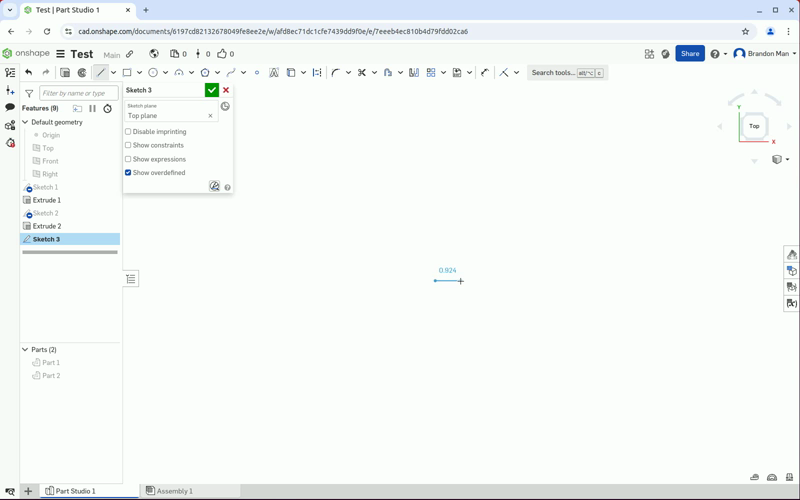
scroll(6)
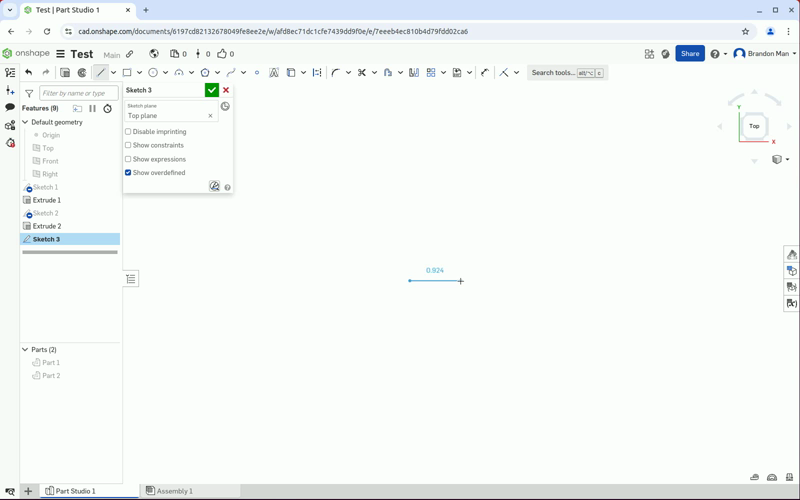
click(460, 280)
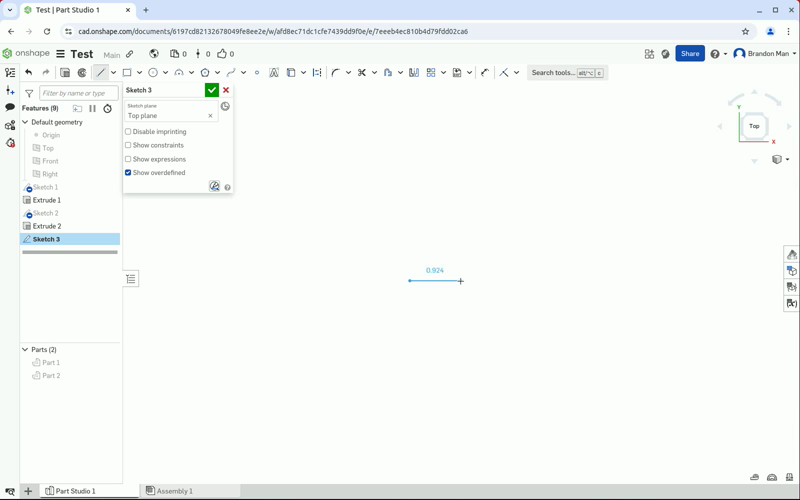
scroll(-6)
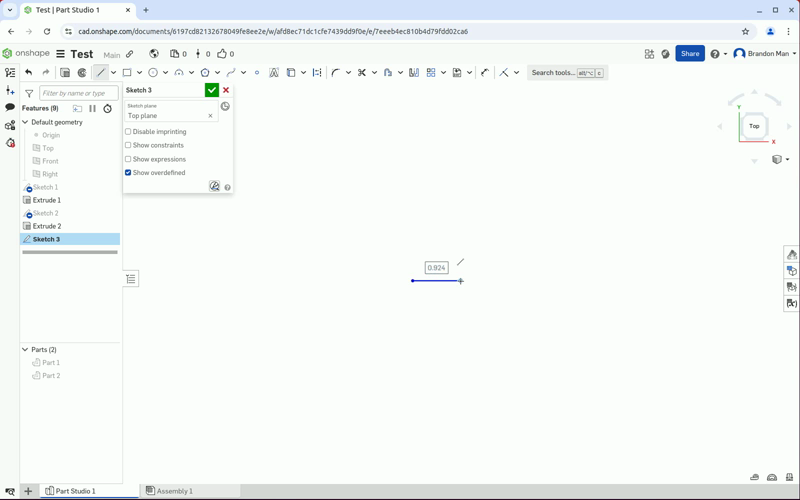
scroll(-6)
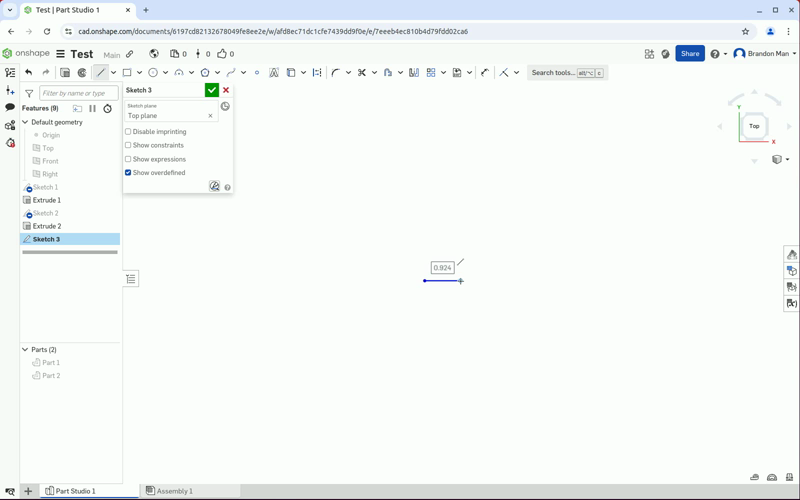
scroll(-6)
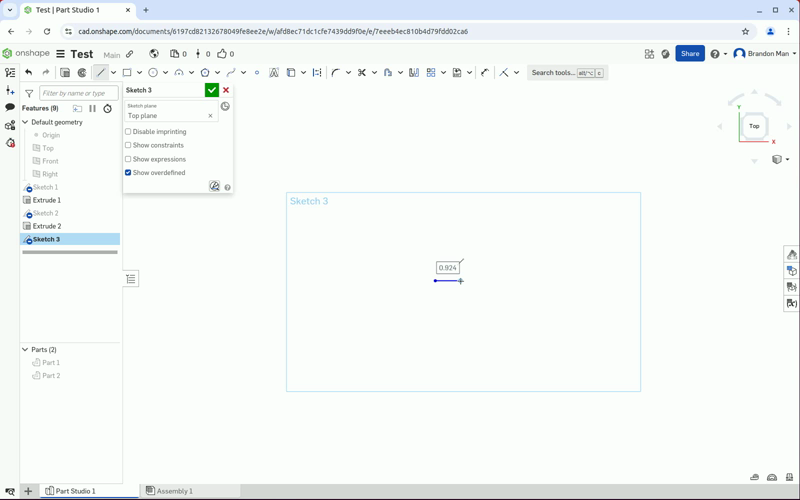
scroll(-6)
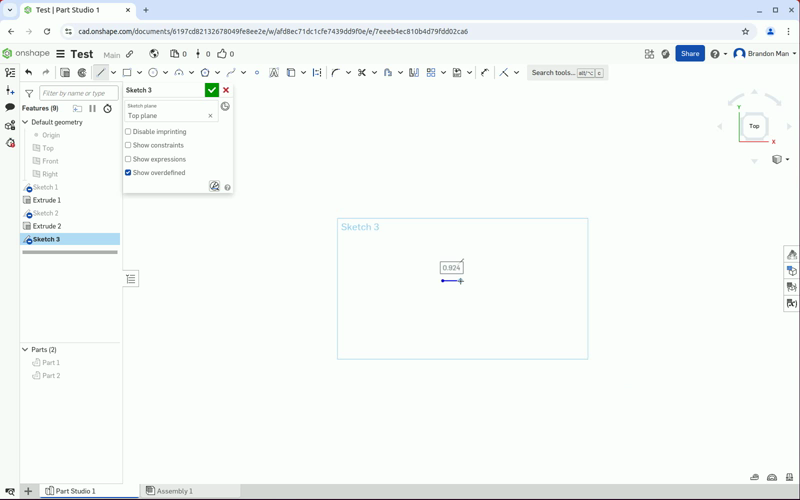
scroll(-6)
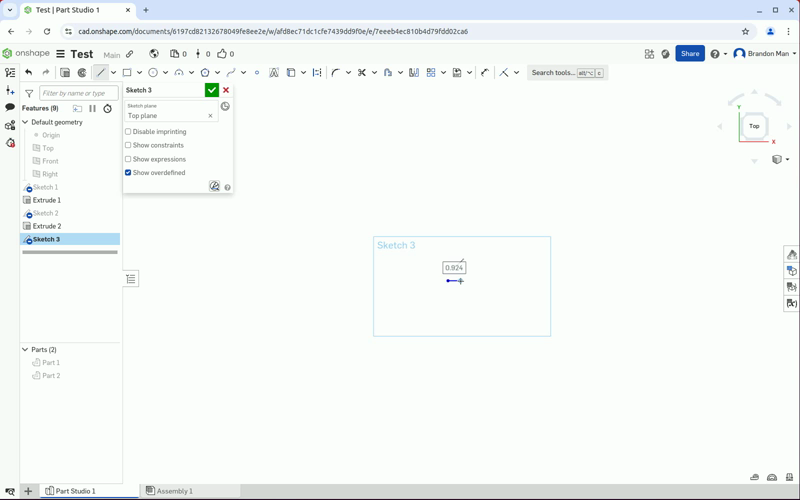
scroll(-6)
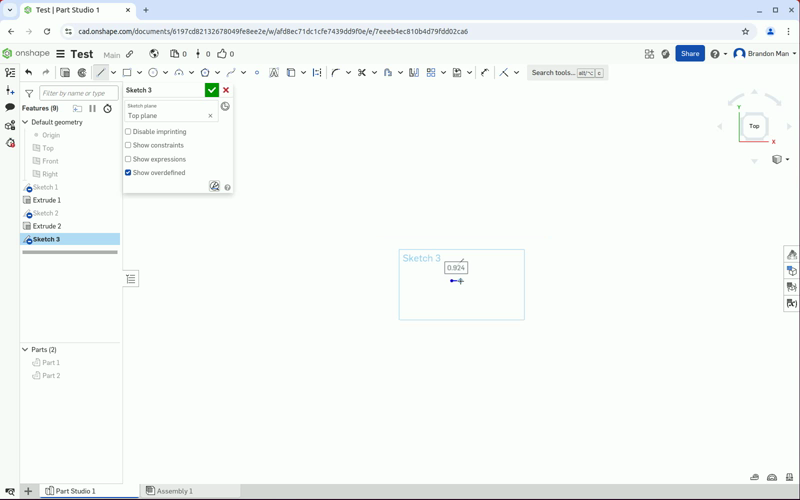
scroll(-6)
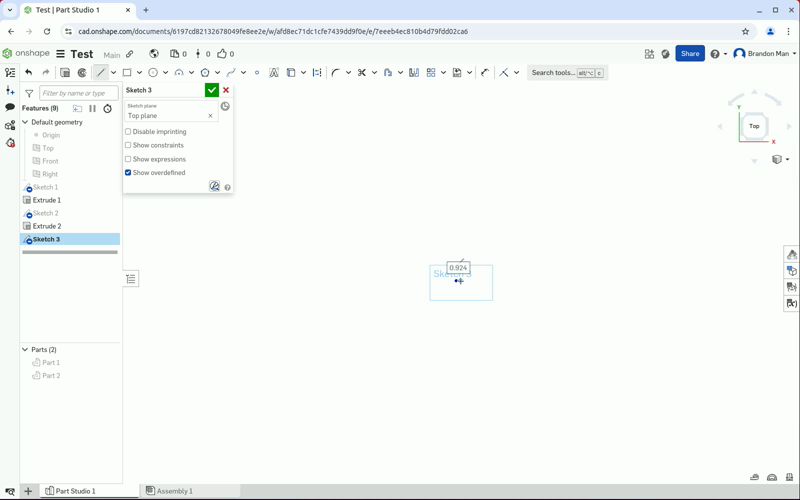
key_up(shift)
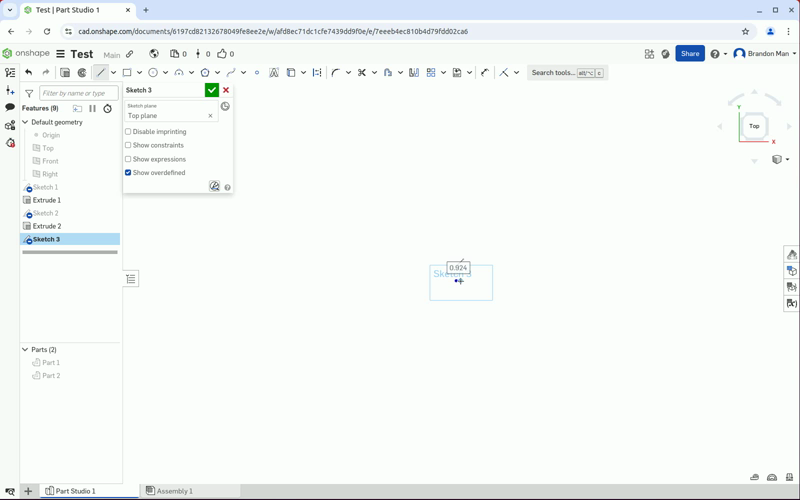
key_down(shift)
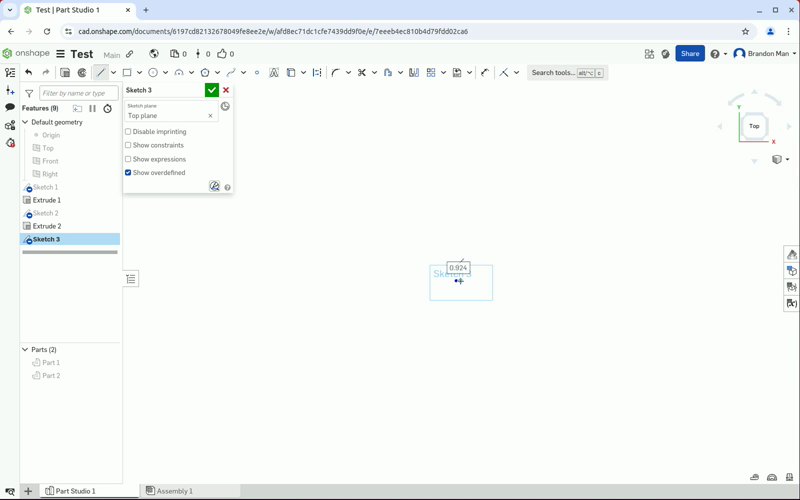
mouse_move(490, 280)
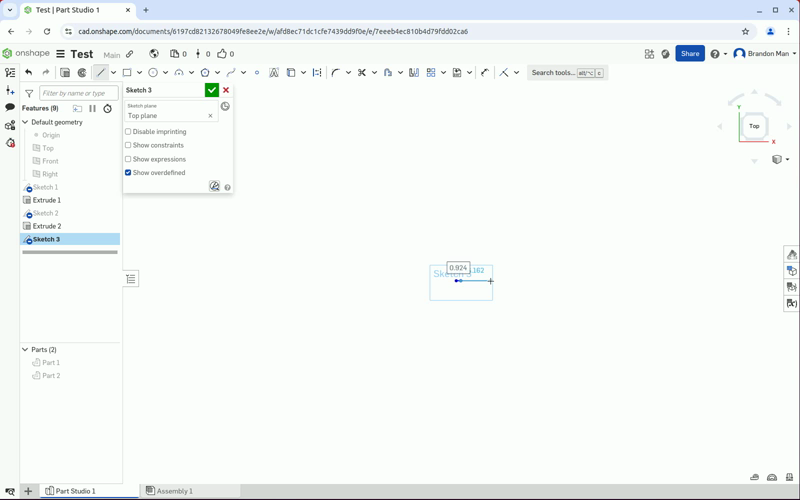
mouse_move(460, 225)
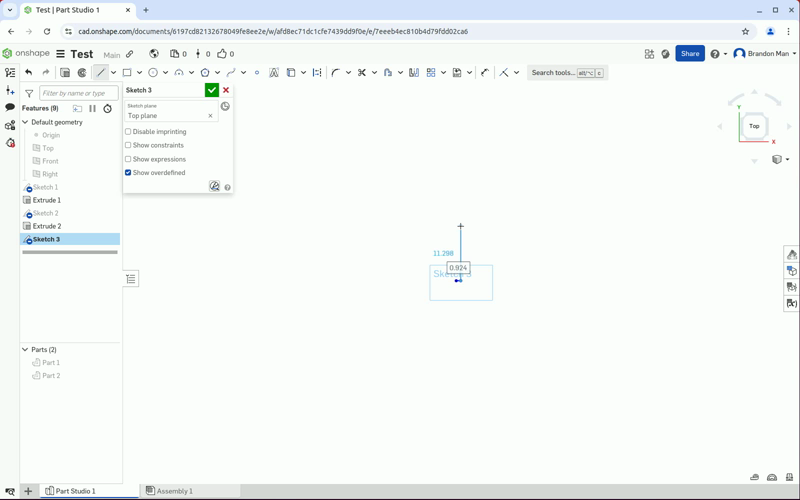
click(460, 225)
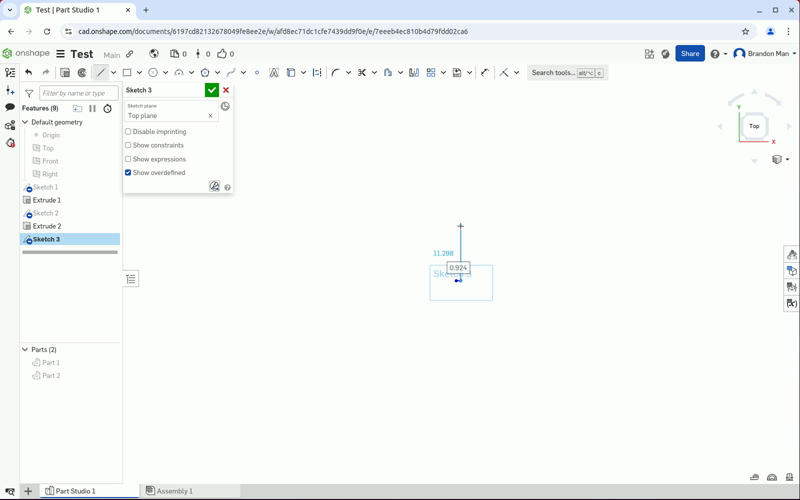
key_up(shift)
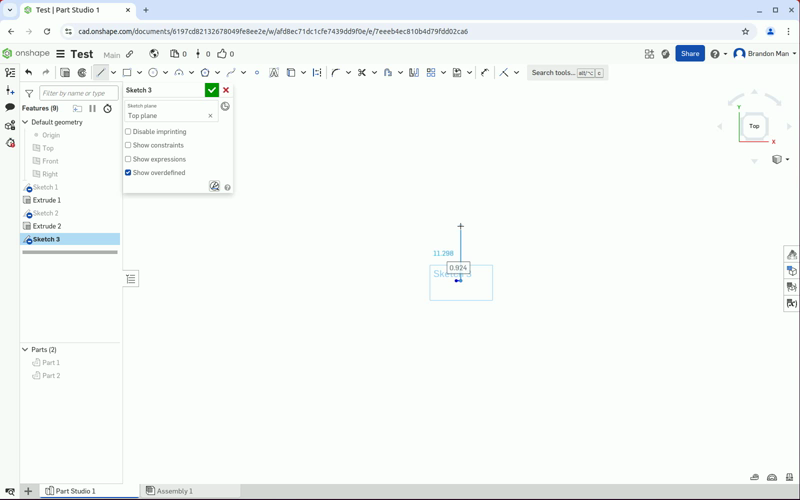
key_down(shift)
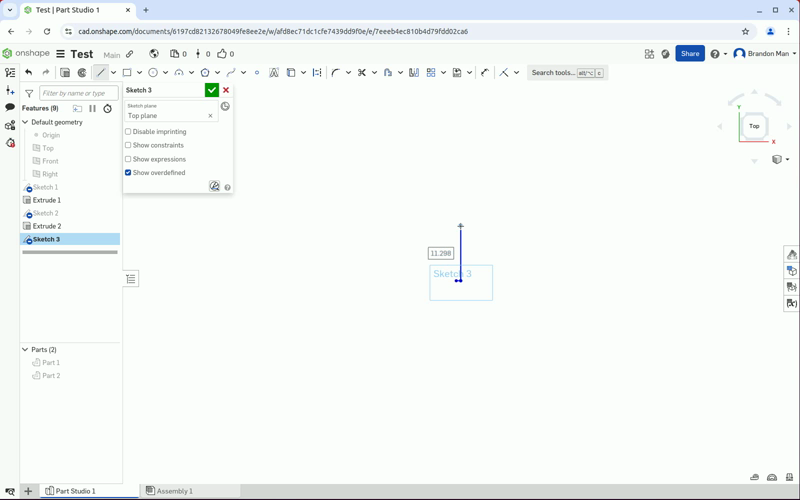
mouse_move(490, 225)
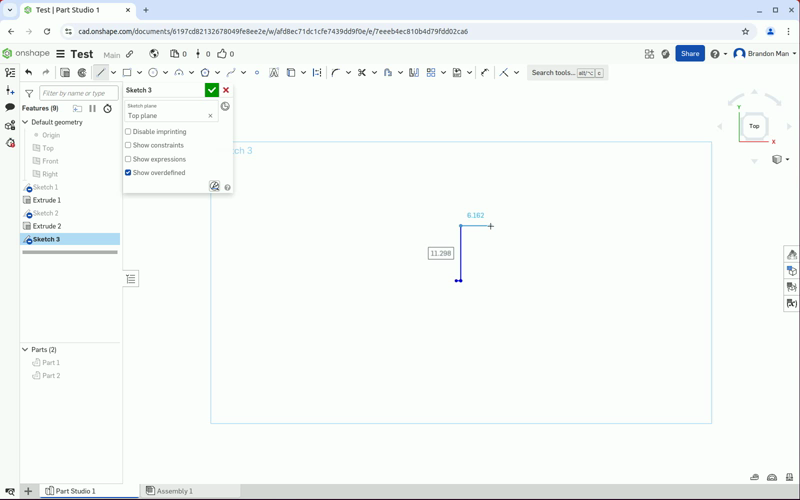
mouse_move(456, 225)
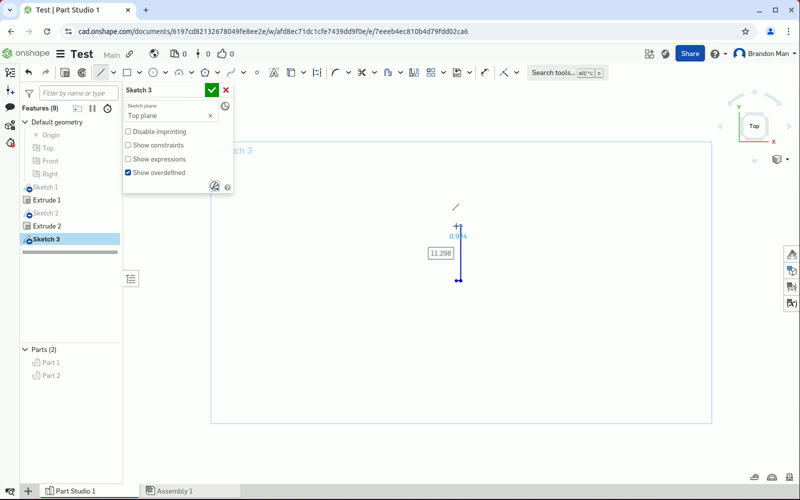
scroll(6)
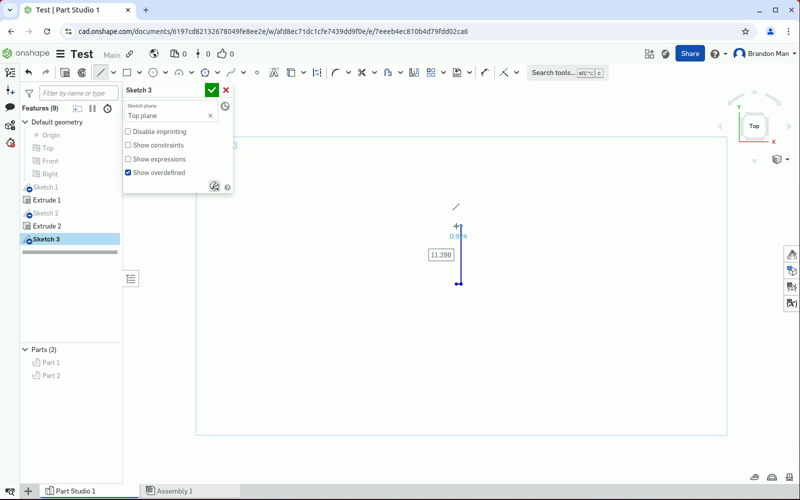
scroll(6)
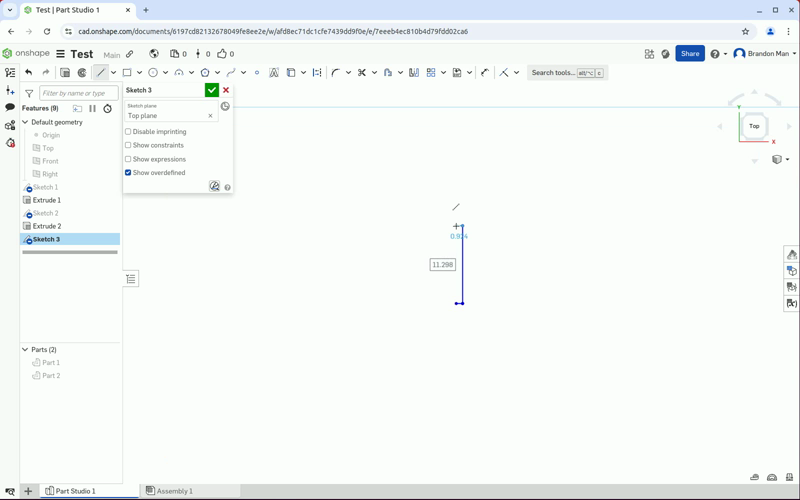
scroll(6)
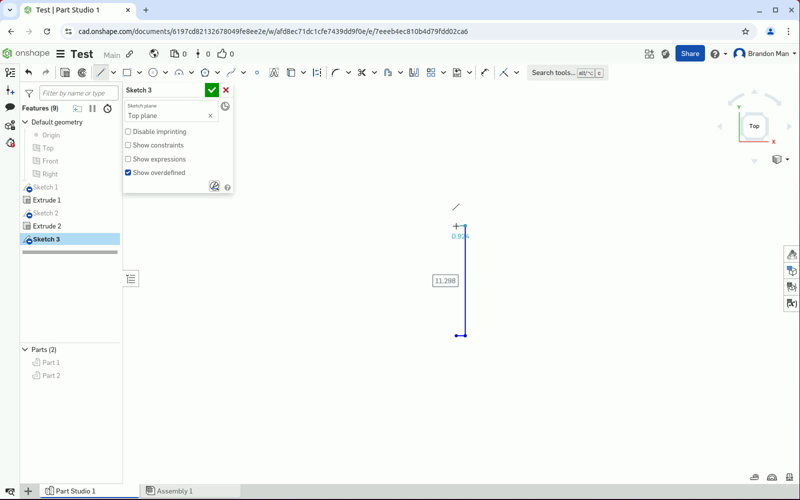
scroll(6)
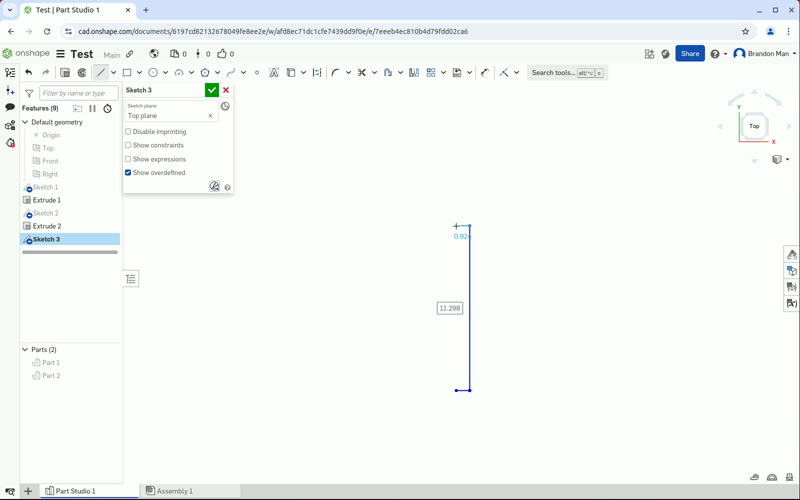
scroll(6)
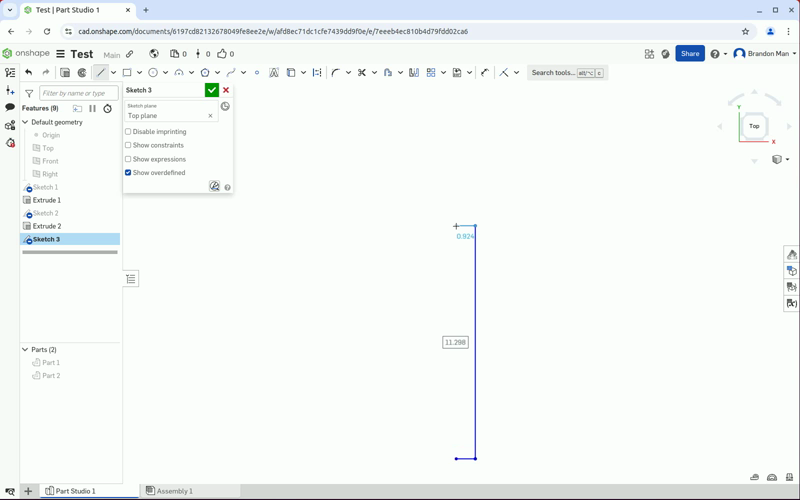
scroll(6)
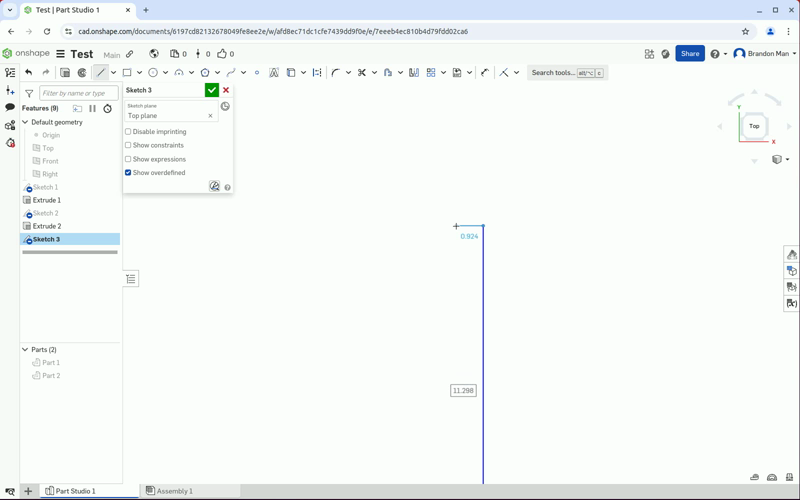
scroll(6)
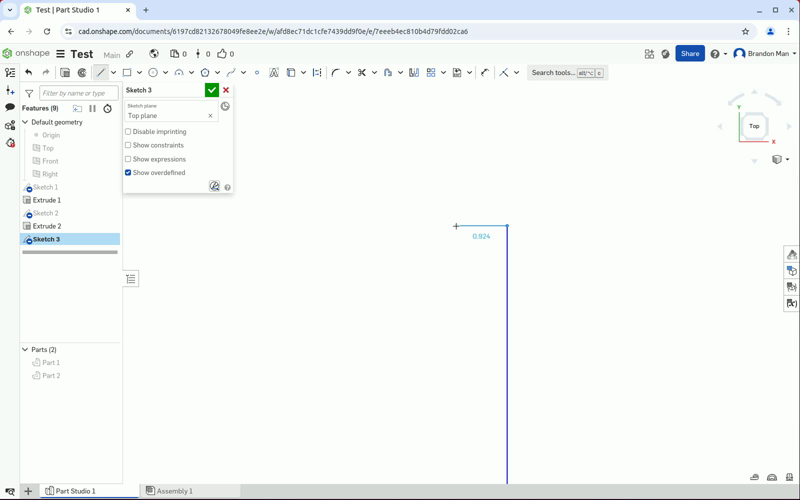
click(456, 225)
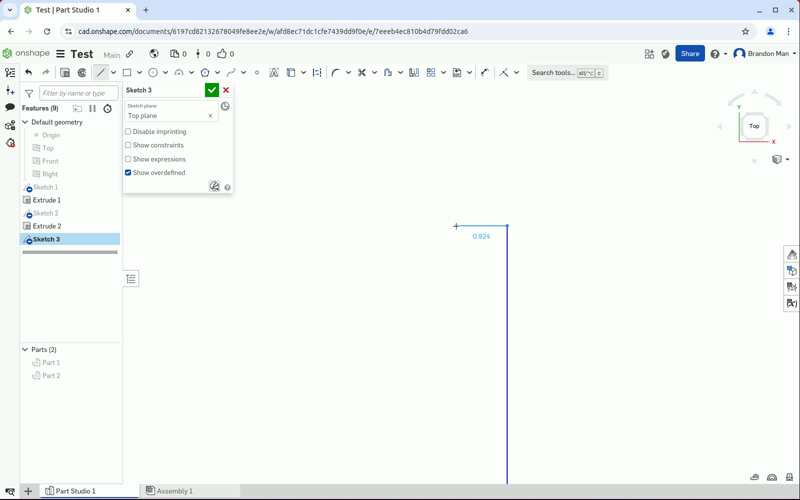
scroll(-6)
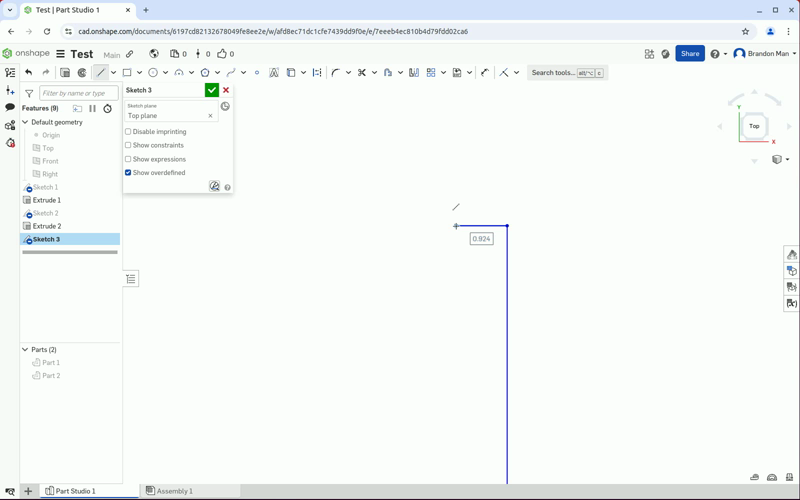
scroll(-6)
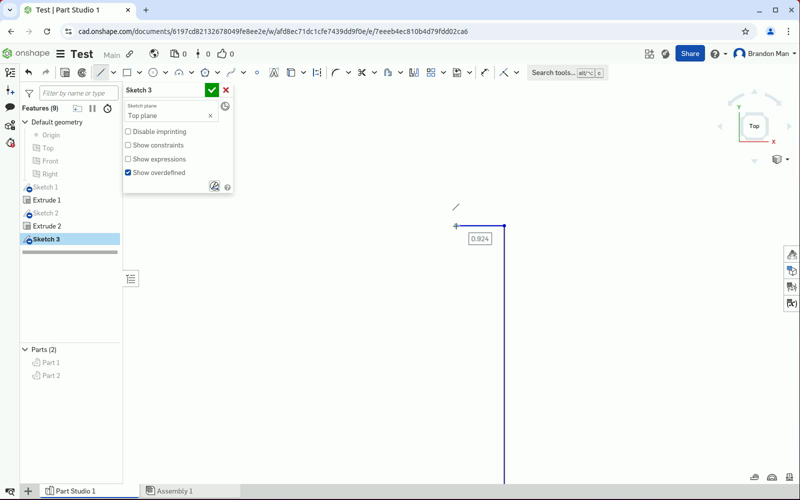
scroll(-6)
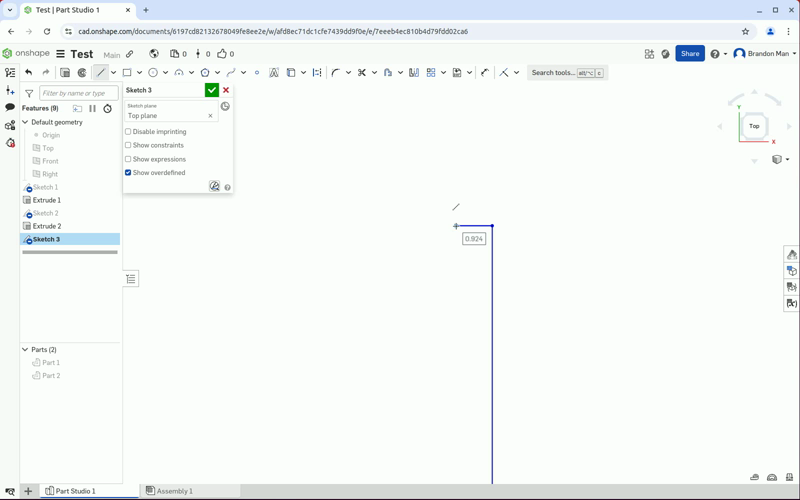
scroll(-6)
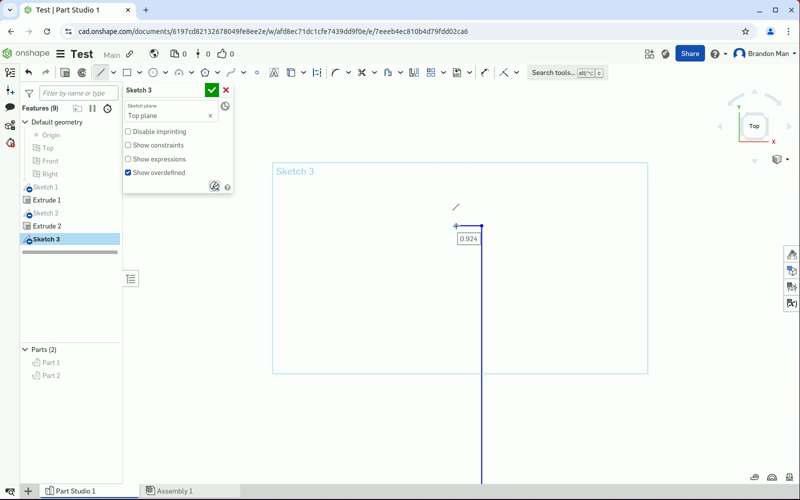
scroll(-6)
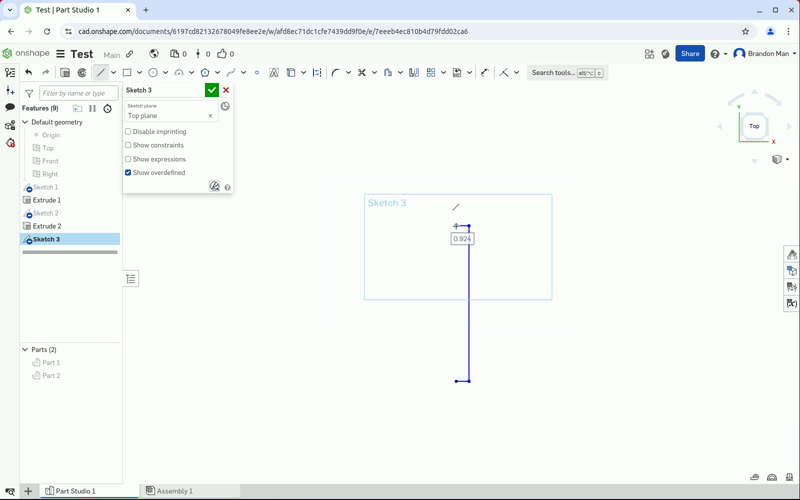
scroll(-6)
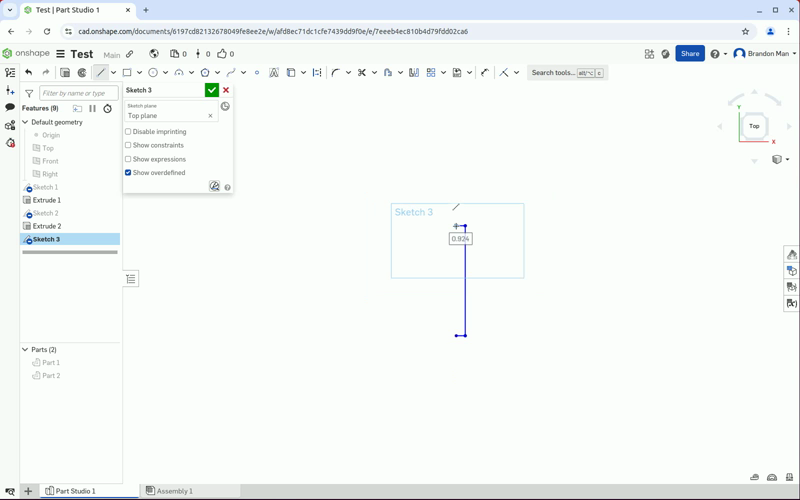
scroll(-6)
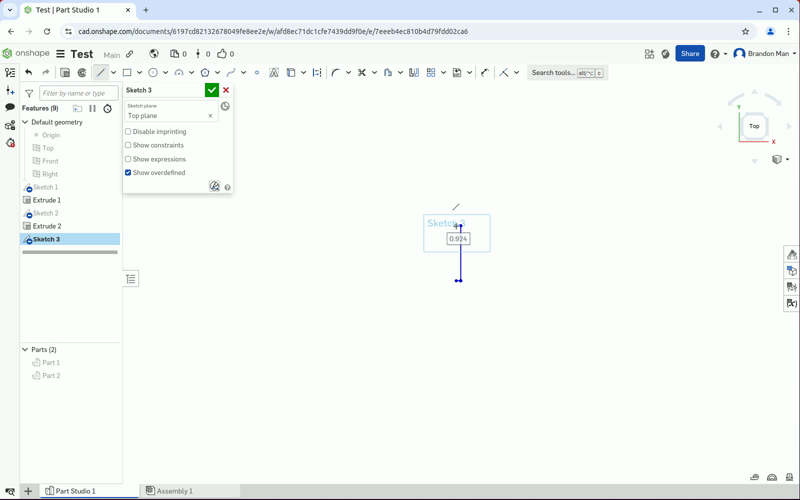
key_up(shift)
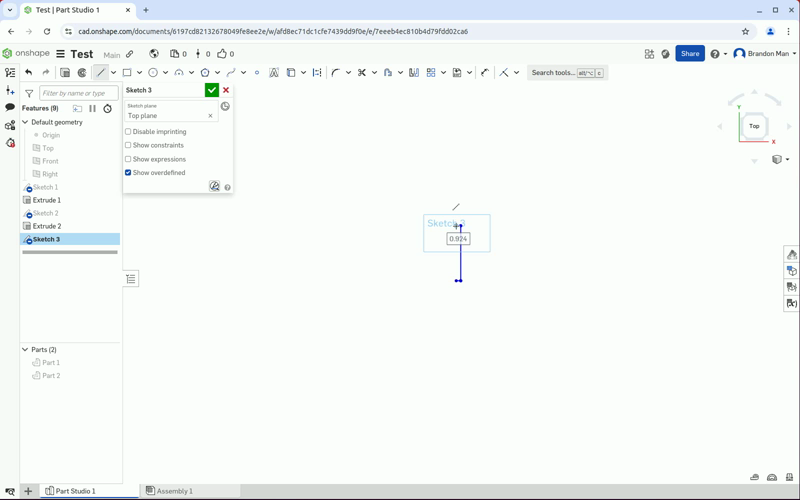
mouse_move(486, 225)
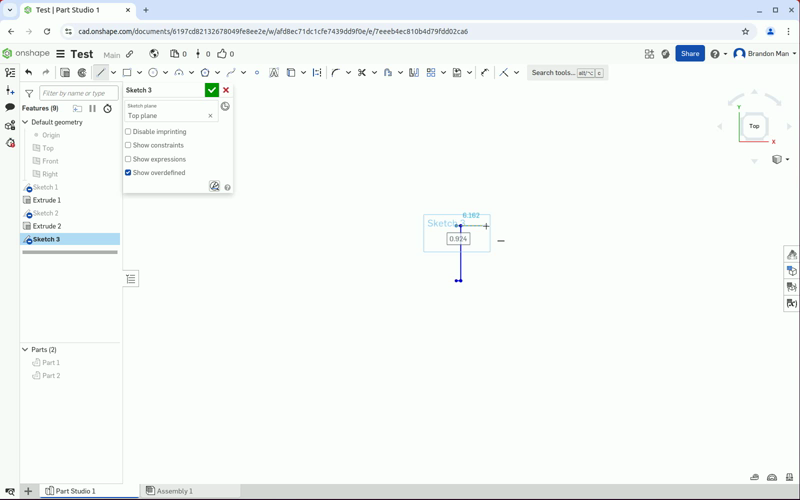
key_down(shift)
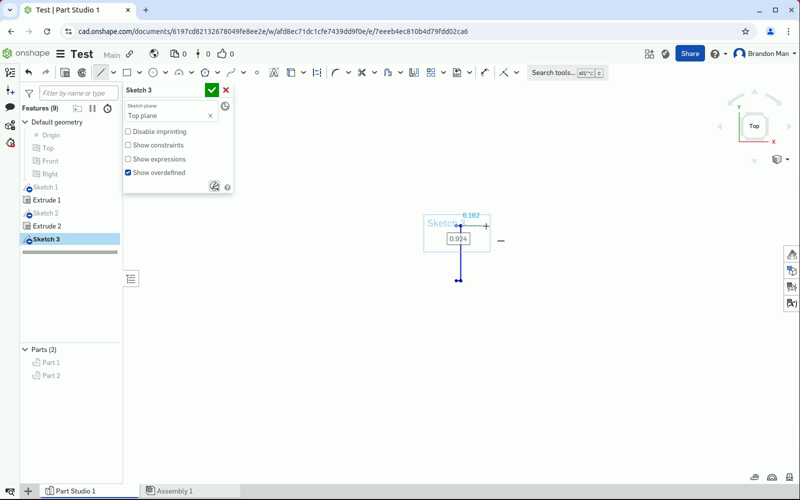
mouse_move(456, 280)
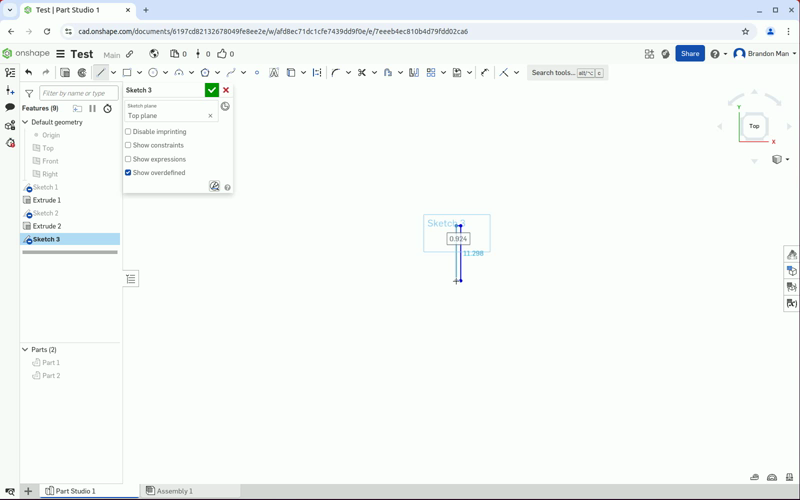
key_up(shift)
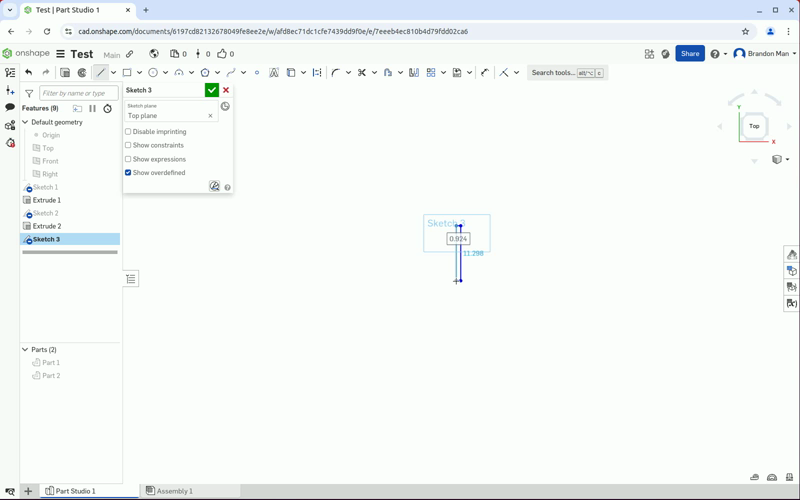
click(456, 280)
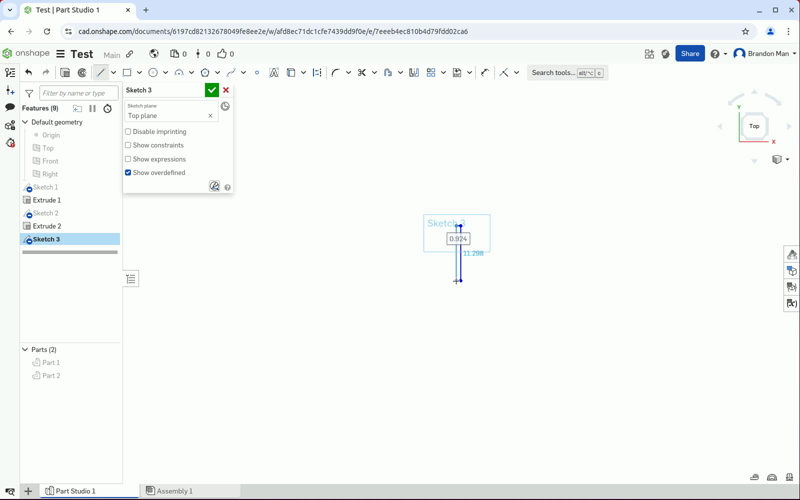
key(esc)
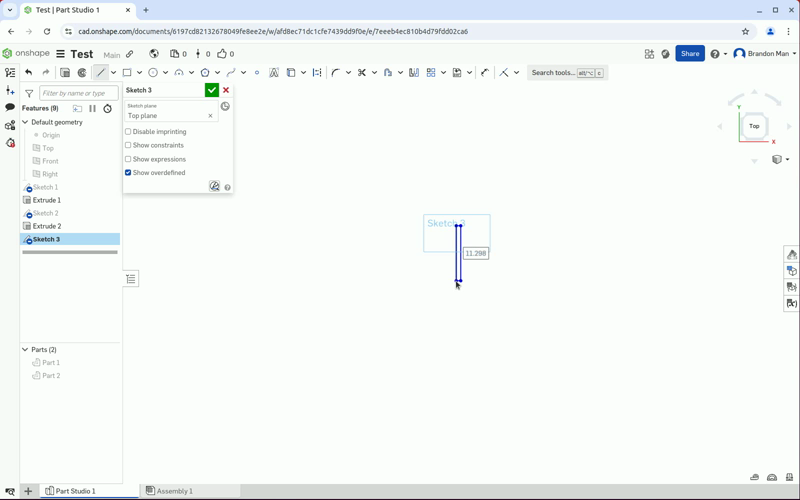
mouse_move(457, 276)
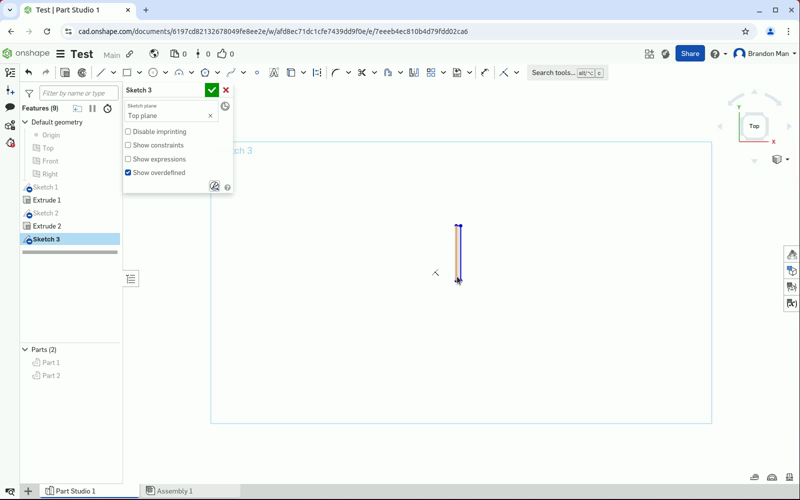
scroll(6)
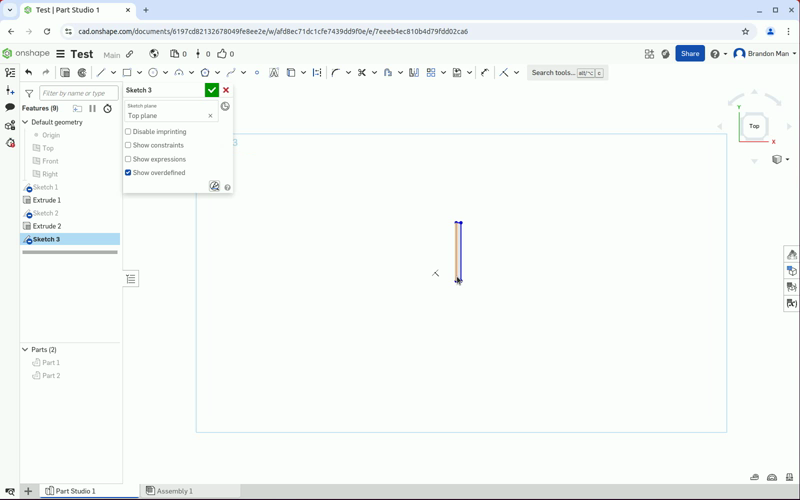
scroll(6)
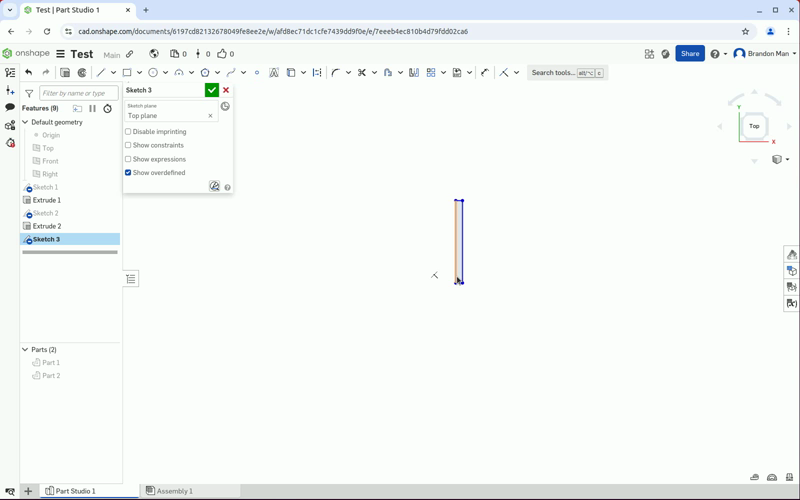
scroll(6)
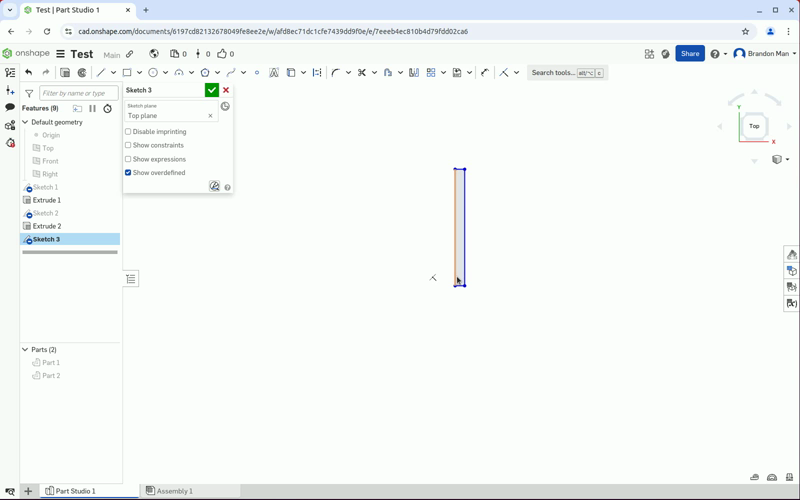
scroll(6)
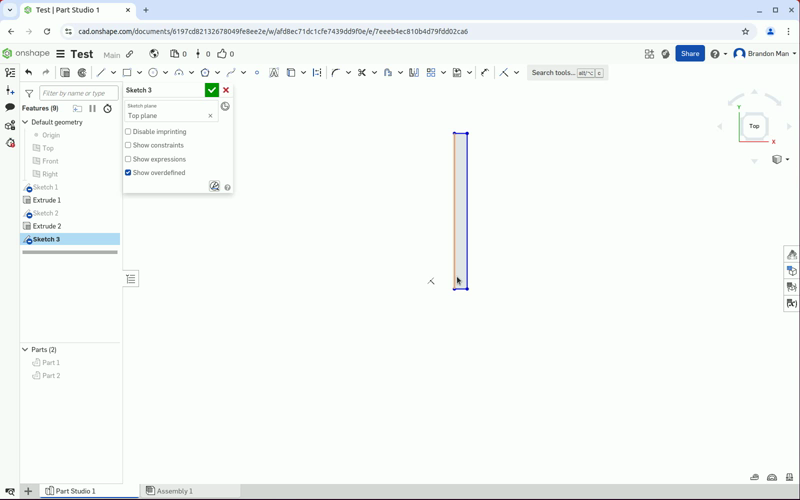
scroll(6)
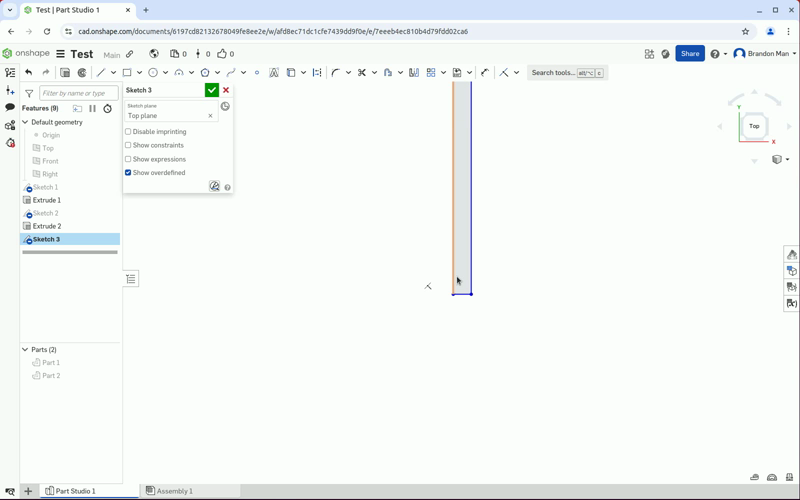
scroll(6)
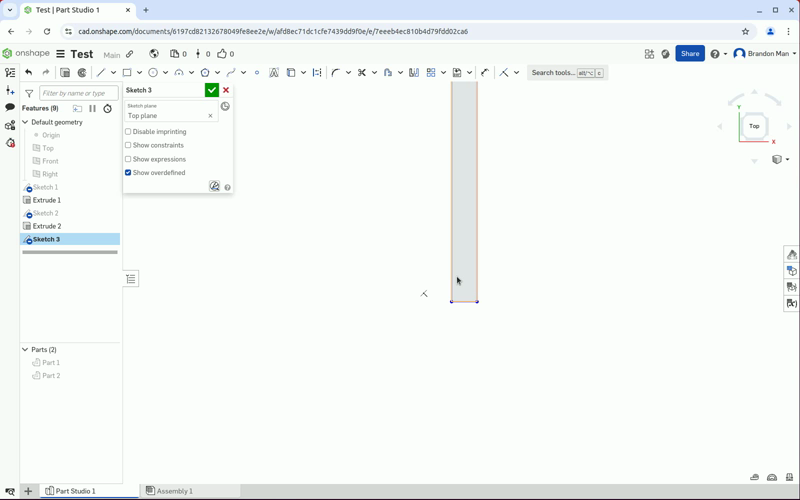
scroll(6)
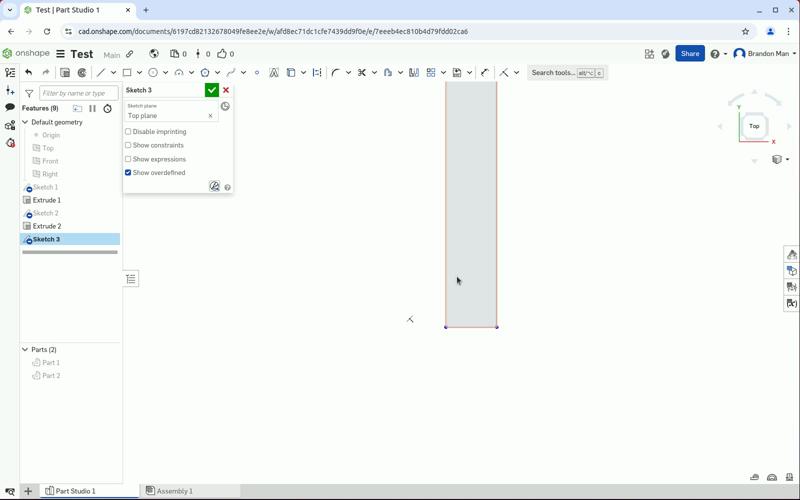
click(457, 276)
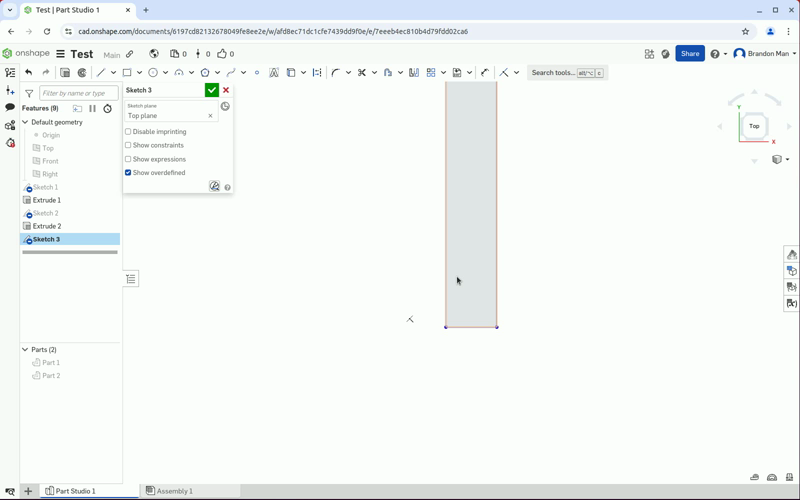
scroll(-6)
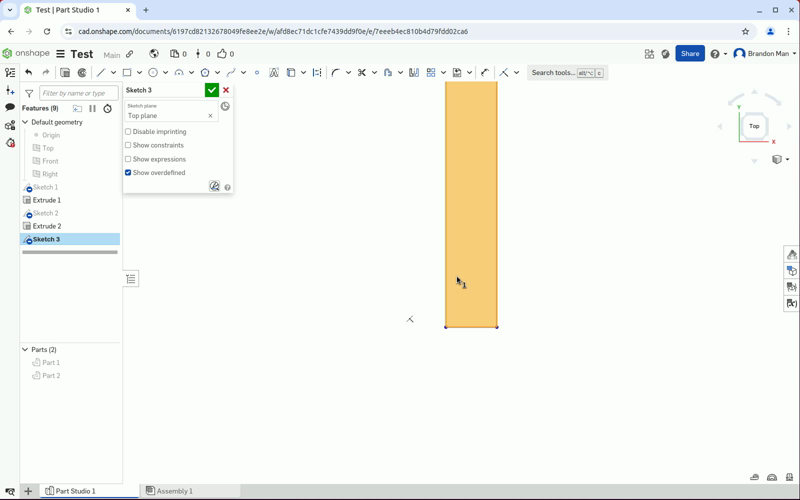
scroll(-6)
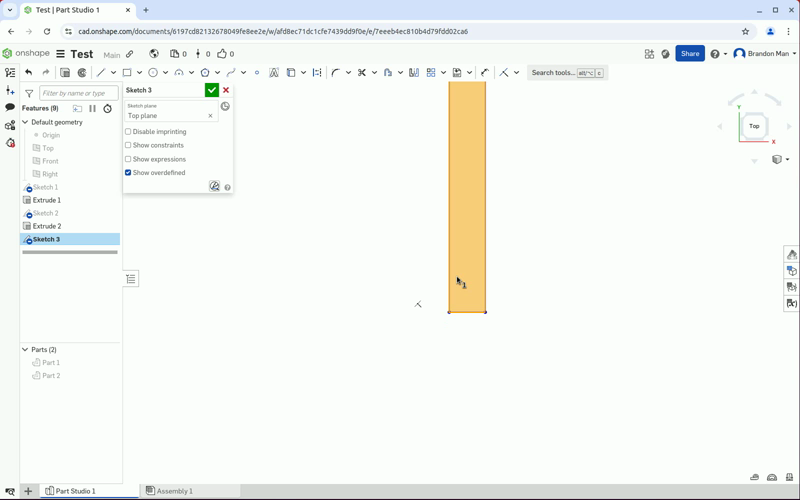
scroll(-6)
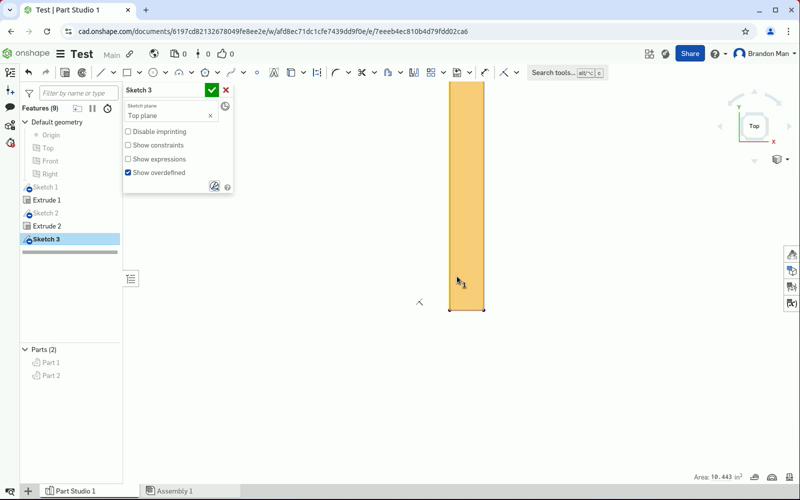
scroll(-6)
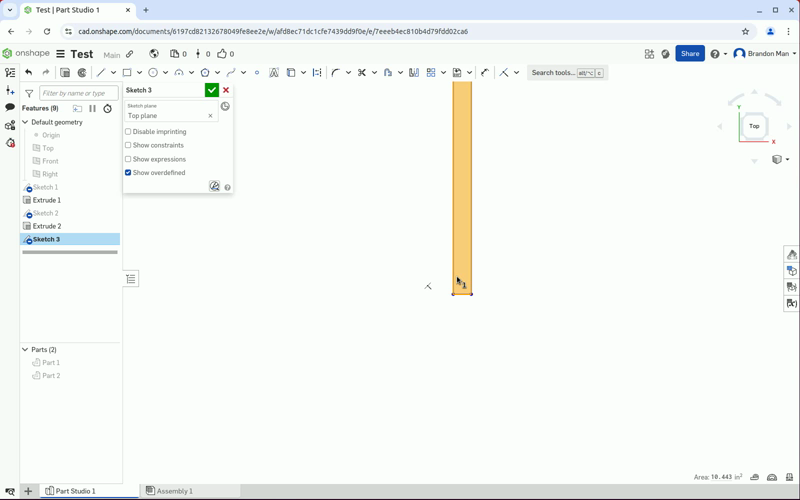
scroll(-6)
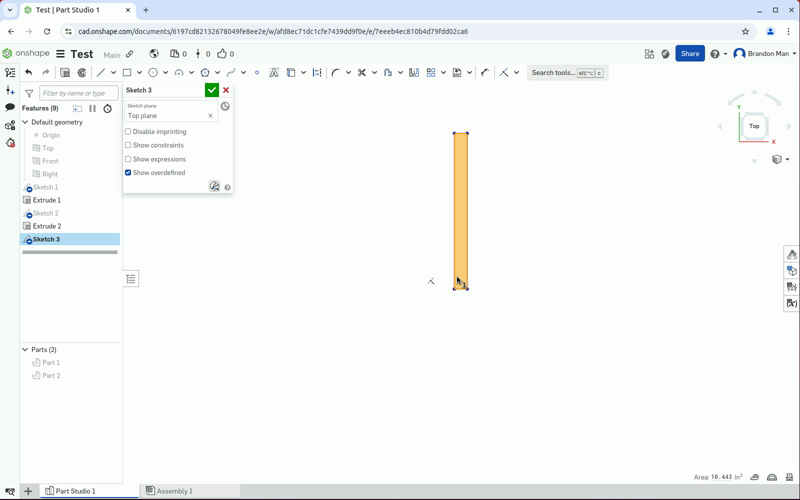
scroll(-6)
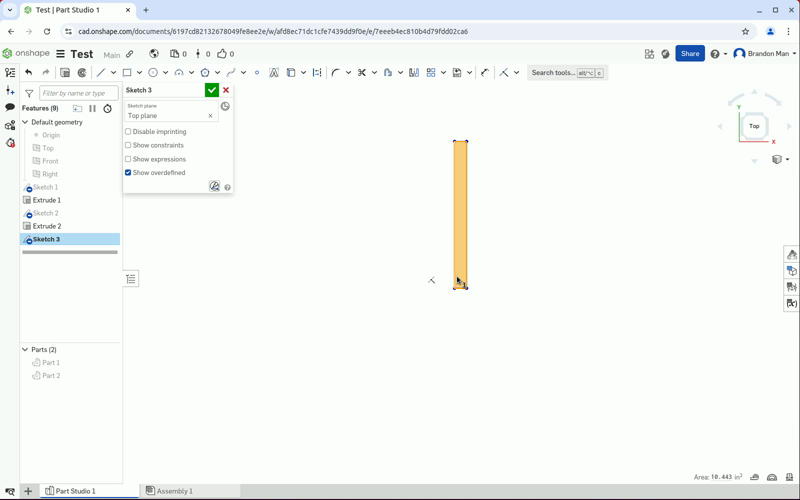
scroll(-6)
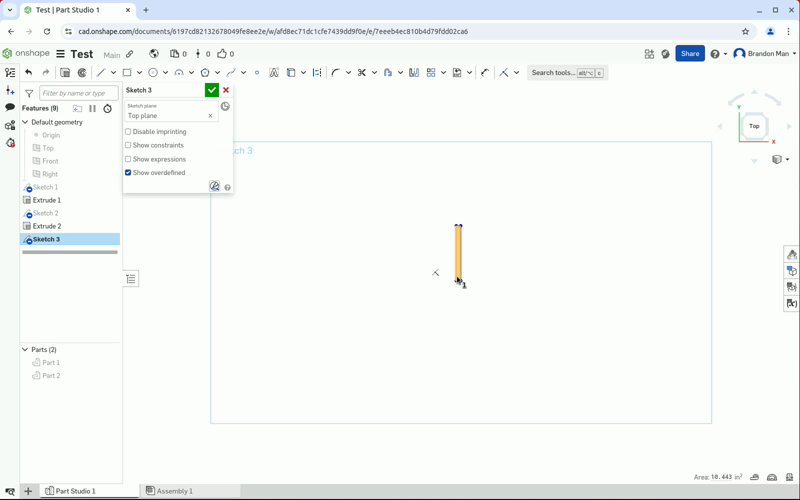
mouse_move(73, 352)
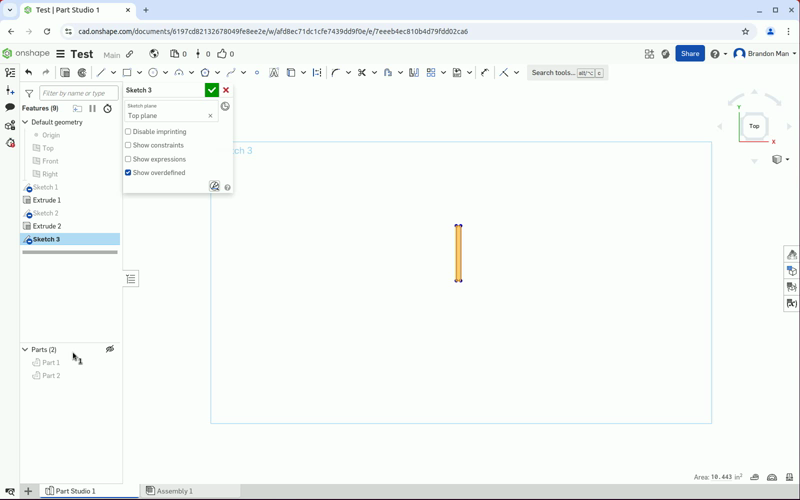
key(shift+y)
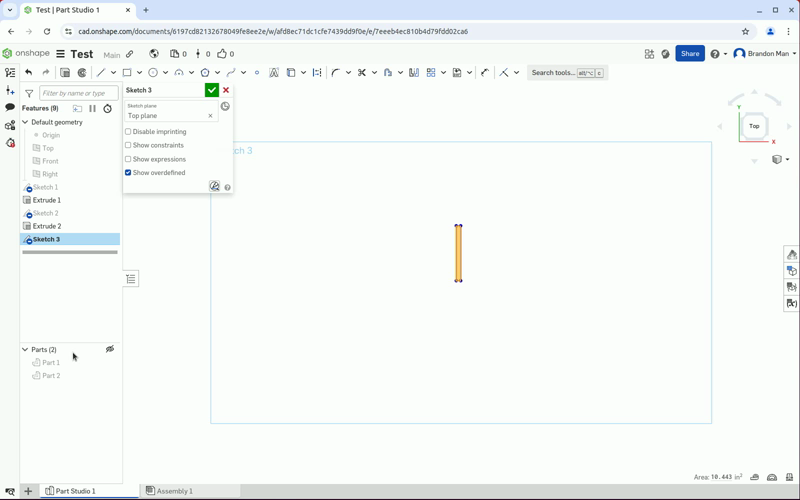
key(shift+e)
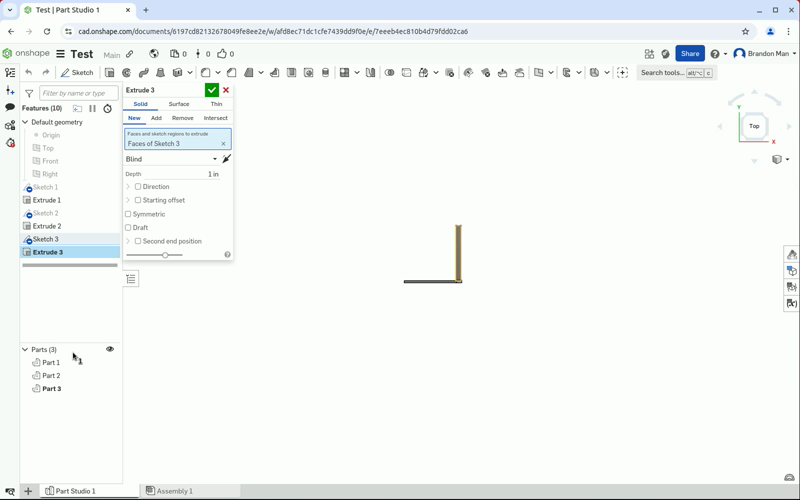
mouse_move(143, 106)
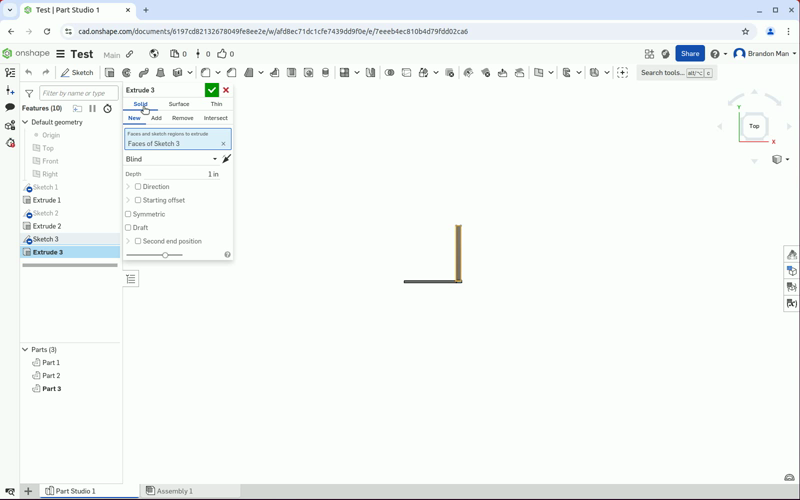
click(143, 106)
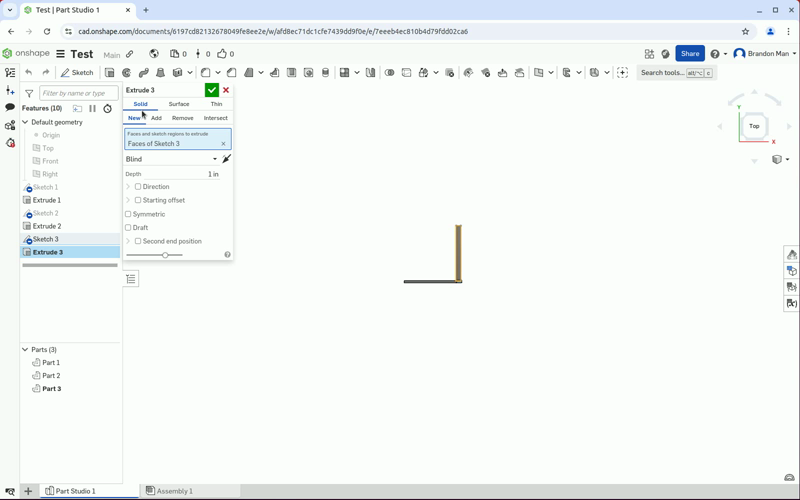
mouse_move(137, 120)
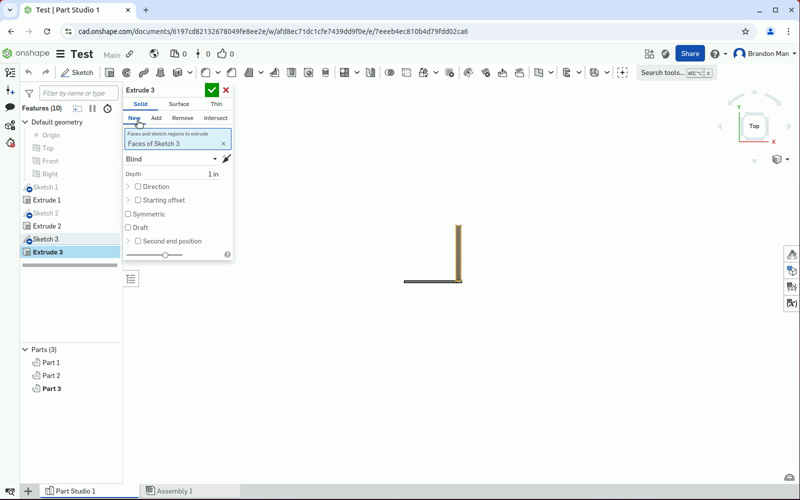
click(137, 120)
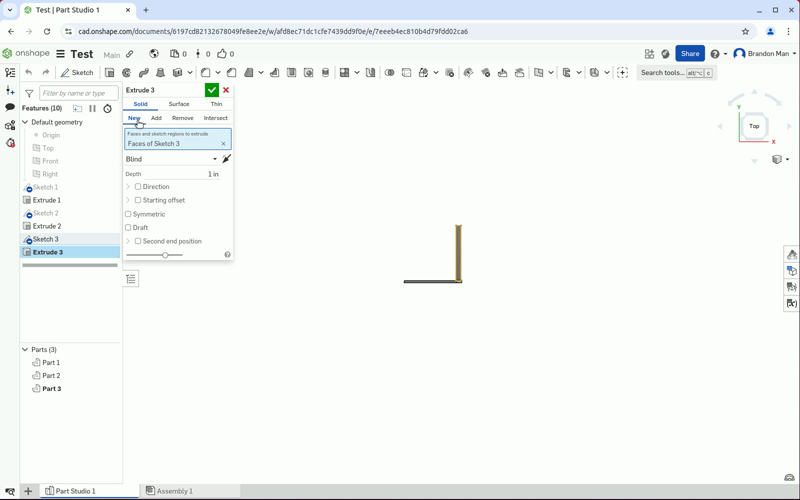
key(tab, 4)
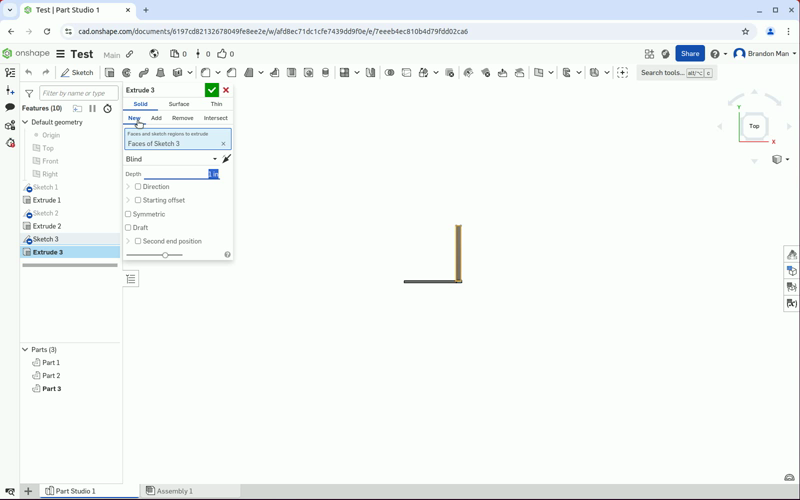
text(23.108)
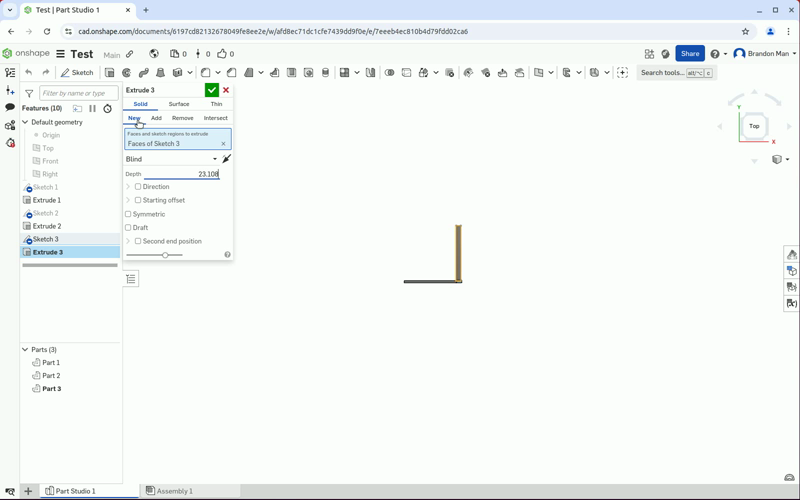
key(enter)
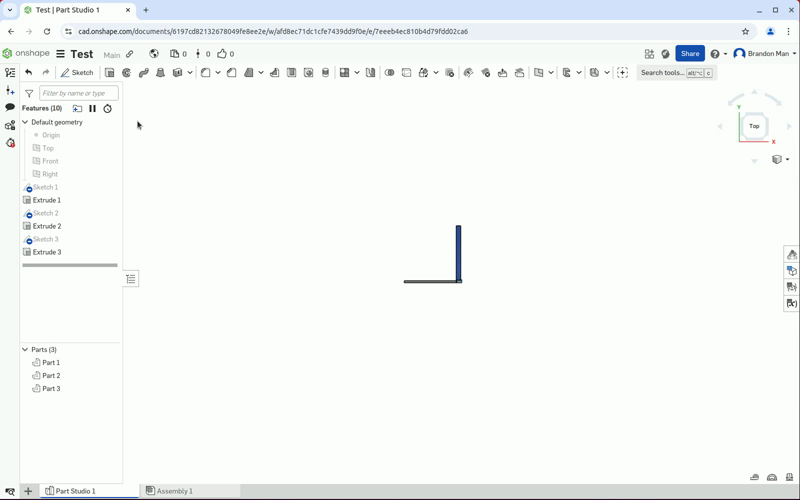
key(shift+h)
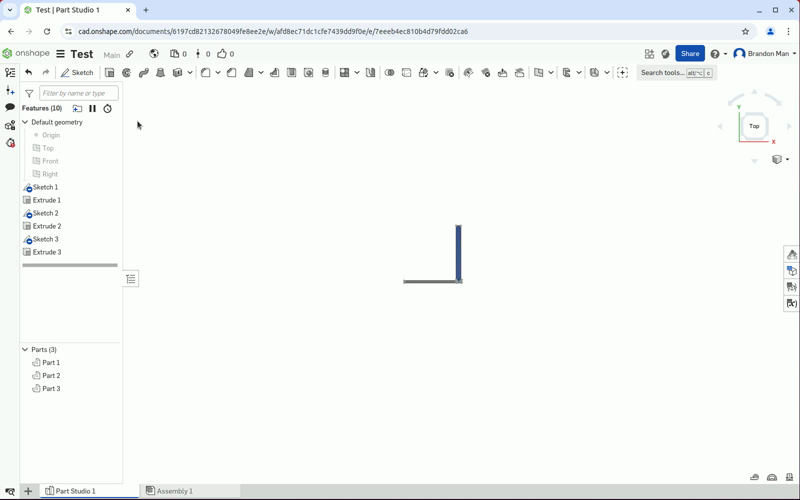
key(shift+h)
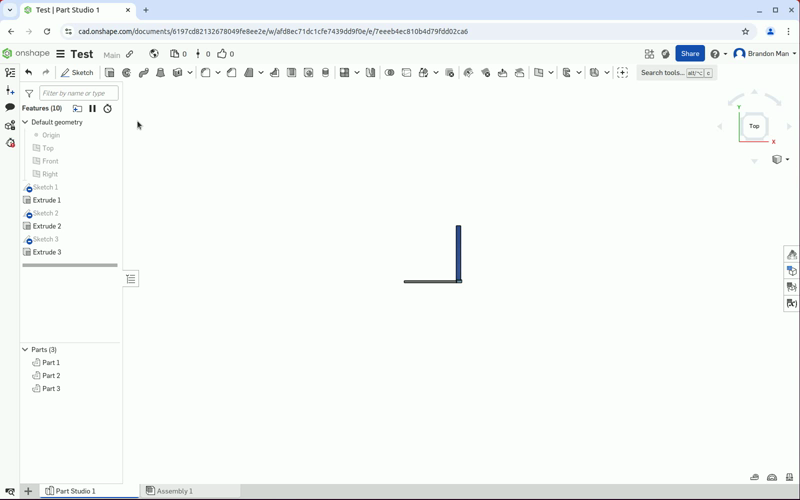
mouse_move(73, 189)
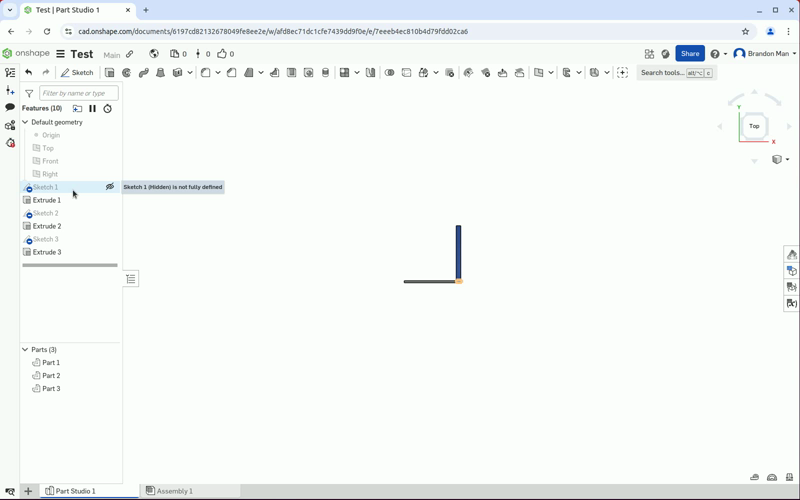
click(73, 189)
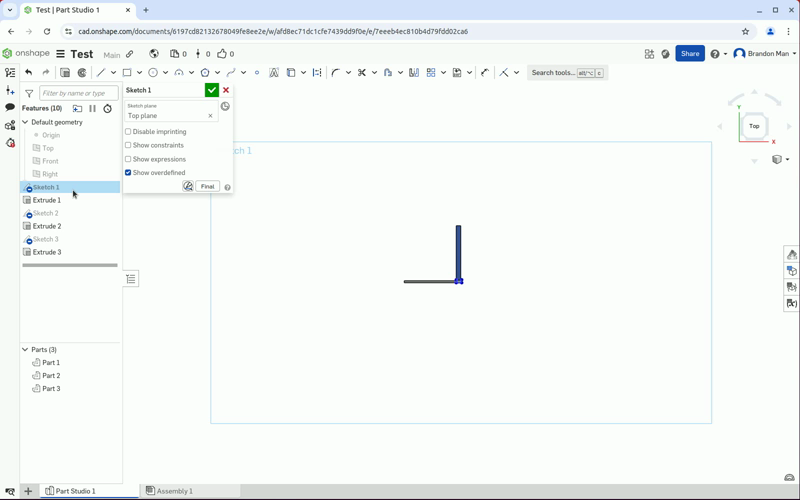
mouse_move(229, 92)
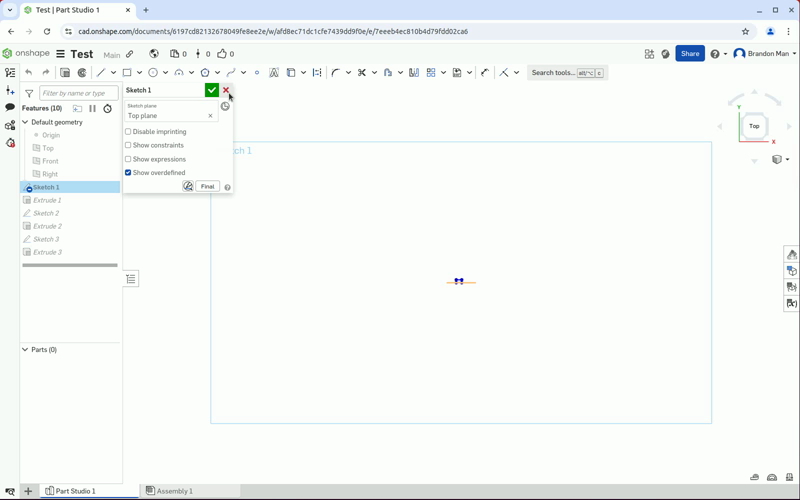
click(229, 92)
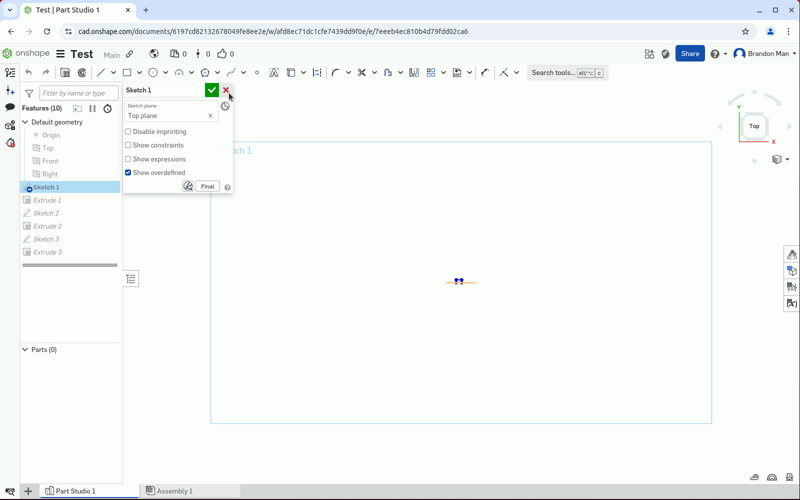
key(shift+s)
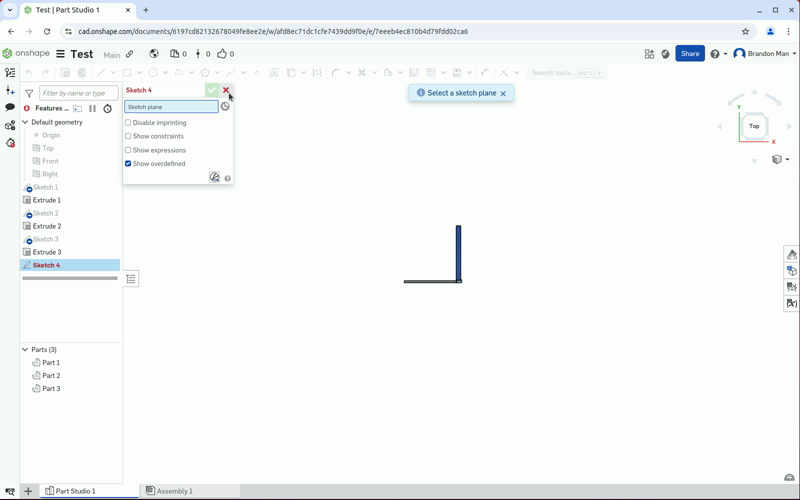
mouse_move(73, 150)
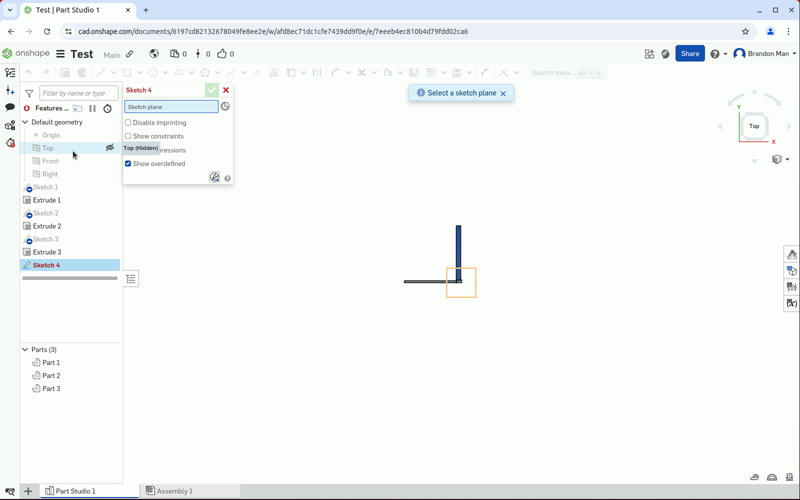
click(73, 150)
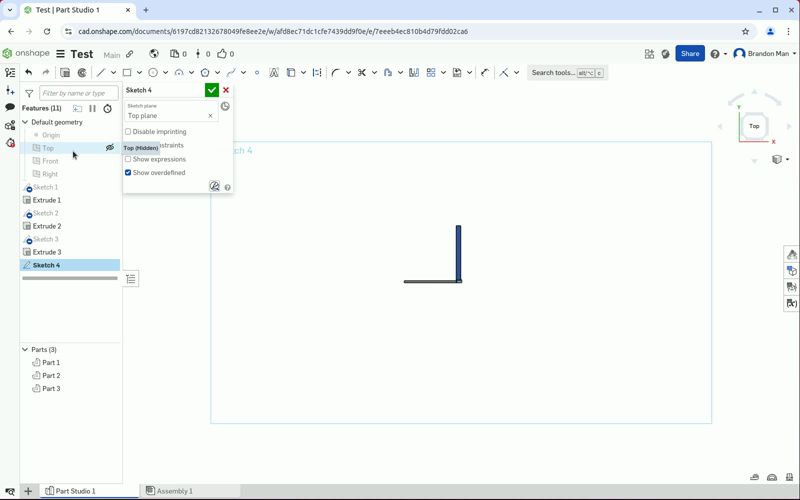
mouse_move(73, 352)
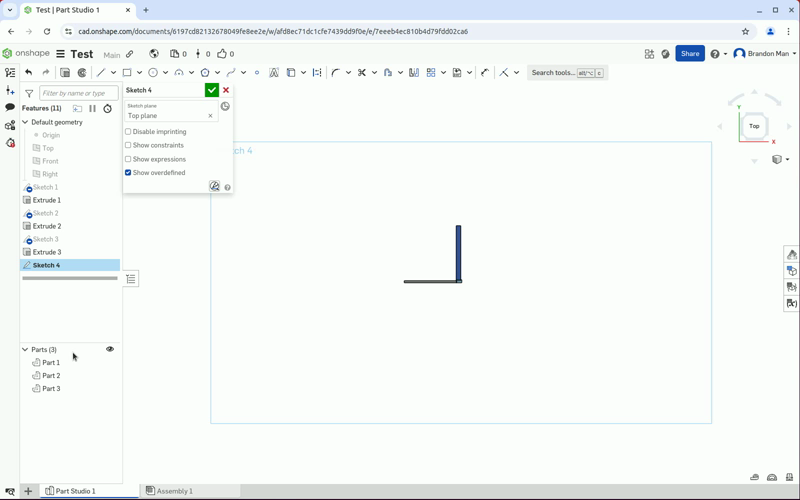
key(y)
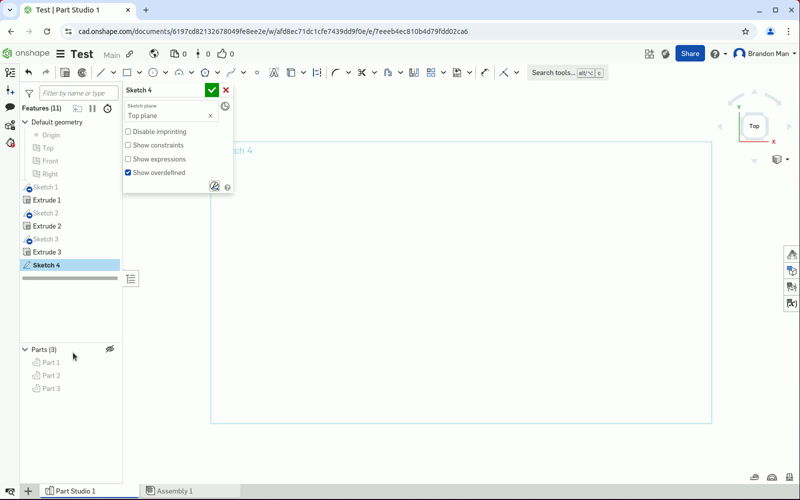
key(l)
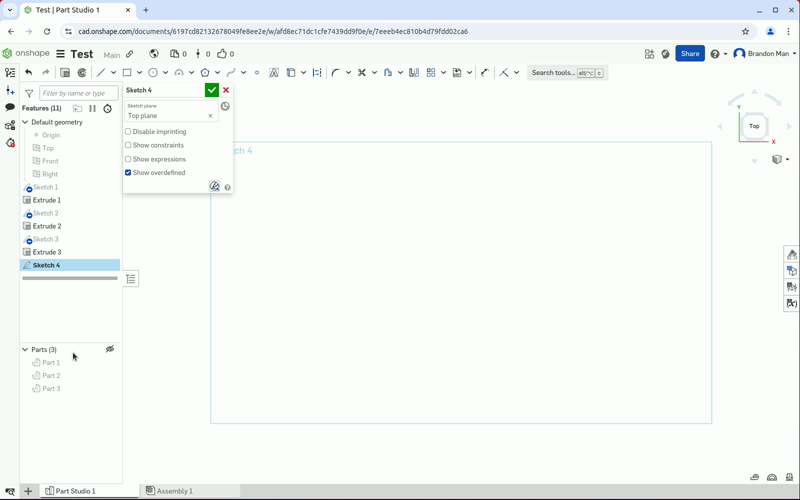
key_down(shift)
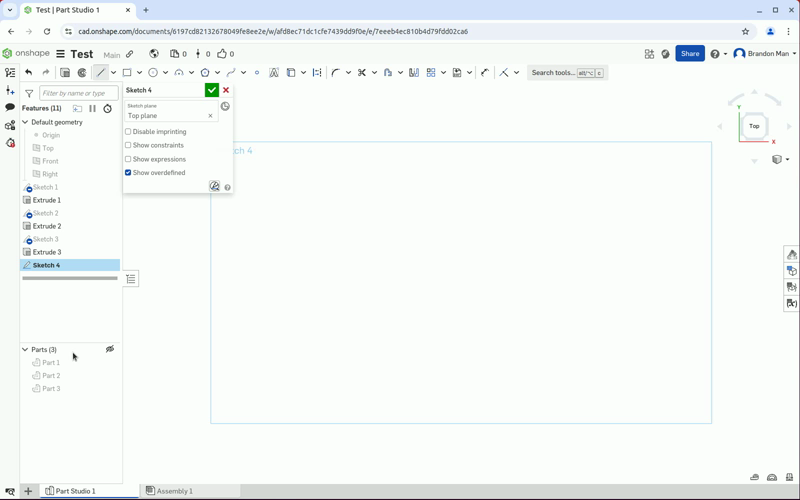
mouse_move(456, 282)
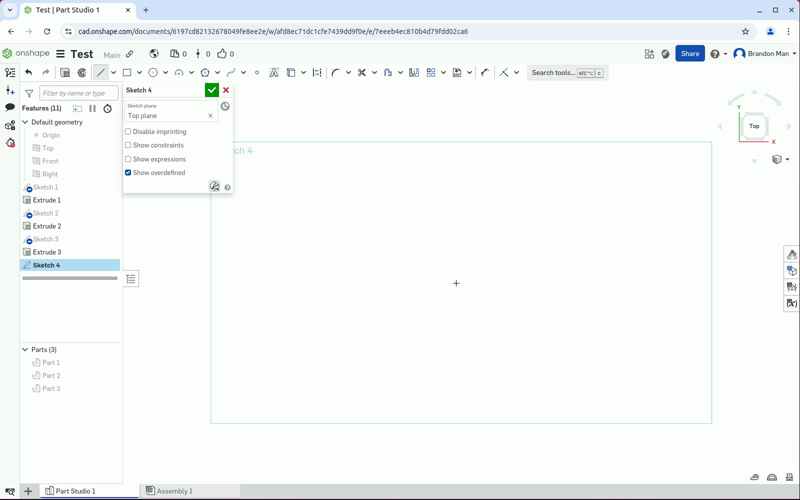
click(456, 282)
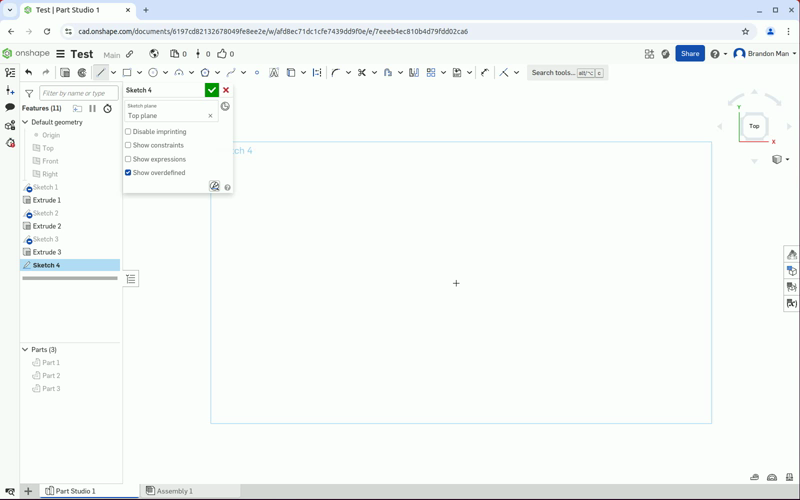
key_up(shift)
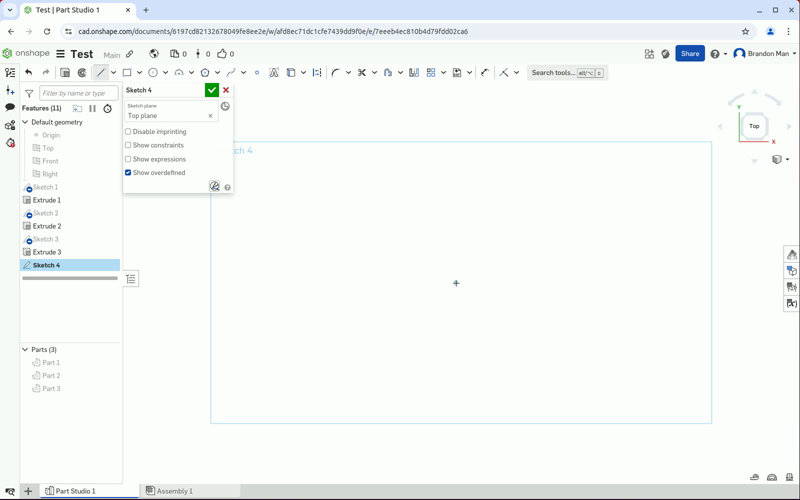
key_down(shift)
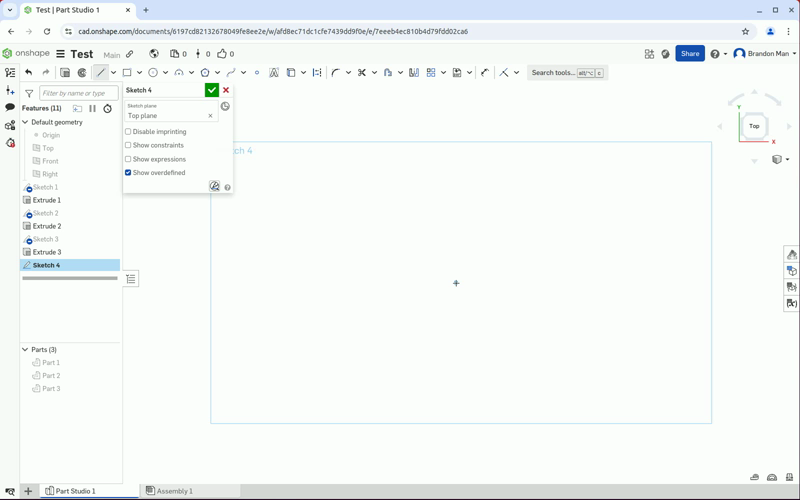
mouse_move(486, 282)
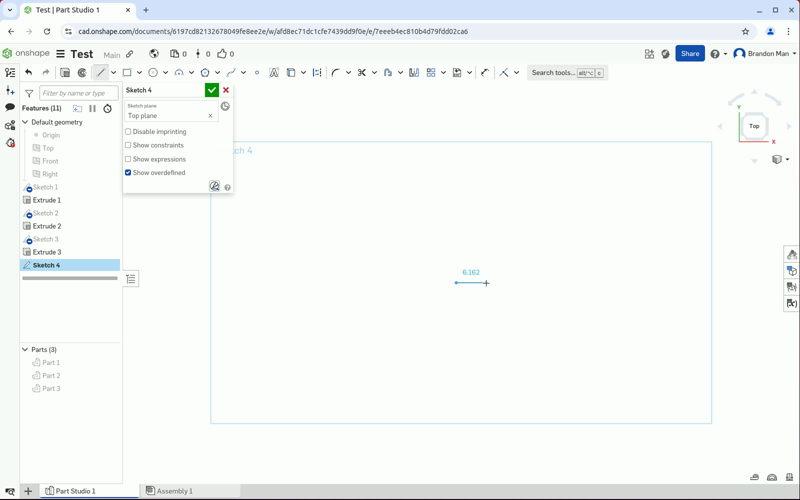
mouse_move(461, 282)
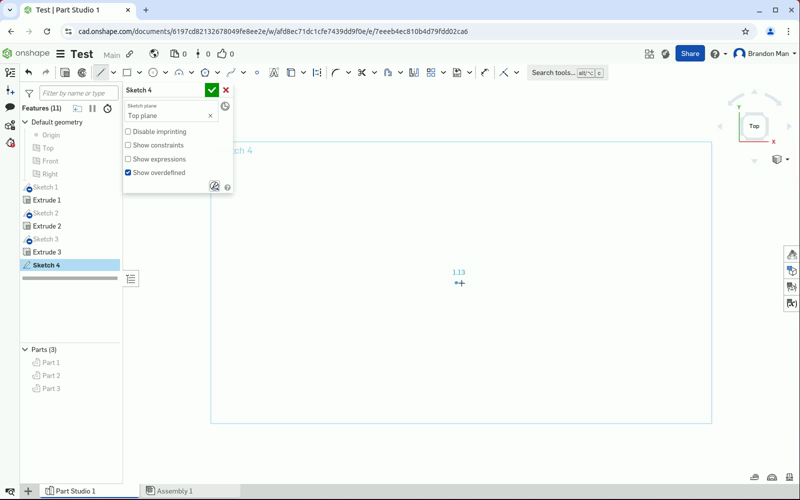
scroll(6)
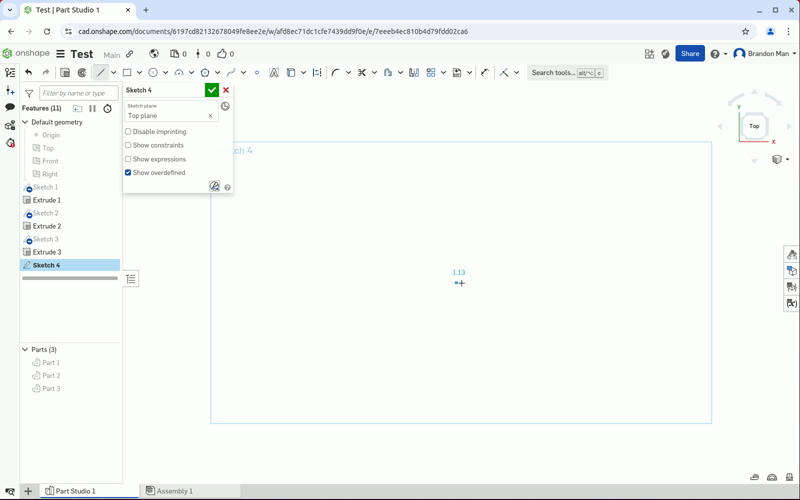
scroll(6)
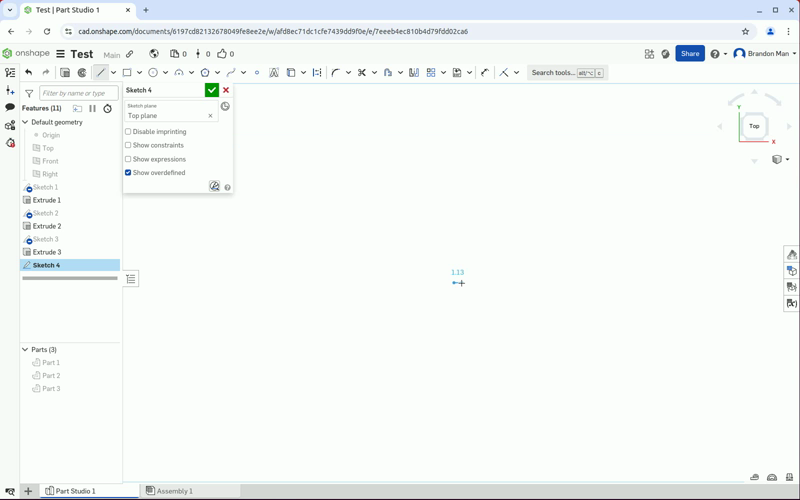
scroll(6)
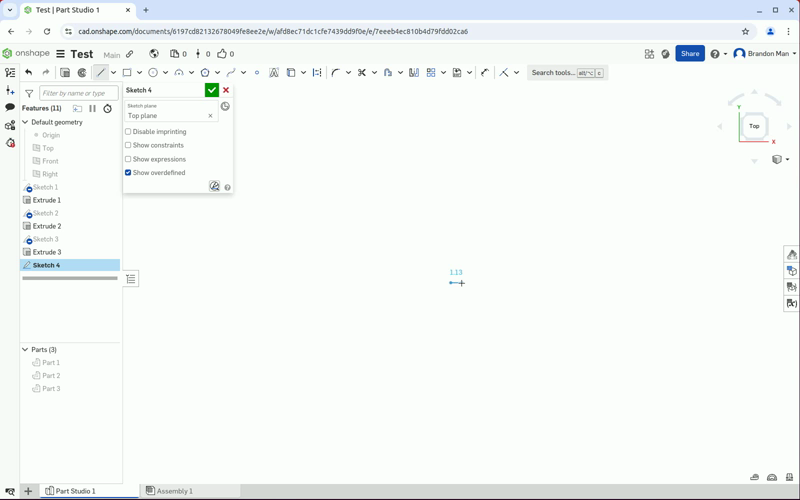
scroll(6)
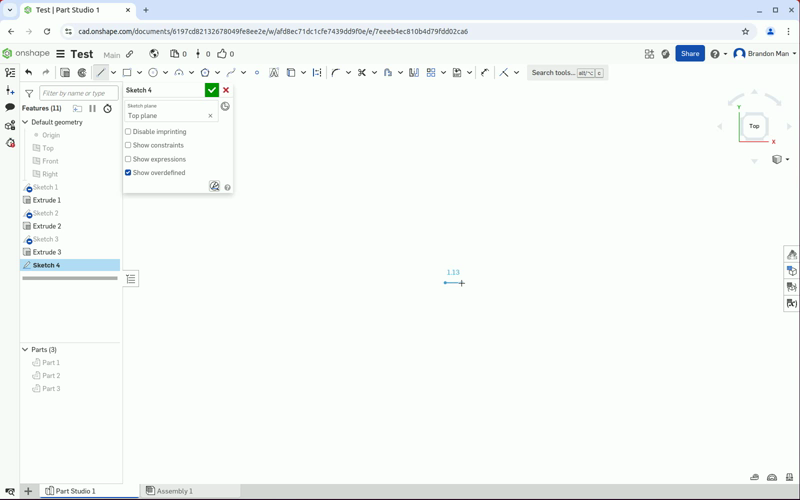
scroll(6)
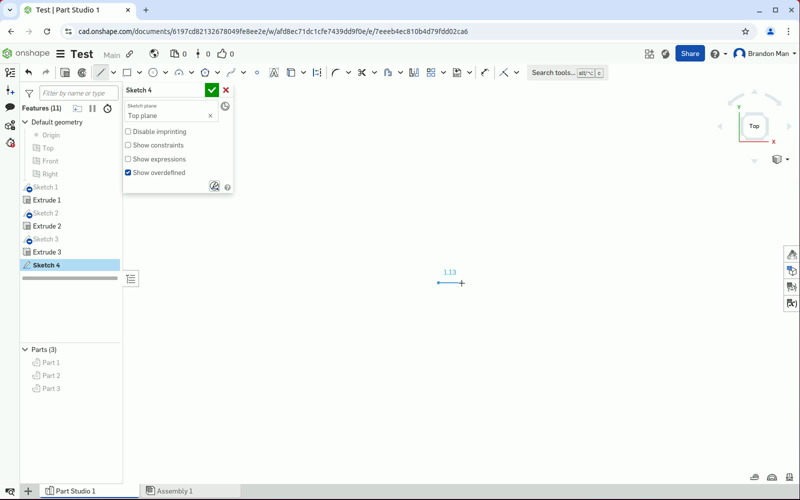
scroll(6)
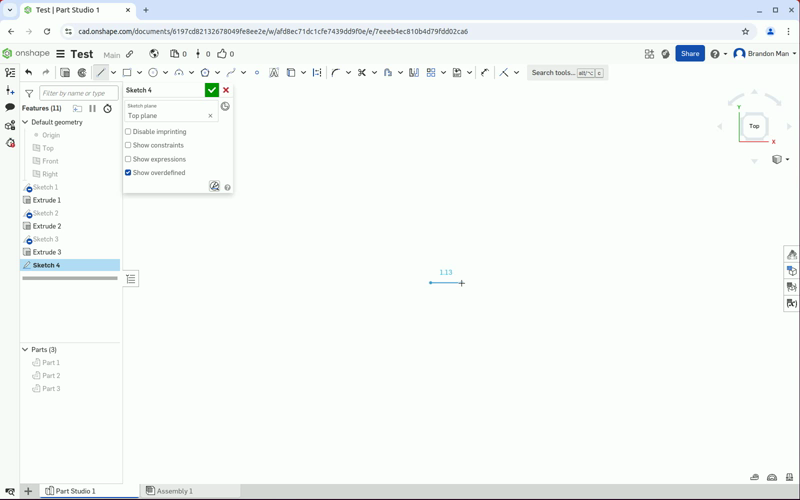
scroll(6)
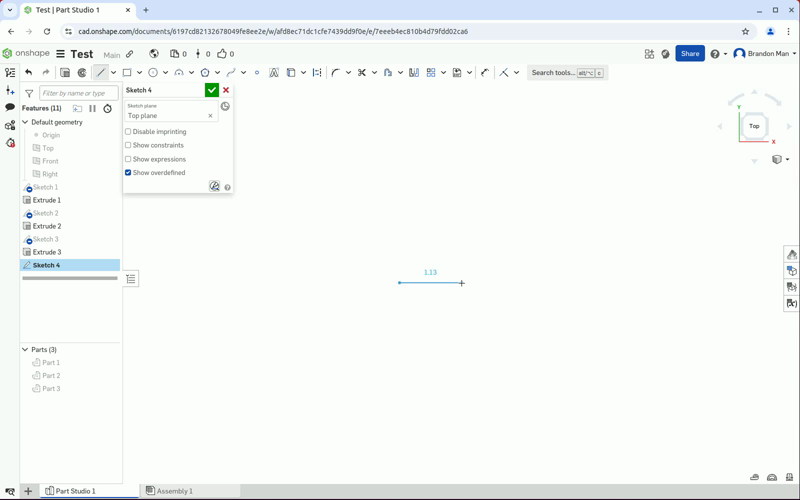
click(461, 282)
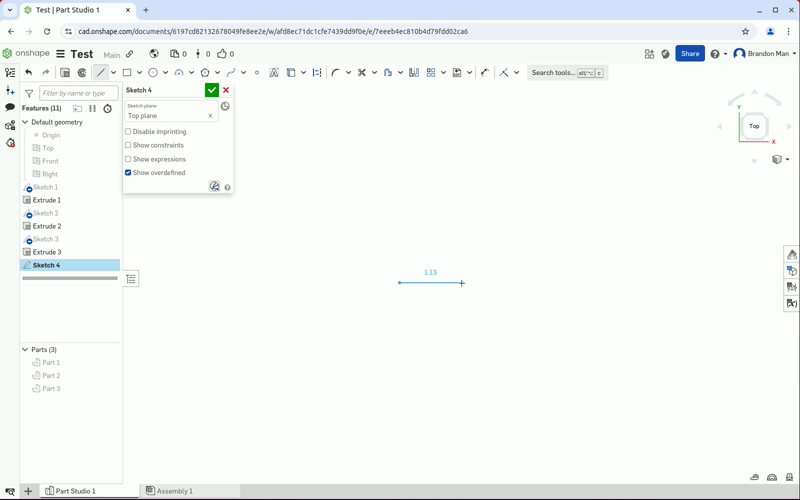
scroll(-6)
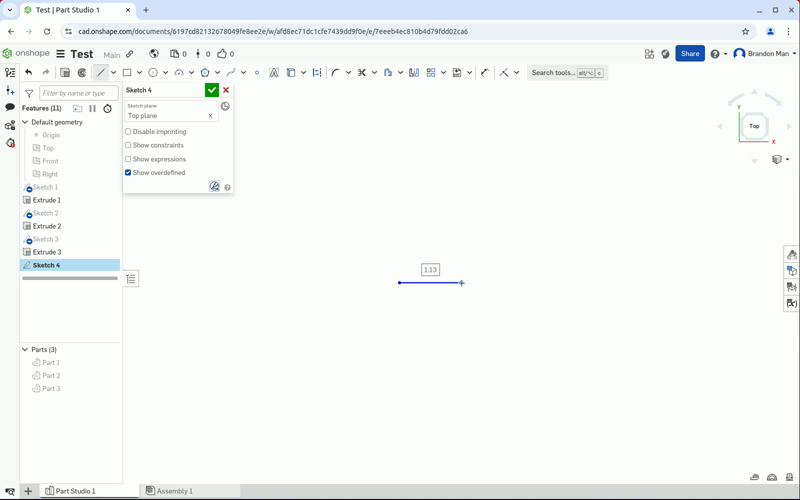
scroll(-6)
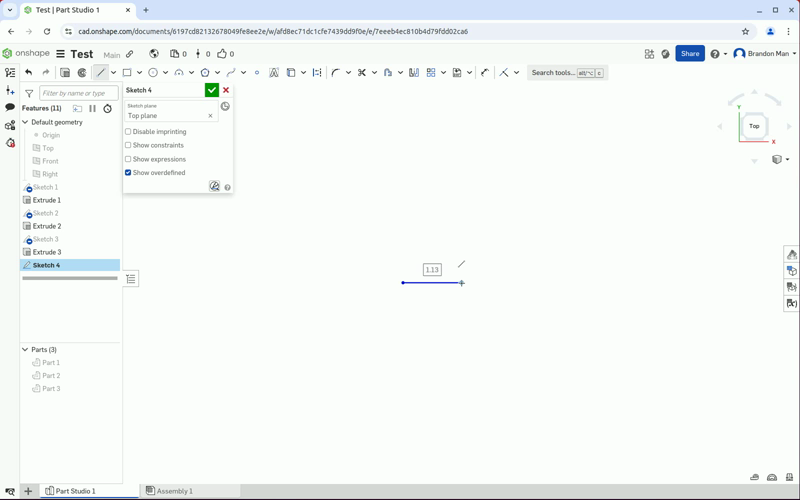
scroll(-6)
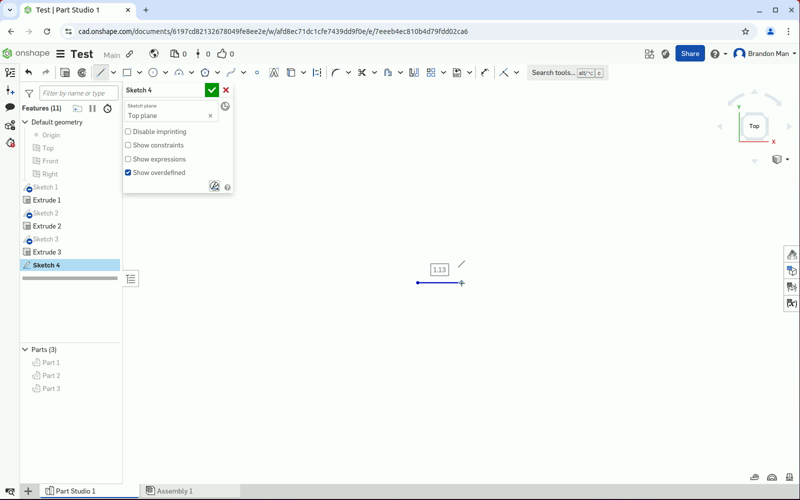
scroll(-6)
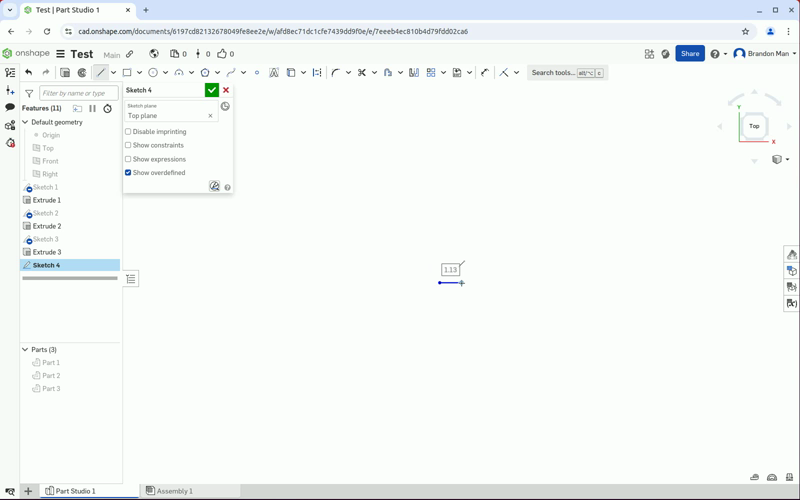
scroll(-6)
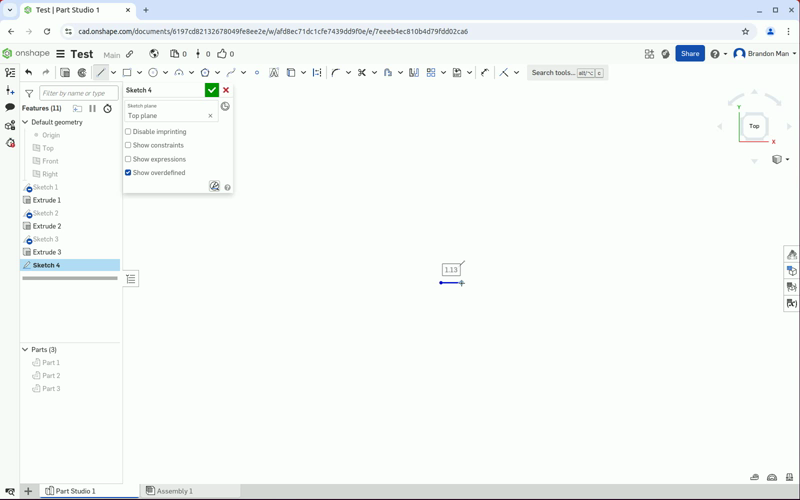
scroll(-6)
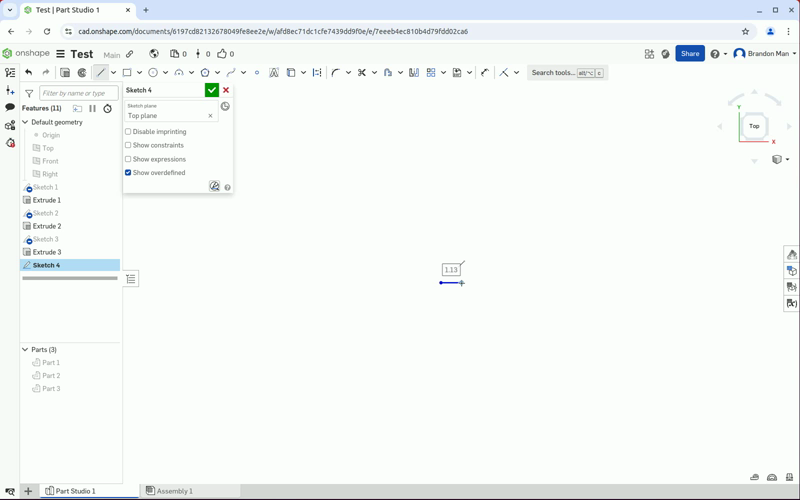
scroll(-6)
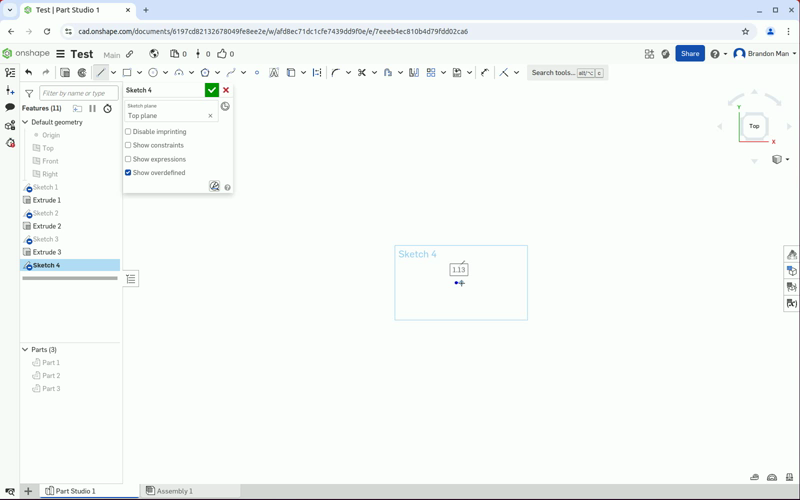
key_up(shift)
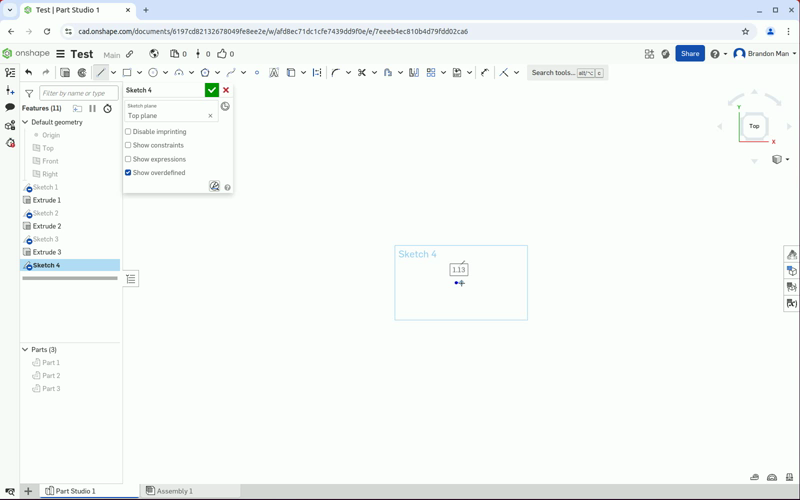
key_down(shift)
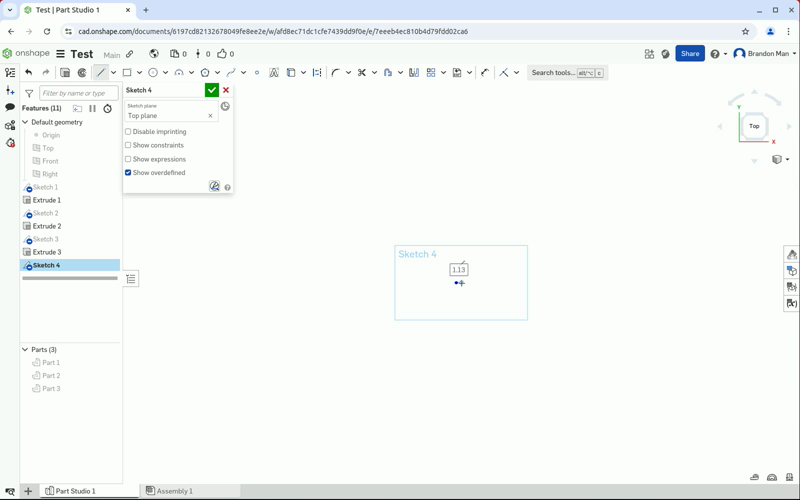
mouse_move(492, 282)
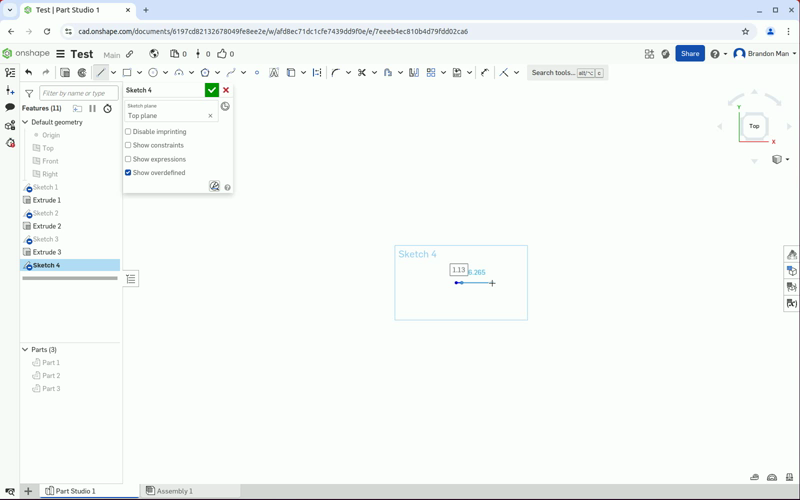
mouse_move(461, 279)
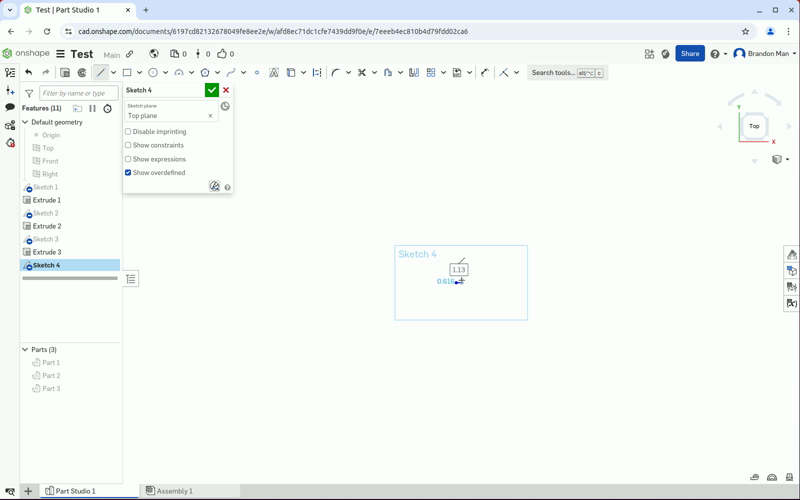
scroll(6)
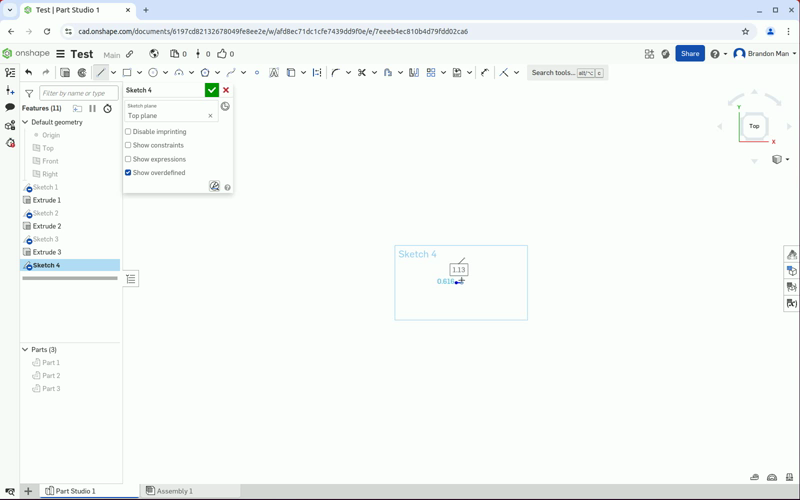
scroll(6)
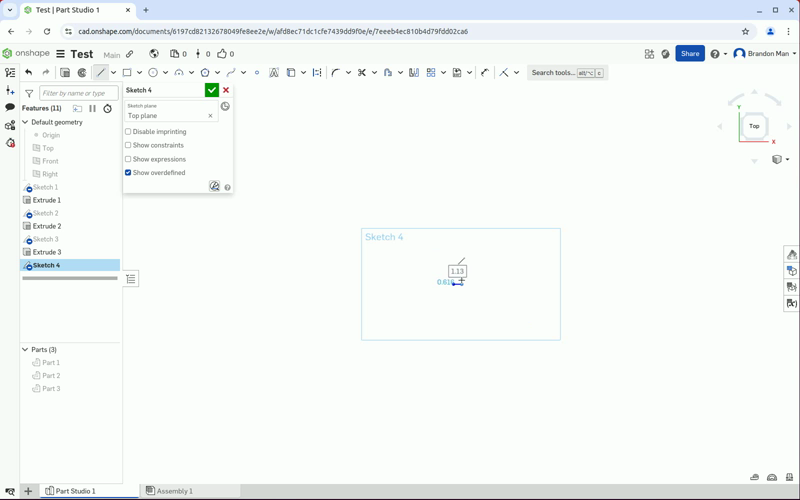
scroll(6)
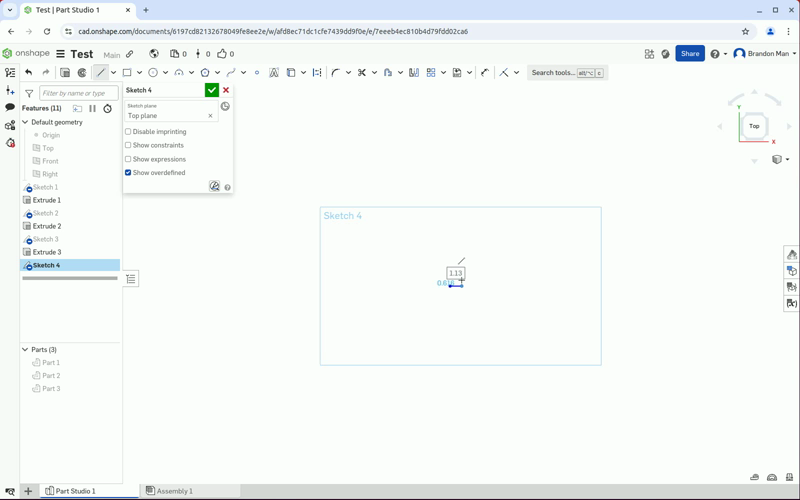
scroll(6)
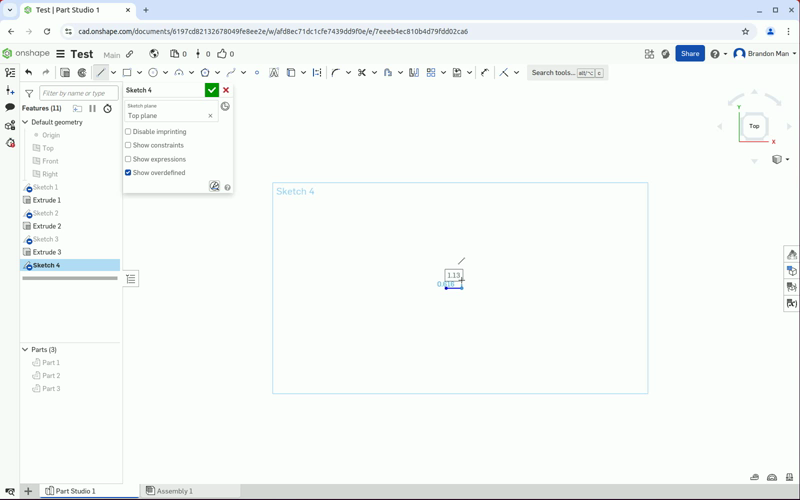
scroll(6)
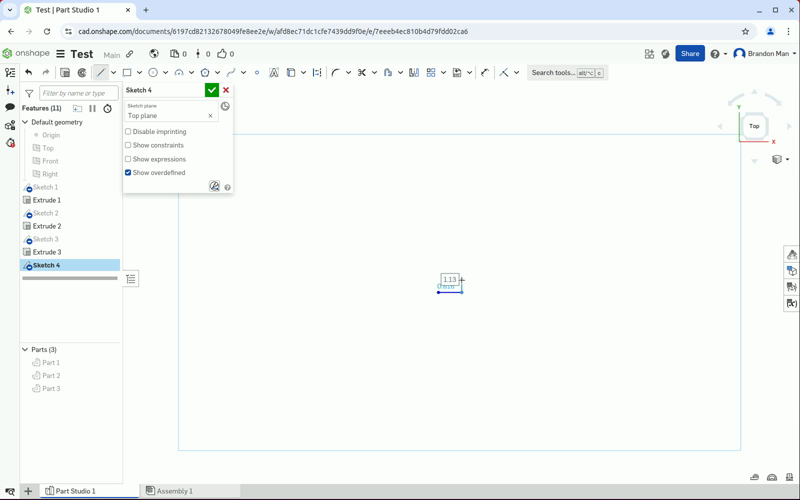
scroll(6)
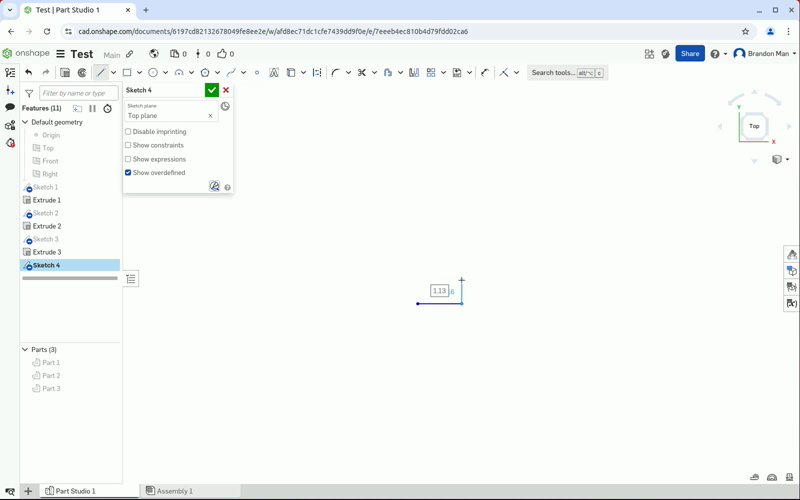
scroll(6)
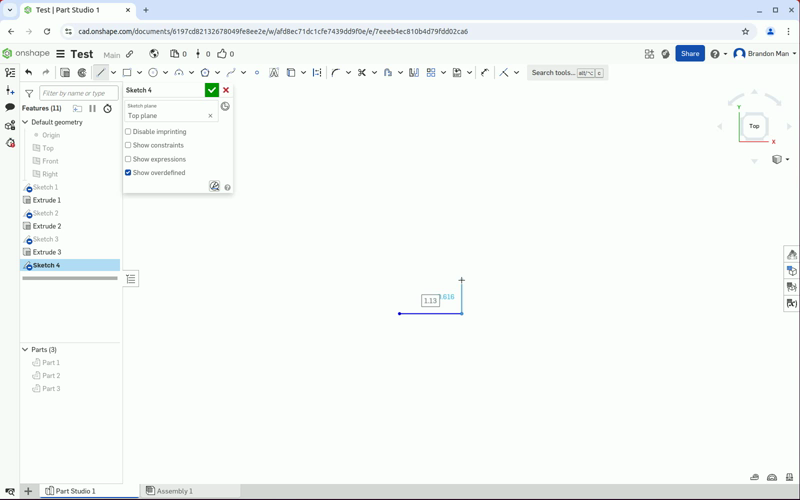
click(461, 279)
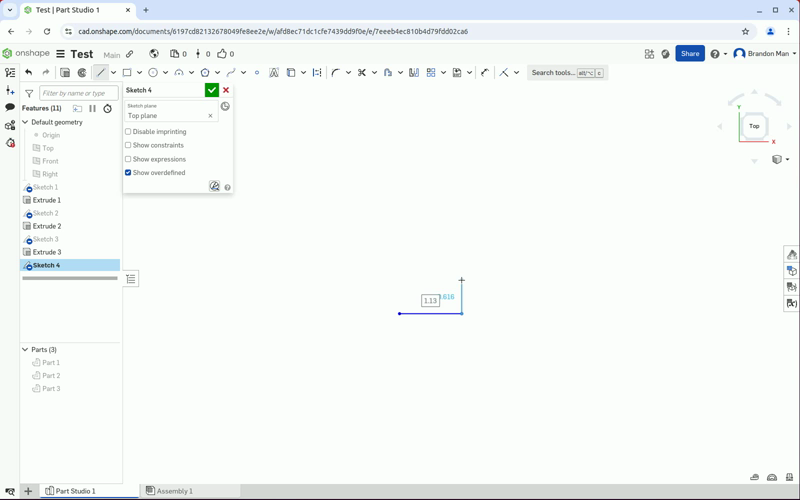
scroll(-6)
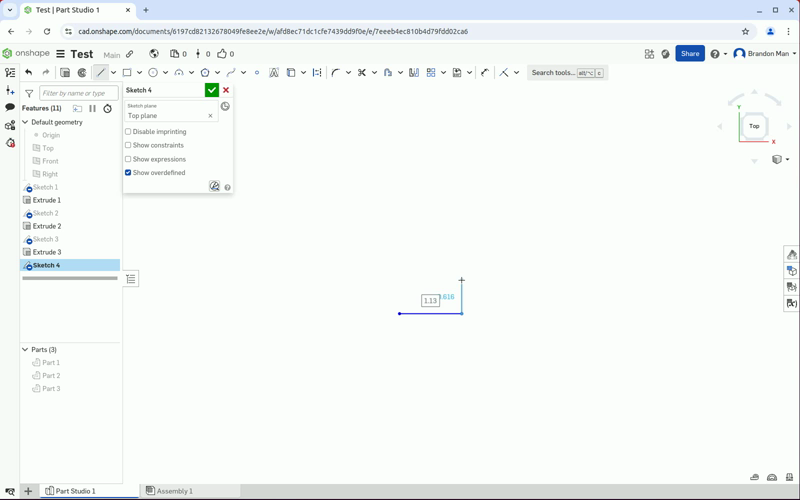
scroll(-6)
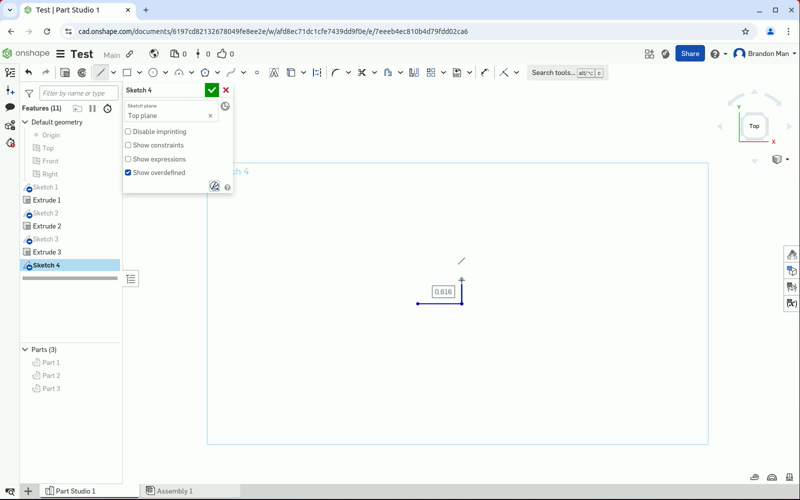
scroll(-6)
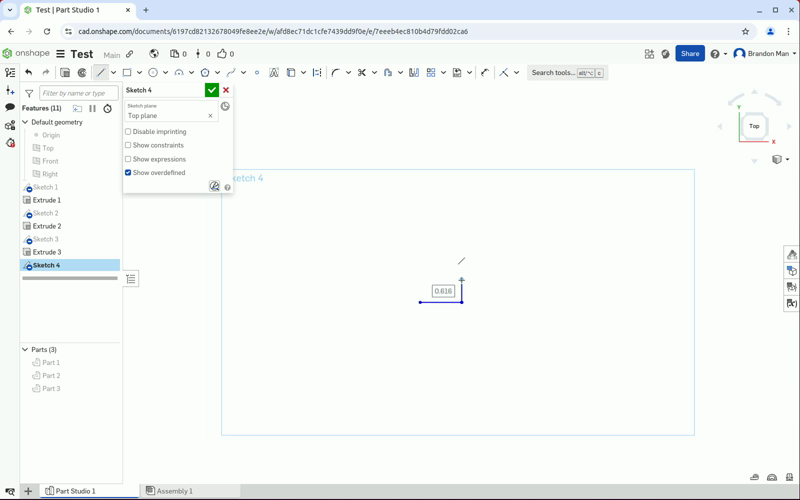
scroll(-6)
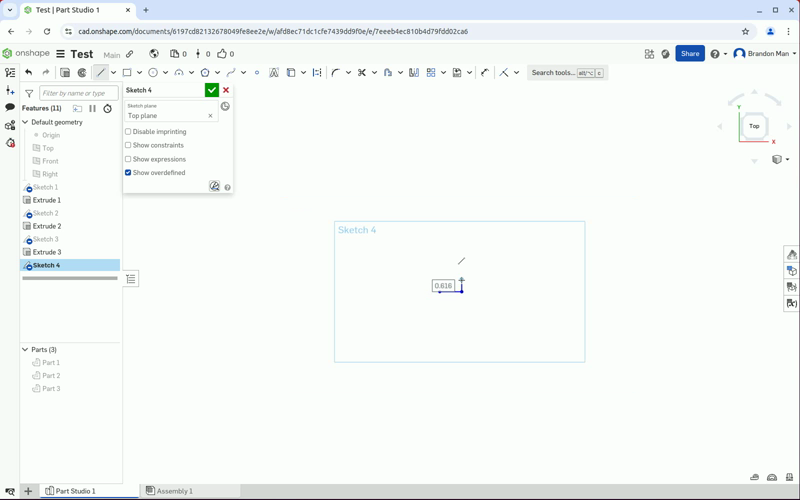
scroll(-6)
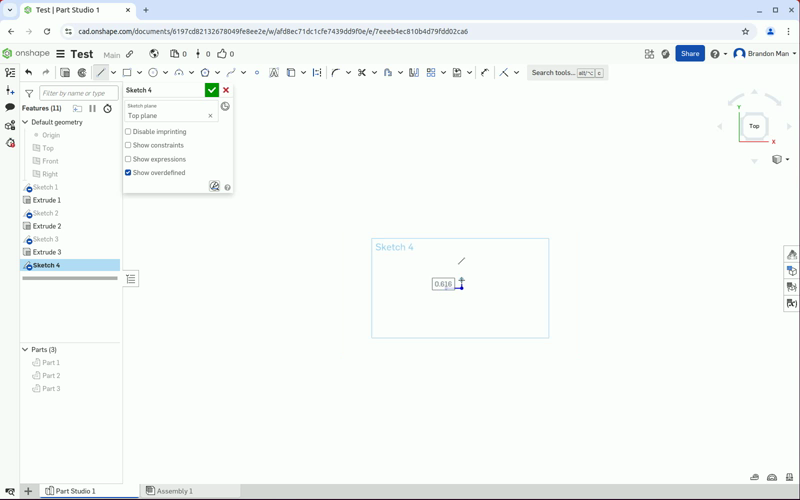
scroll(-6)
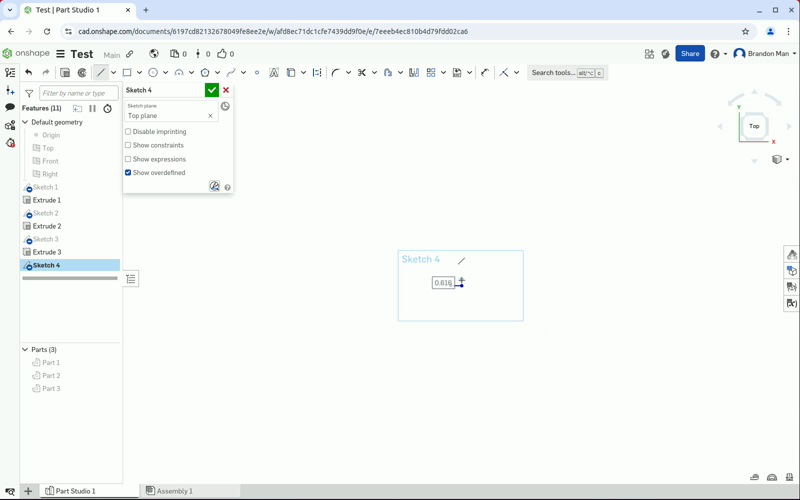
scroll(-6)
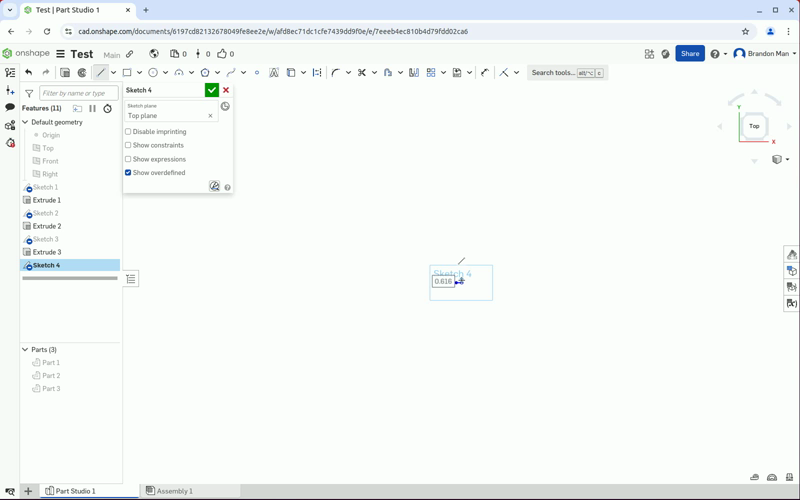
key_up(shift)
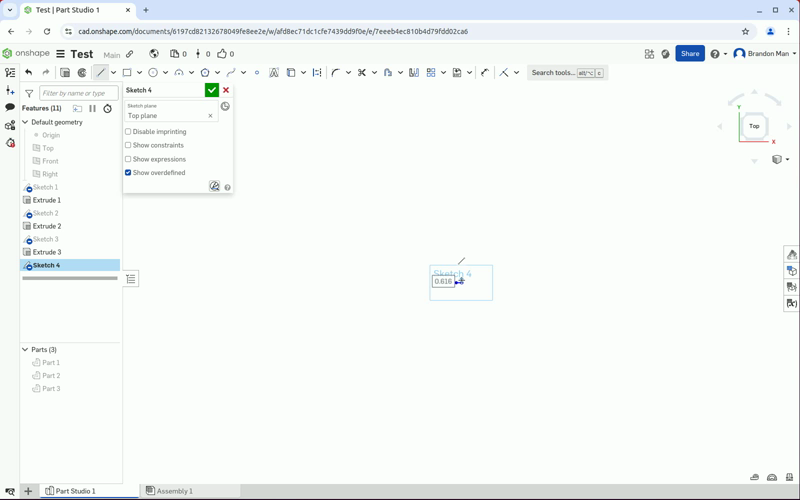
key_down(shift)
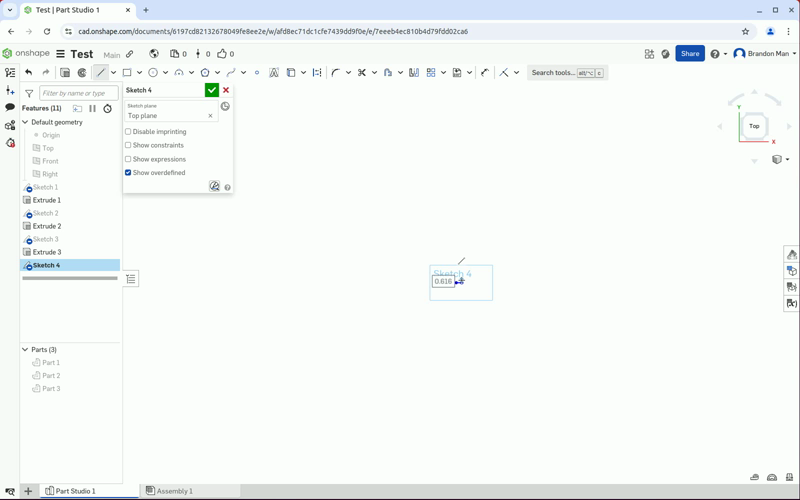
mouse_move(492, 279)
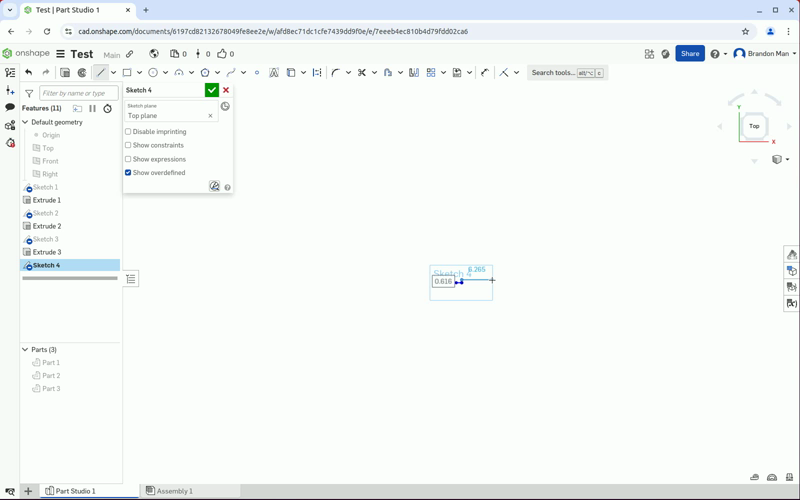
mouse_move(456, 279)
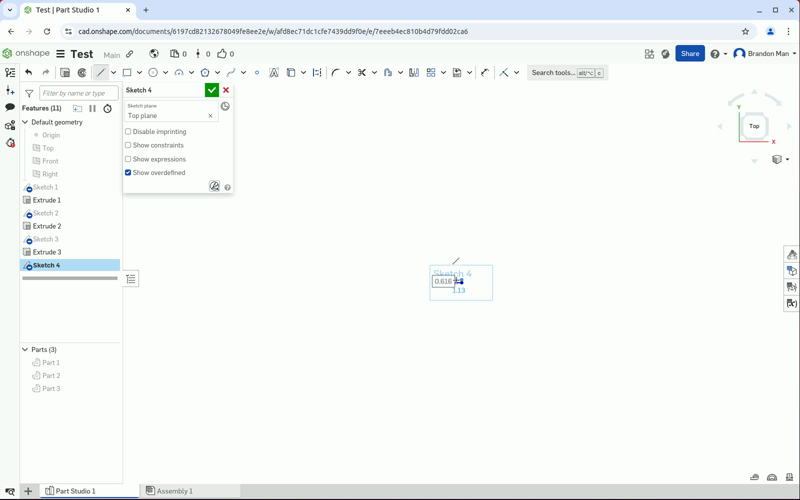
scroll(6)
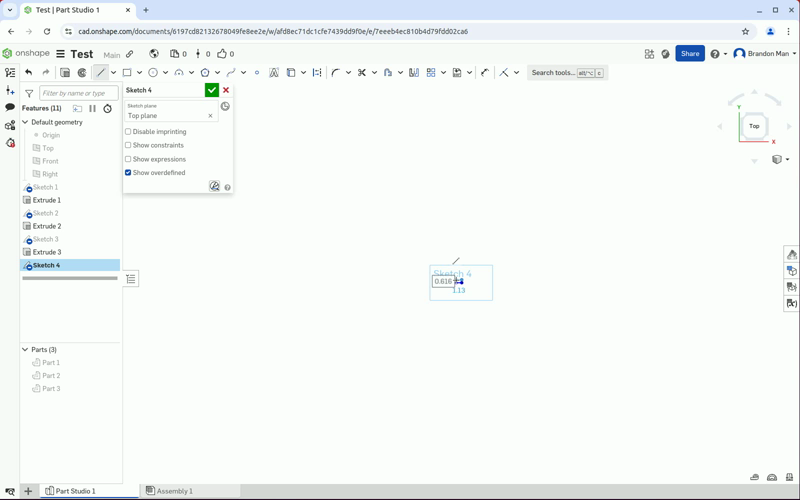
scroll(6)
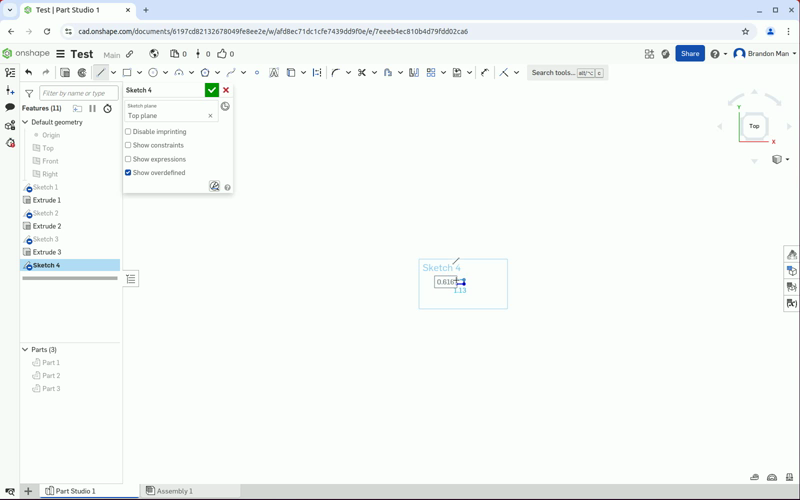
scroll(6)
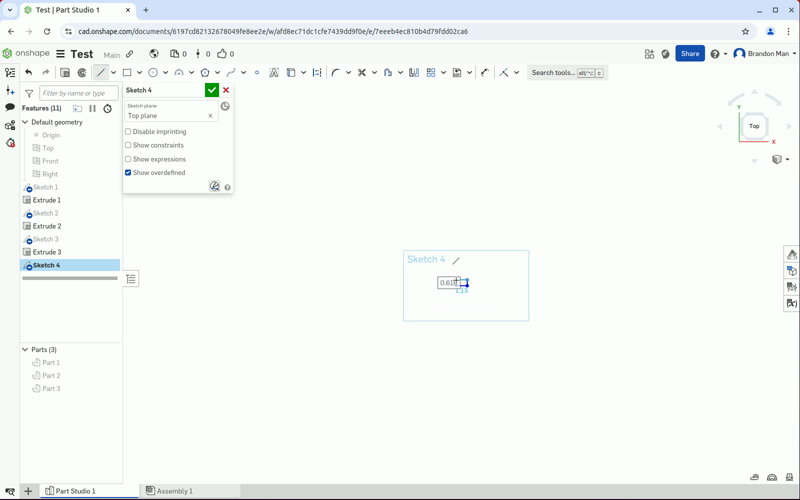
scroll(6)
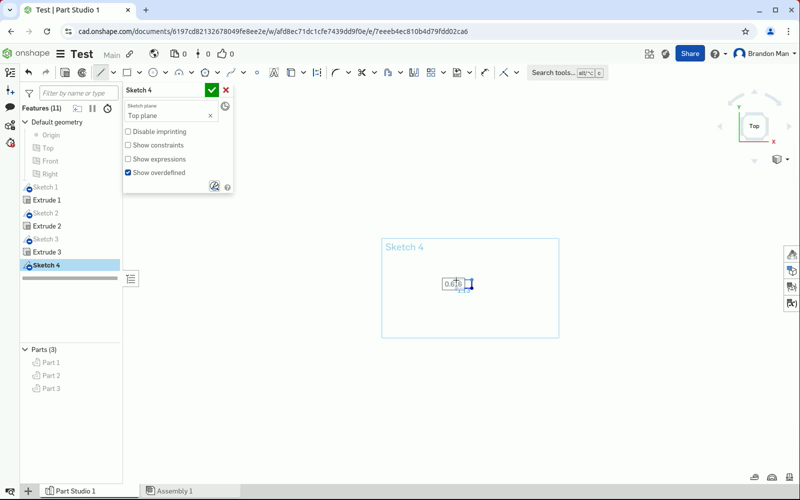
scroll(6)
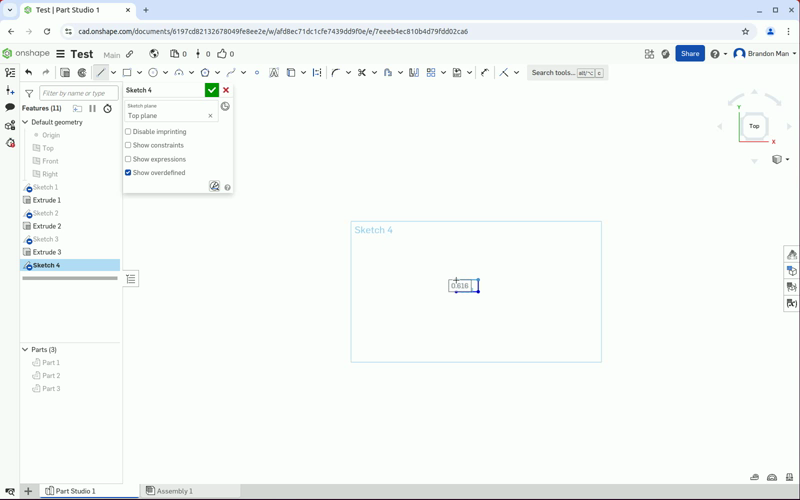
scroll(6)
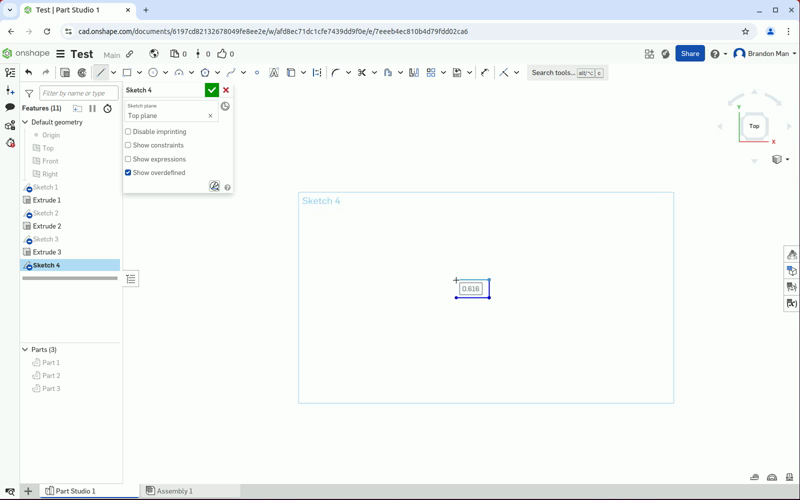
scroll(6)
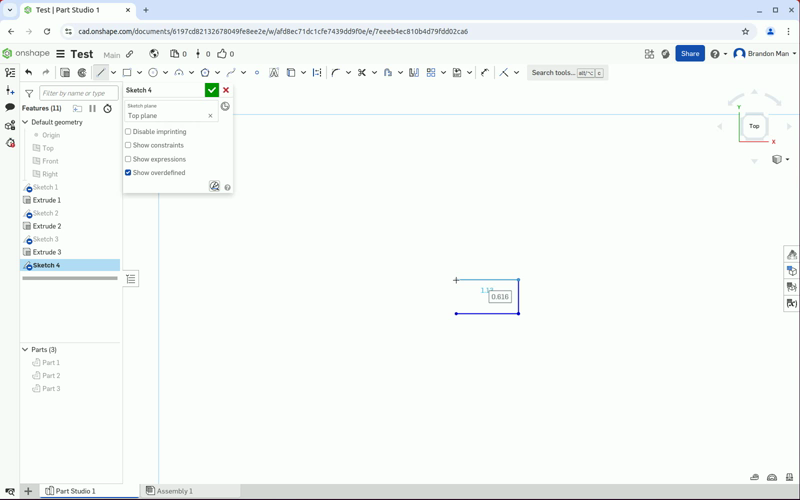
click(456, 279)
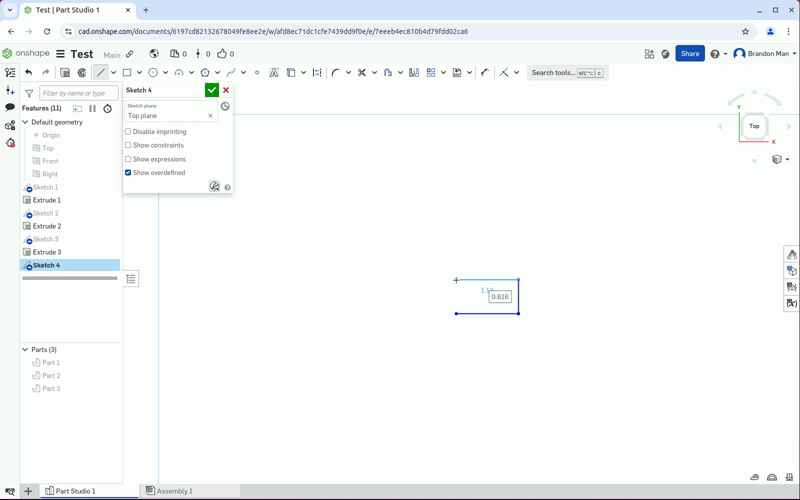
scroll(-6)
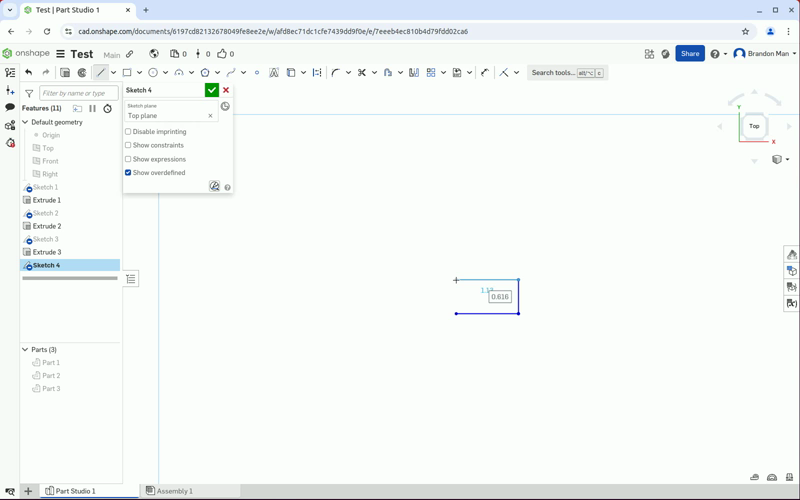
scroll(-6)
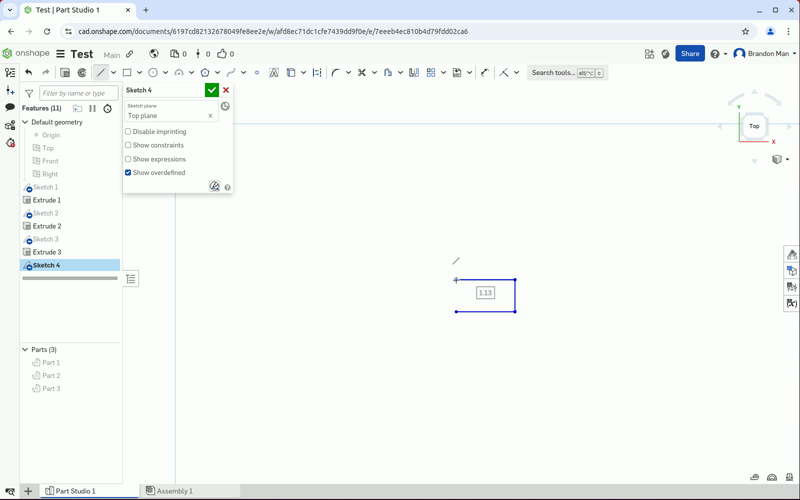
scroll(-6)
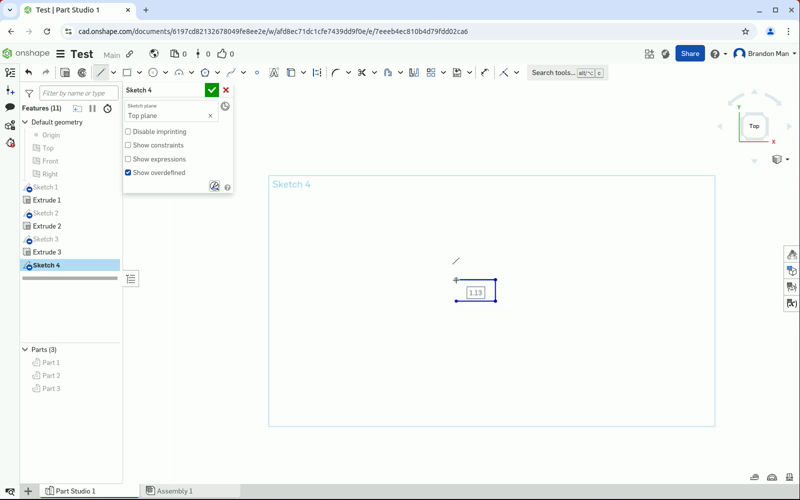
scroll(-6)
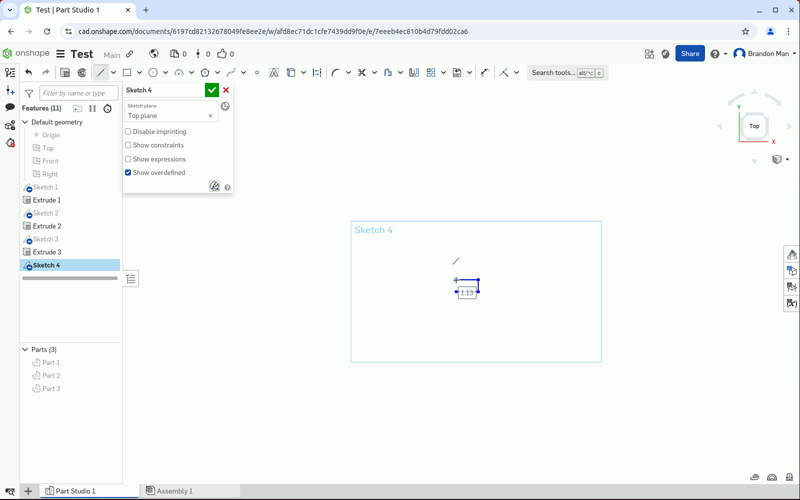
scroll(-6)
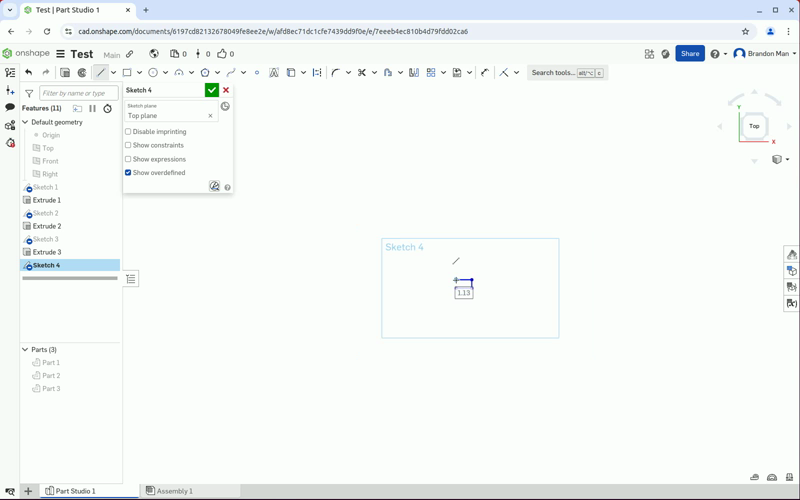
scroll(-6)
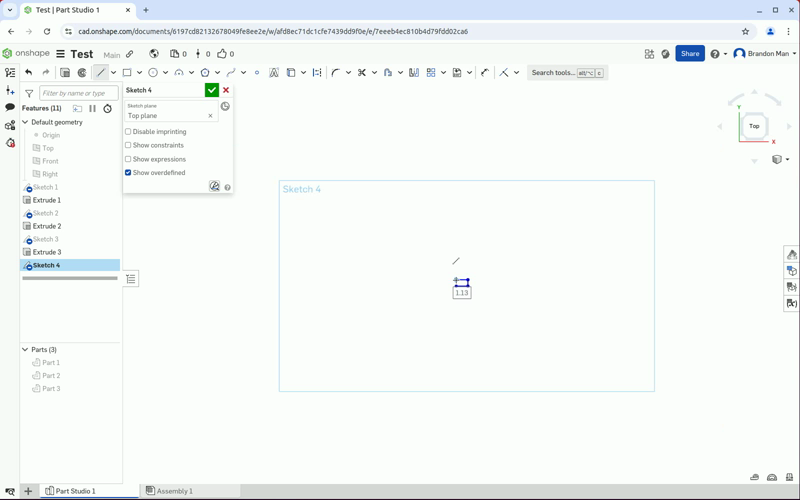
scroll(-6)
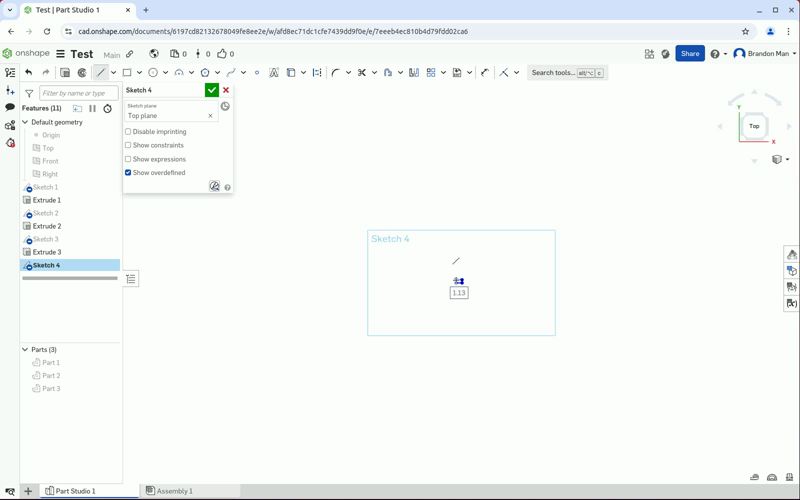
key_up(shift)
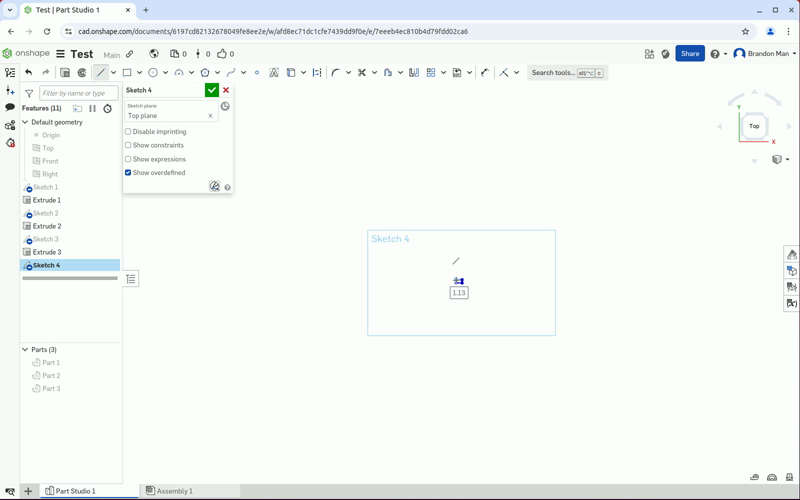
mouse_move(486, 279)
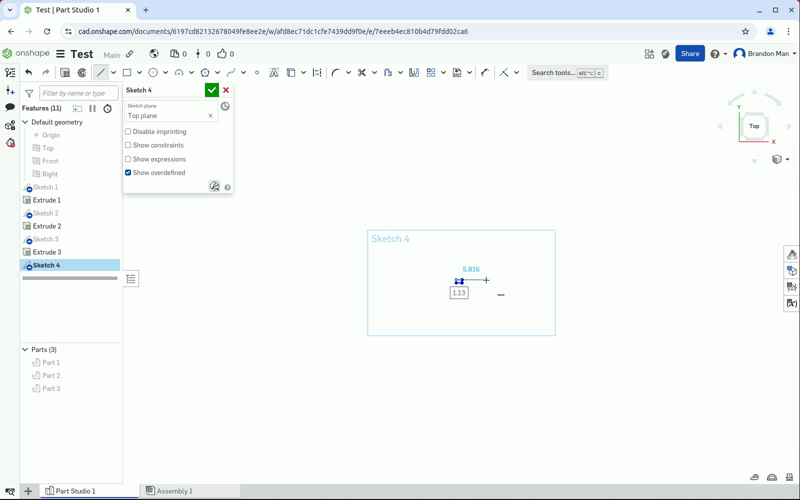
key_down(shift)
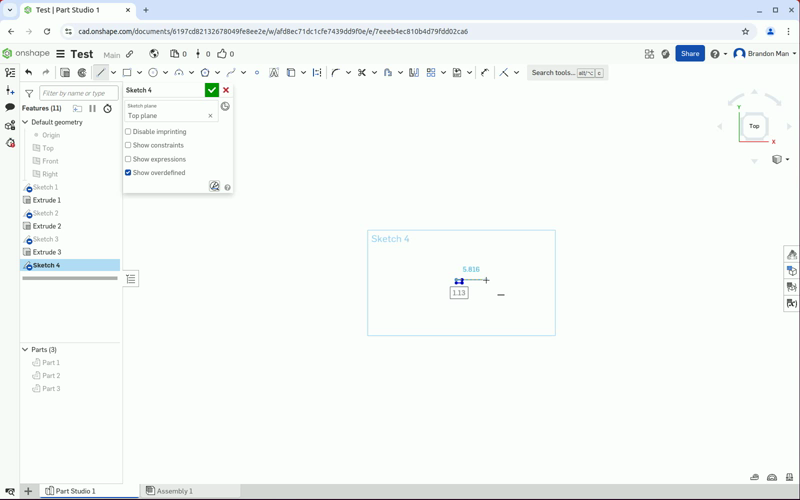
mouse_move(456, 282)
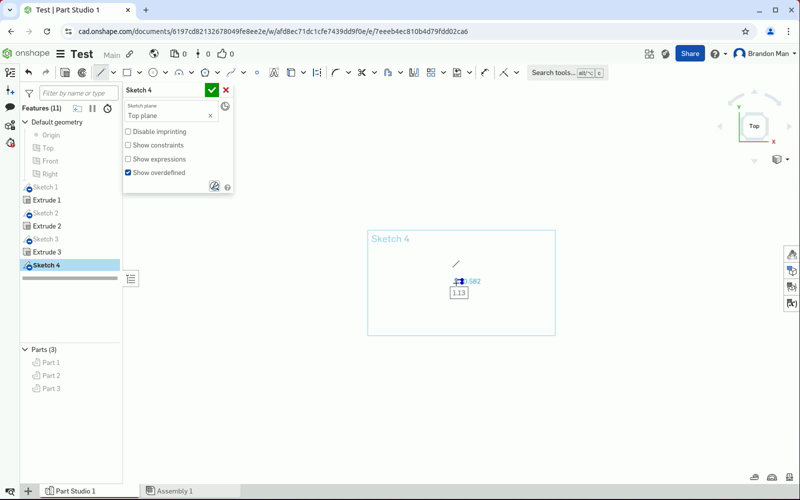
scroll(6)
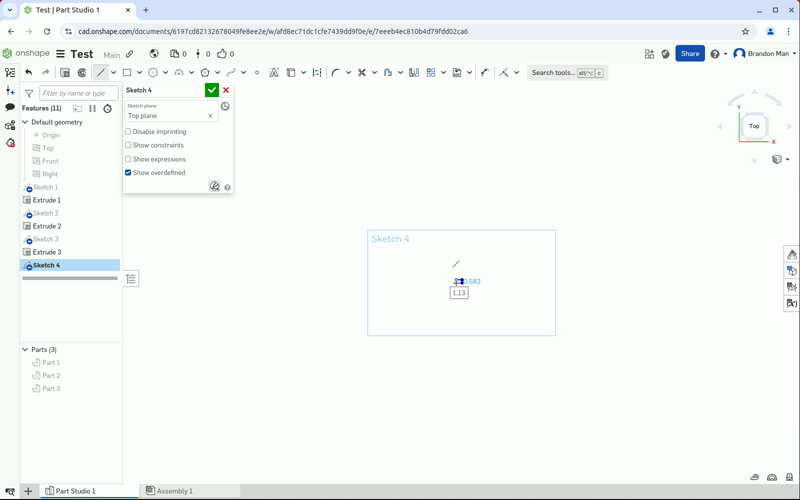
scroll(6)
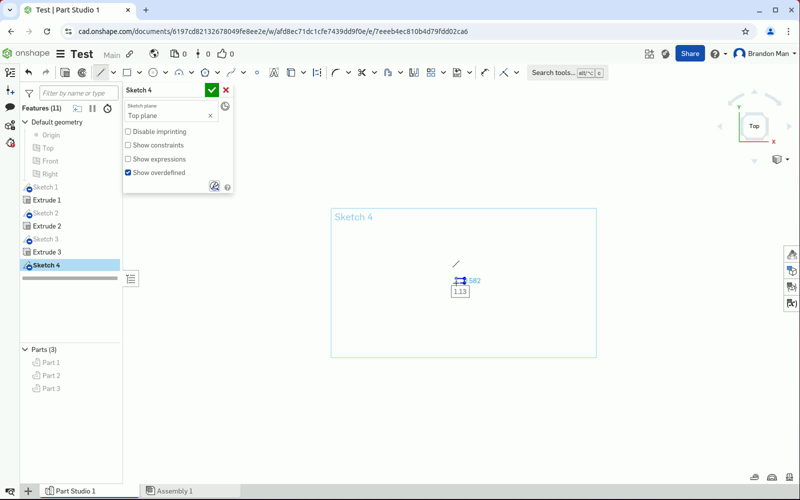
scroll(6)
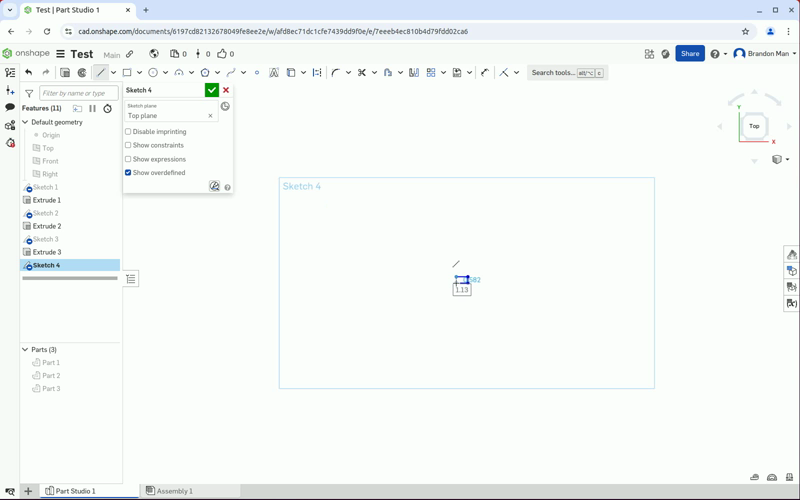
scroll(6)
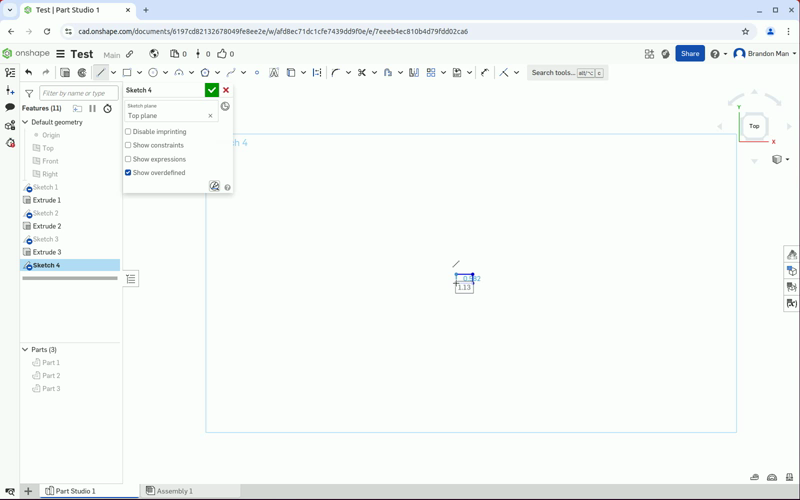
scroll(6)
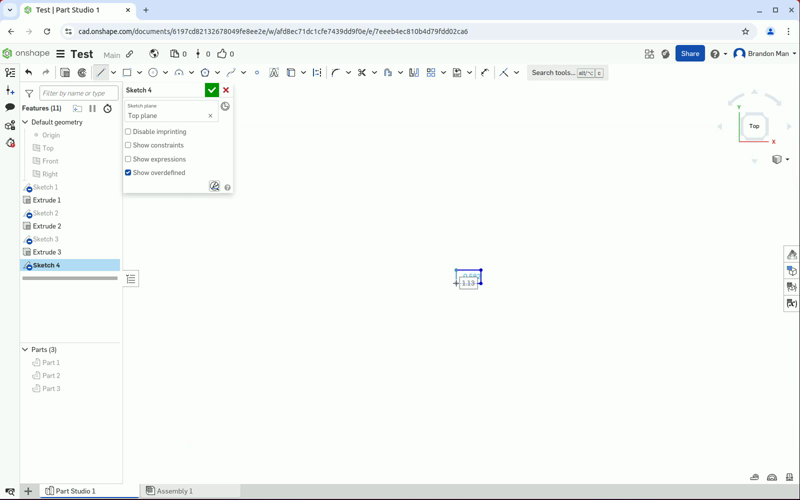
scroll(6)
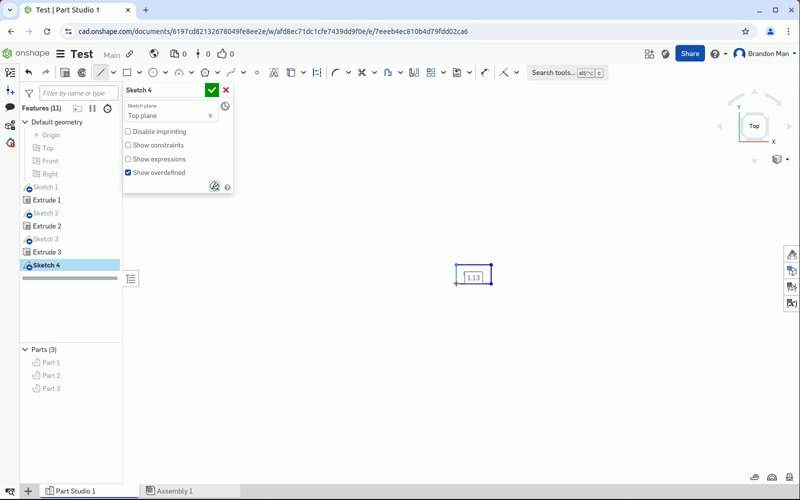
scroll(6)
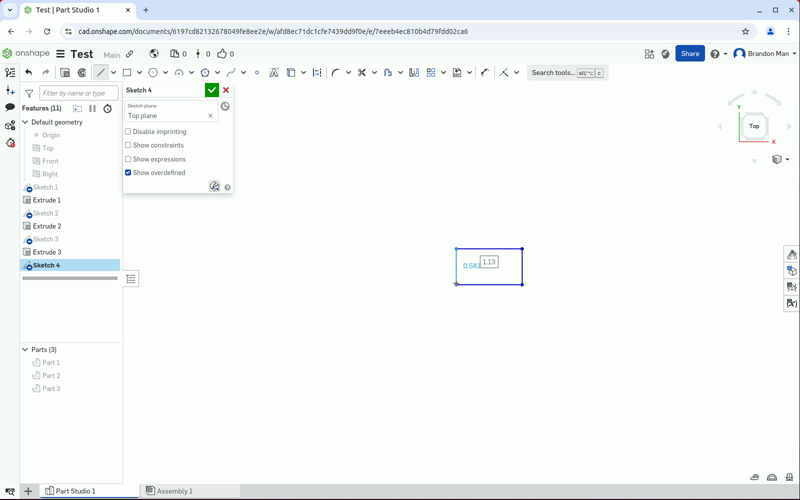
key_up(shift)
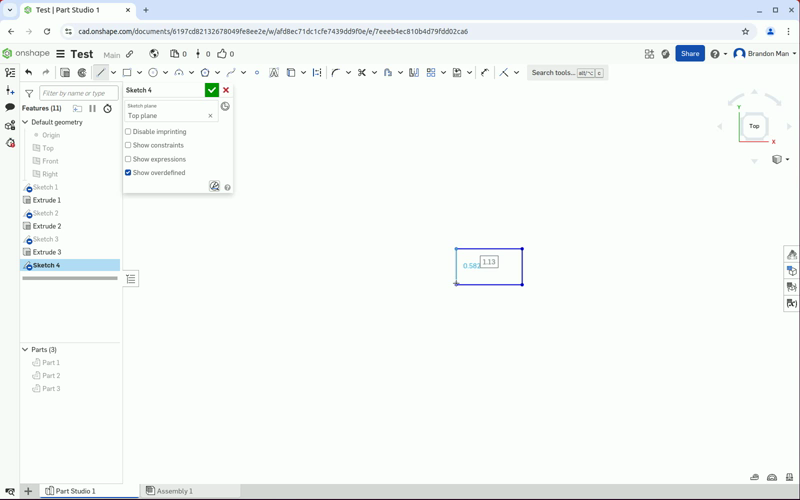
click(456, 282)
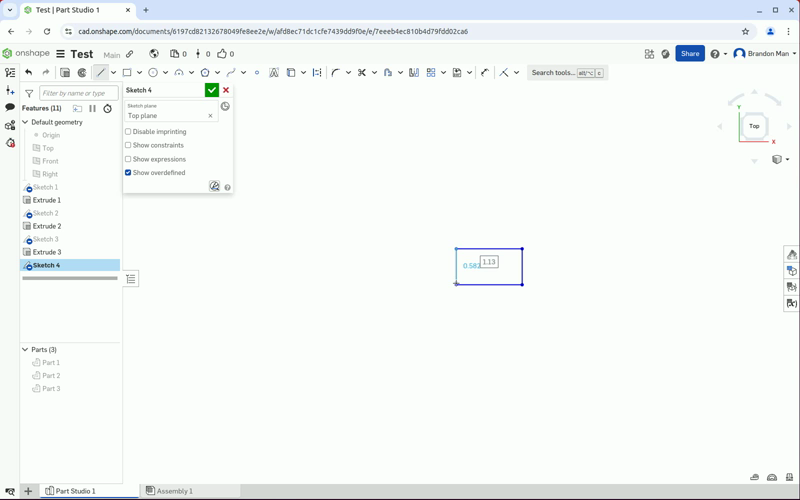
scroll(-6)
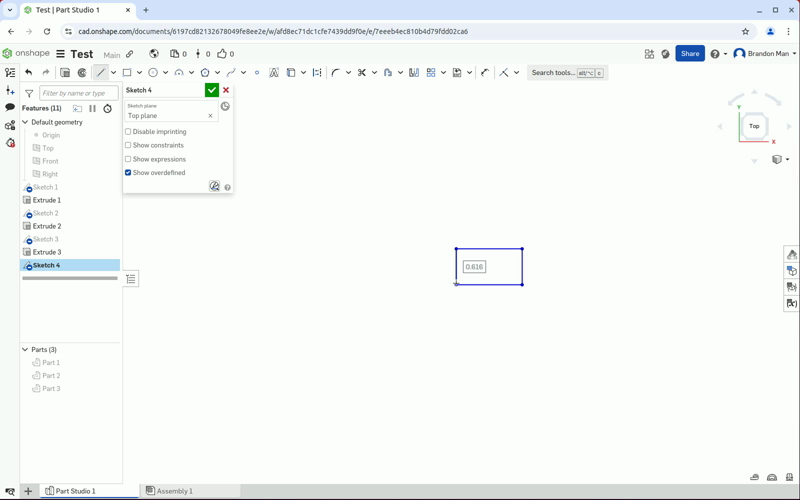
scroll(-6)
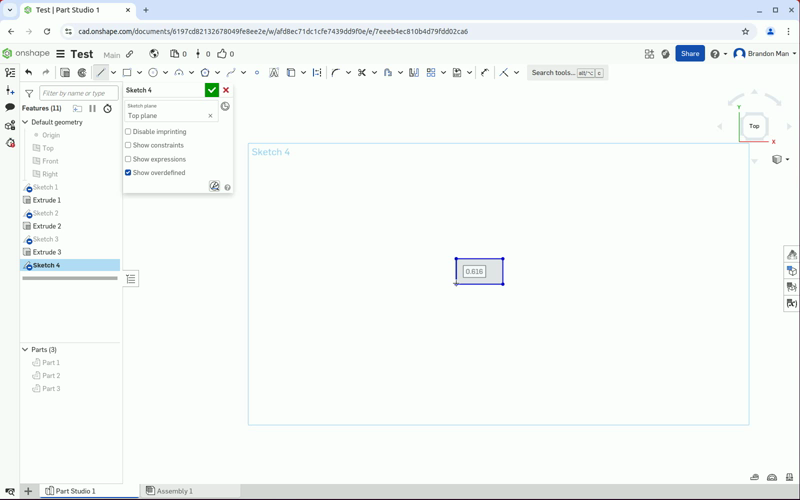
scroll(-6)
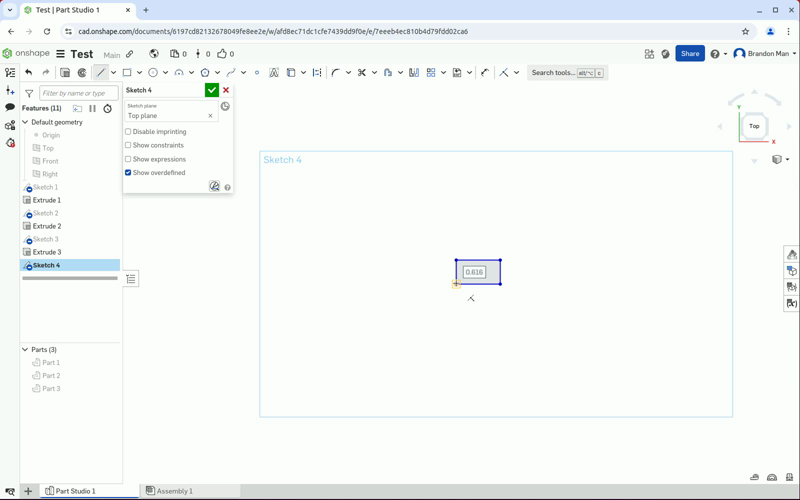
scroll(-6)
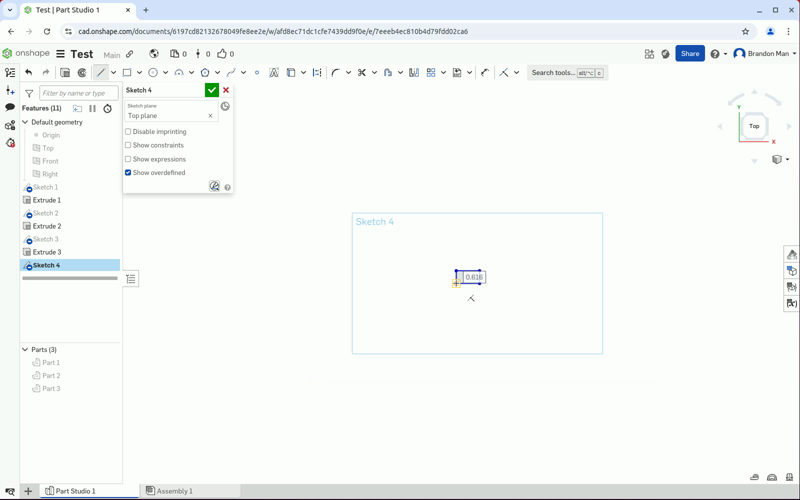
scroll(-6)
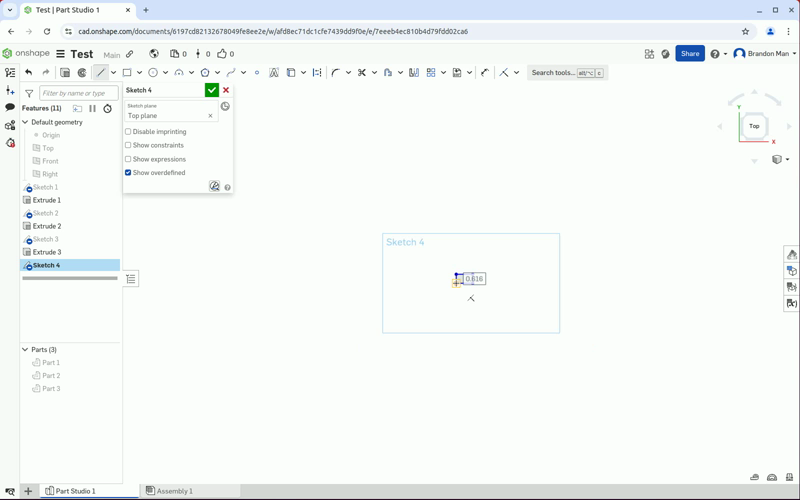
scroll(-6)
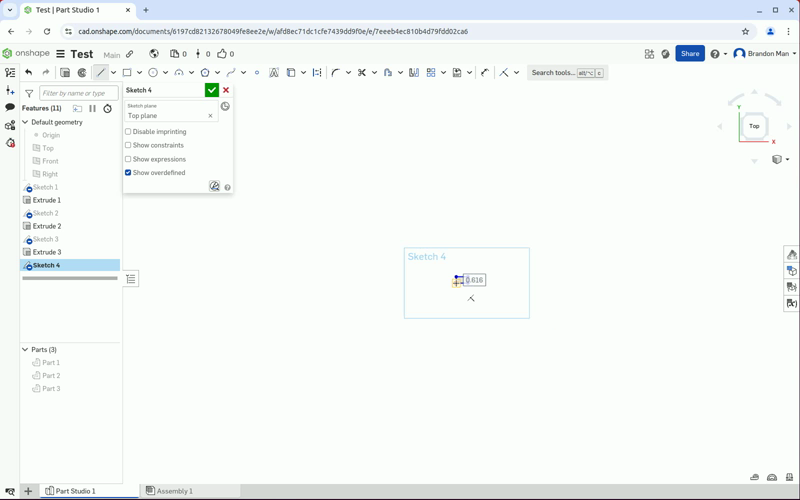
scroll(-6)
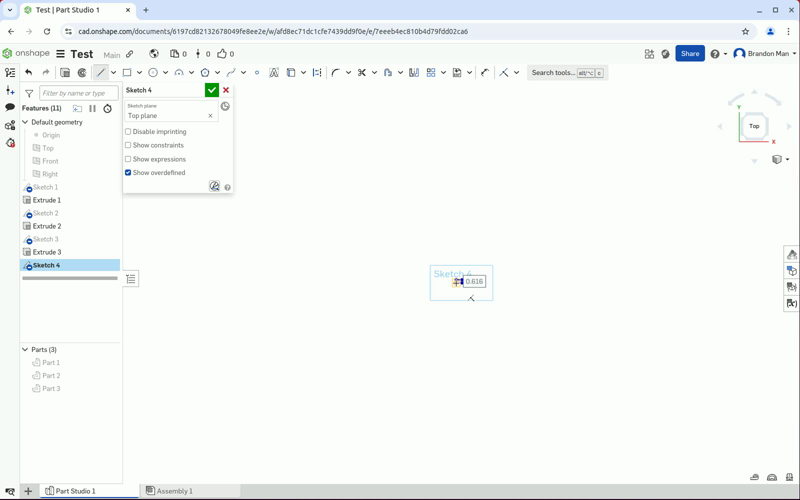
key(esc)
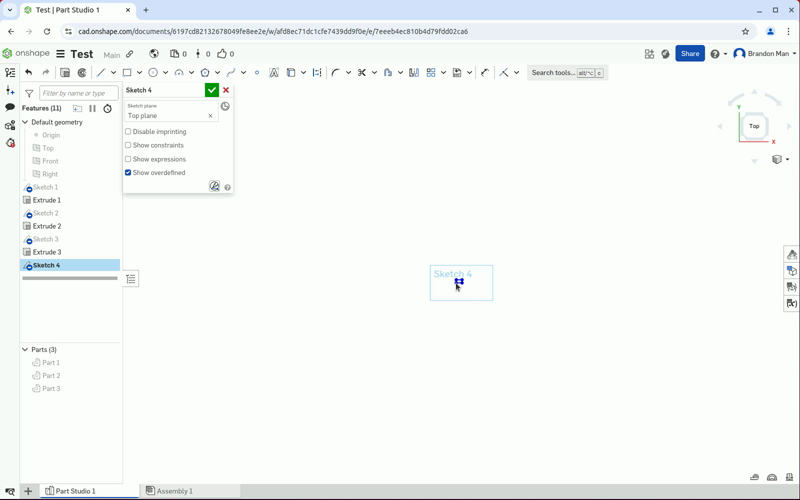
mouse_move(460, 281)
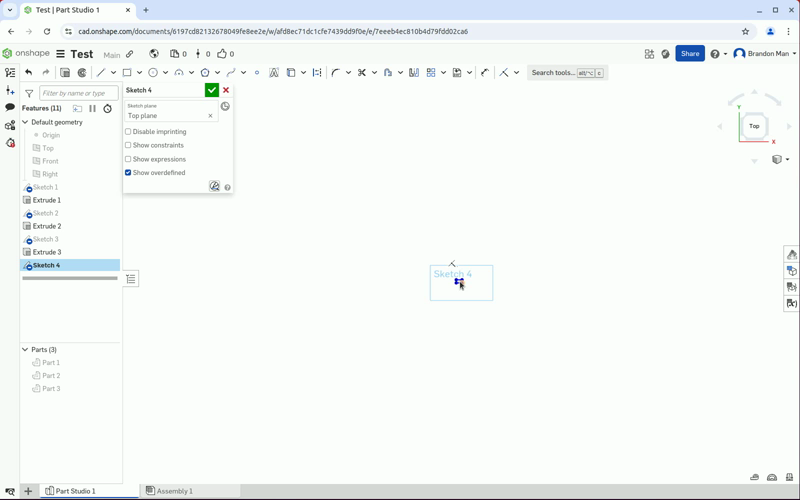
scroll(6)
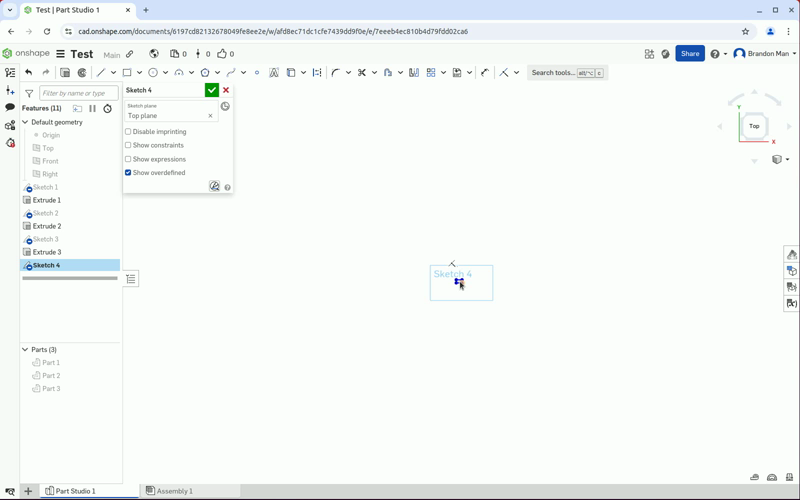
scroll(6)
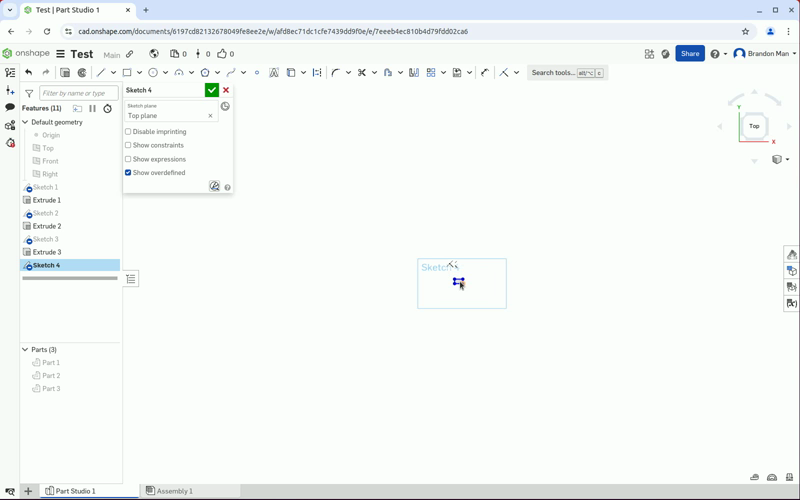
scroll(6)
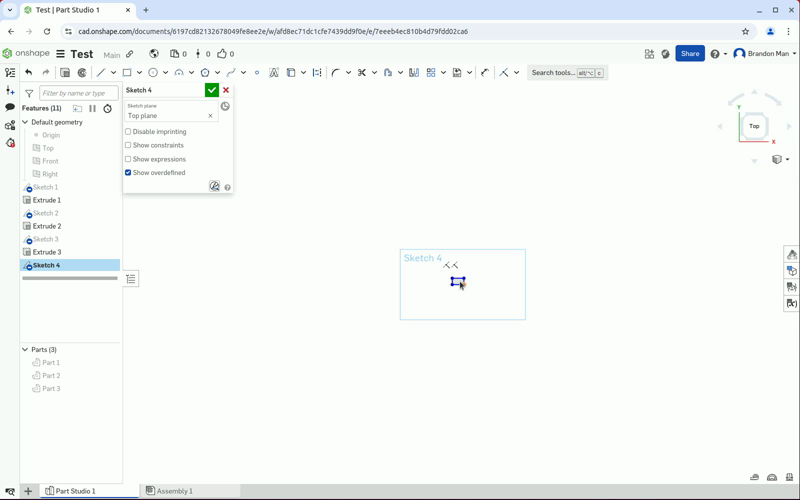
scroll(6)
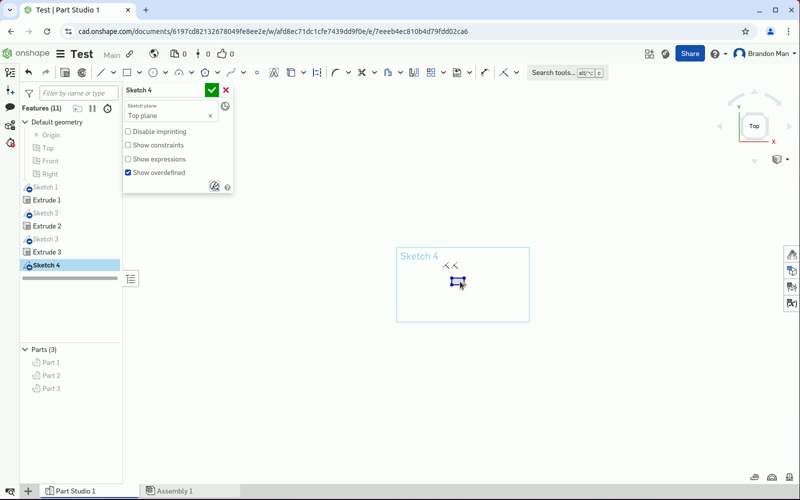
scroll(6)
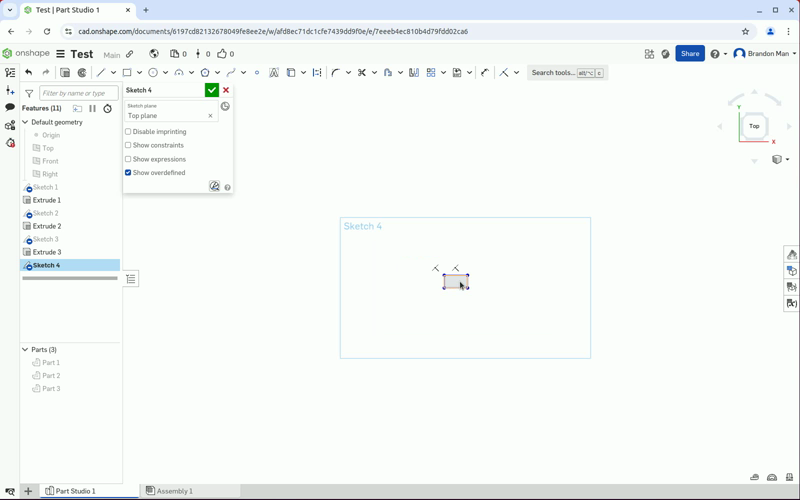
scroll(6)
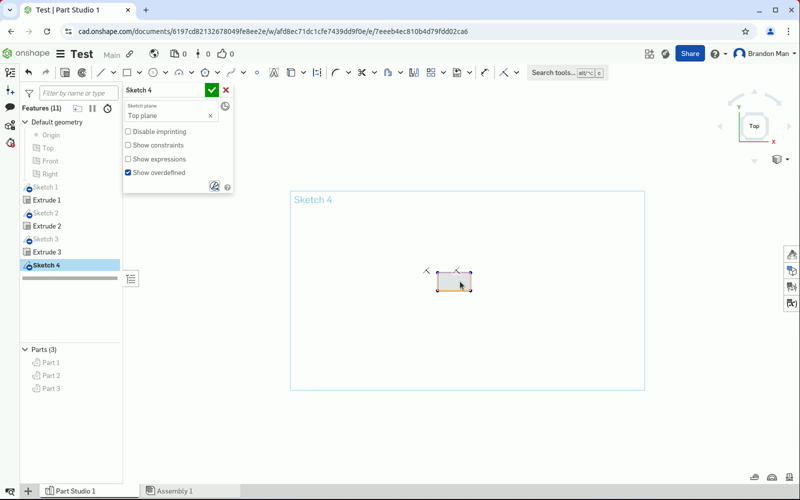
scroll(6)
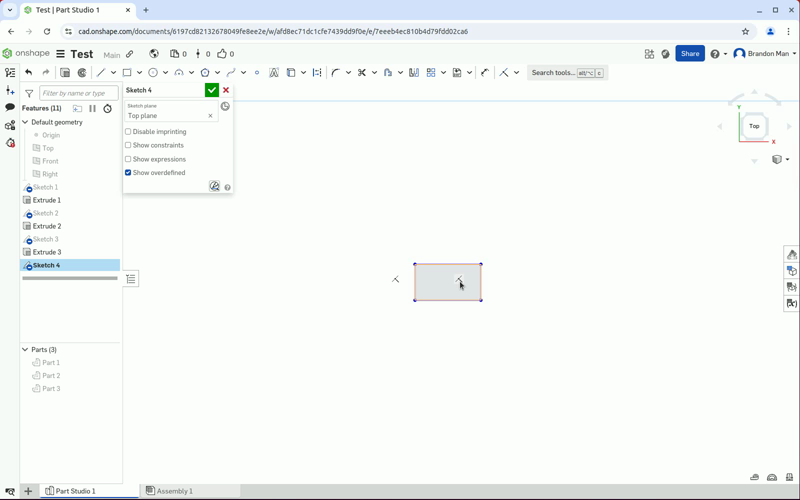
click(460, 281)
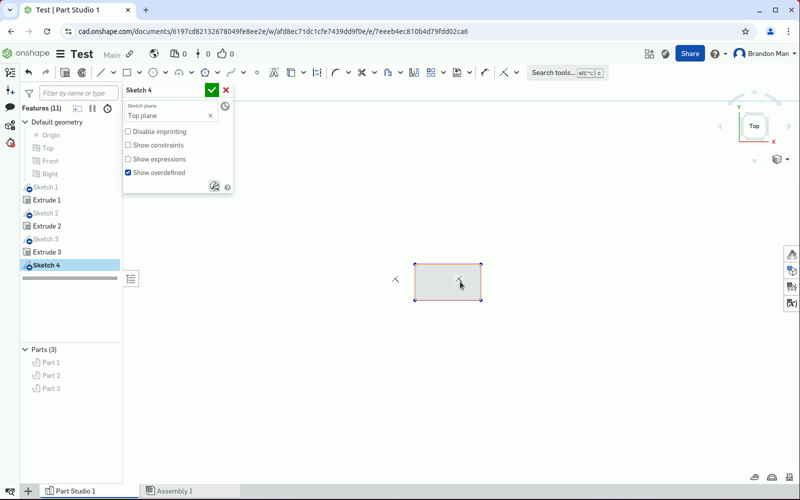
scroll(-6)
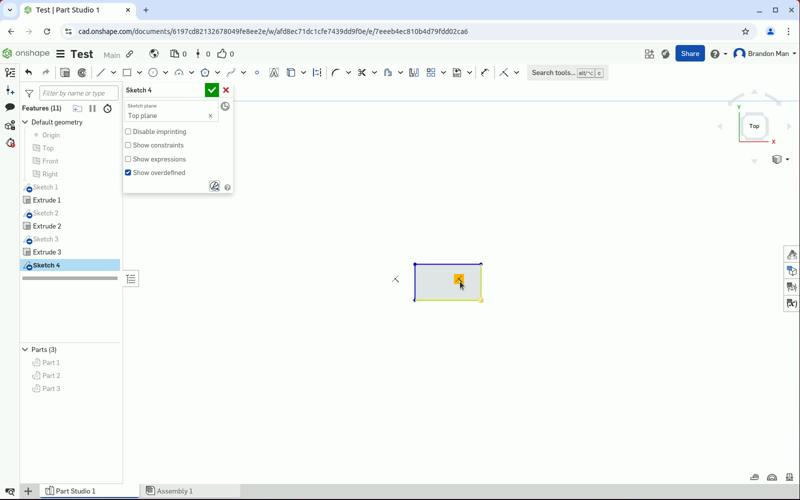
scroll(-6)
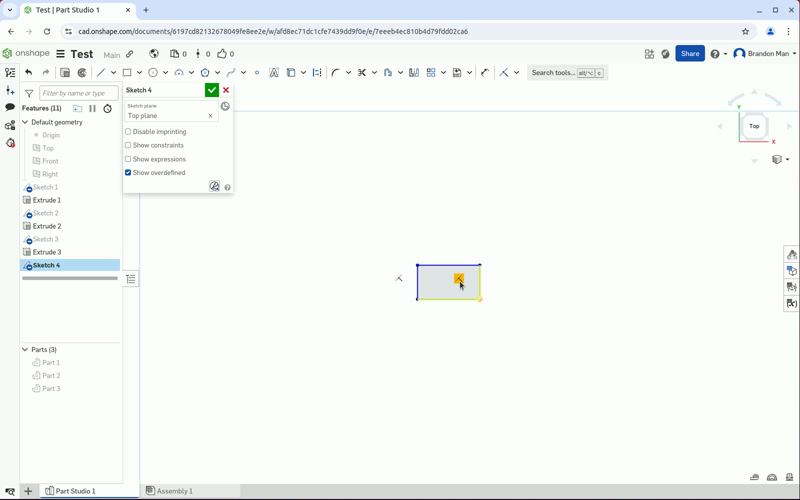
scroll(-6)
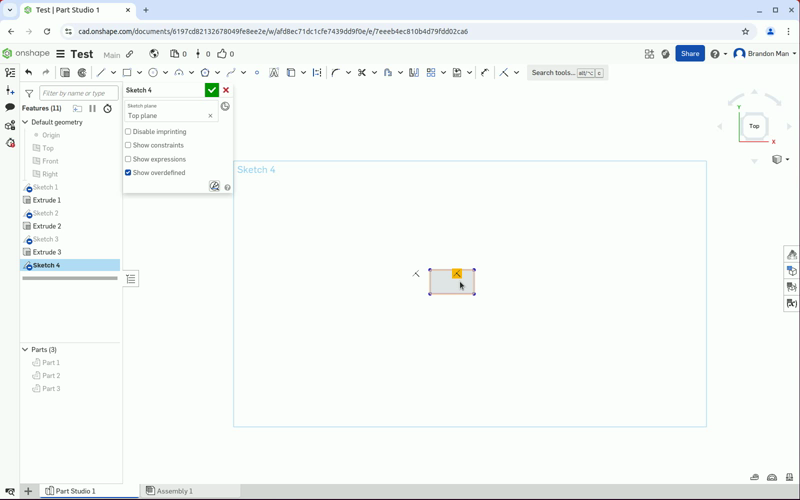
scroll(-6)
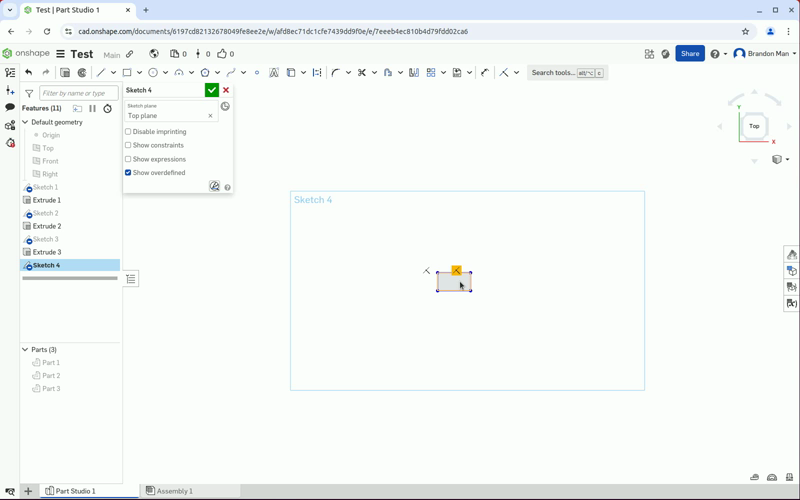
scroll(-6)
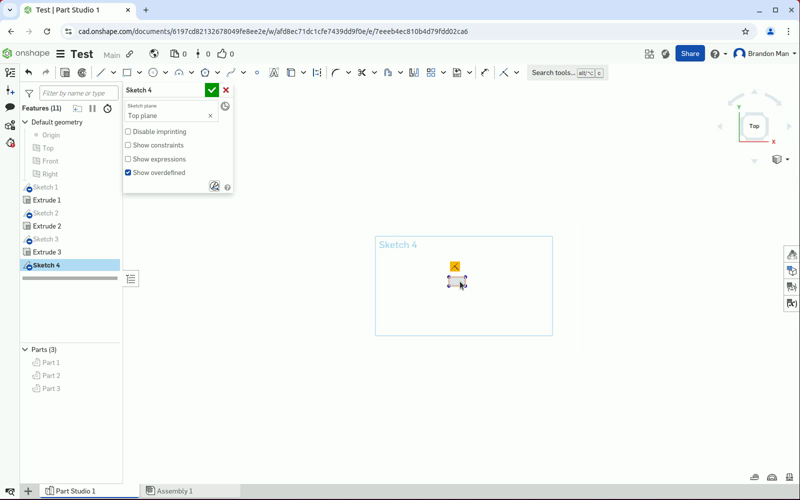
scroll(-6)
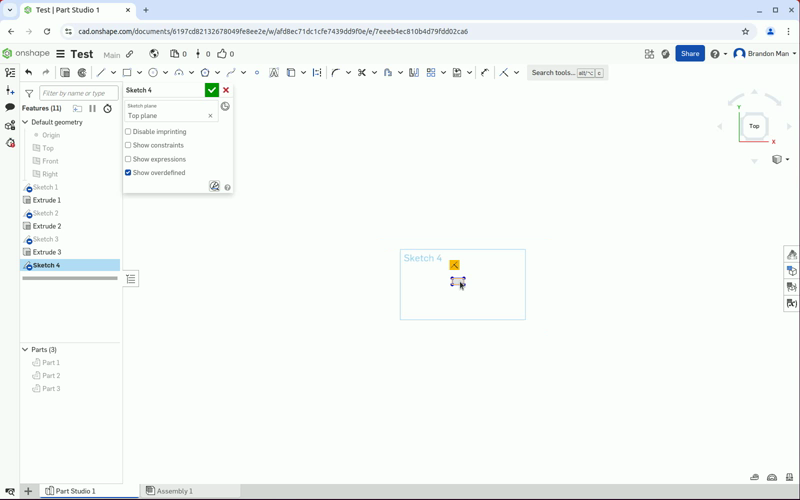
scroll(-6)
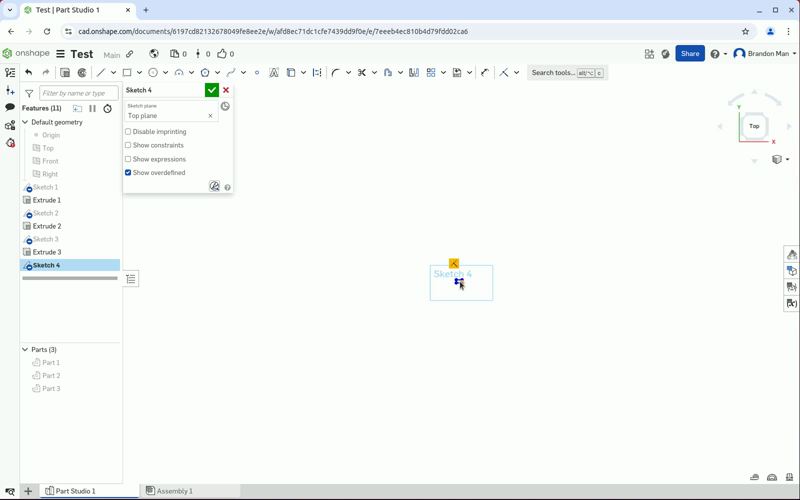
mouse_move(73, 352)
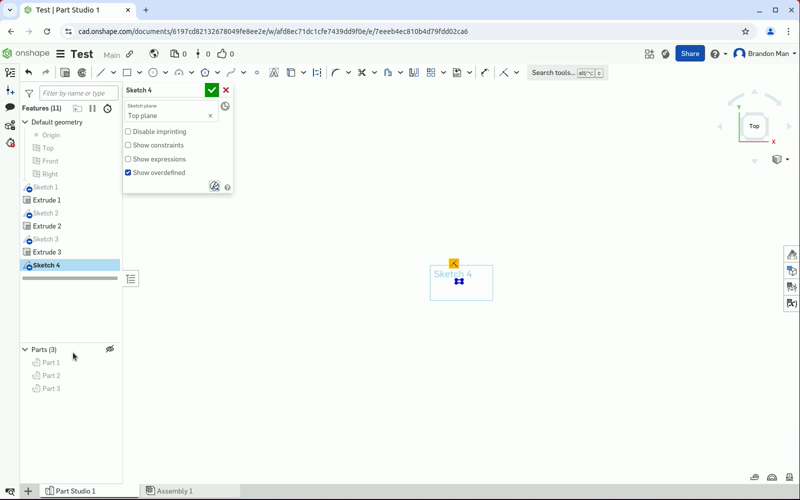
key(shift+y)
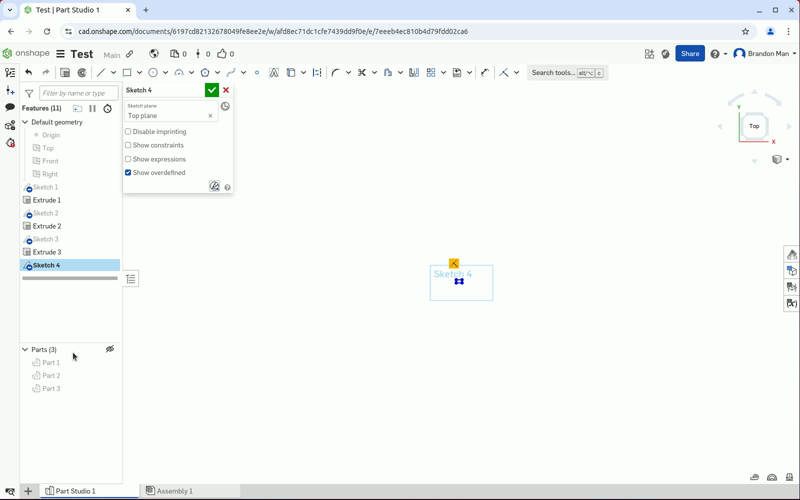
key(shift+e)
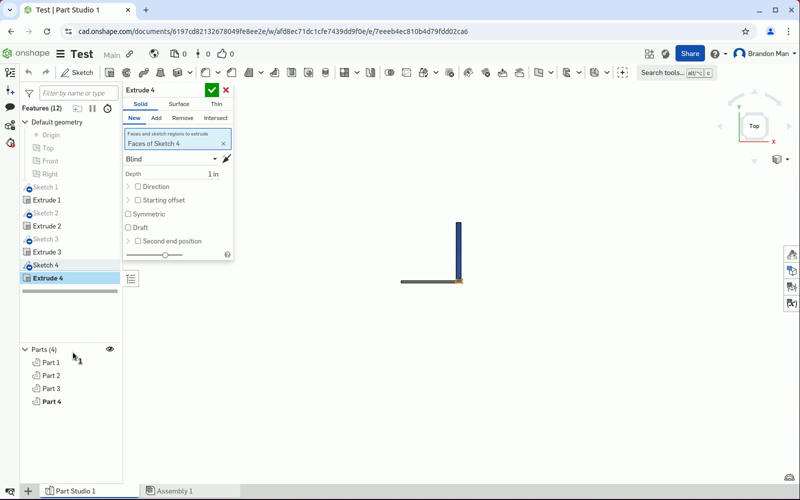
mouse_move(143, 106)
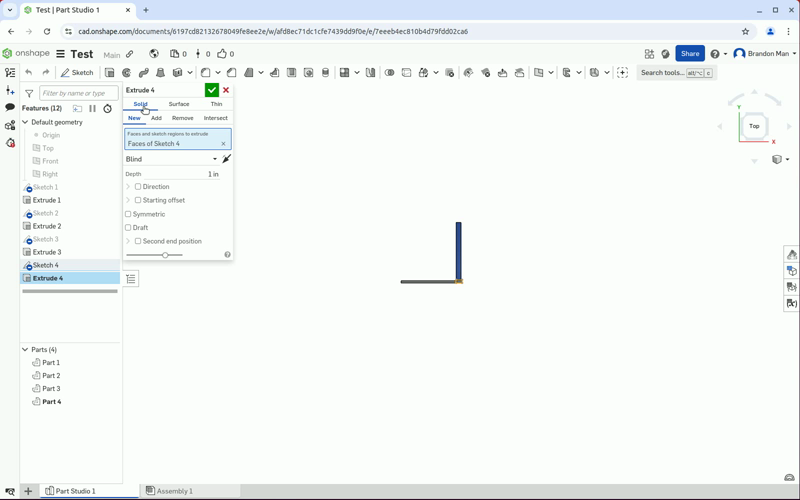
click(143, 106)
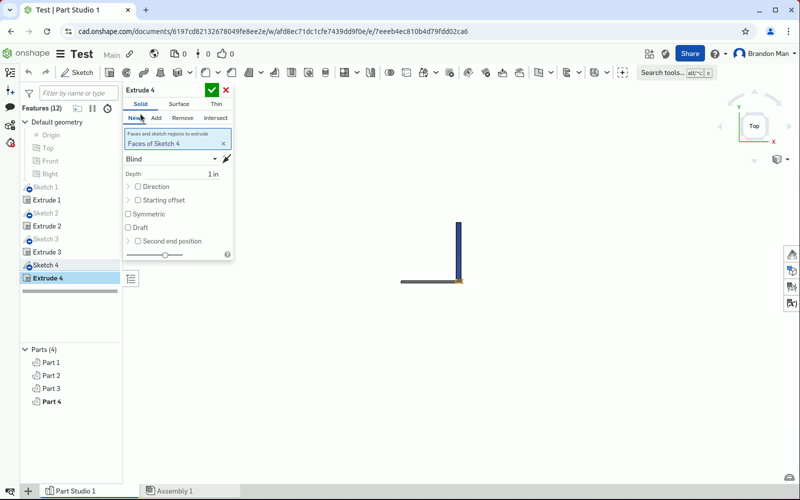
mouse_move(137, 120)
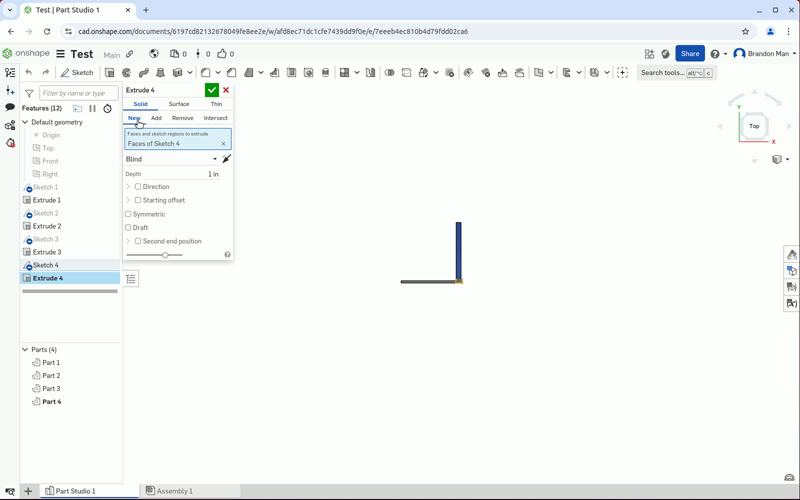
click(137, 120)
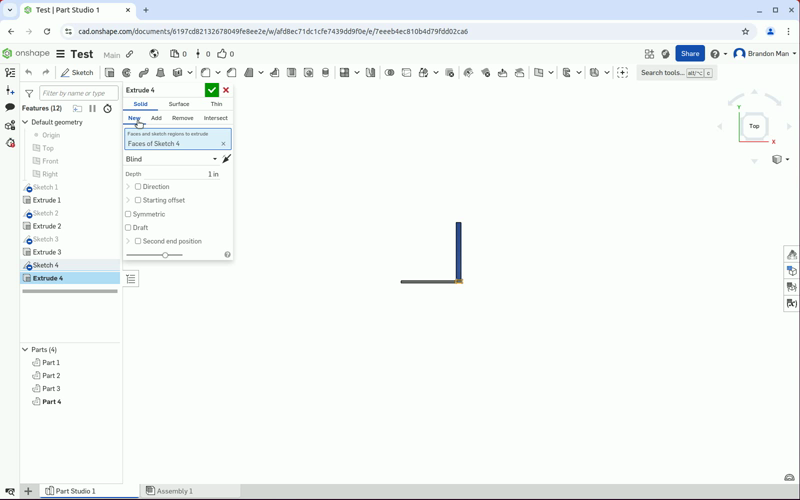
key(tab, 4)
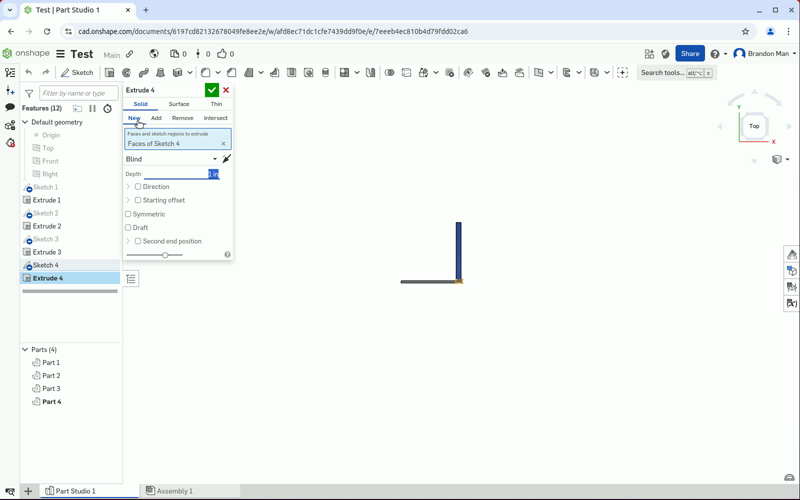
text(23.108)
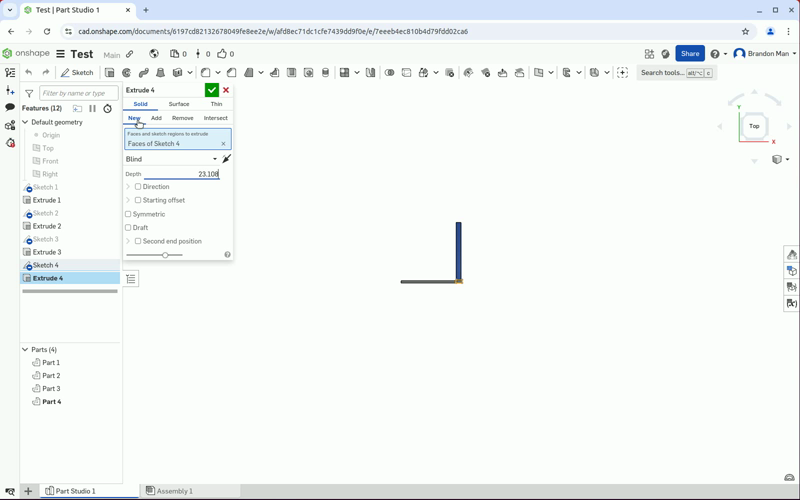
key(enter)
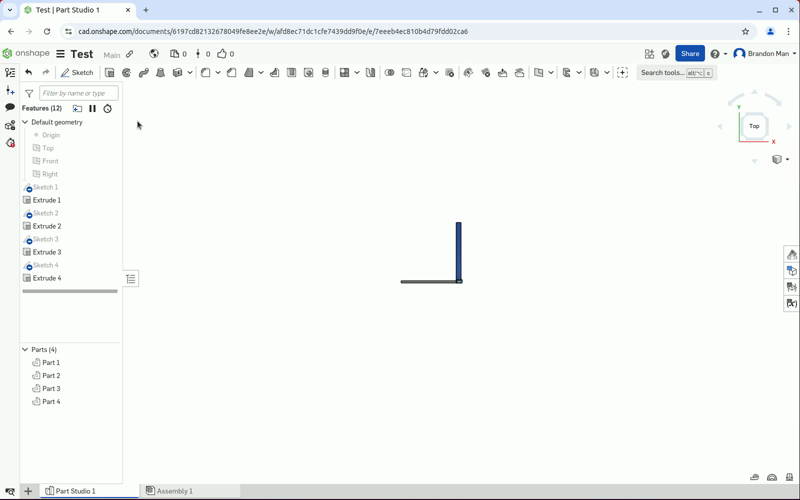
key(shift+h)
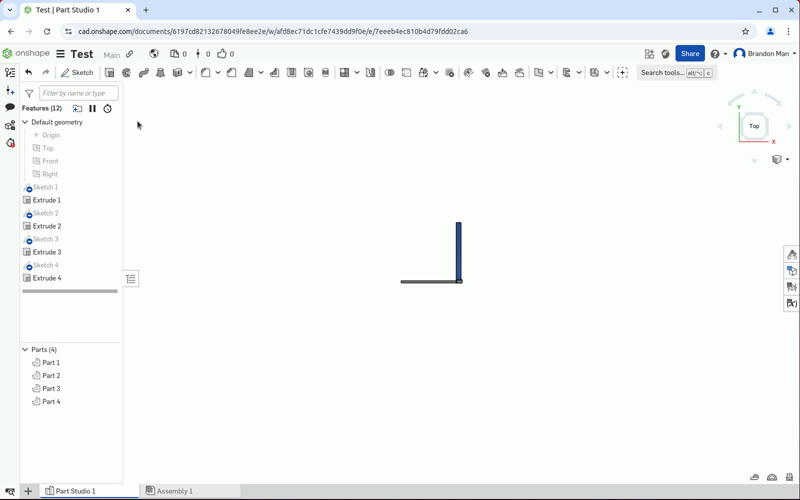
key(shift+h)
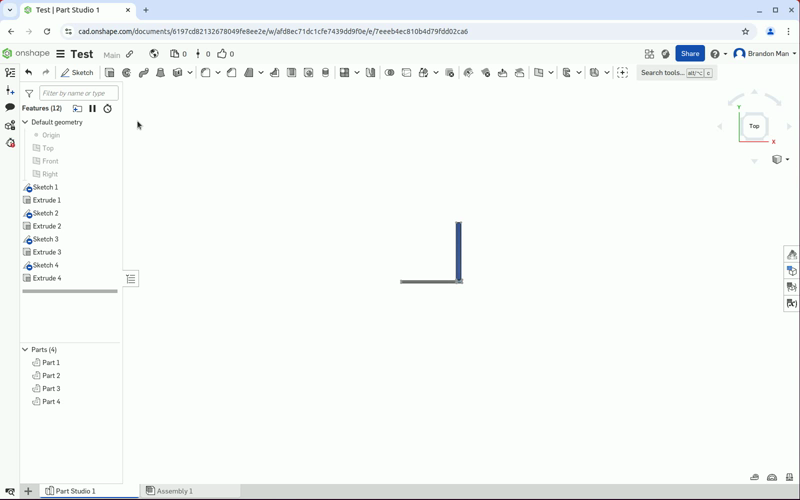
key(shift+7)
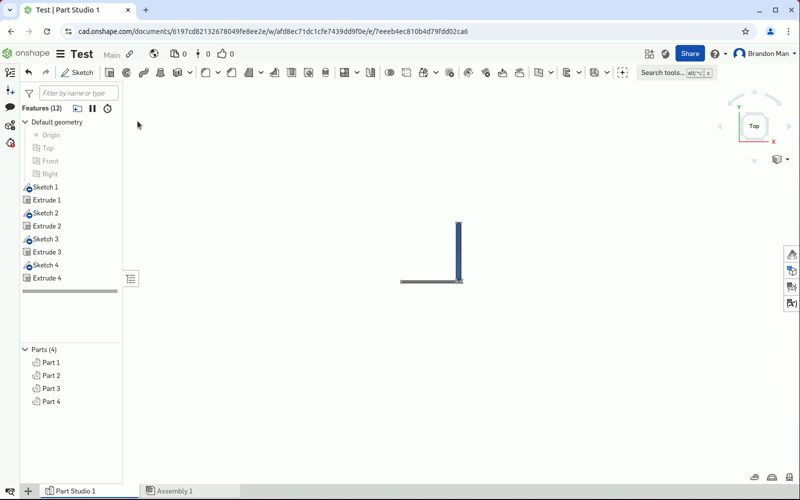
key(up, 3)
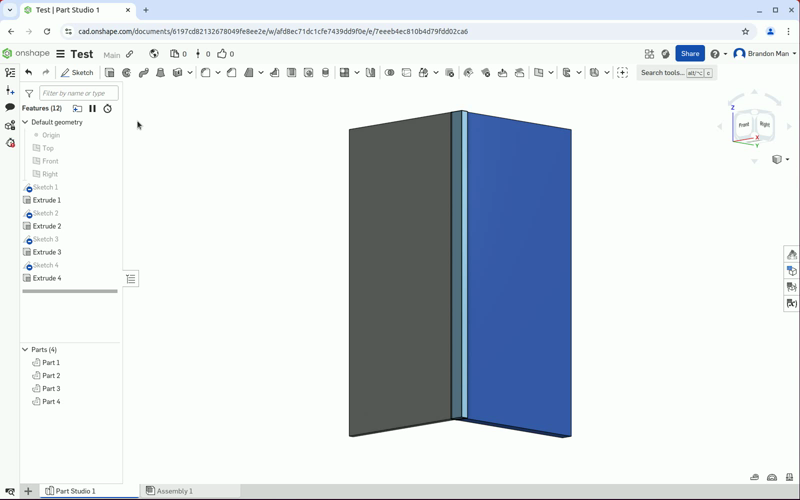
key(left, 3)
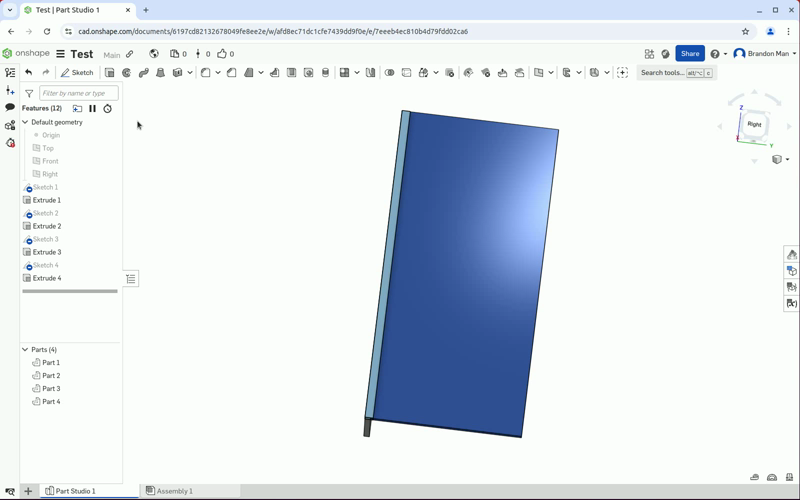
key(right, 3)
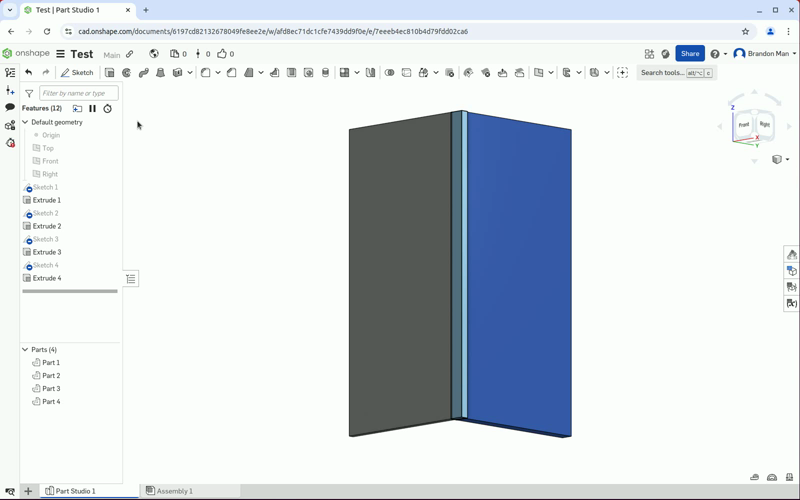
key(down, 3)
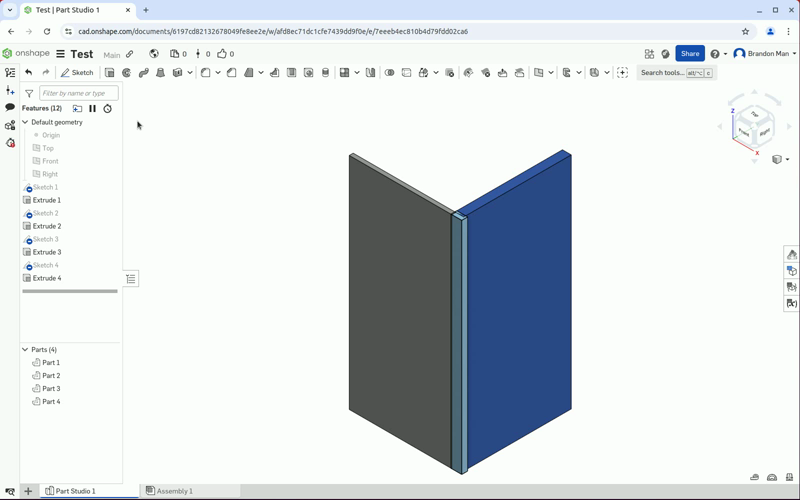
mouse_move(73, 189)
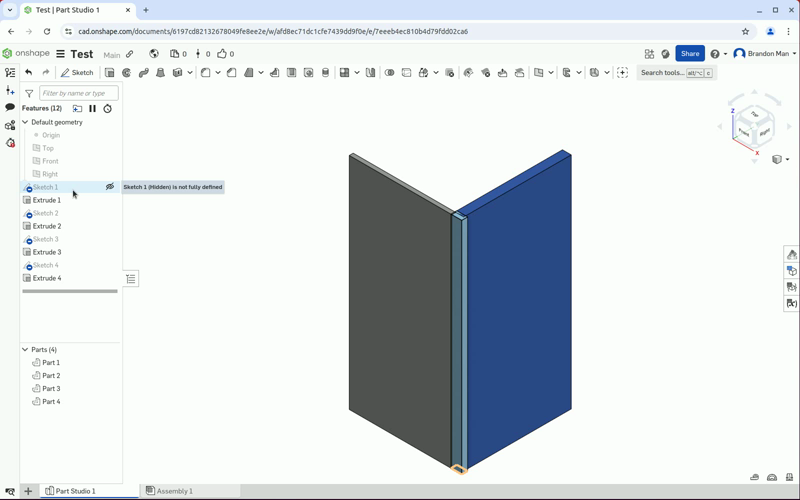
click(73, 189)